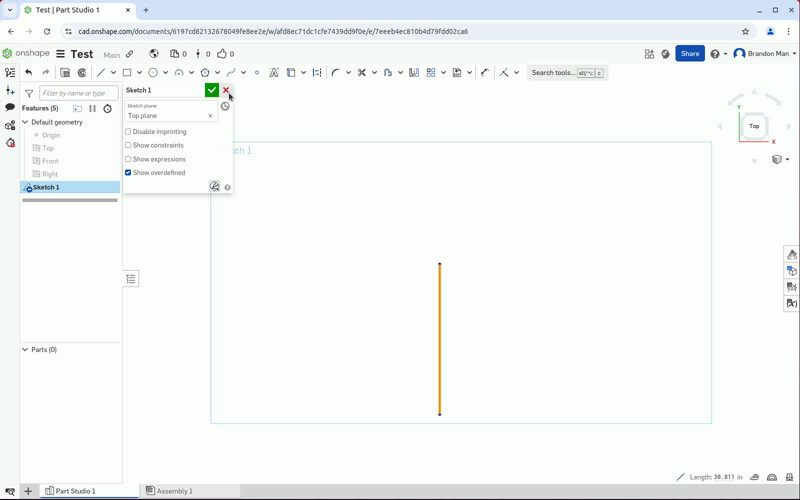
key(shift+h)
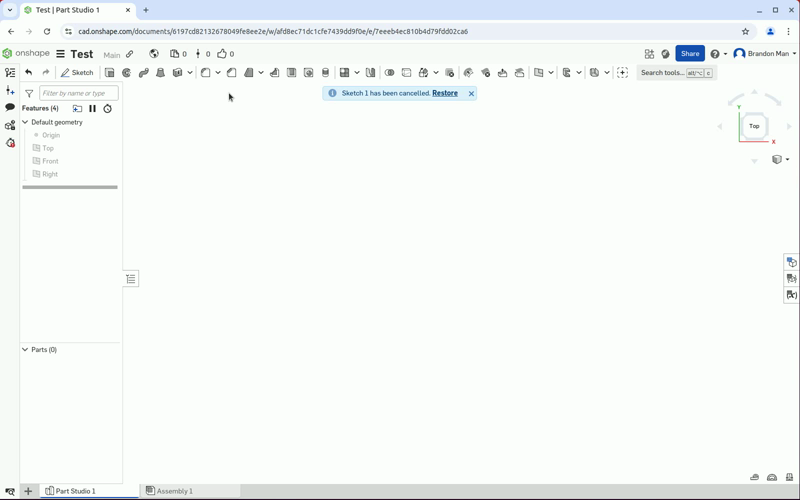
mouse_move(73, 352)
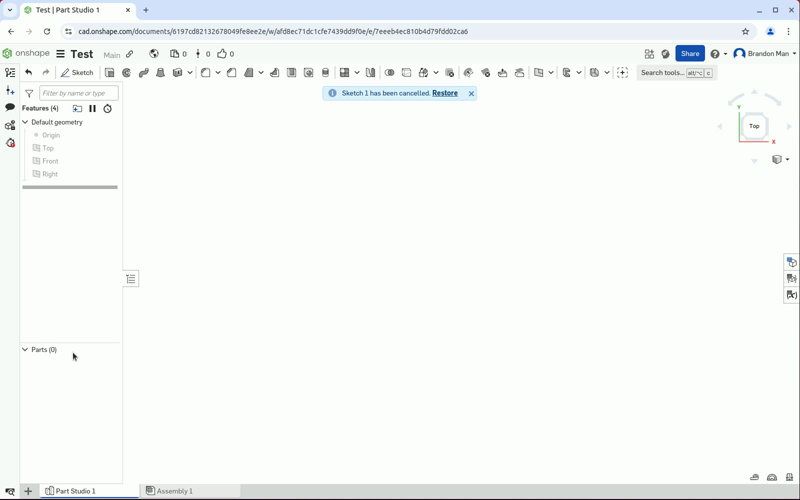
key(y)
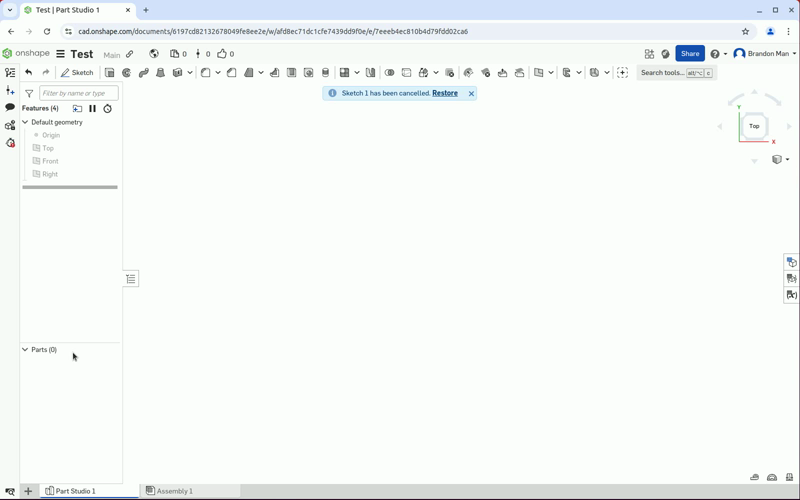
key(shift+p)
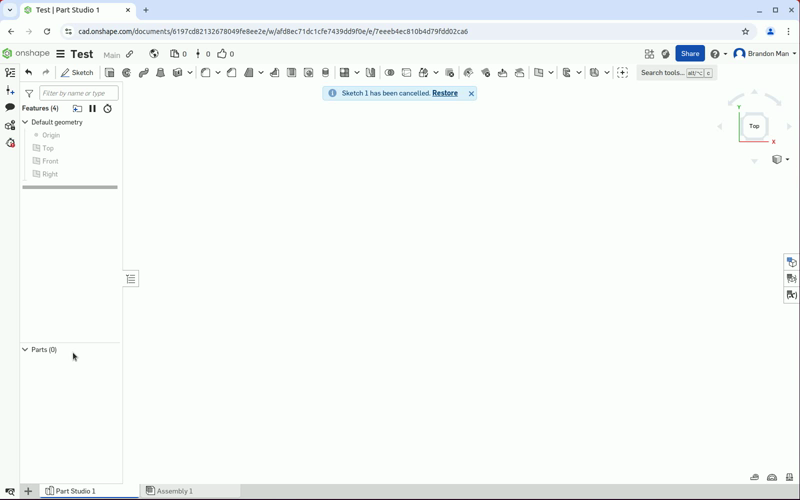
key(space)
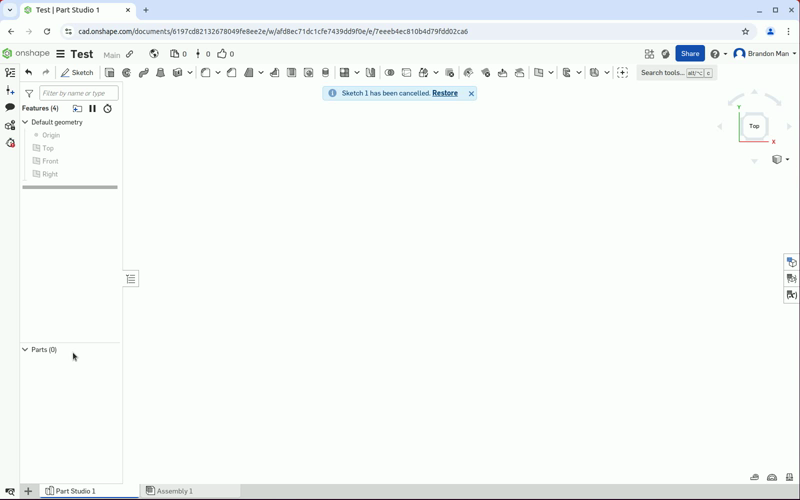
key_down(shift)
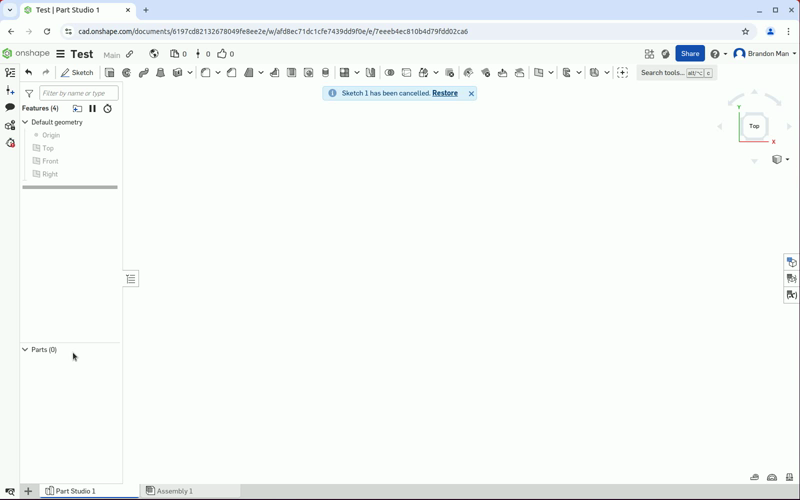
key(up)
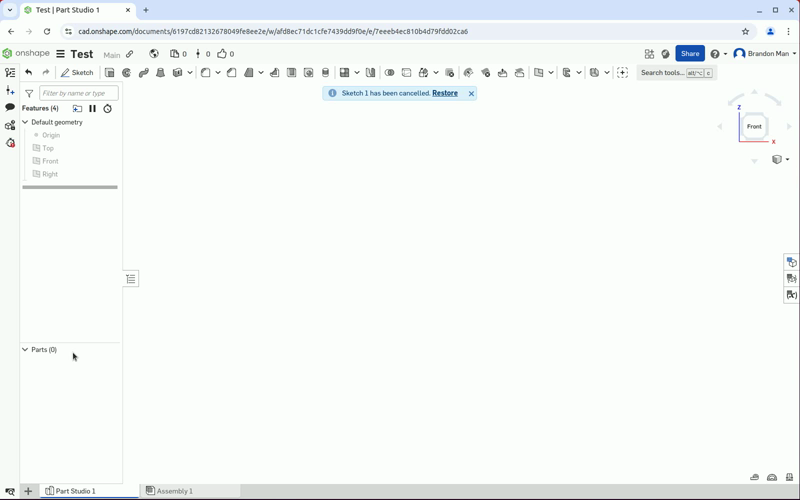
key_up(shift)
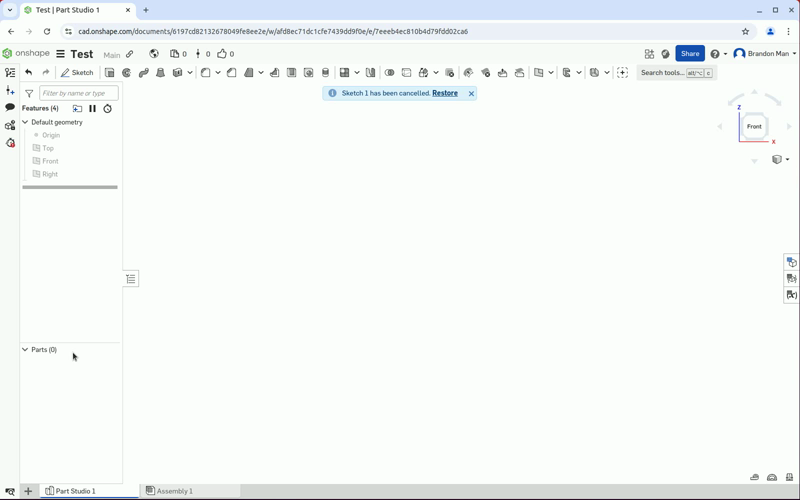
mouse_move(73, 352)
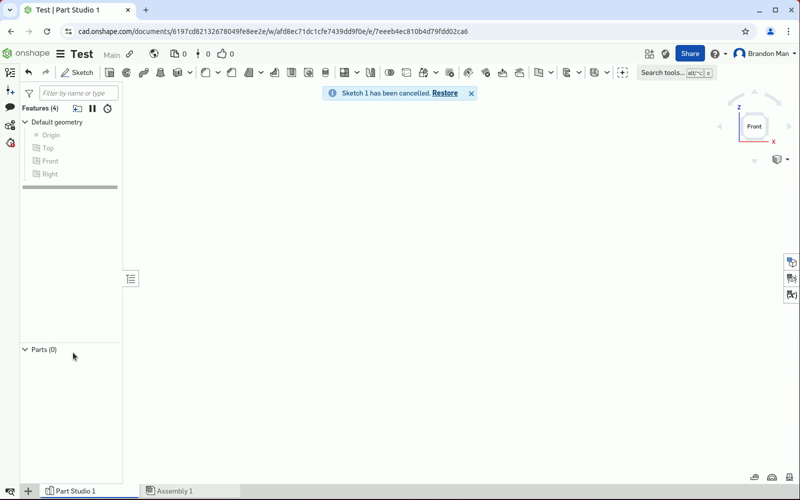
key(shift+y)
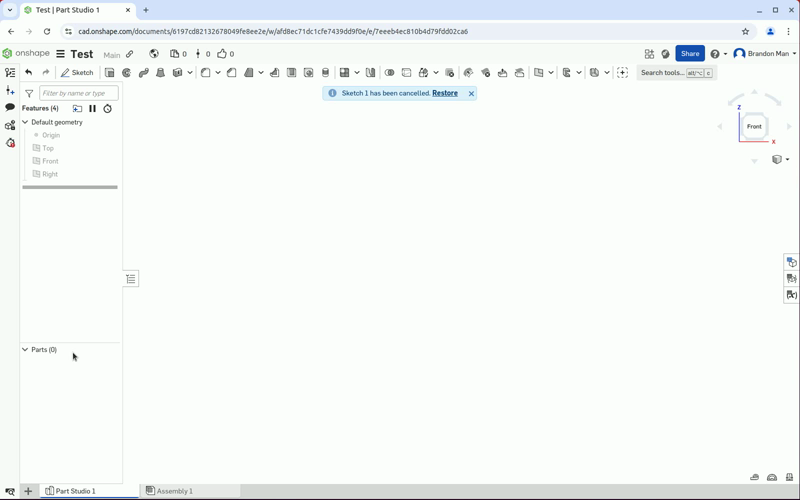
key(shift+s)
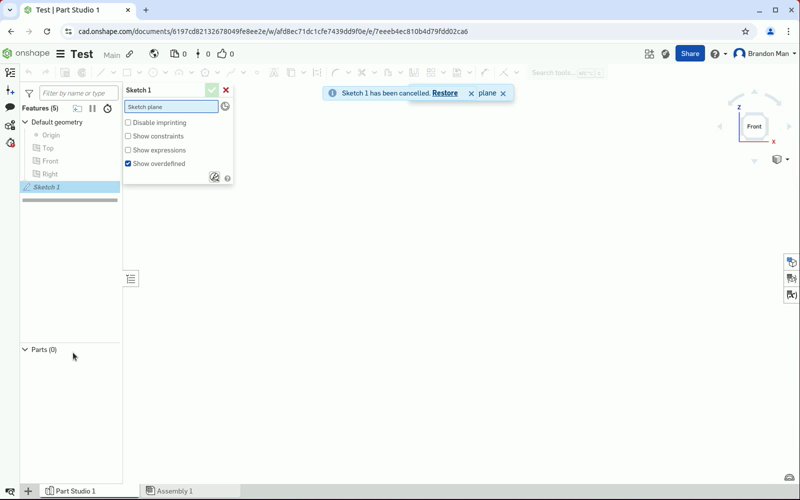
mouse_move(73, 163)
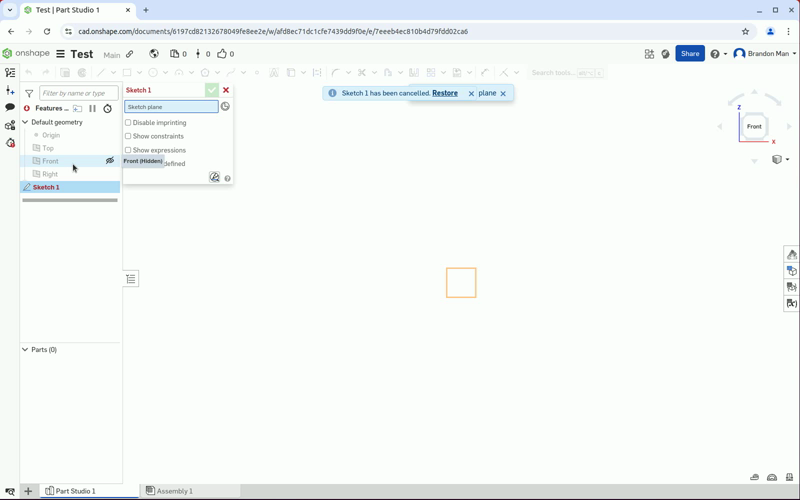
click(73, 163)
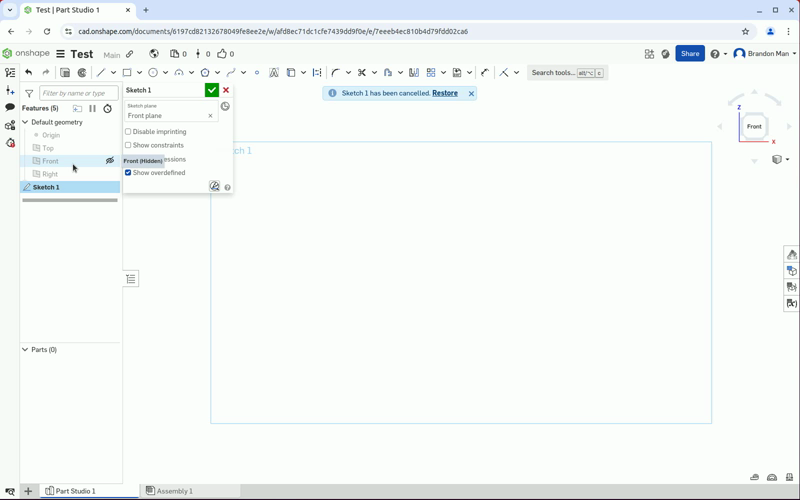
mouse_move(73, 352)
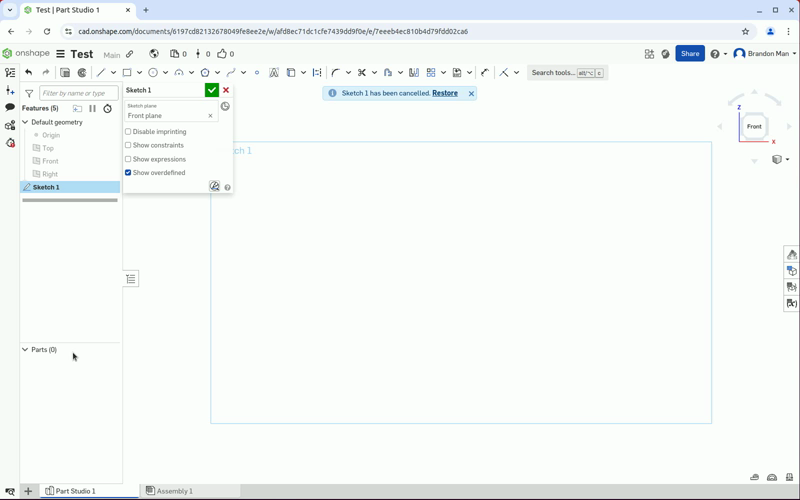
key(y)
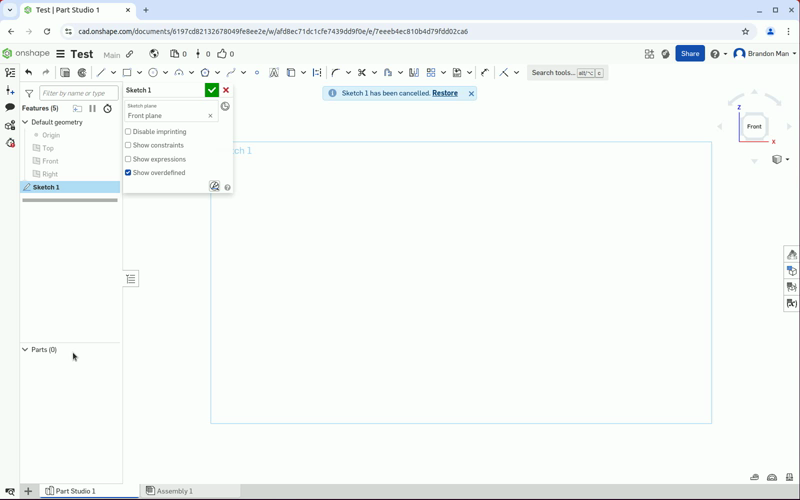
key(l)
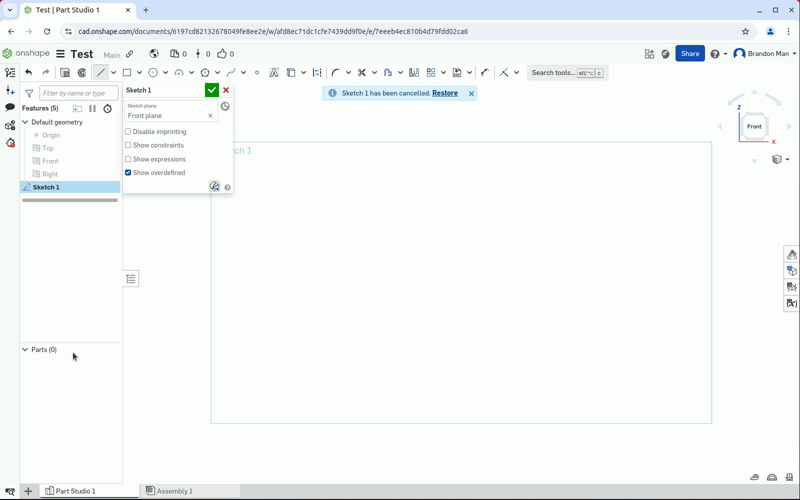
key_down(shift)
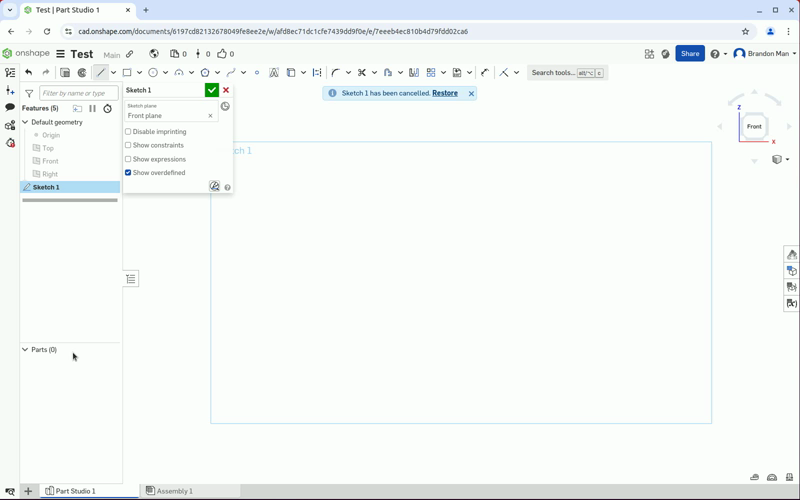
mouse_move(467, 251)
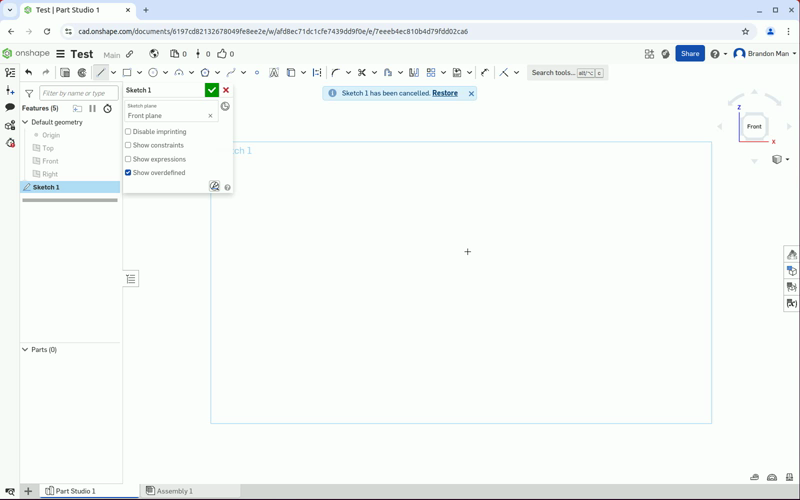
click(467, 251)
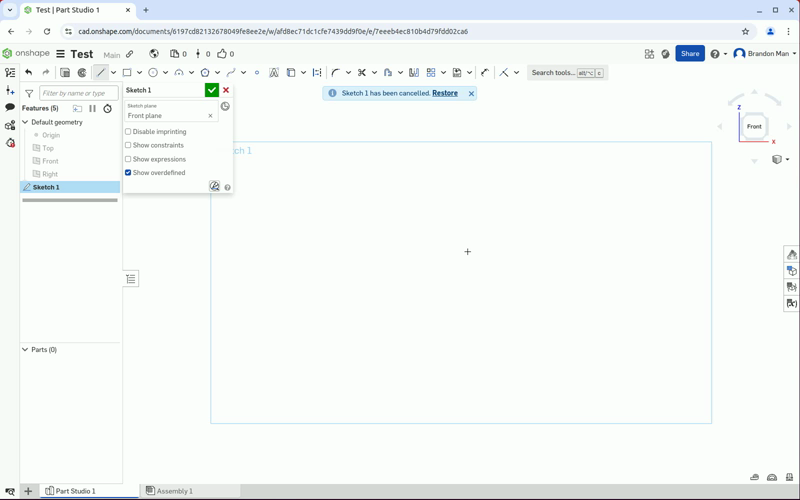
key_up(shift)
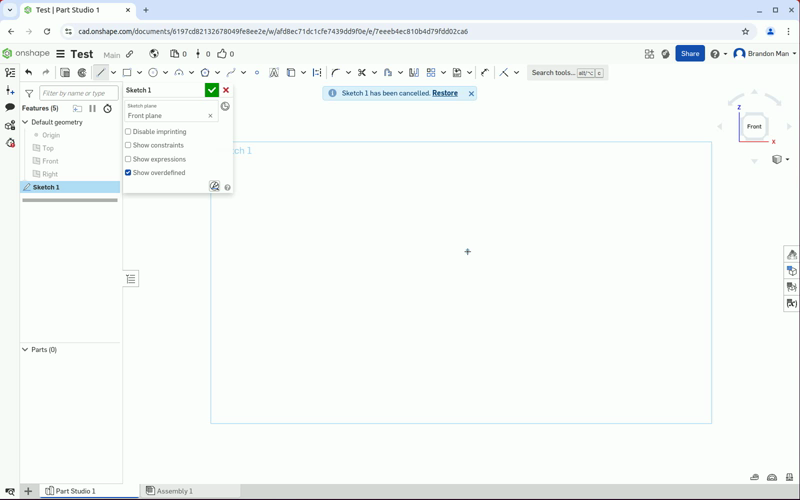
key_down(shift)
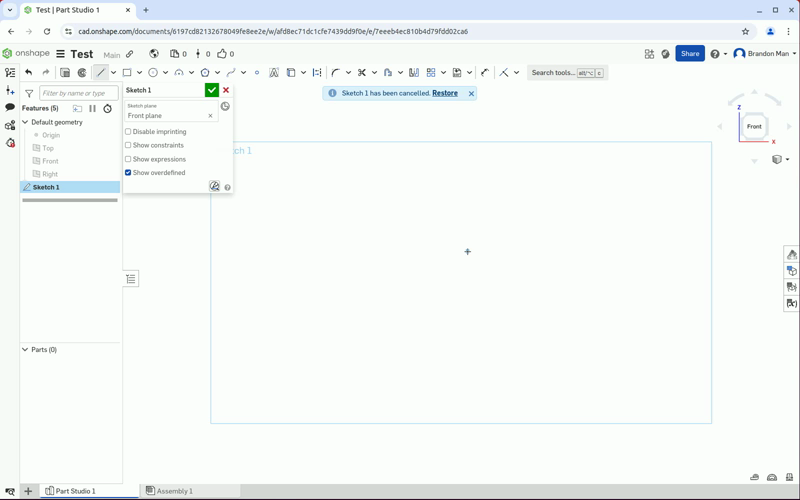
mouse_move(497, 251)
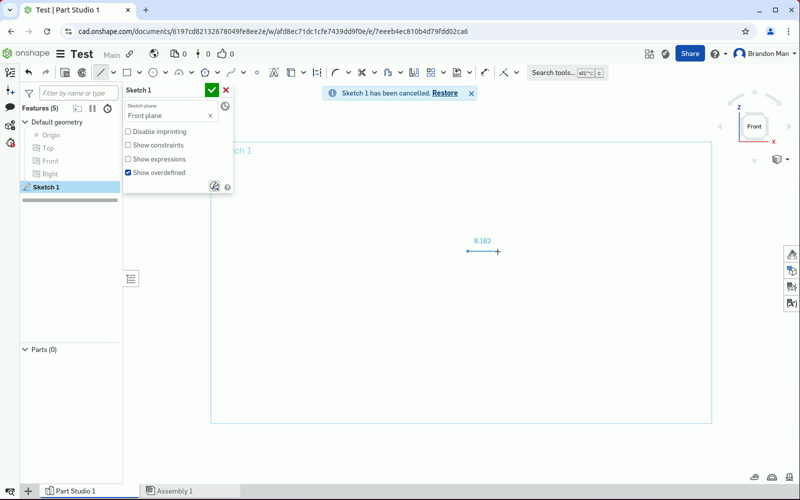
mouse_move(472, 252)
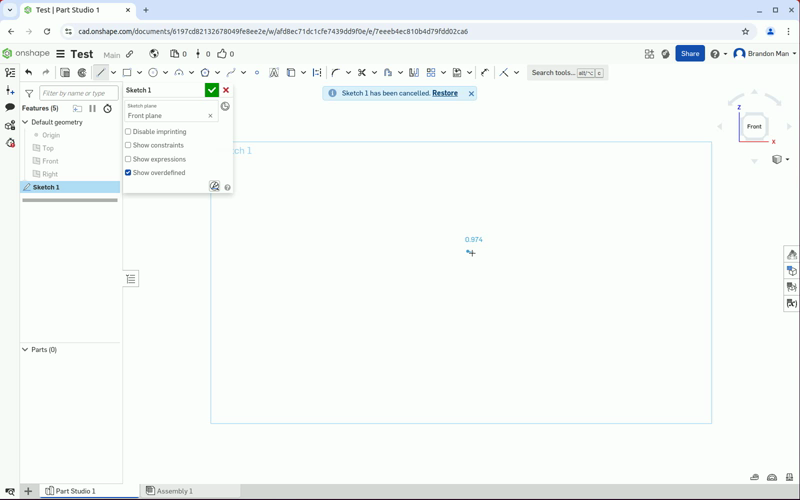
scroll(6)
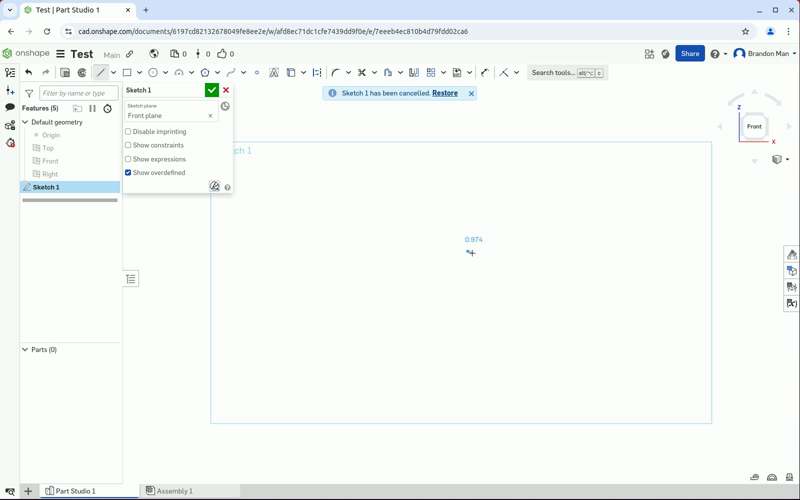
scroll(6)
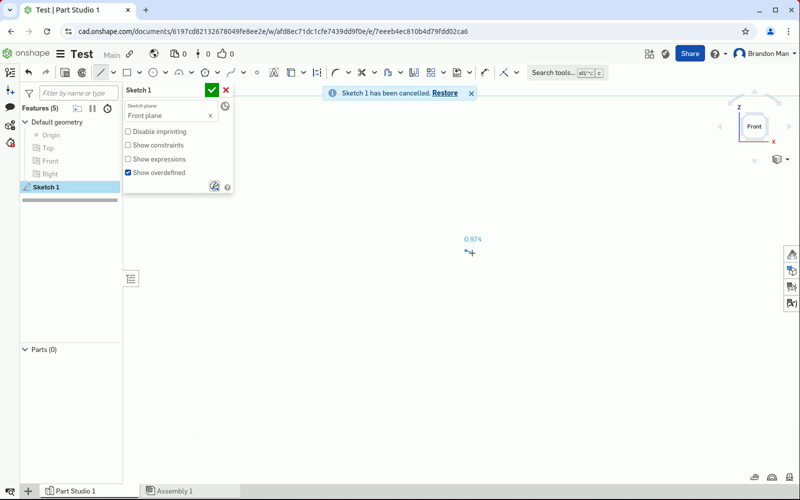
scroll(6)
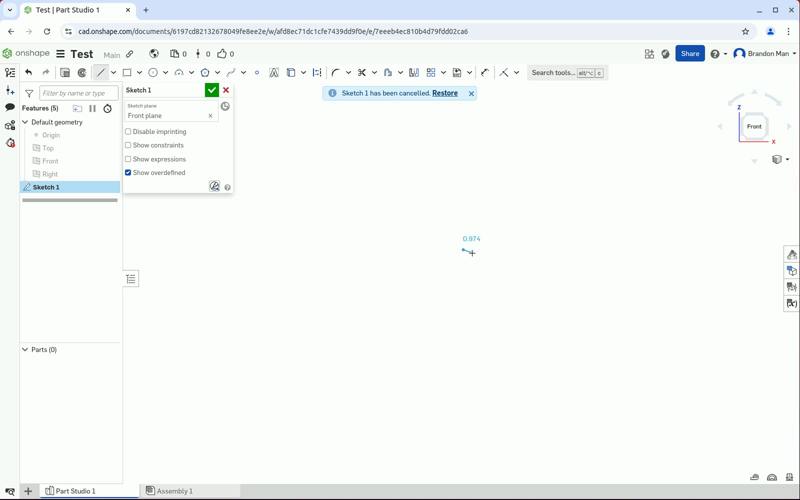
scroll(6)
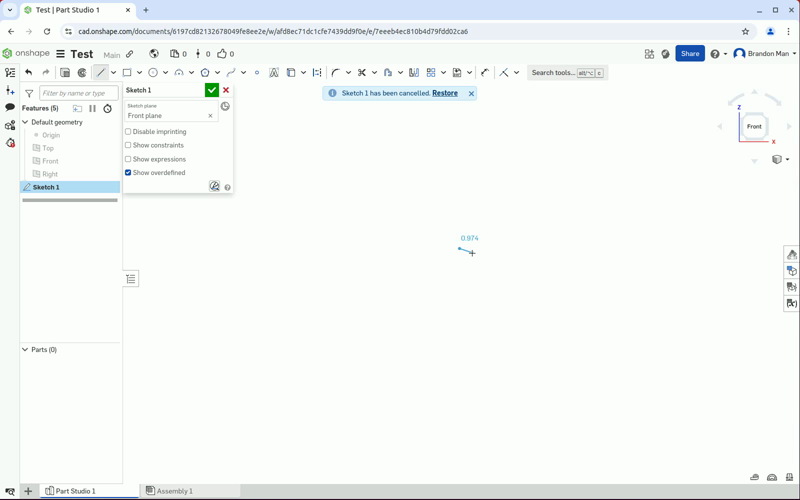
scroll(6)
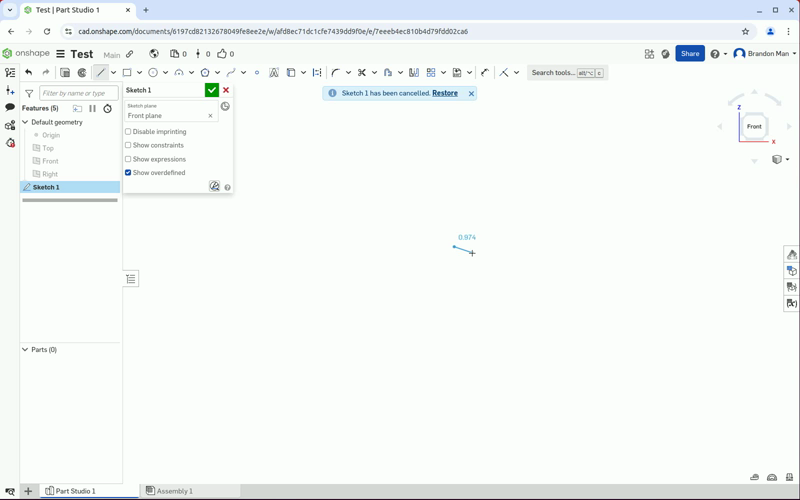
scroll(6)
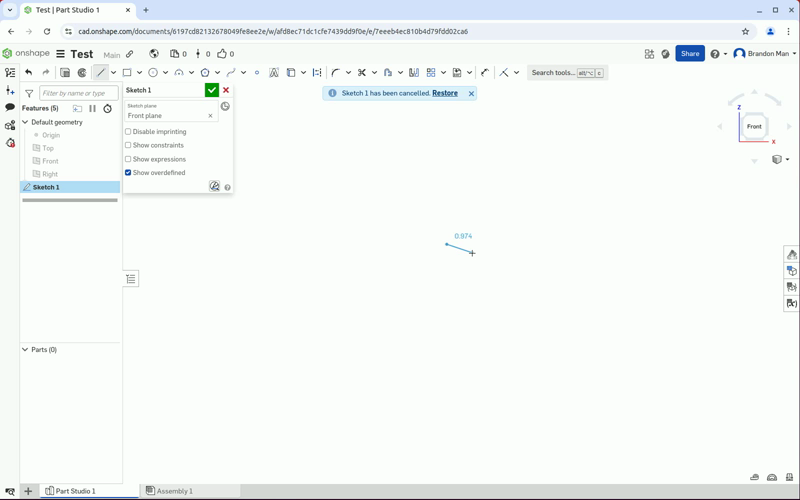
scroll(6)
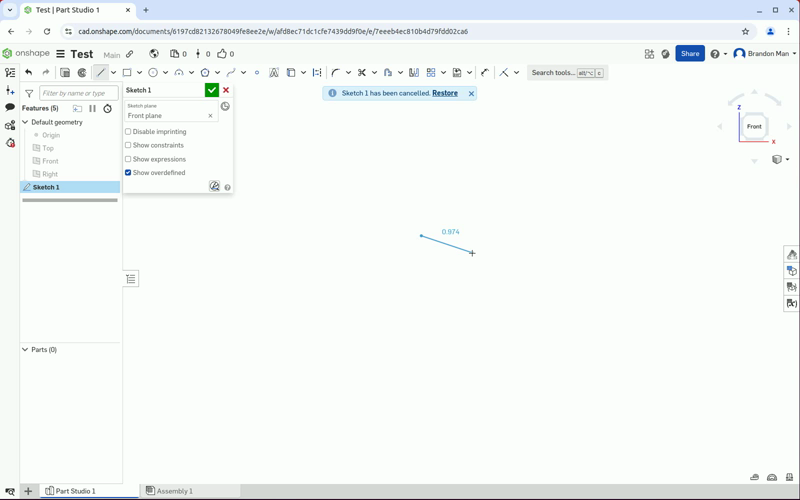
click(472, 252)
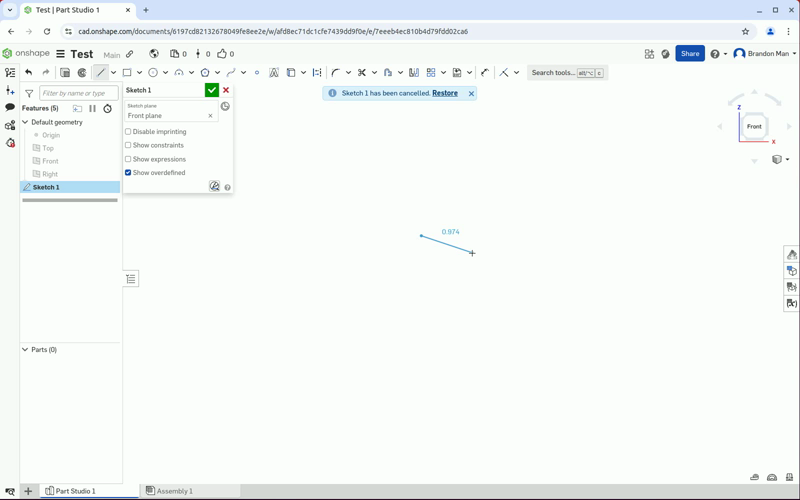
scroll(-6)
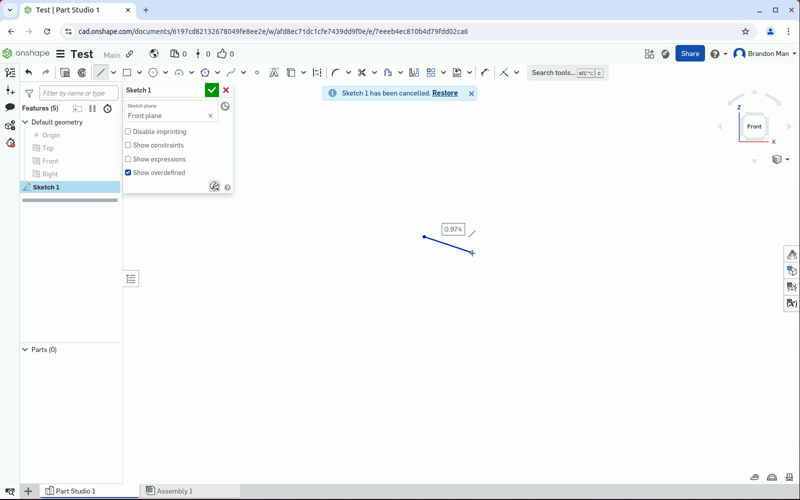
scroll(-6)
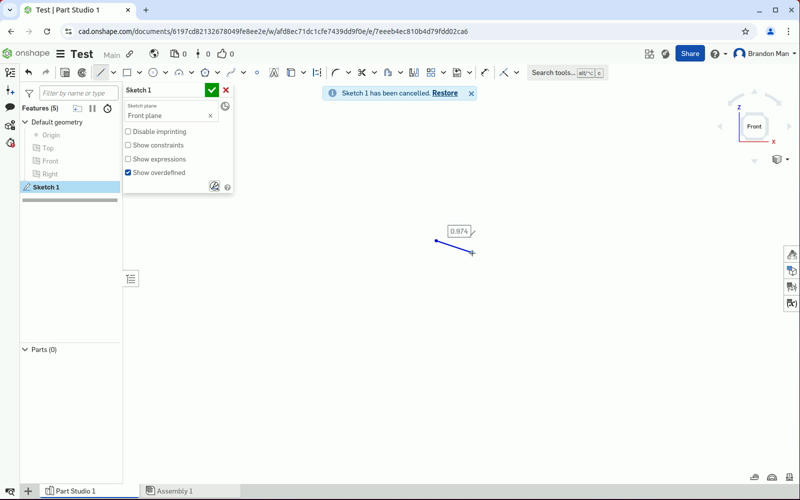
scroll(-6)
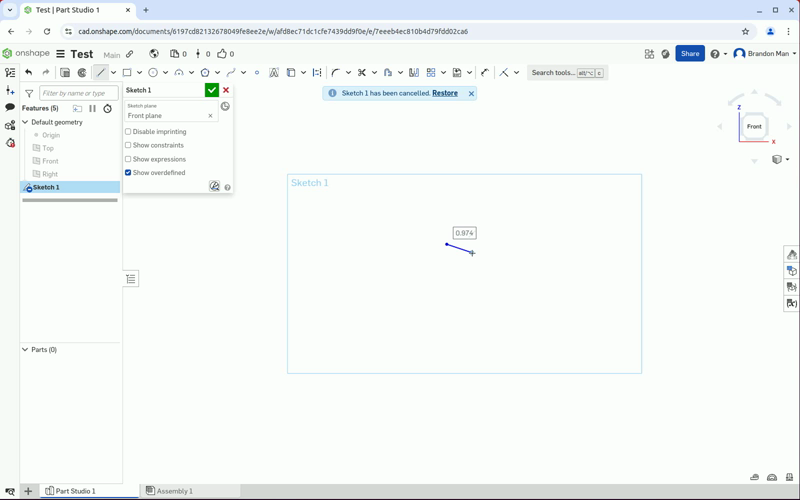
scroll(-6)
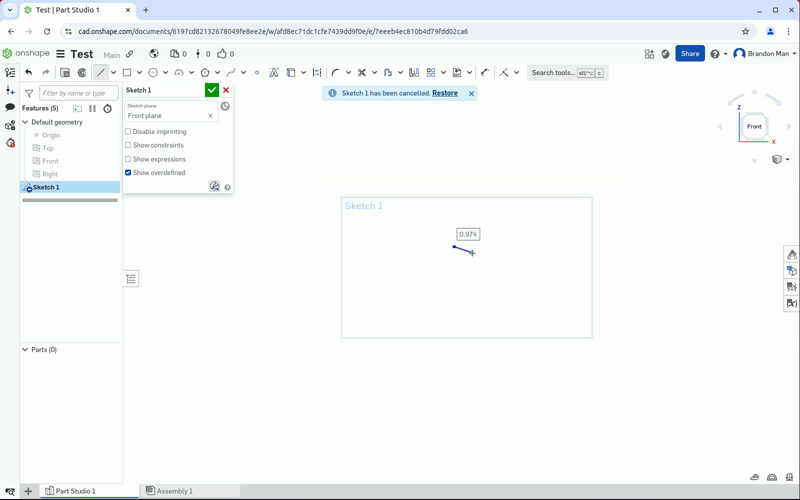
scroll(-6)
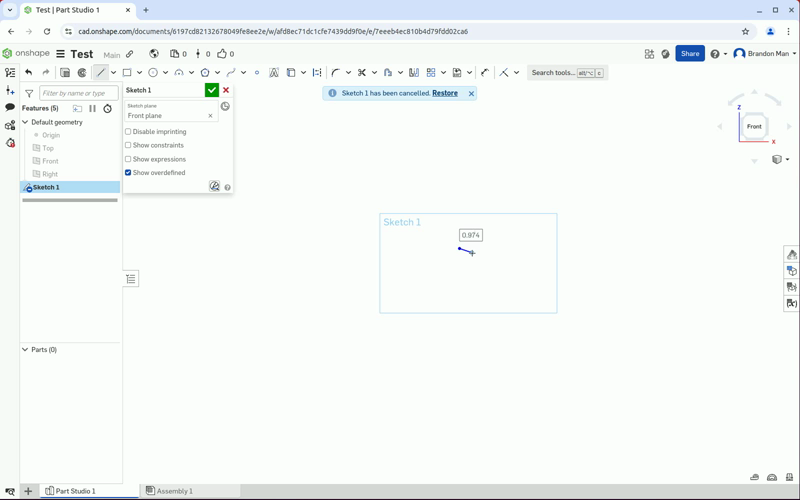
scroll(-6)
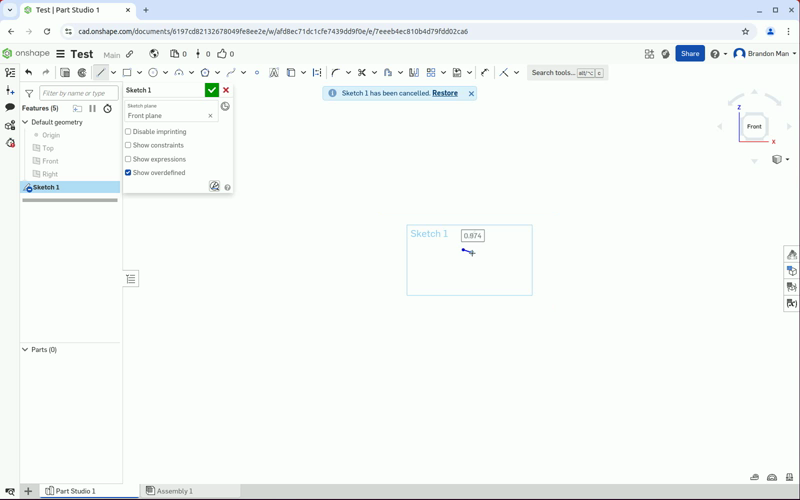
scroll(-6)
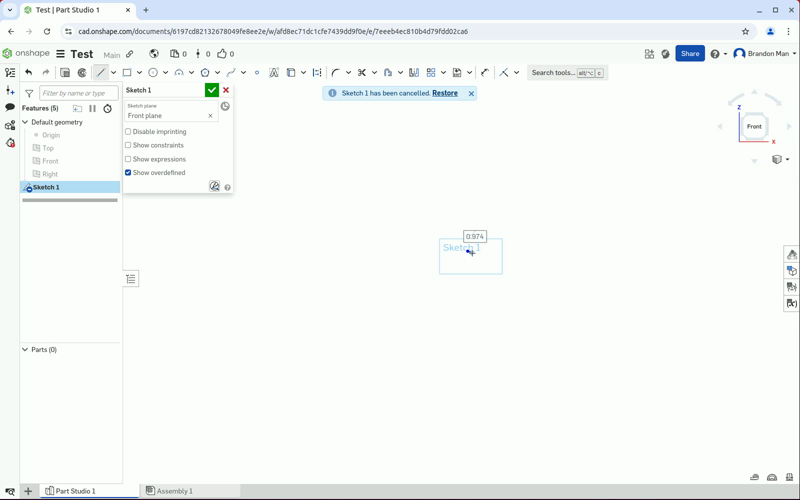
key_up(shift)
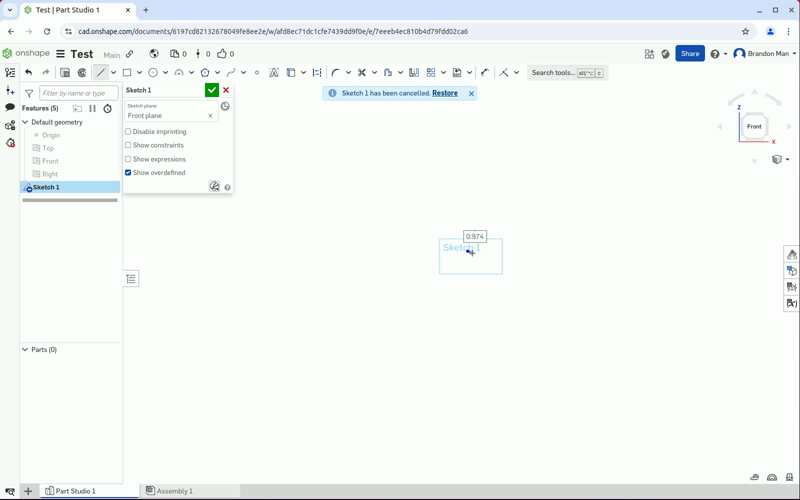
key(esc)
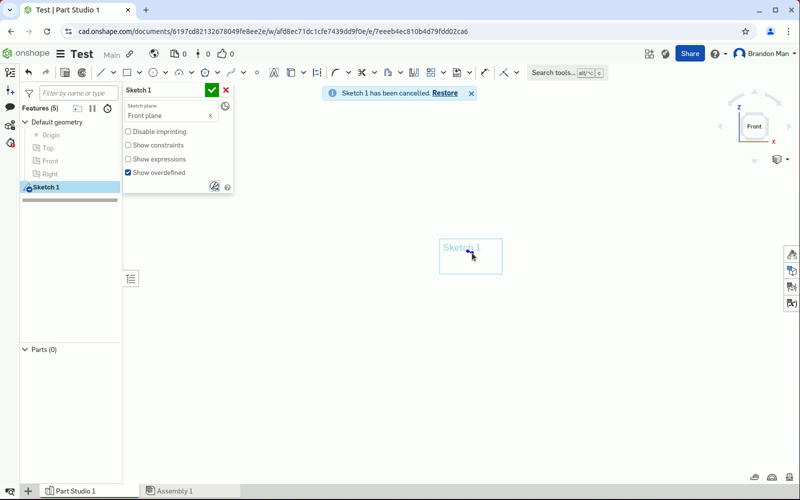
key(a)
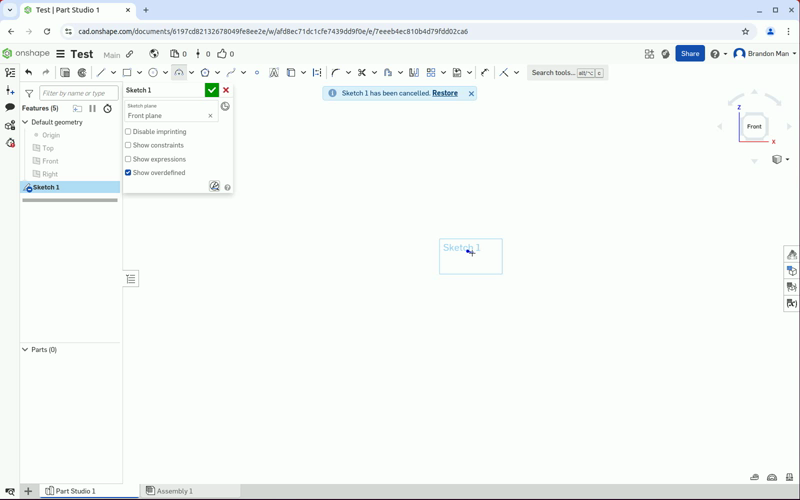
mouse_move(472, 252)
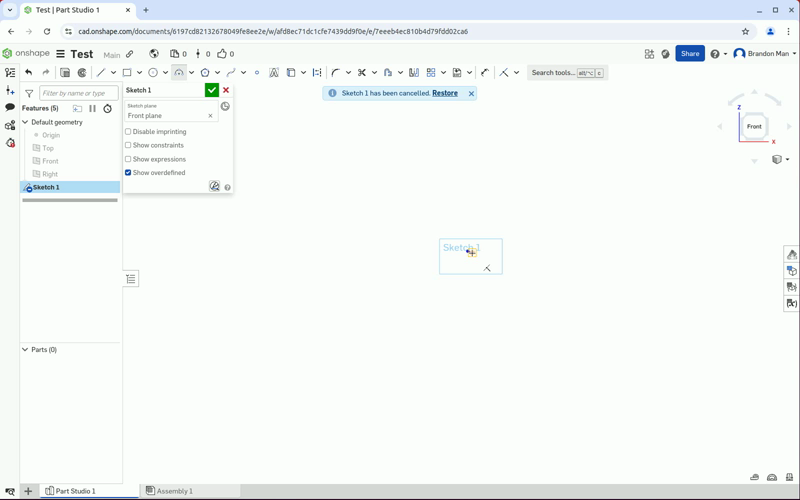
click(472, 252)
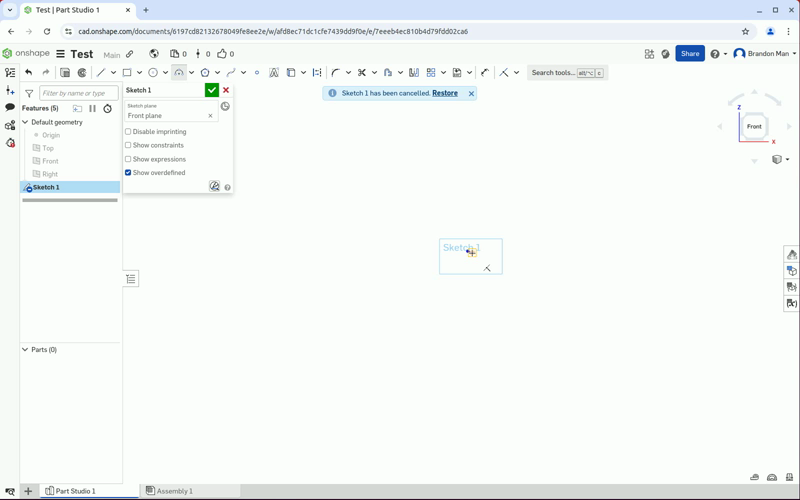
mouse_move(467, 251)
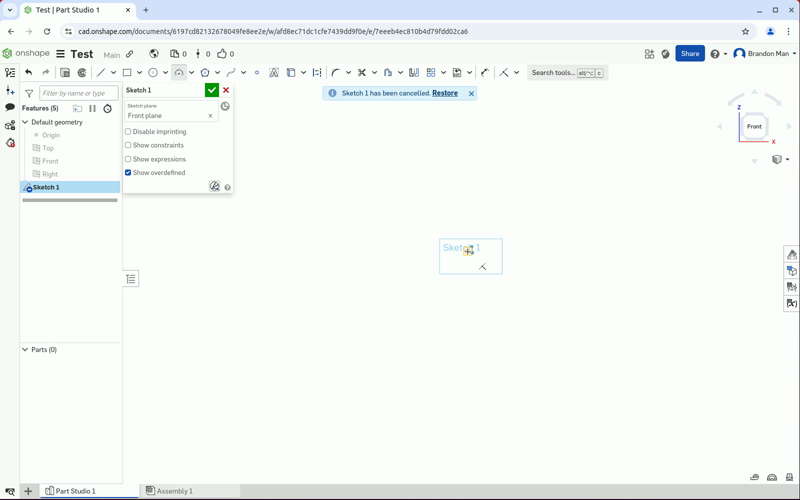
scroll(6)
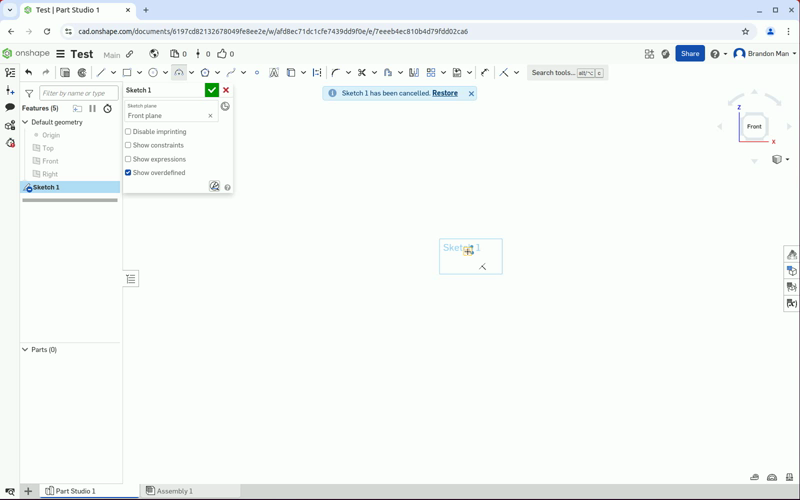
scroll(6)
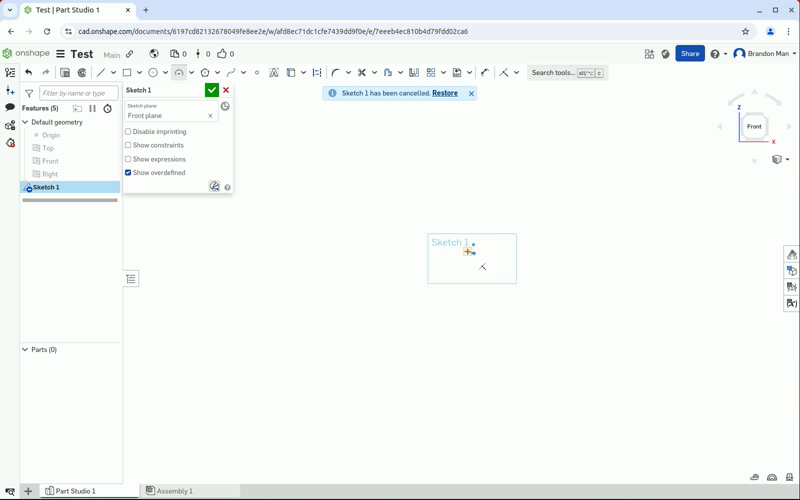
scroll(6)
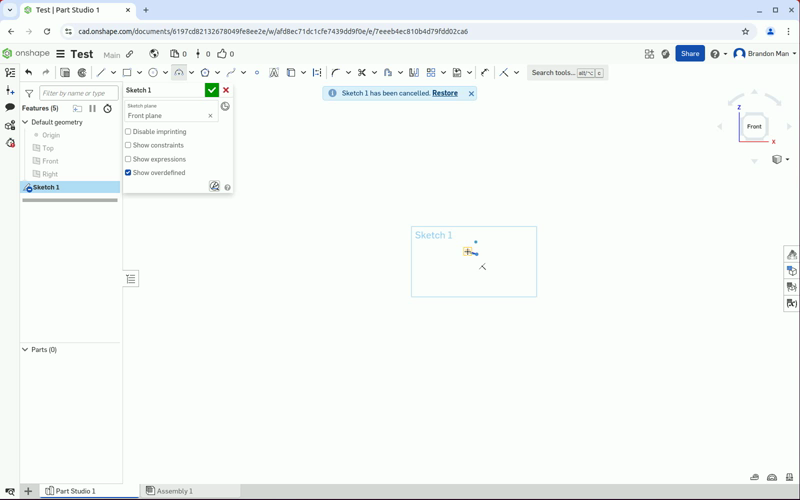
scroll(6)
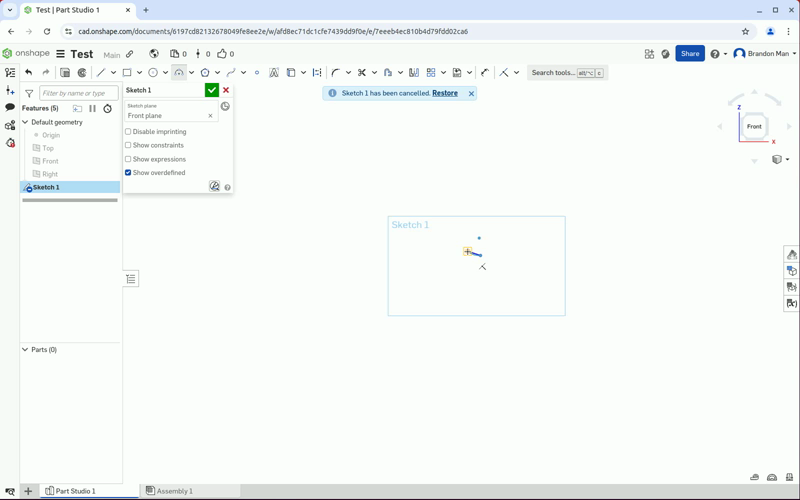
scroll(6)
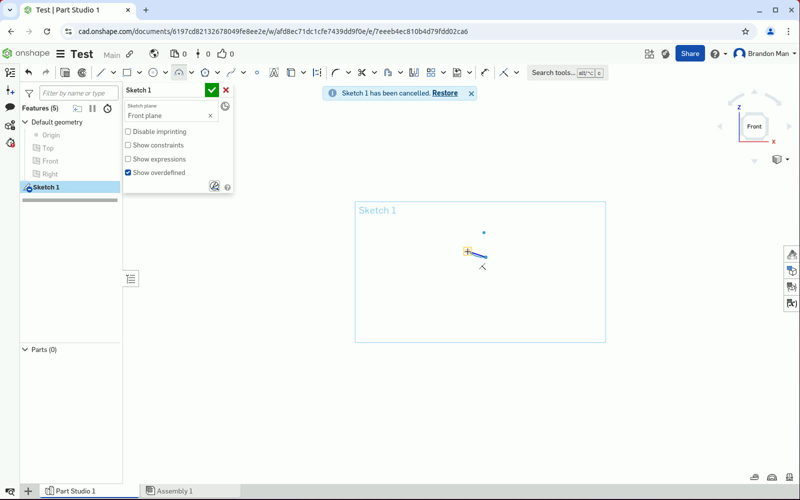
scroll(6)
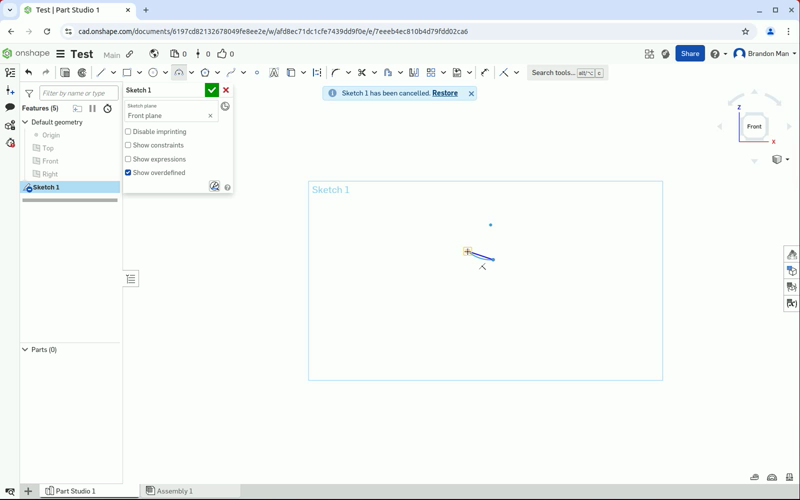
scroll(6)
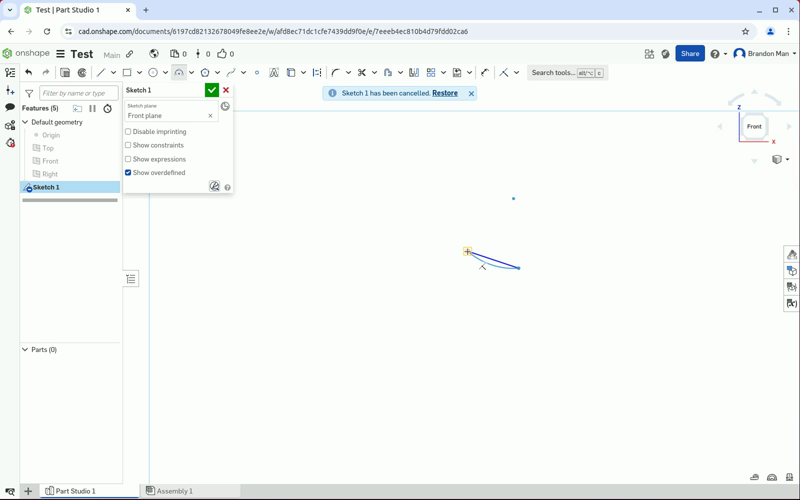
click(467, 251)
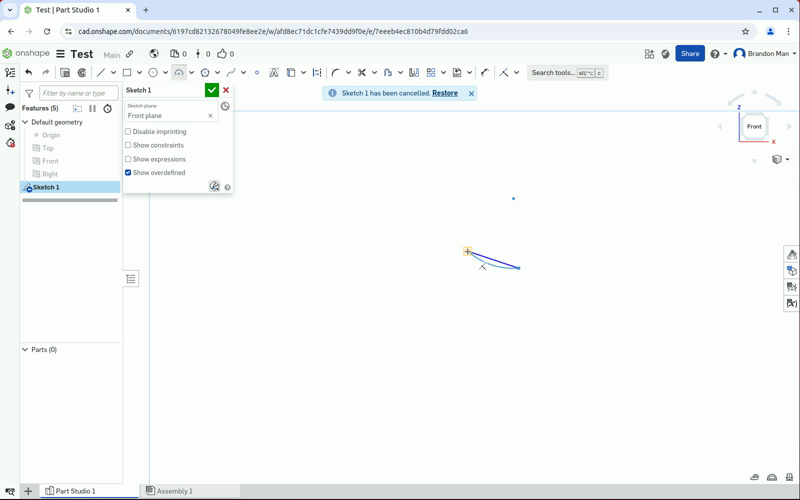
scroll(-6)
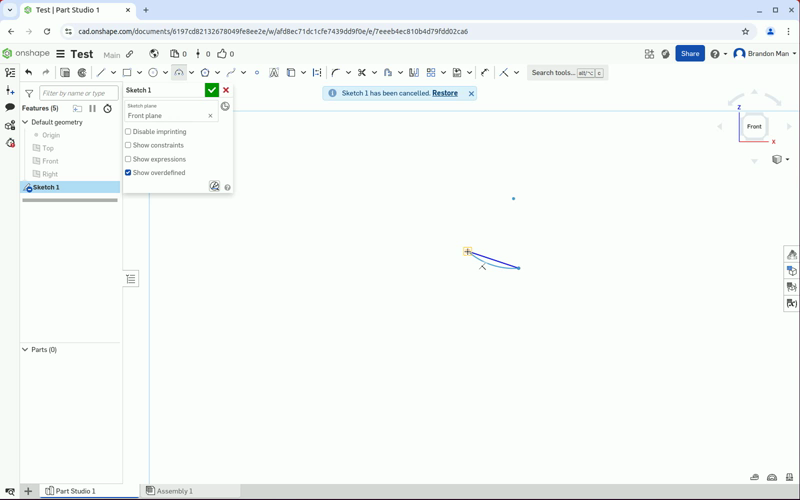
scroll(-6)
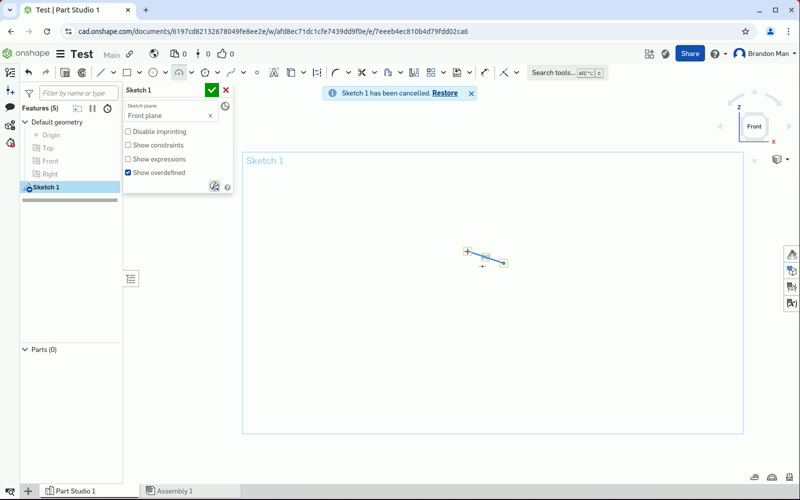
scroll(-6)
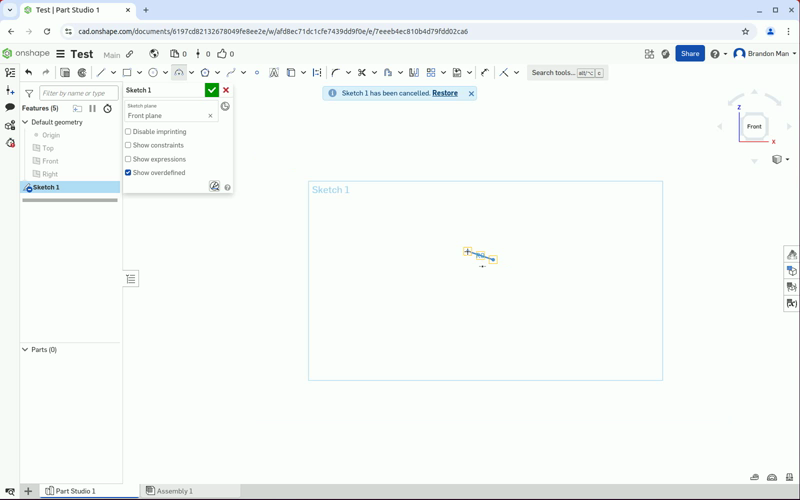
scroll(-6)
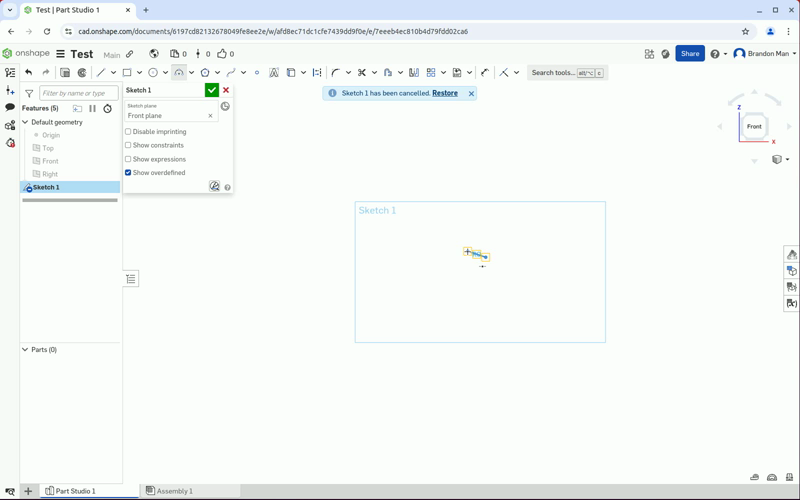
scroll(-6)
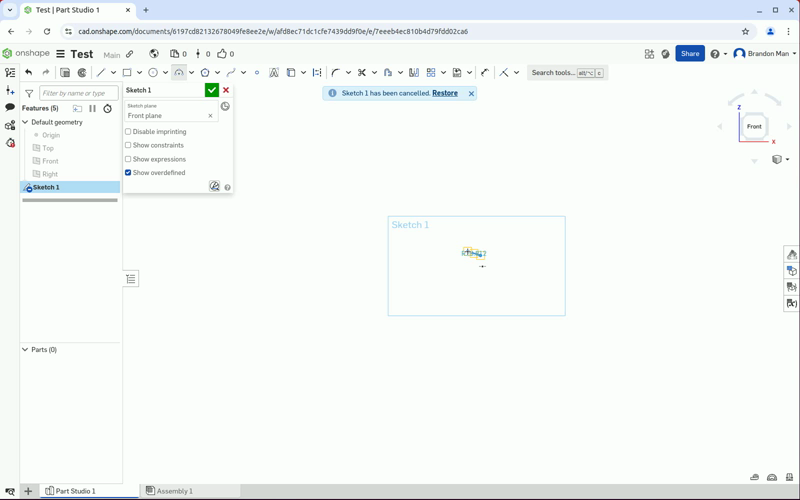
scroll(-6)
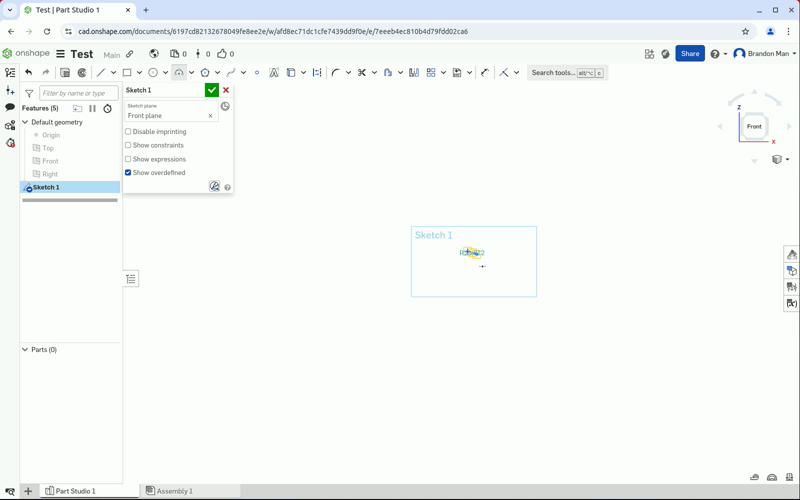
scroll(-6)
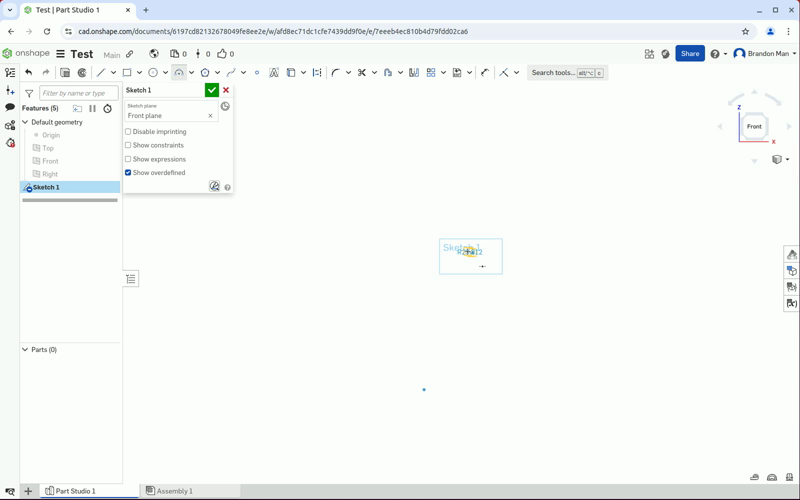
key_down(shift)
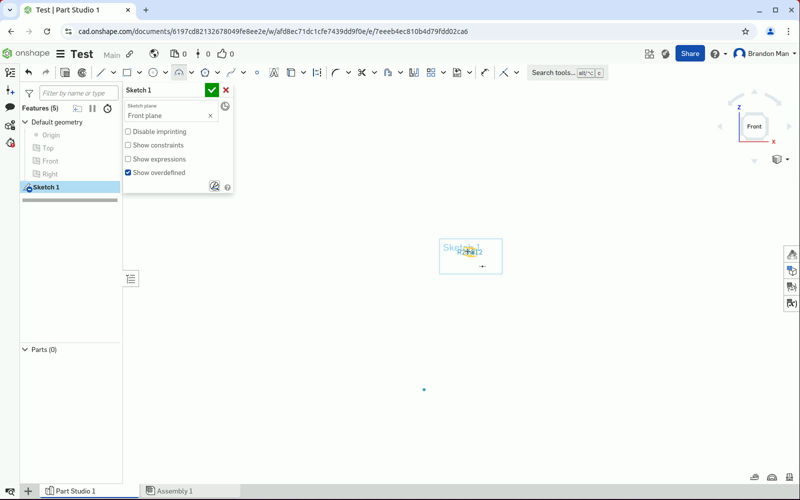
mouse_move(470, 251)
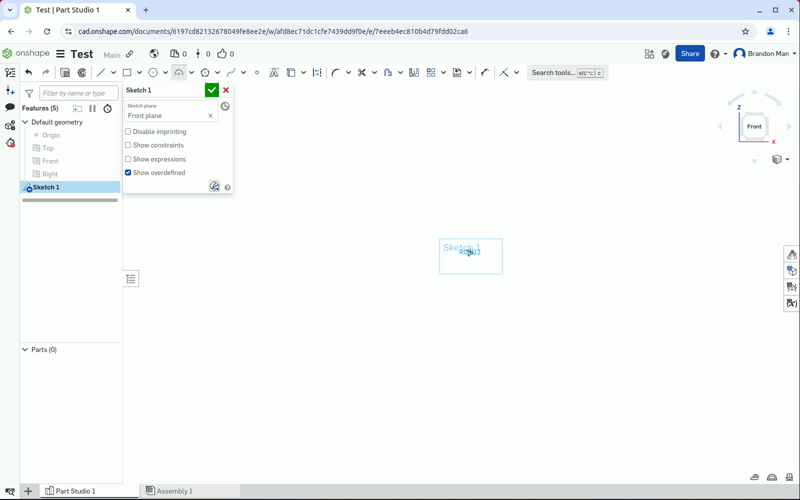
scroll(6)
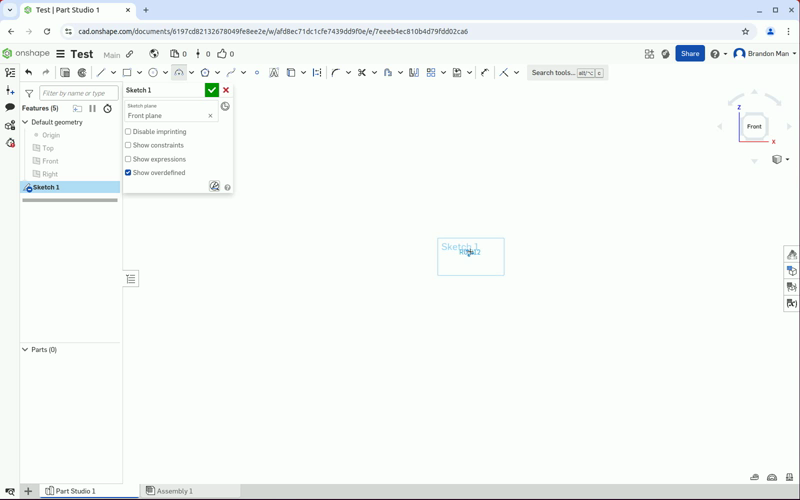
scroll(6)
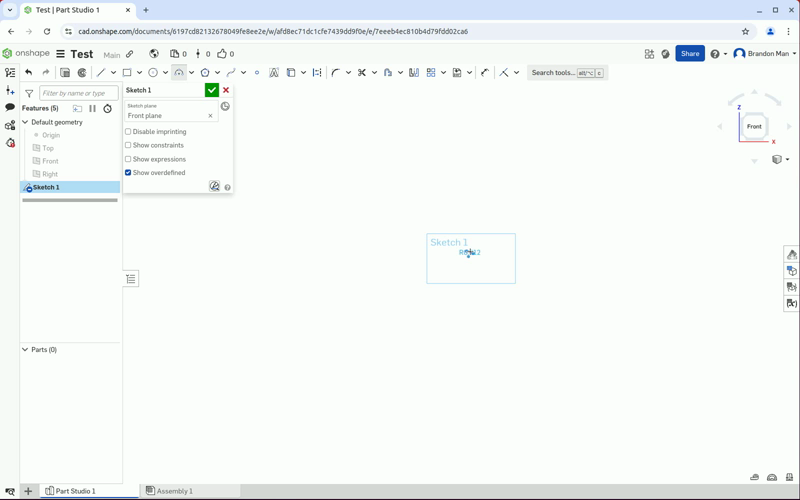
scroll(6)
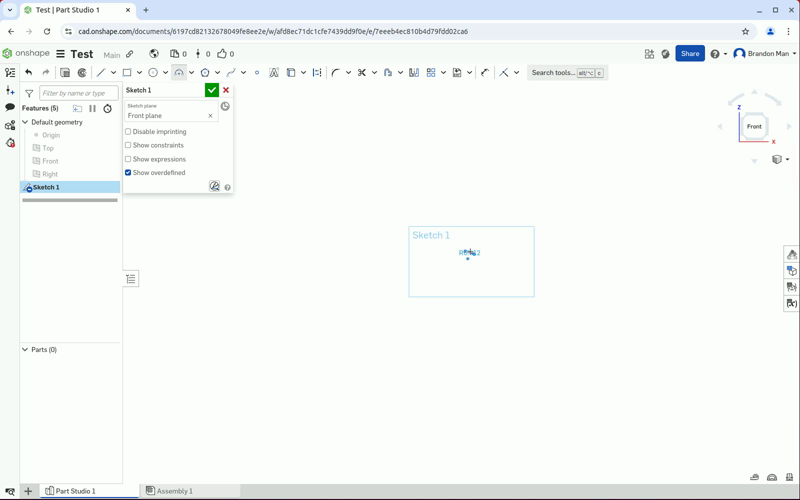
scroll(6)
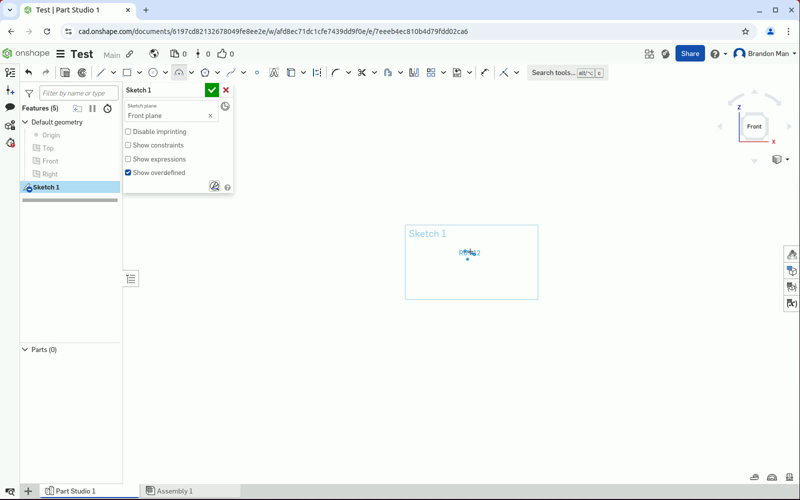
scroll(6)
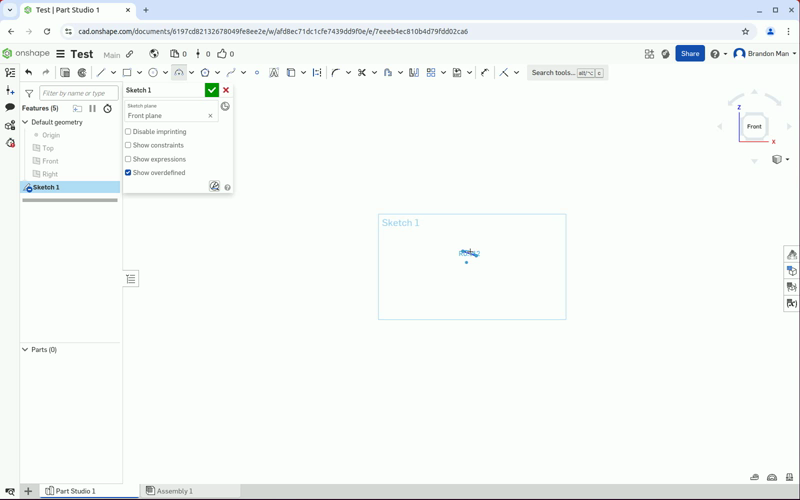
scroll(6)
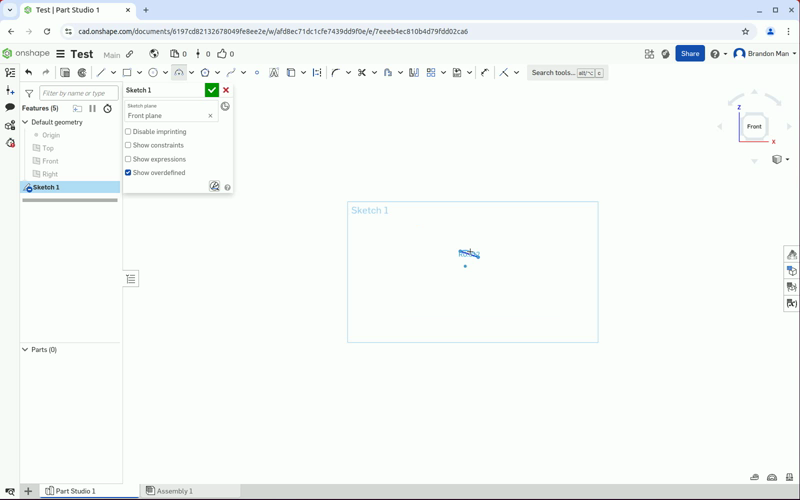
scroll(6)
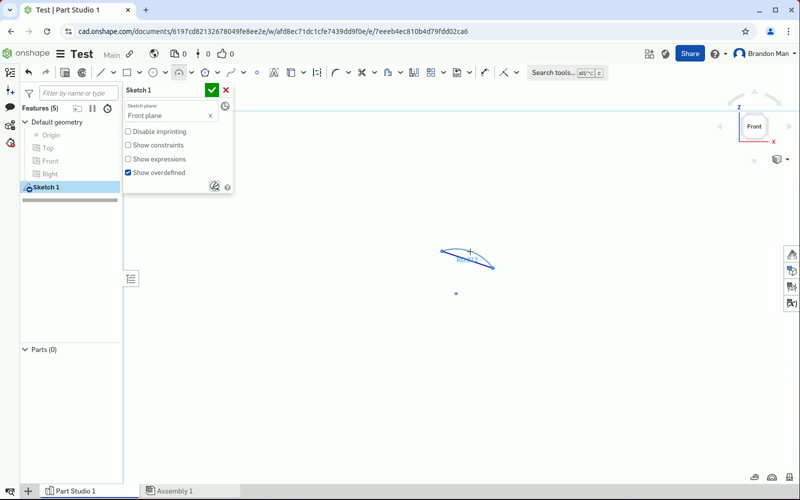
click(470, 251)
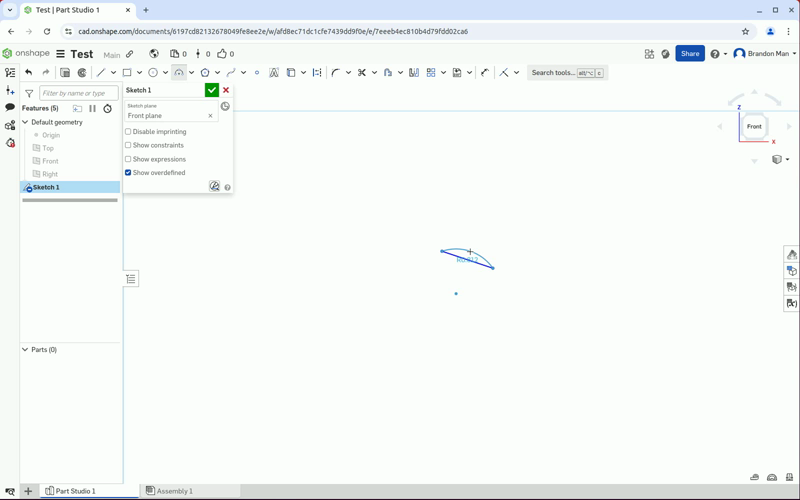
scroll(-6)
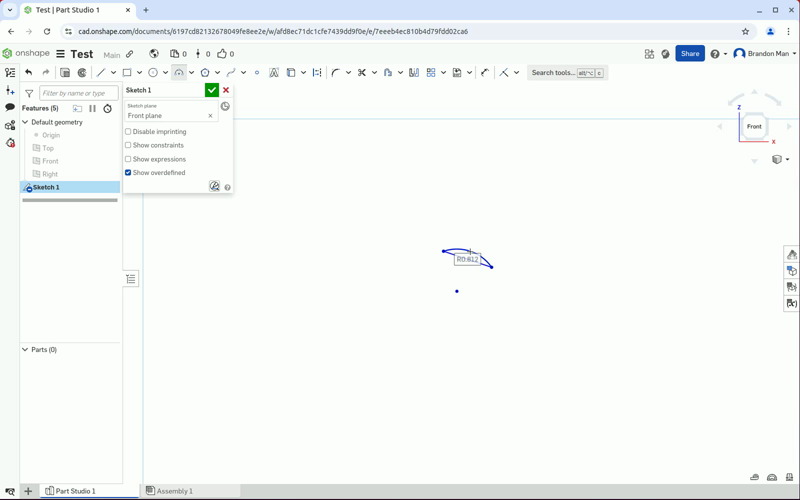
scroll(-6)
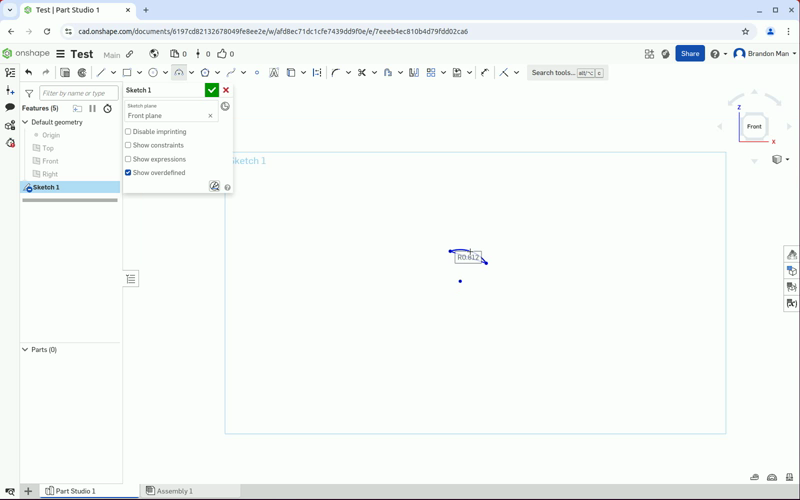
scroll(-6)
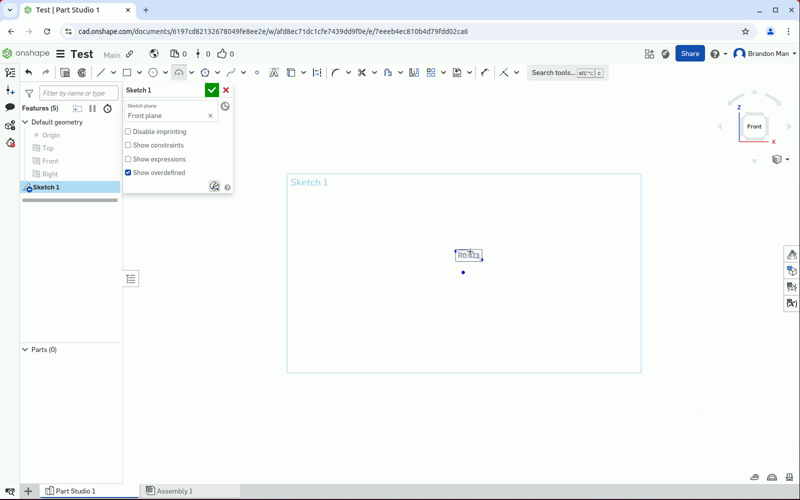
scroll(-6)
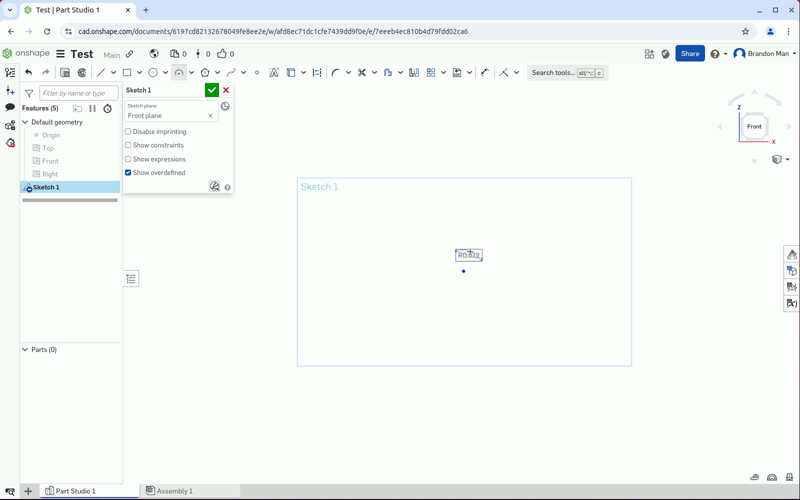
scroll(-6)
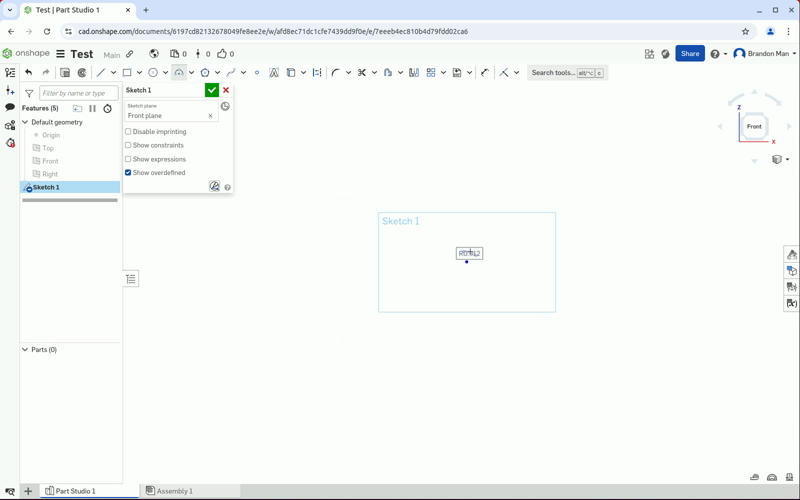
scroll(-6)
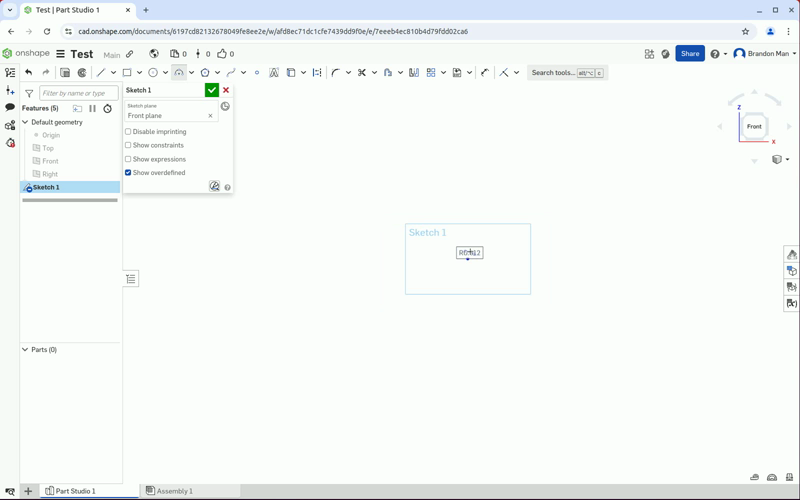
scroll(-6)
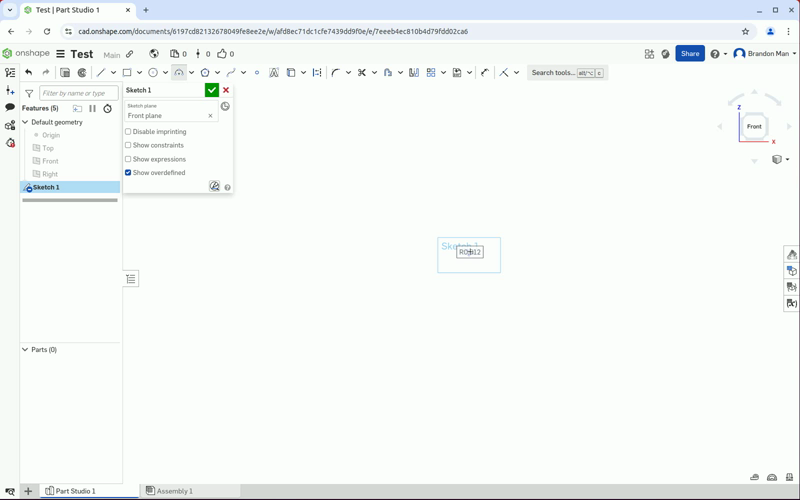
key_up(shift)
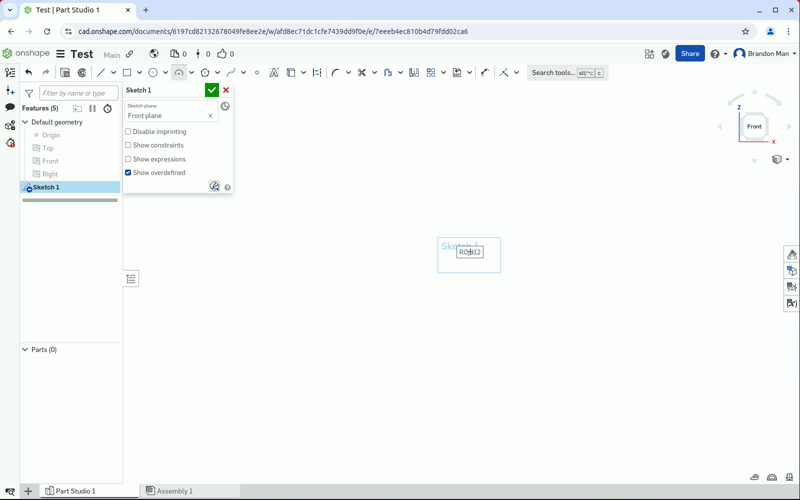
key(esc)
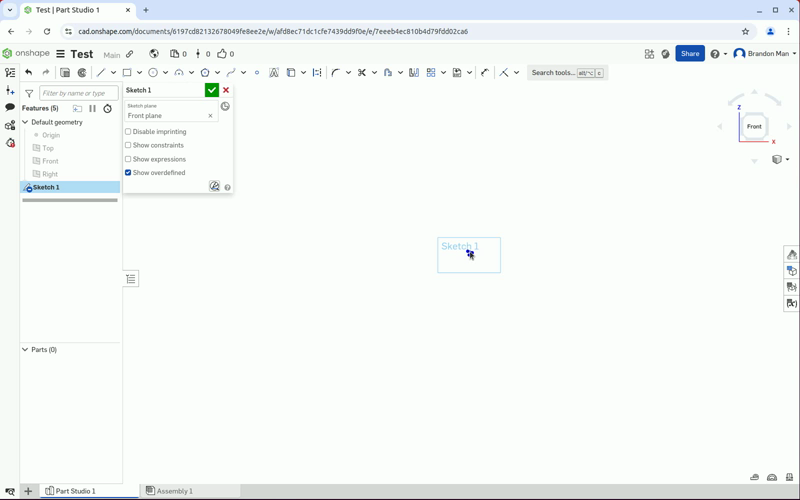
mouse_move(469, 251)
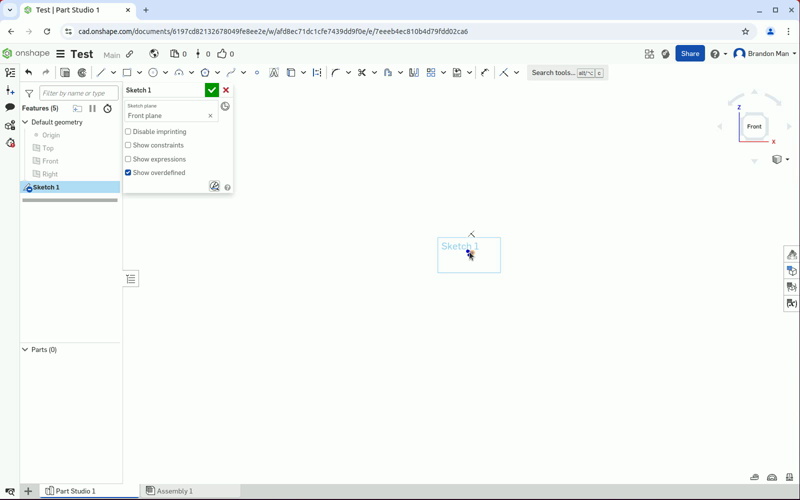
scroll(6)
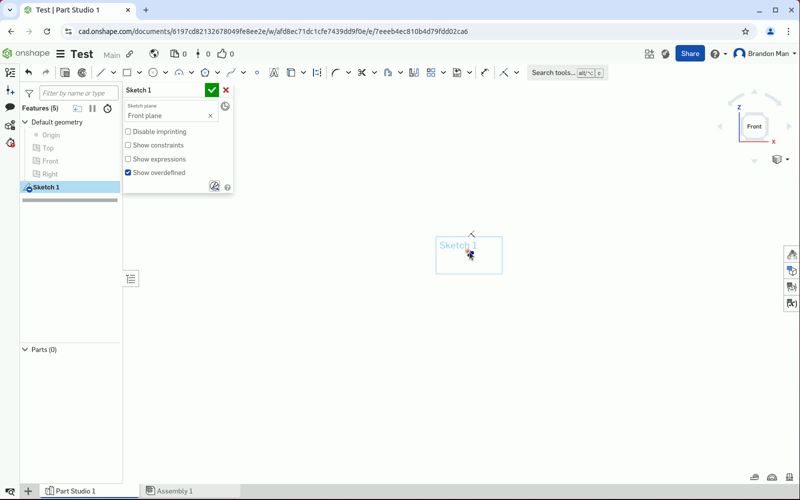
scroll(6)
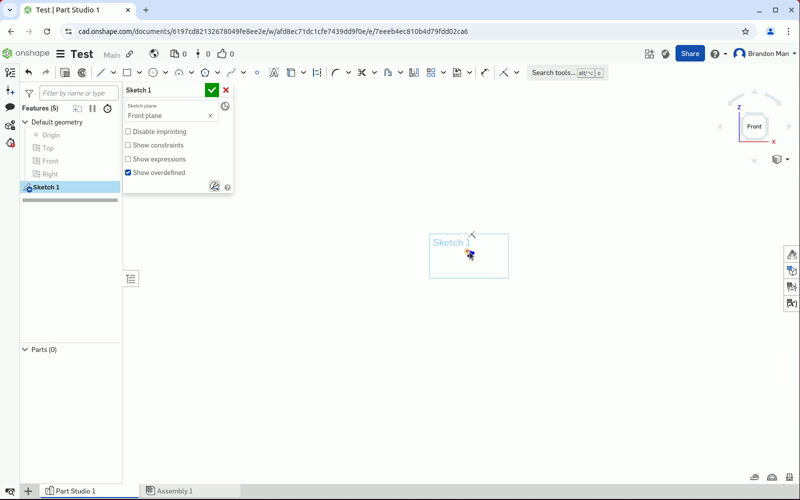
scroll(6)
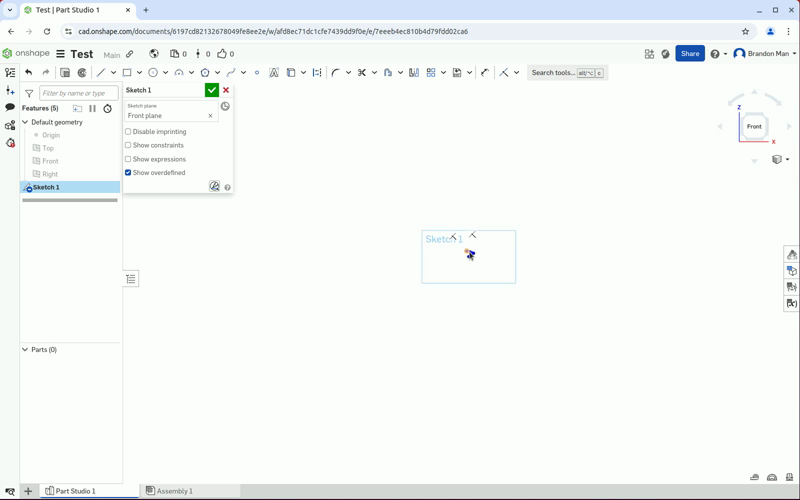
scroll(6)
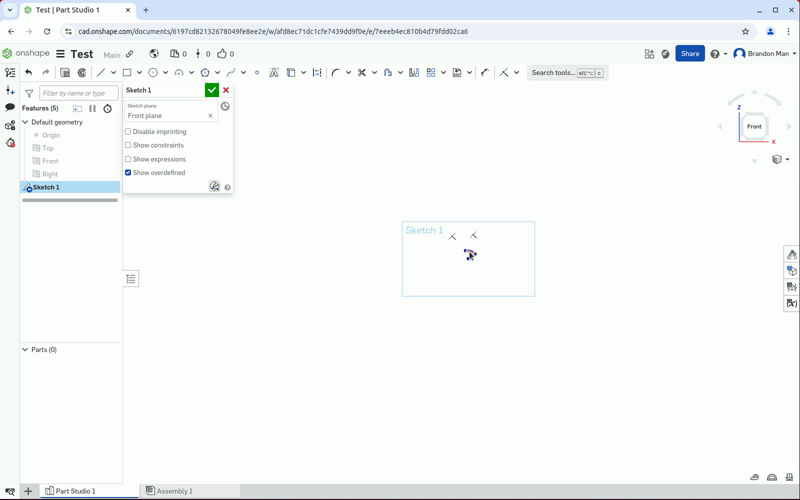
scroll(6)
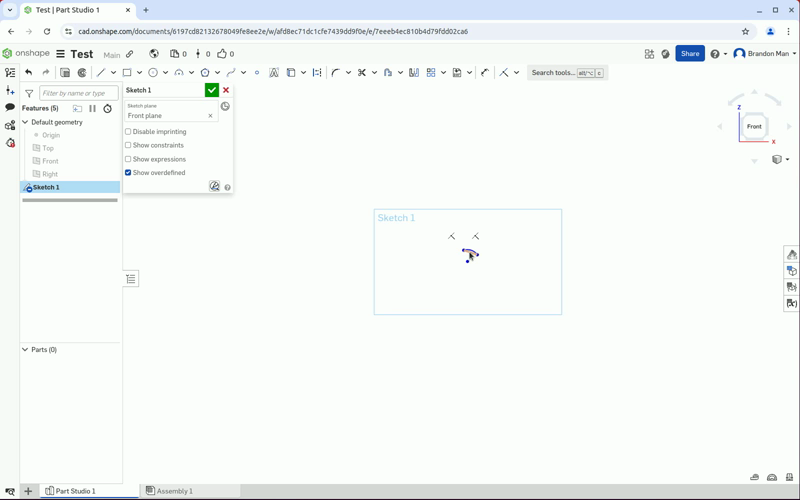
scroll(6)
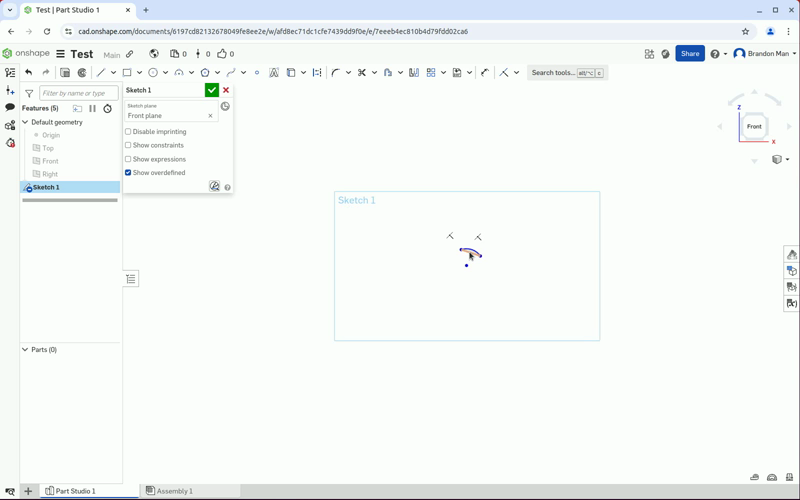
scroll(6)
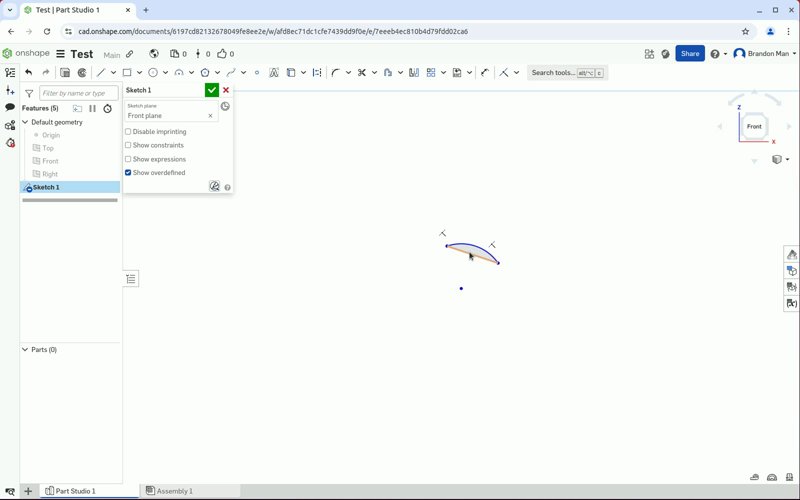
click(469, 251)
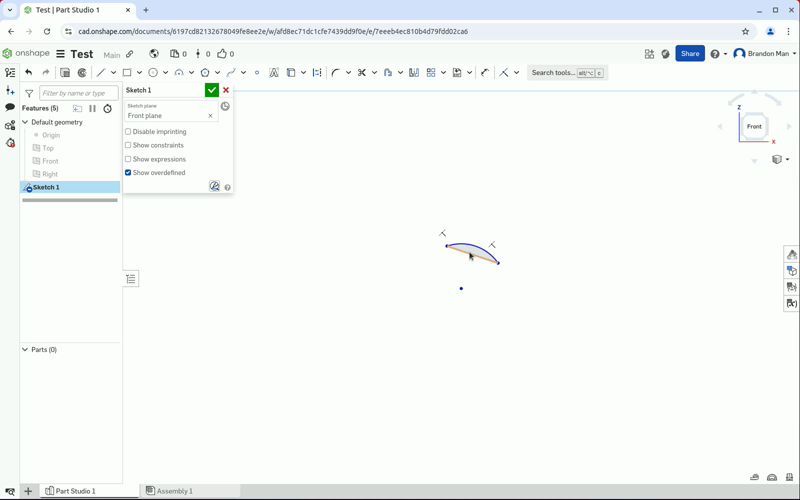
scroll(-6)
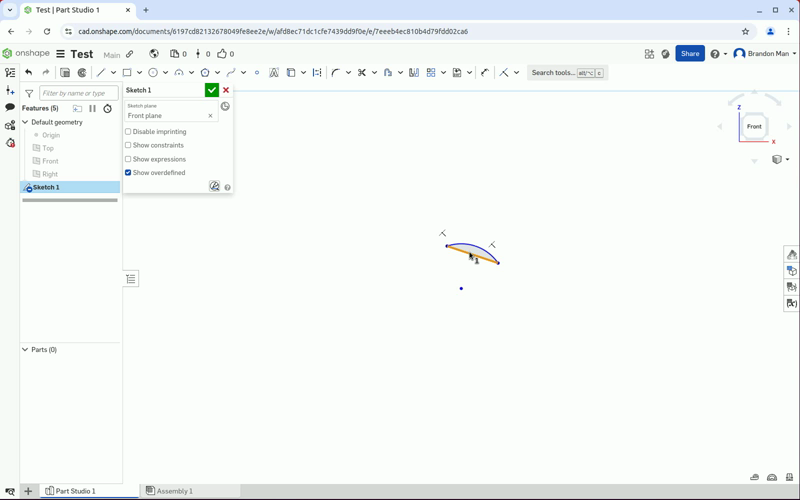
scroll(-6)
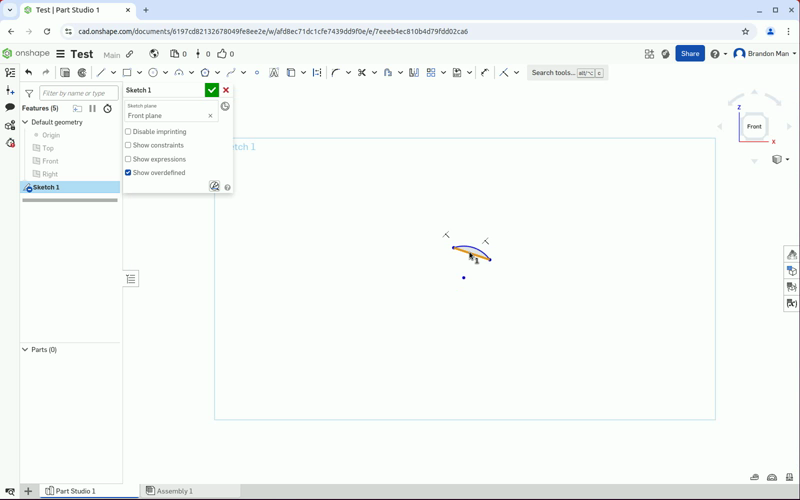
scroll(-6)
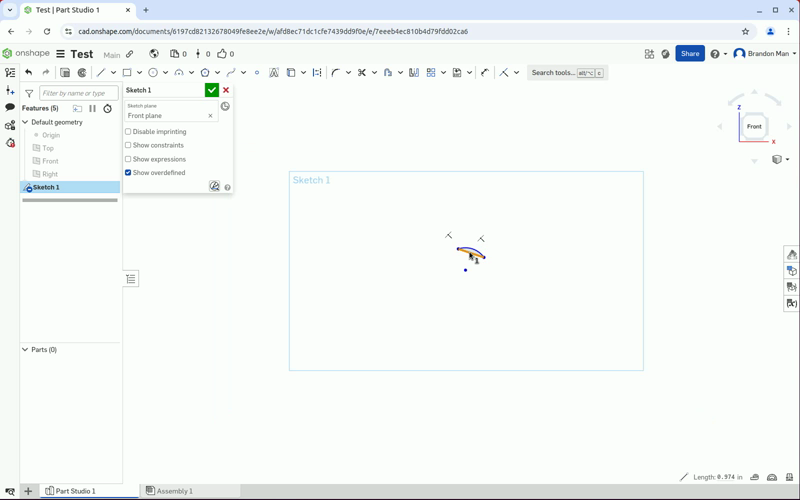
scroll(-6)
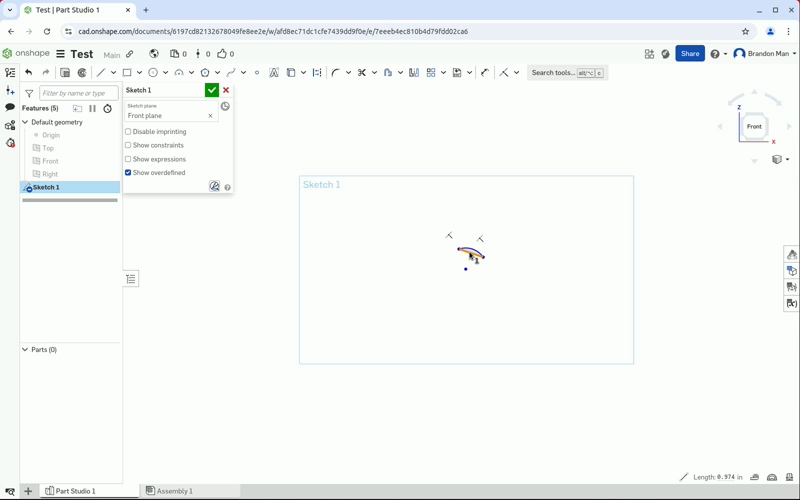
scroll(-6)
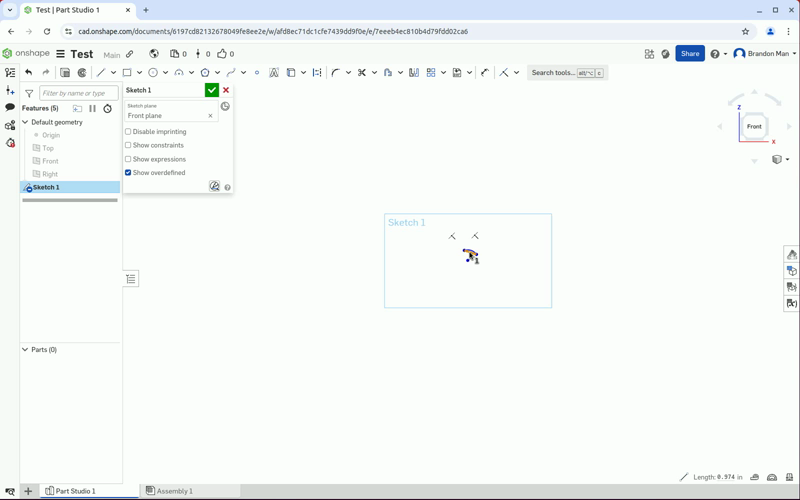
scroll(-6)
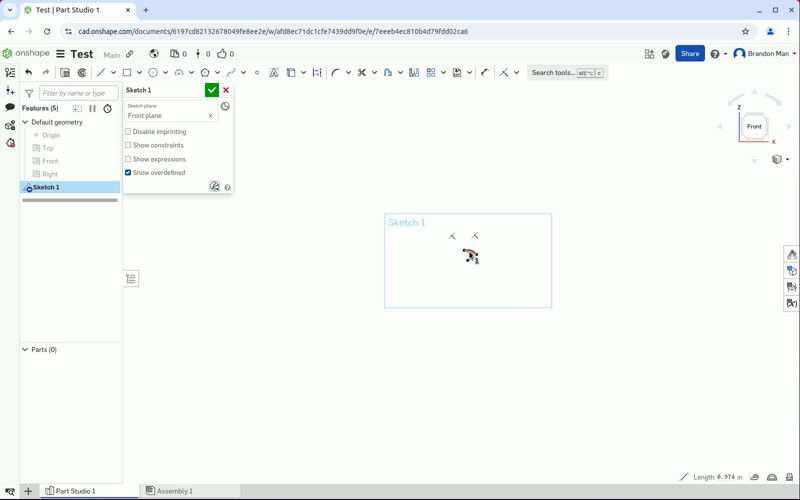
scroll(-6)
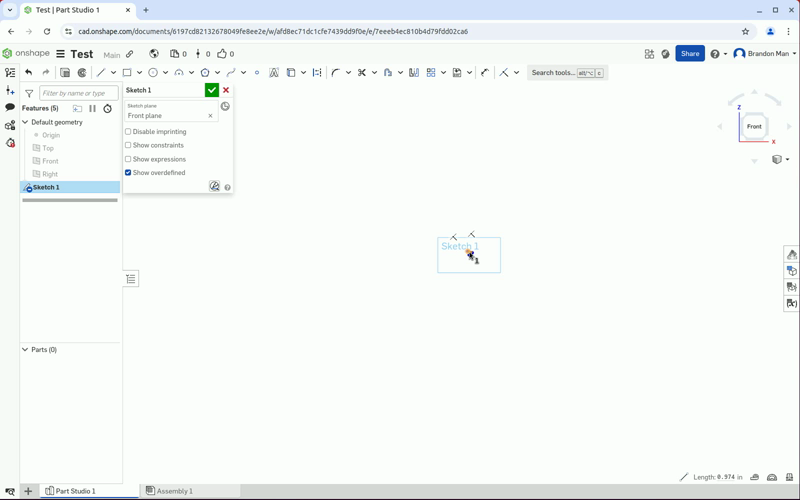
mouse_move(73, 352)
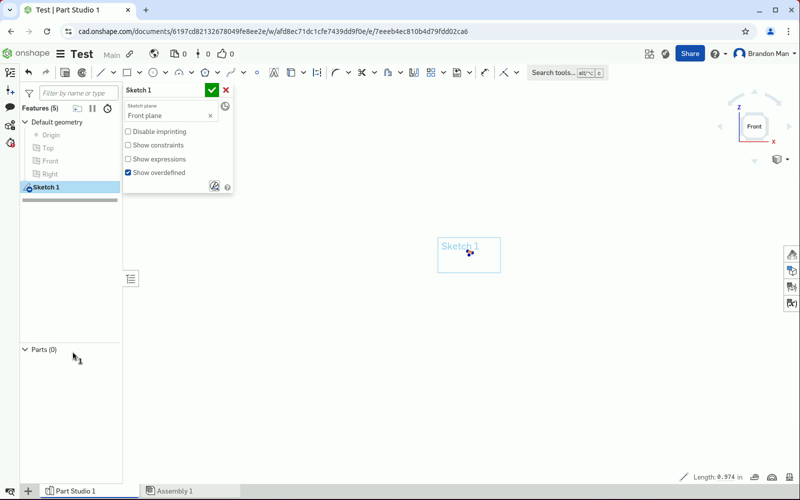
key(shift+y)
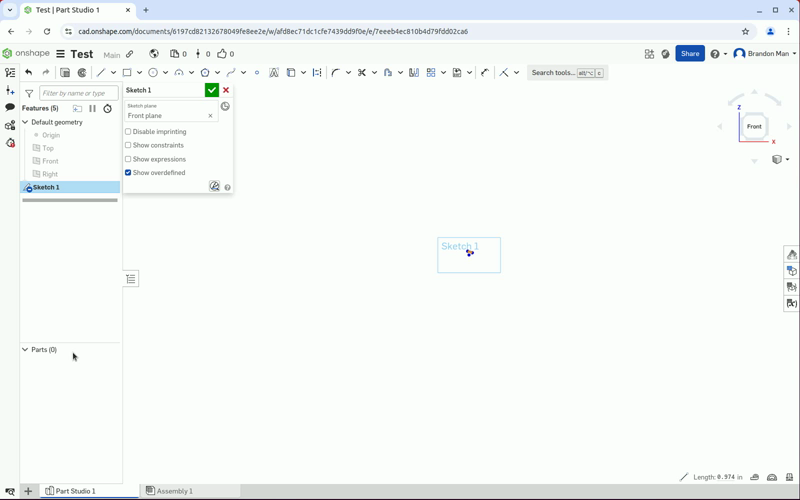
key(shift+e)
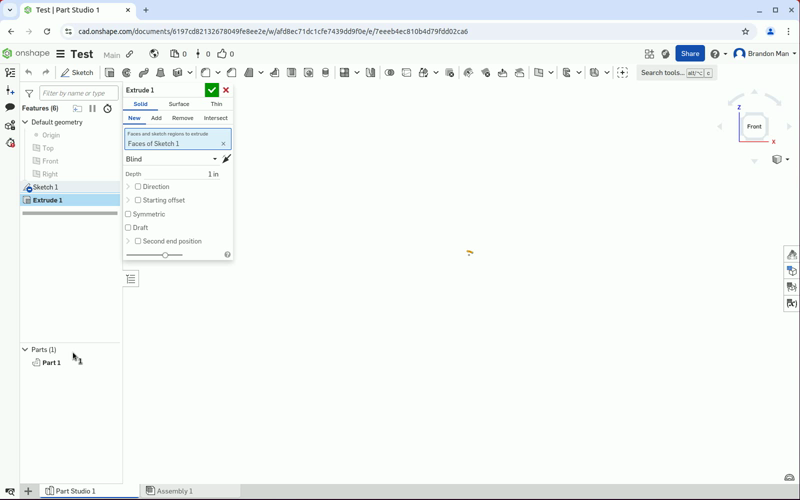
mouse_move(143, 106)
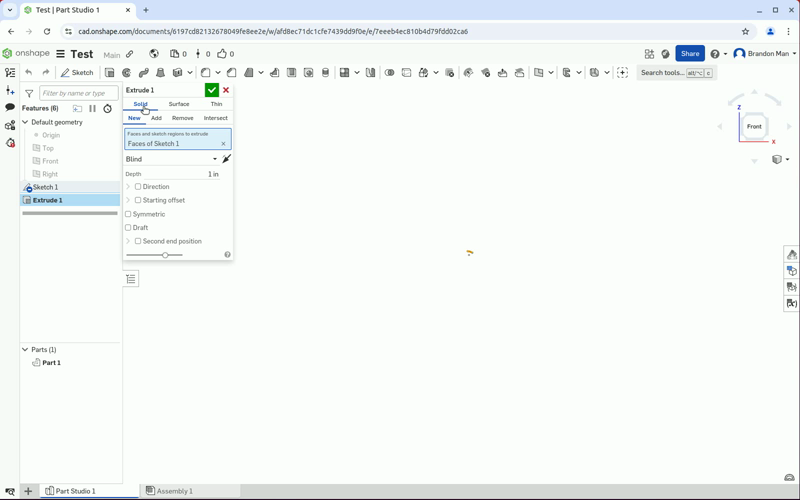
click(143, 106)
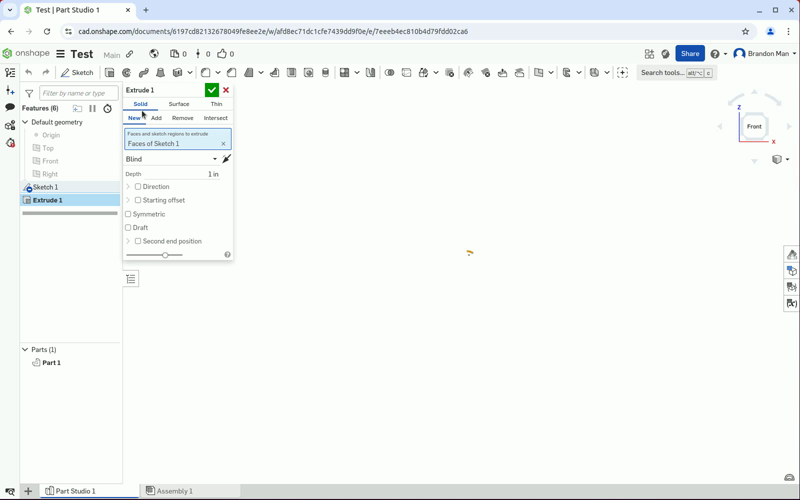
mouse_move(137, 120)
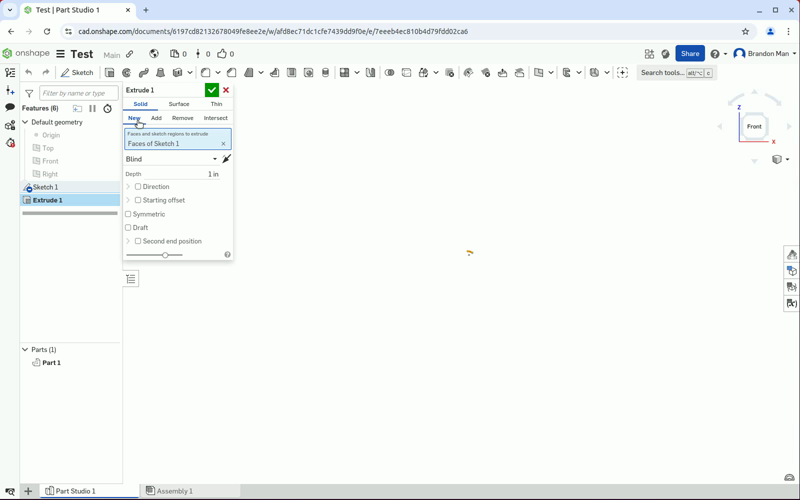
click(137, 120)
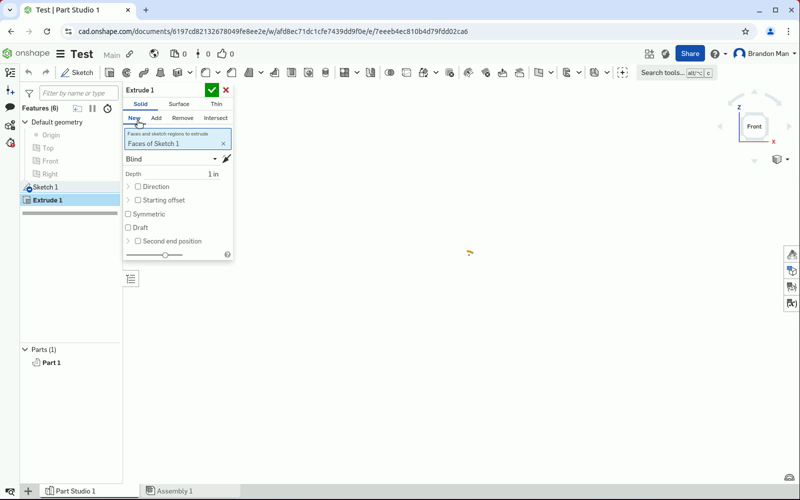
key(tab, 4)
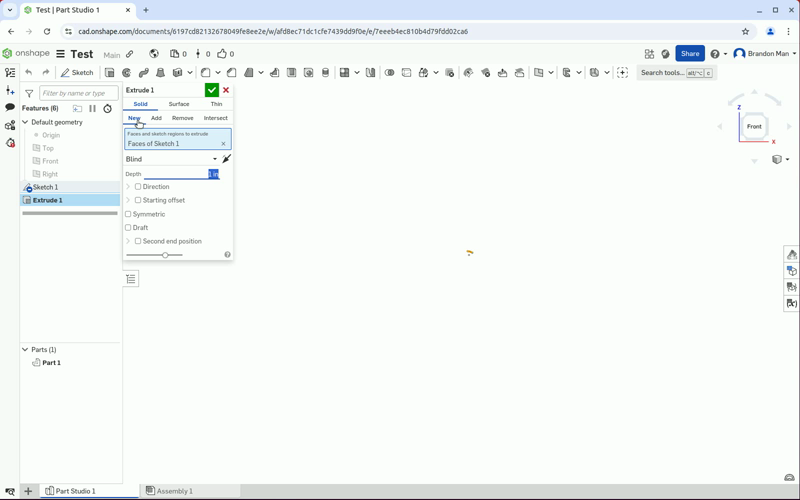
text(16.368)
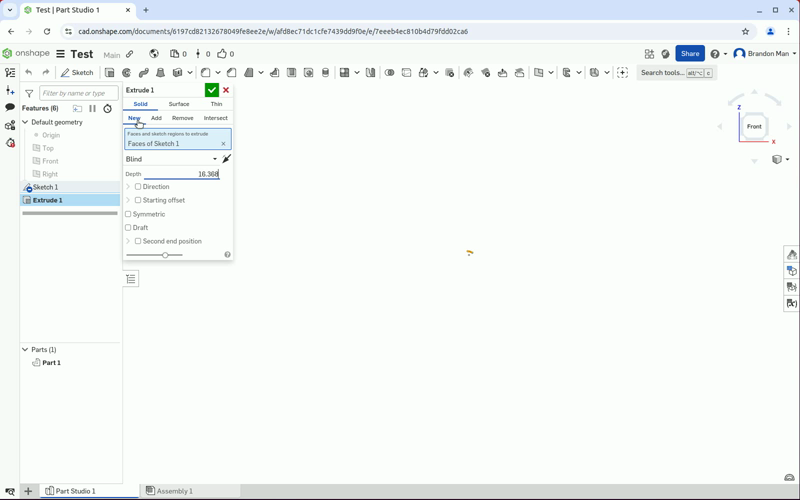
key(tab, 3)
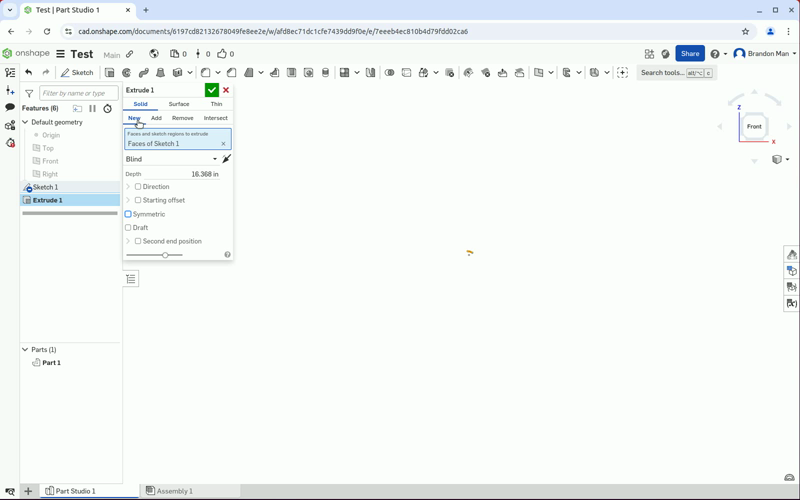
key(space)
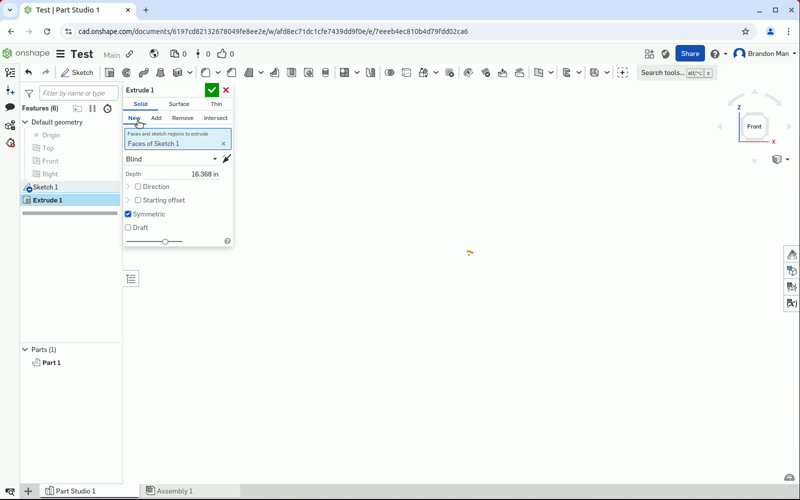
key(enter)
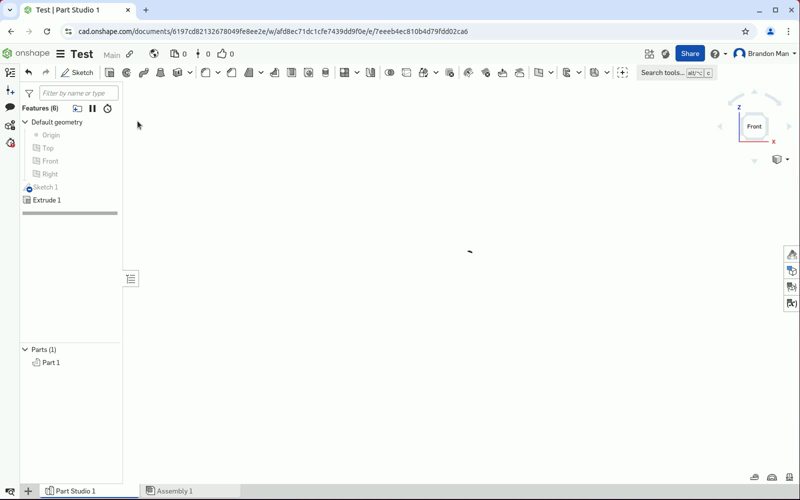
key(shift+h)
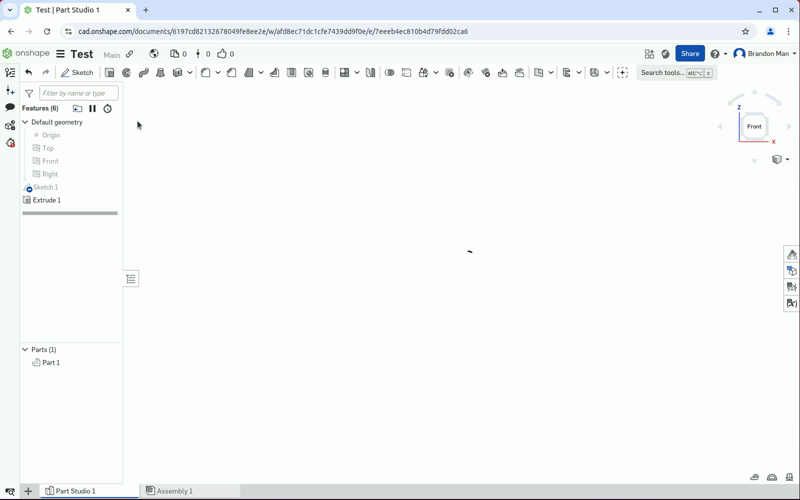
key(shift+h)
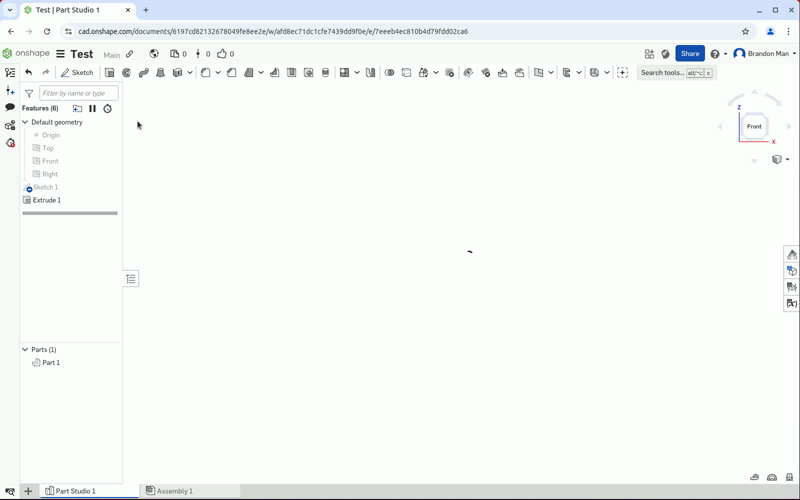
mouse_move(73, 189)
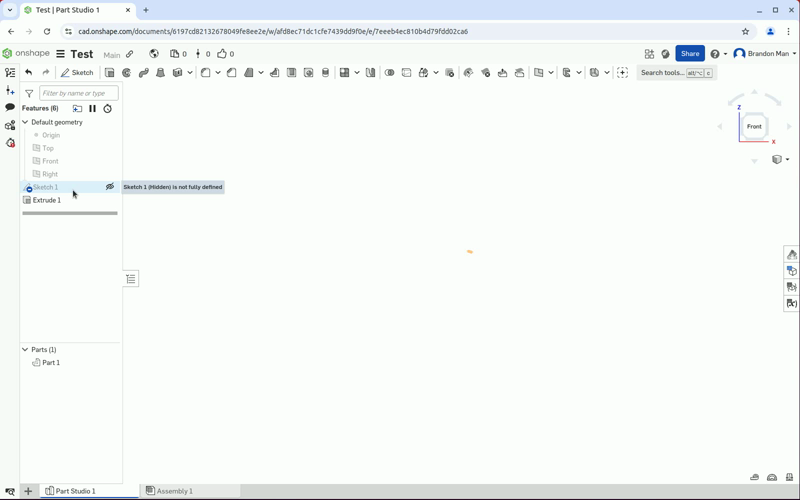
click(73, 189)
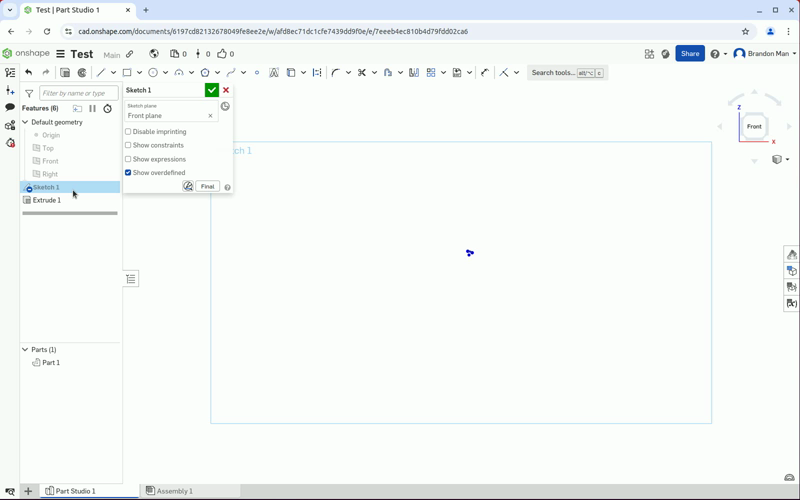
mouse_move(229, 92)
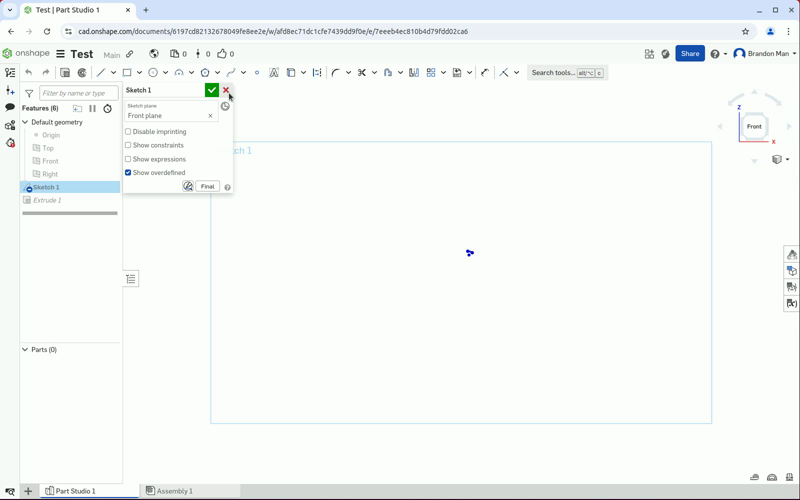
click(229, 92)
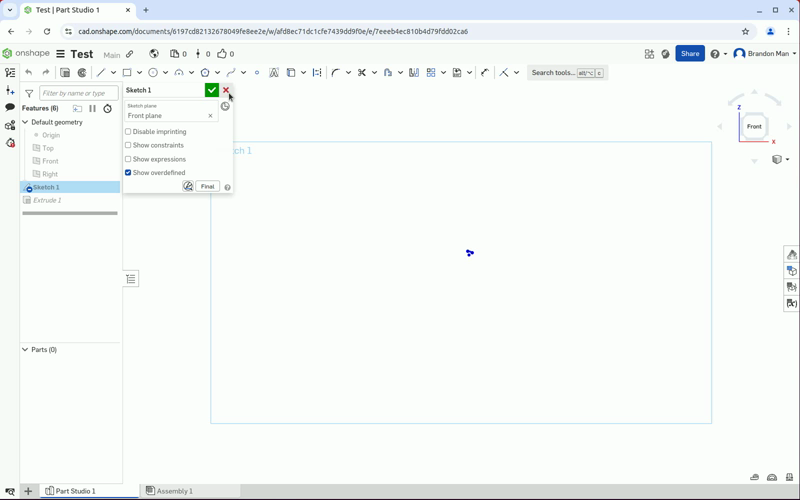
key(shift+s)
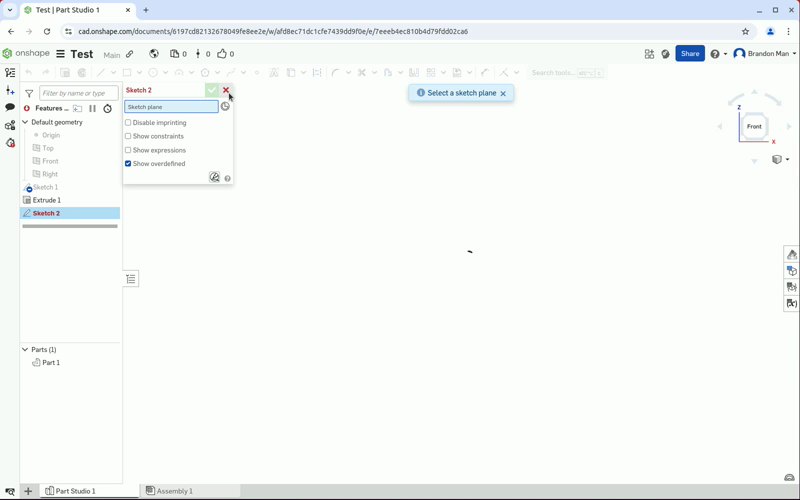
mouse_move(73, 163)
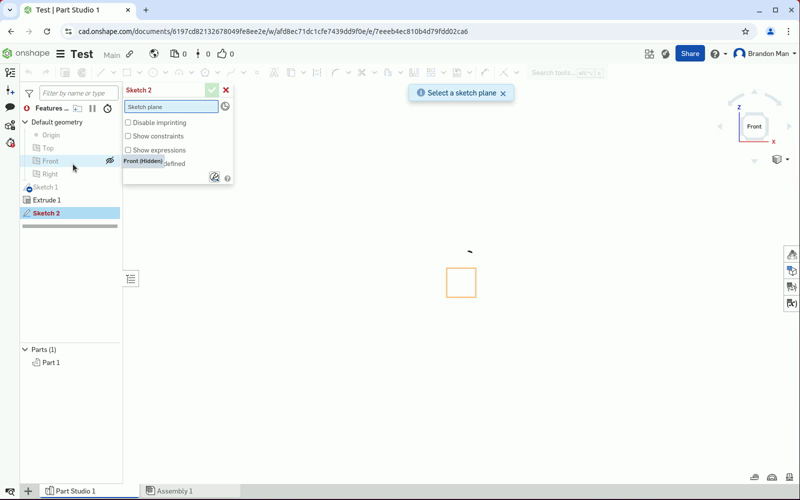
click(73, 163)
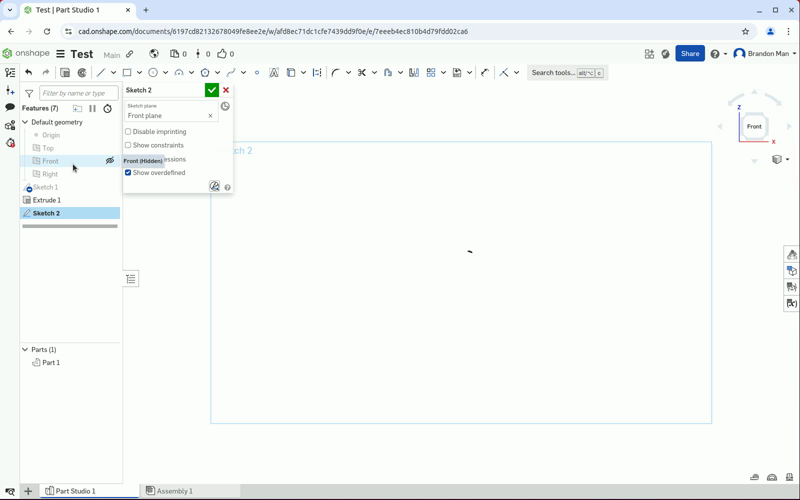
mouse_move(73, 352)
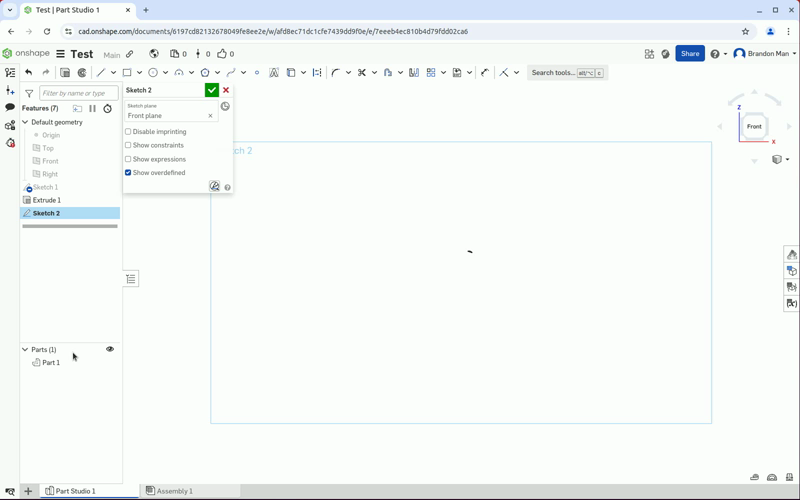
key(y)
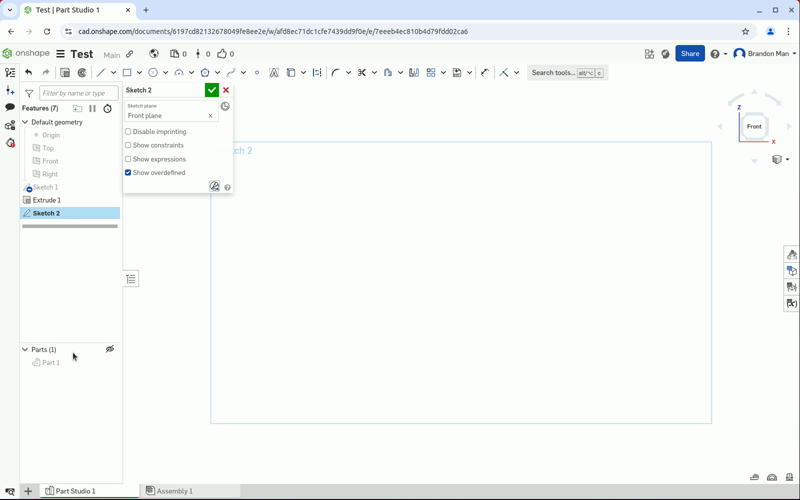
key(a)
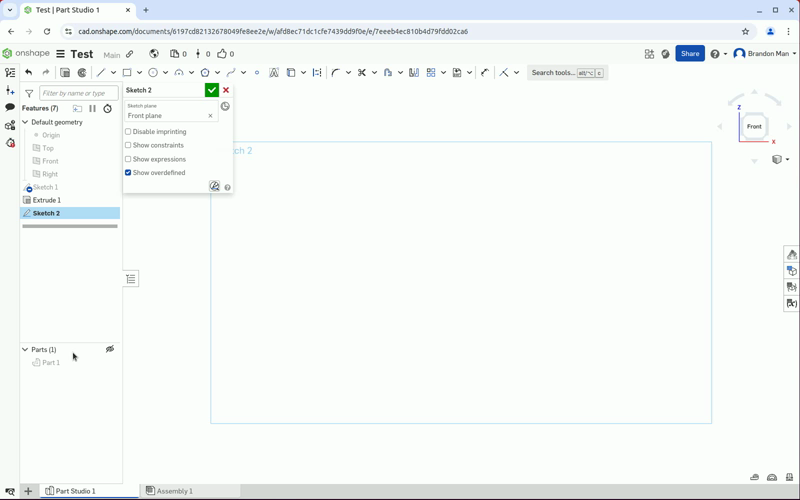
key_down(shift)
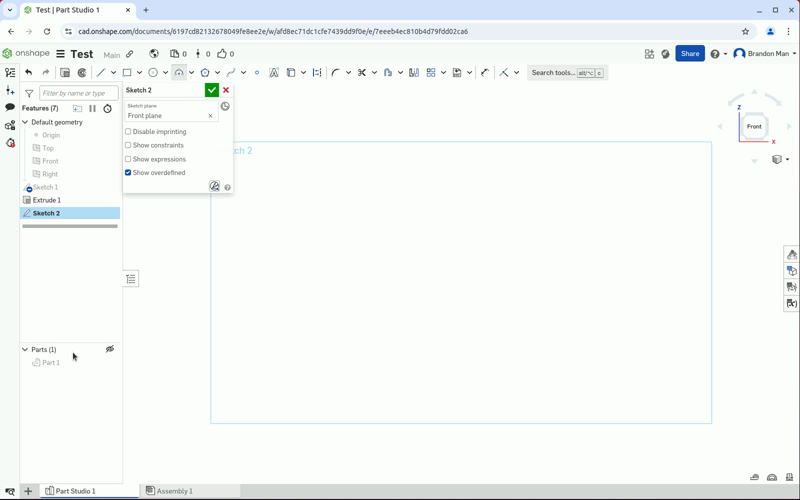
mouse_move(467, 314)
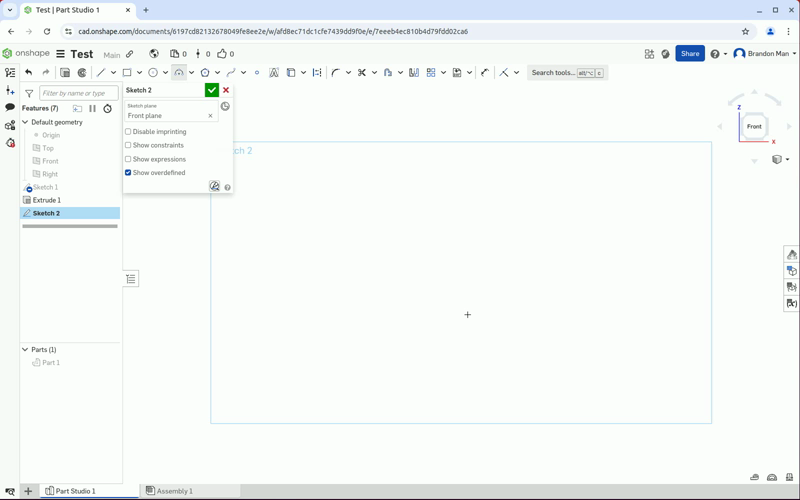
click(467, 314)
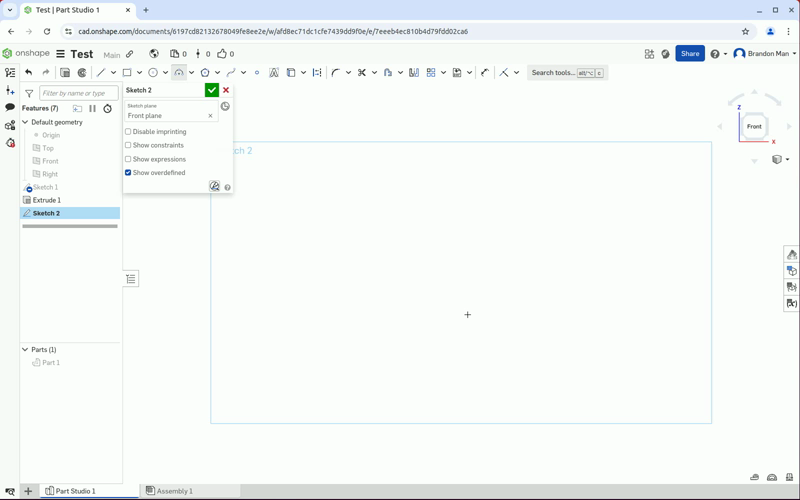
key_up(shift)
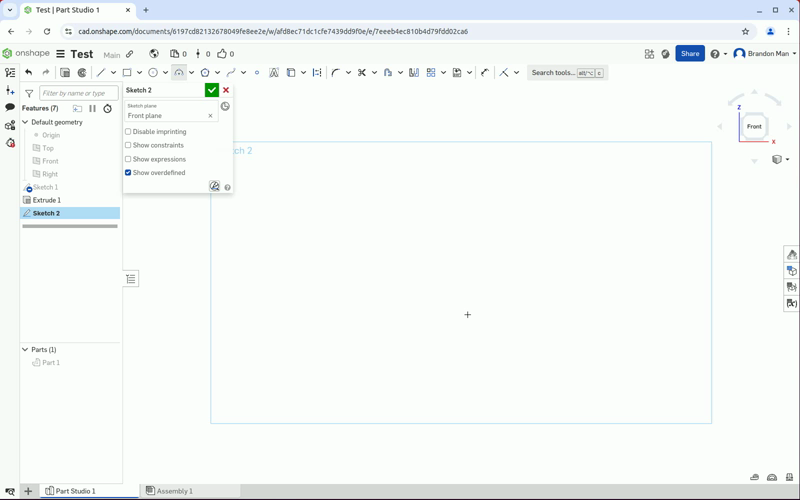
key_down(shift)
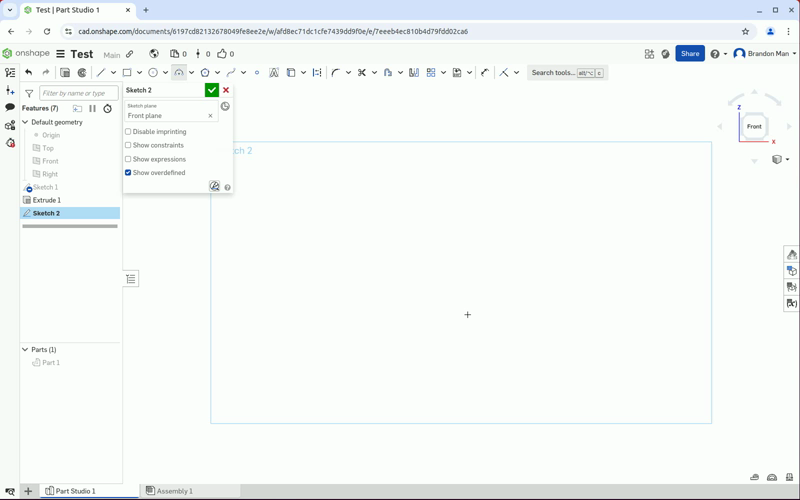
mouse_move(472, 313)
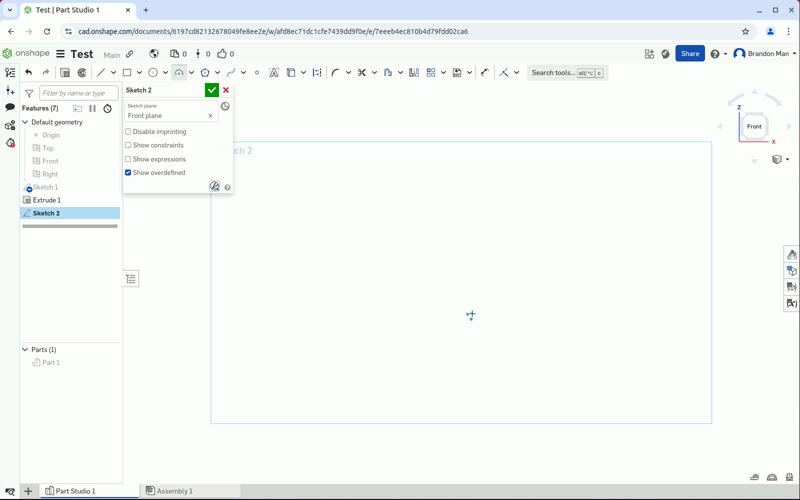
scroll(6)
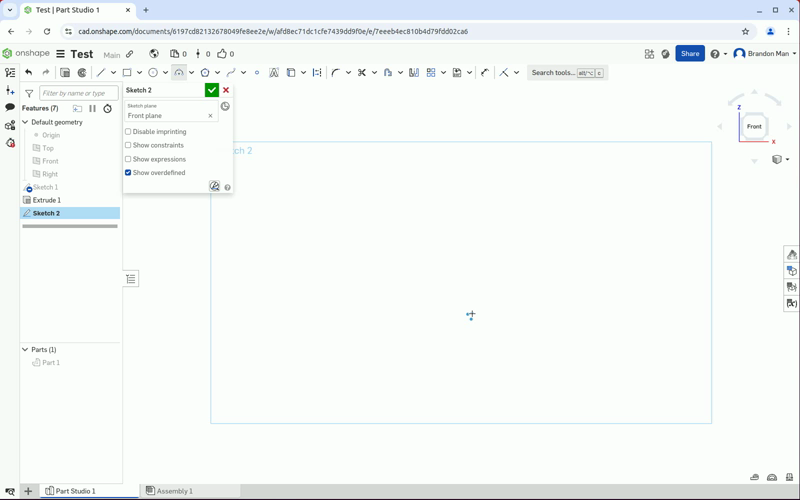
scroll(6)
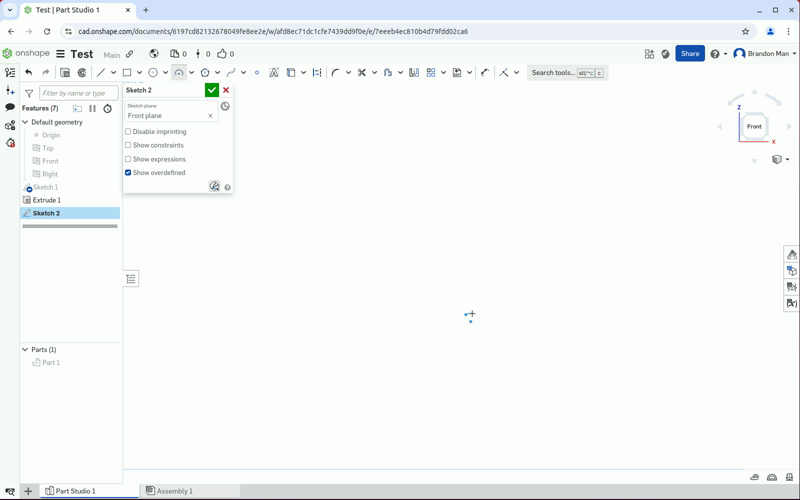
scroll(6)
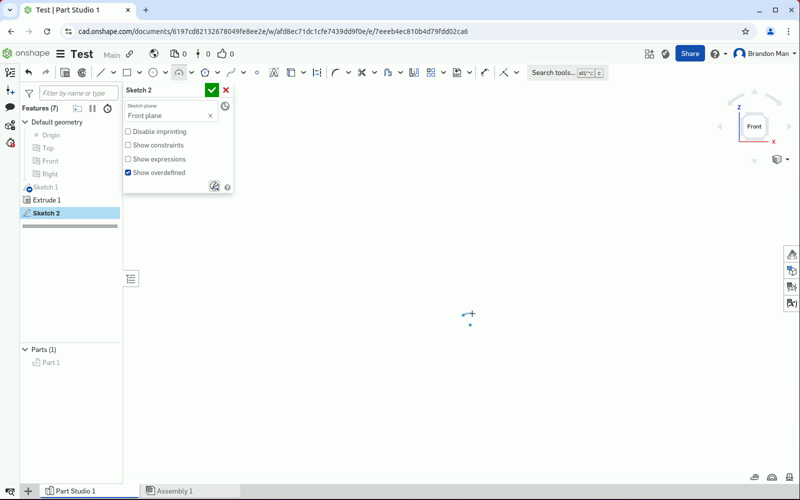
scroll(6)
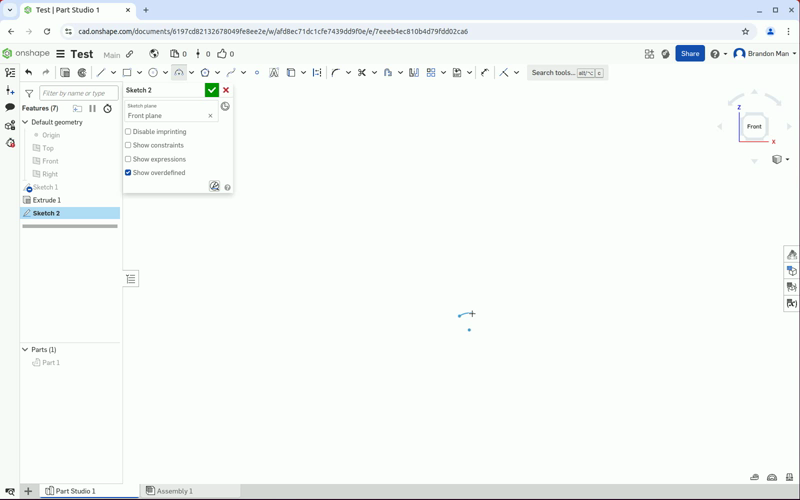
scroll(6)
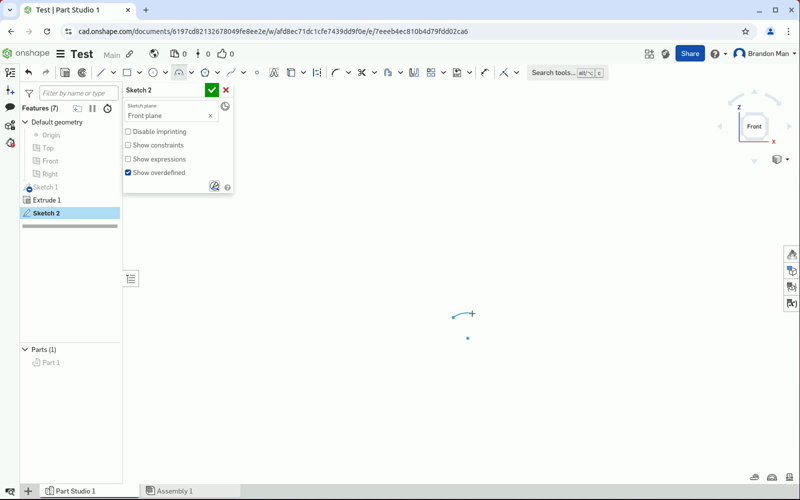
scroll(6)
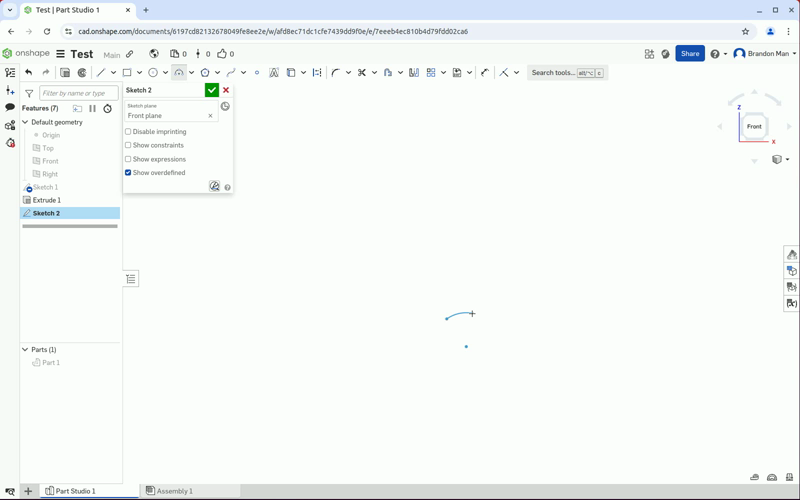
scroll(6)
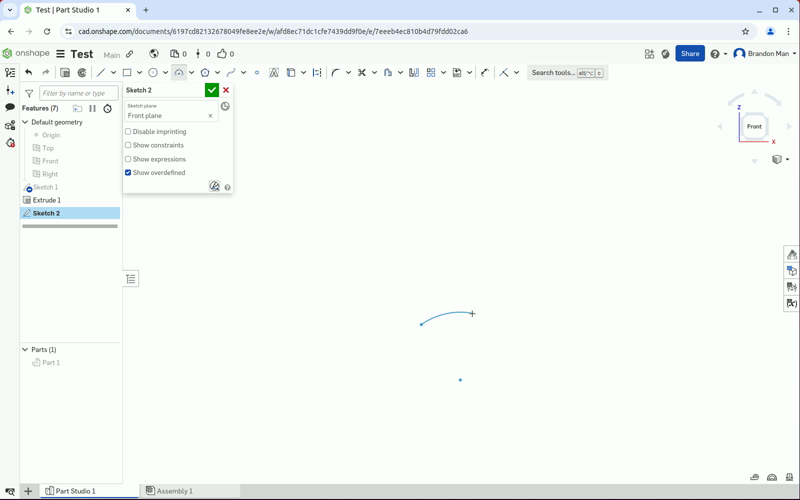
click(472, 313)
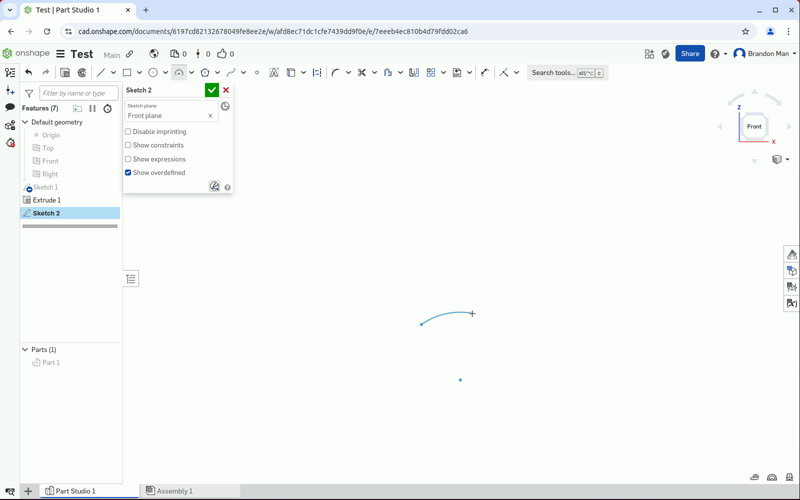
scroll(-6)
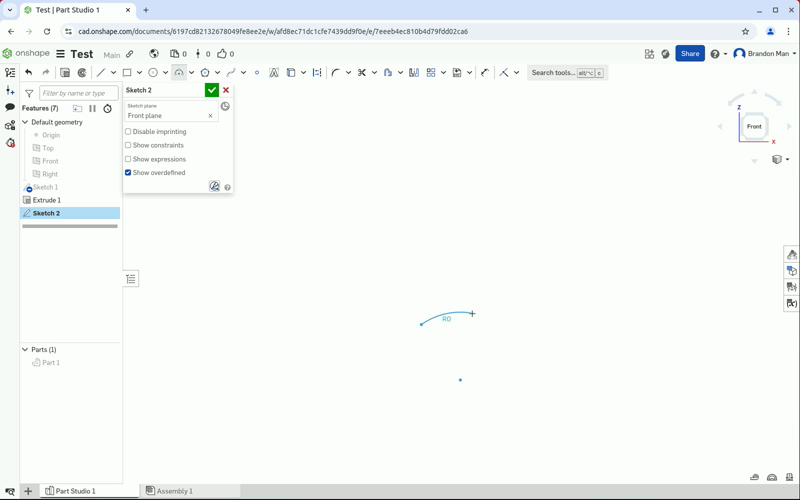
scroll(-6)
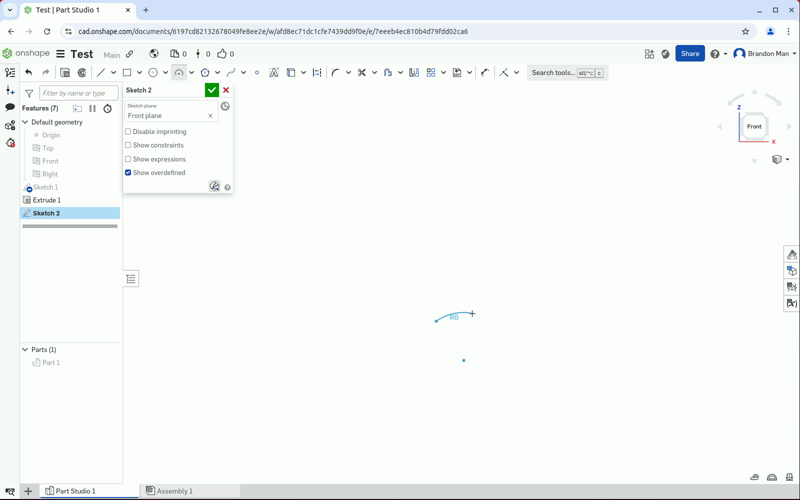
scroll(-6)
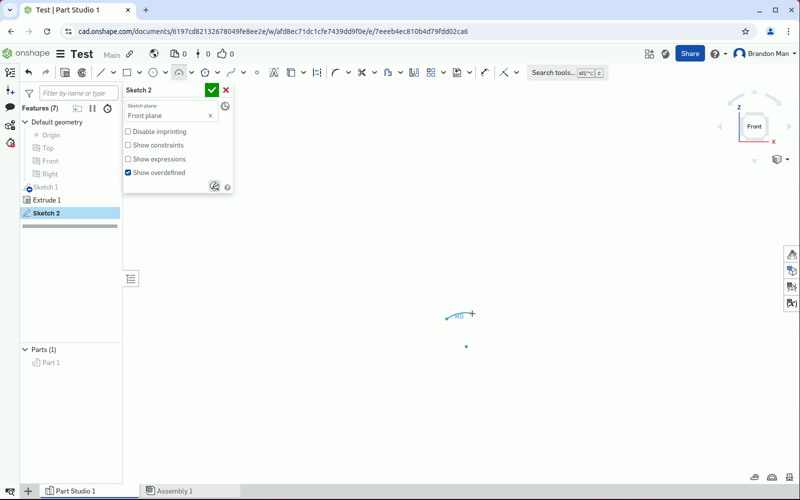
scroll(-6)
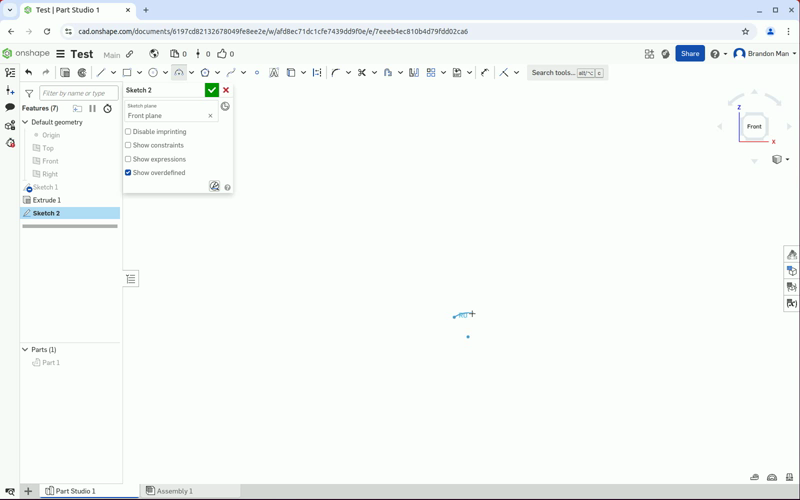
scroll(-6)
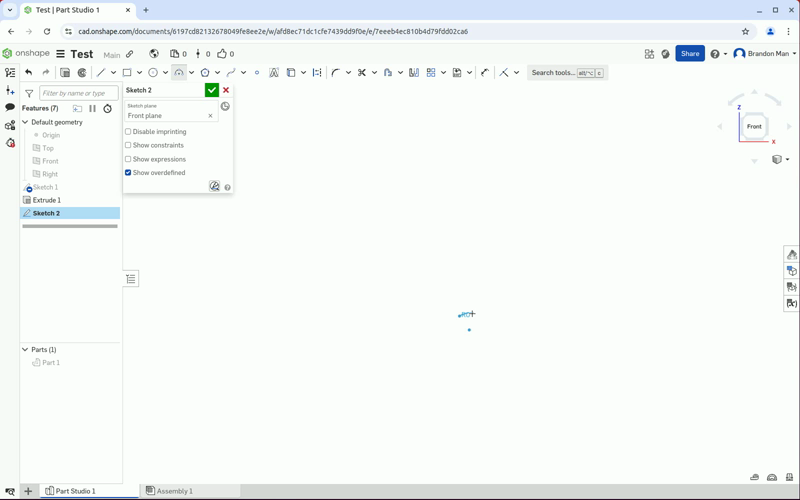
scroll(-6)
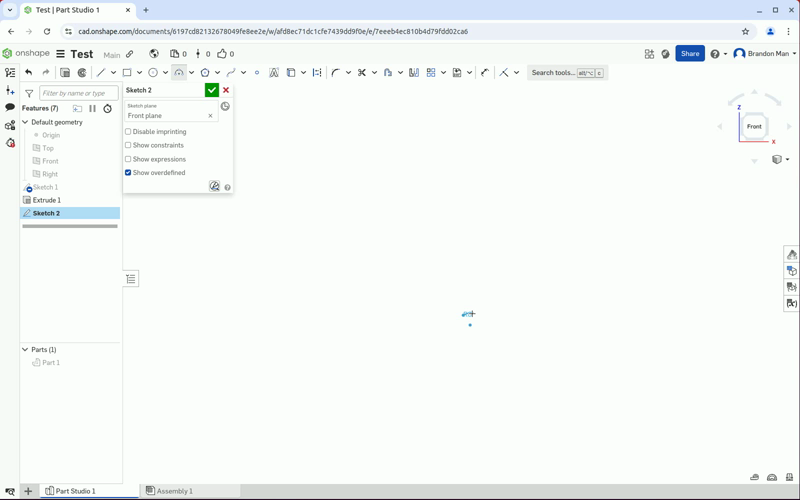
scroll(-6)
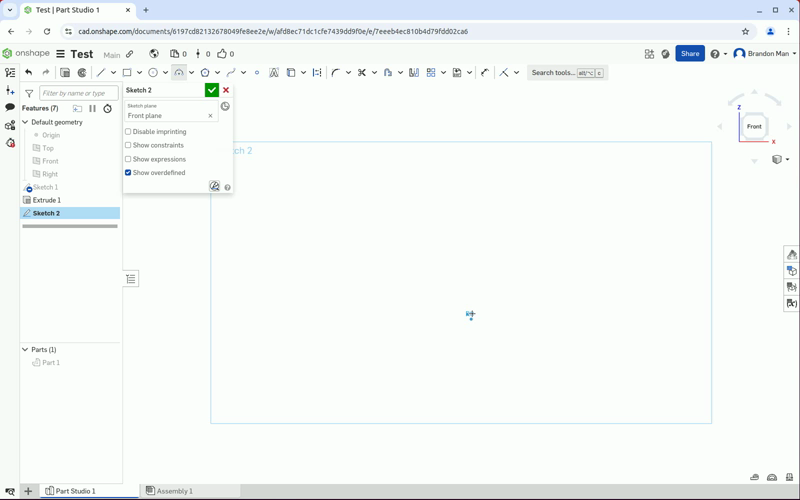
mouse_move(470, 314)
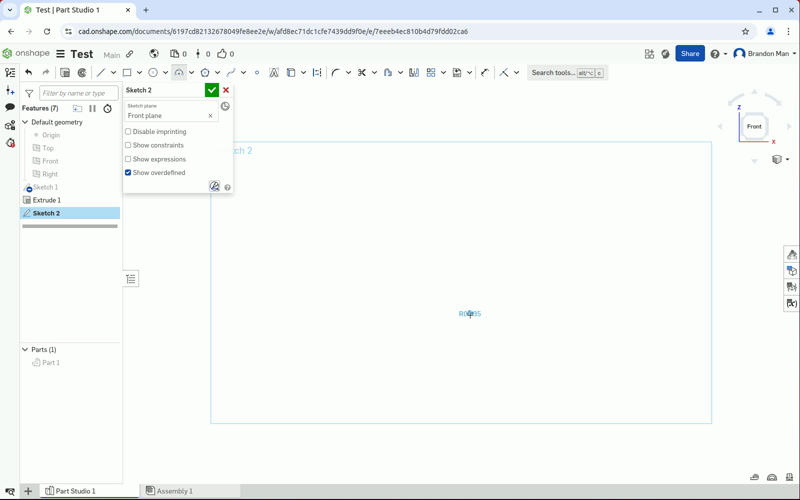
scroll(6)
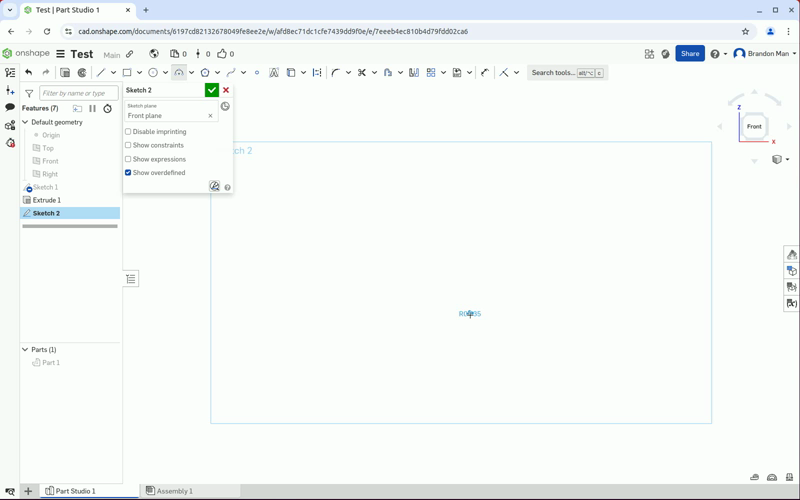
scroll(6)
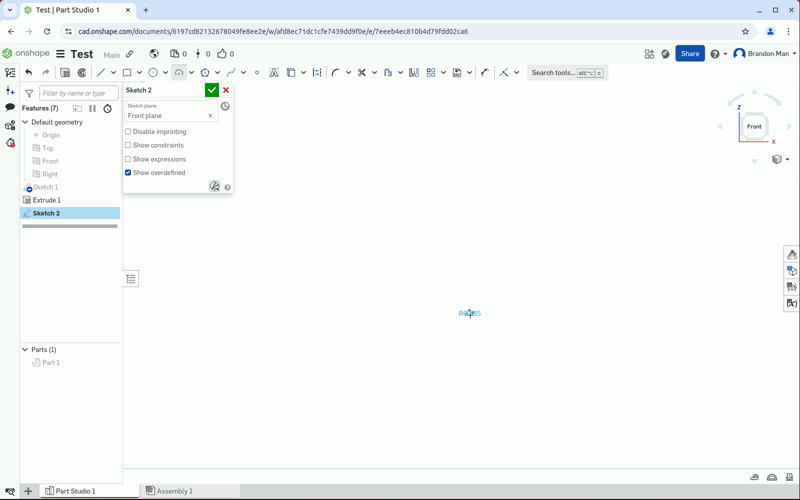
scroll(6)
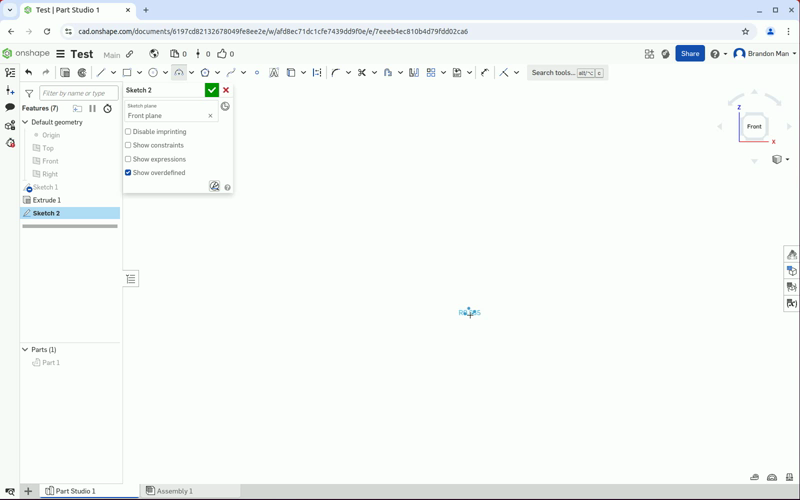
scroll(6)
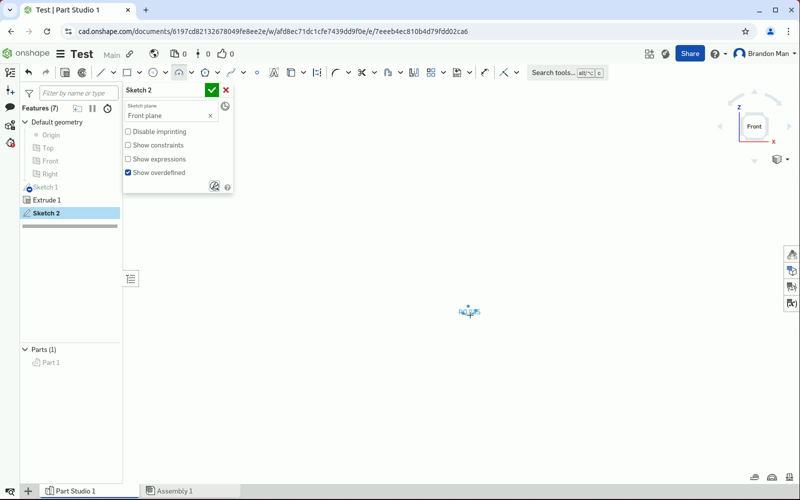
scroll(6)
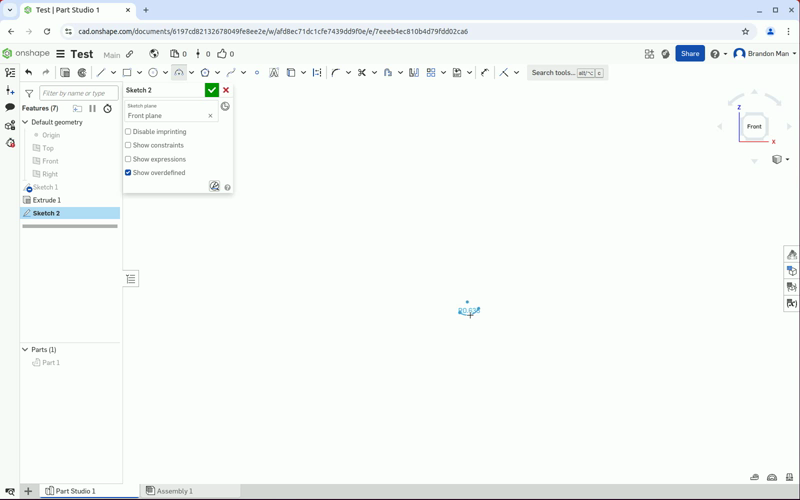
scroll(6)
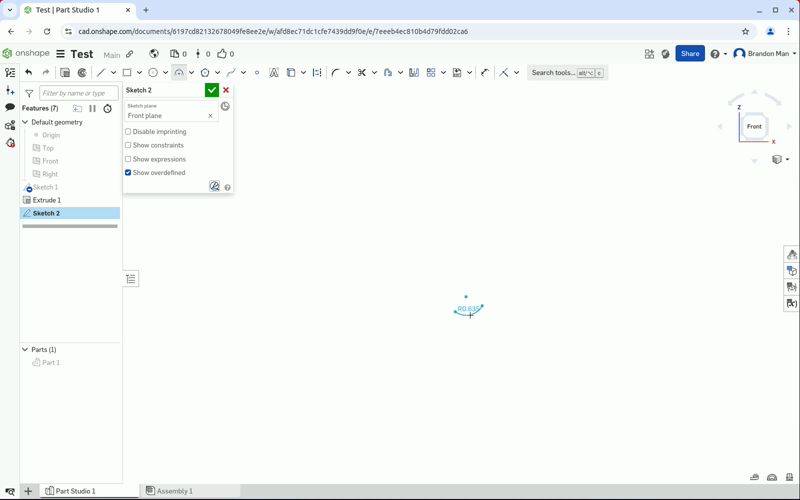
scroll(6)
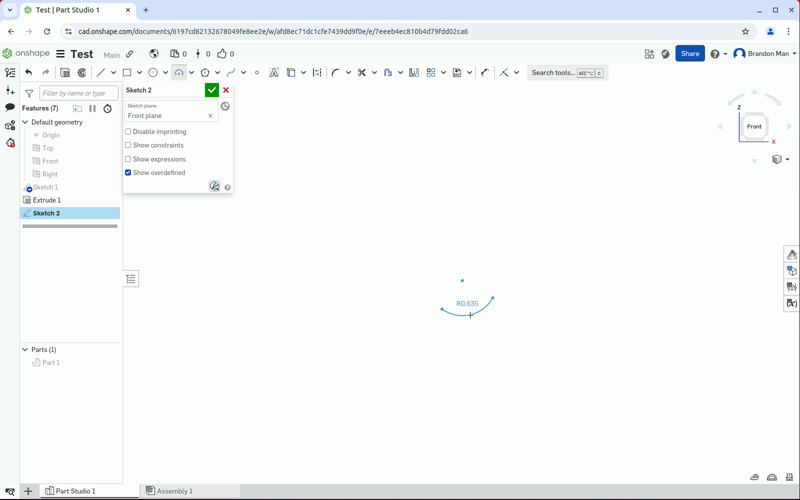
click(470, 314)
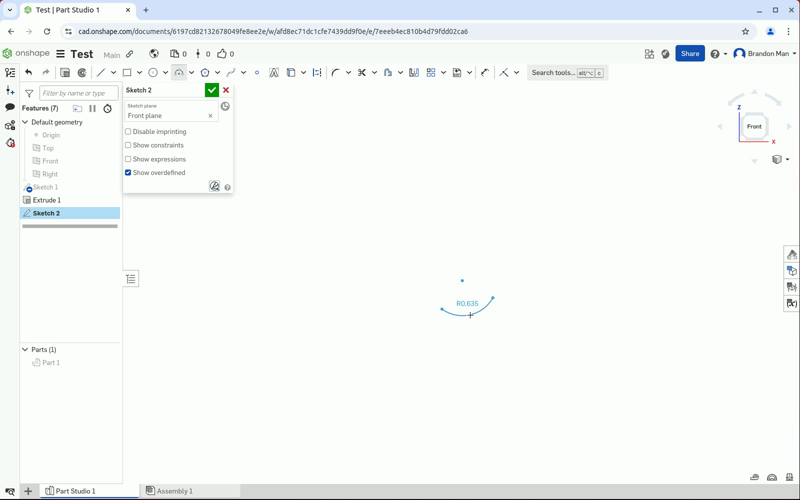
scroll(-6)
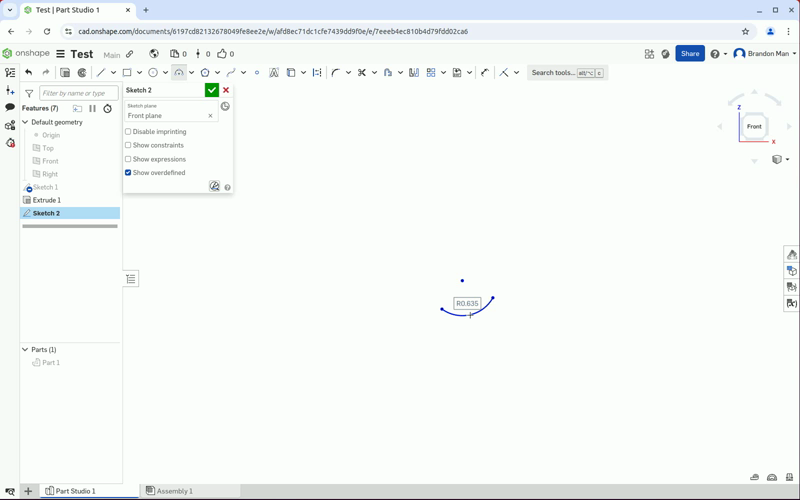
scroll(-6)
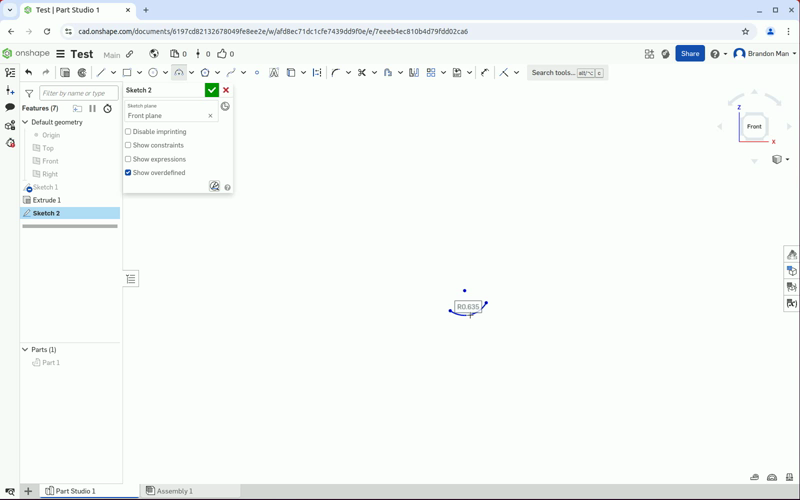
scroll(-6)
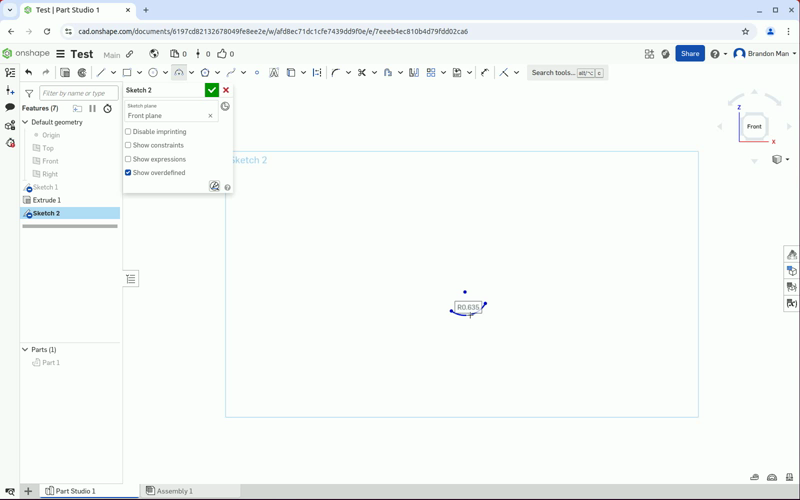
scroll(-6)
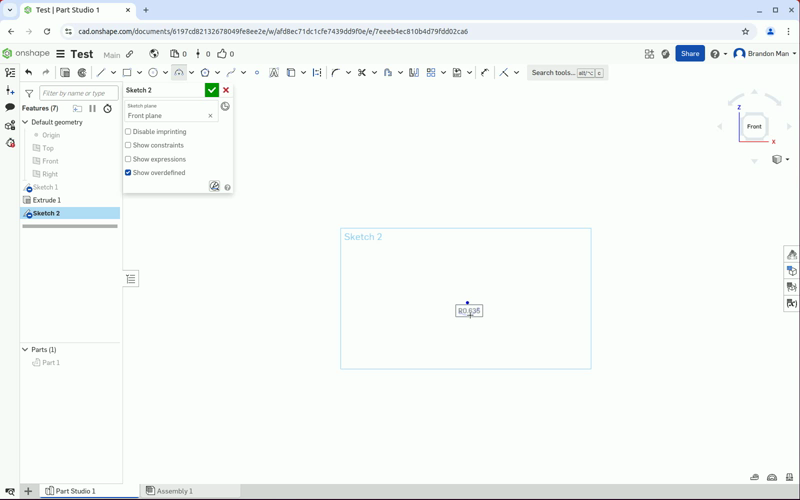
scroll(-6)
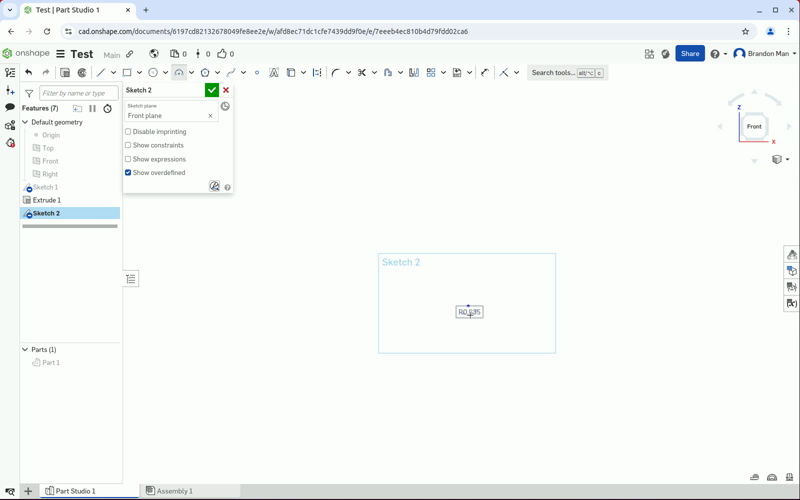
scroll(-6)
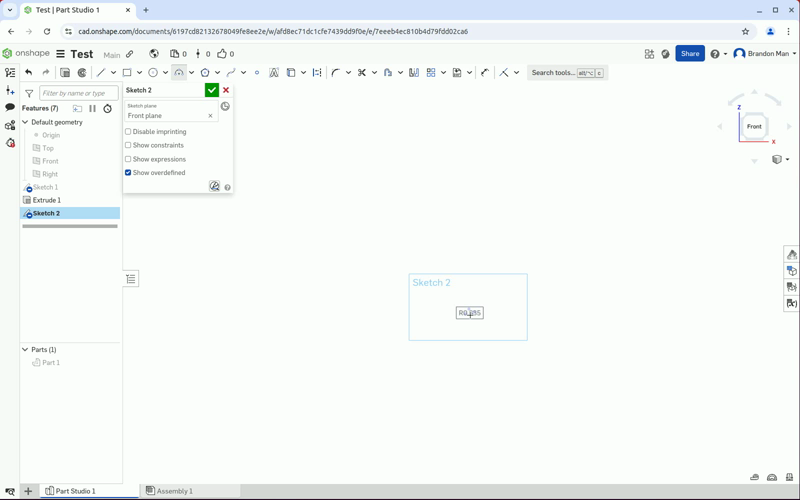
scroll(-6)
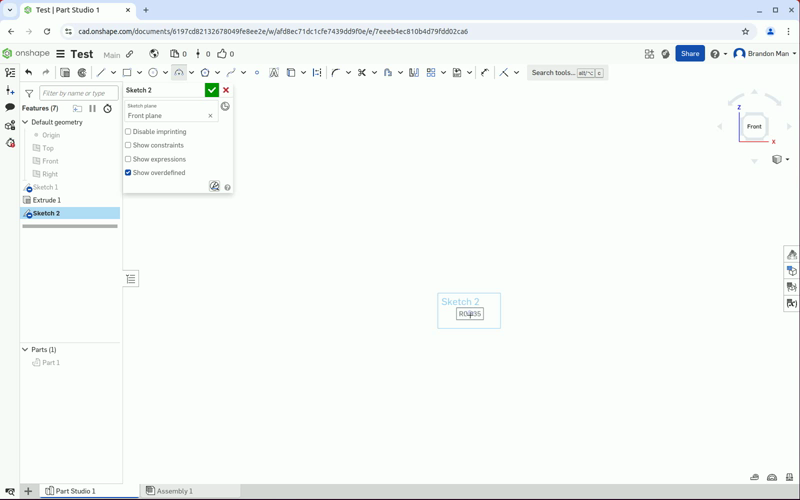
key_up(shift)
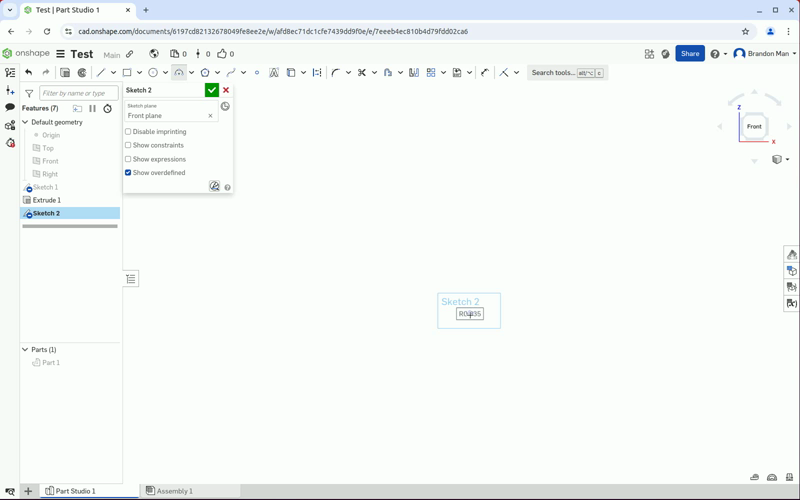
key(esc)
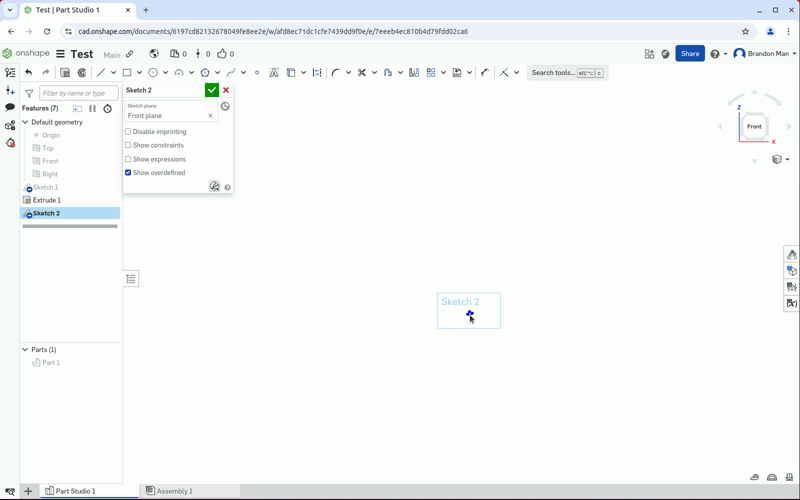
key(l)
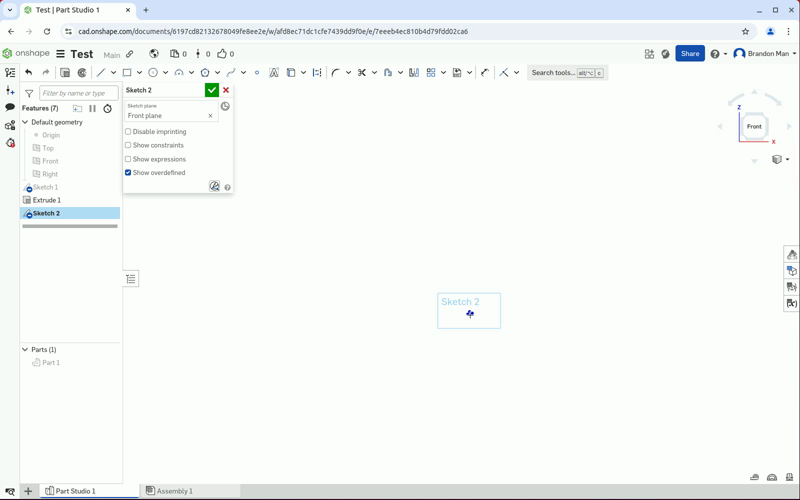
mouse_move(472, 313)
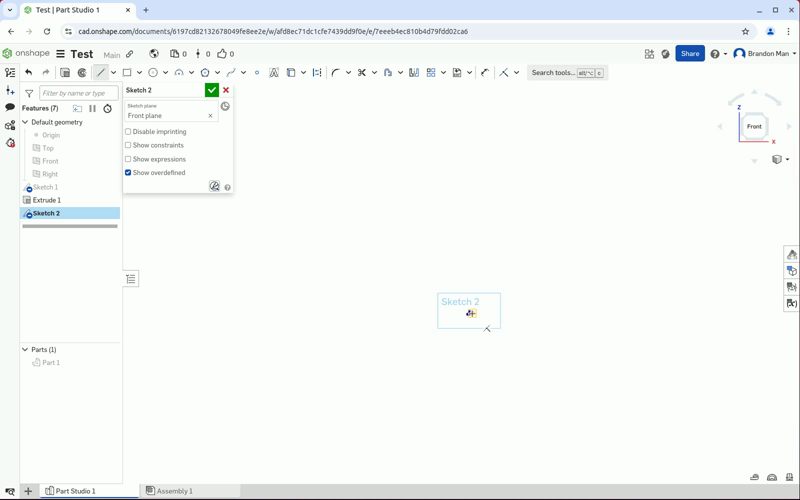
scroll(6)
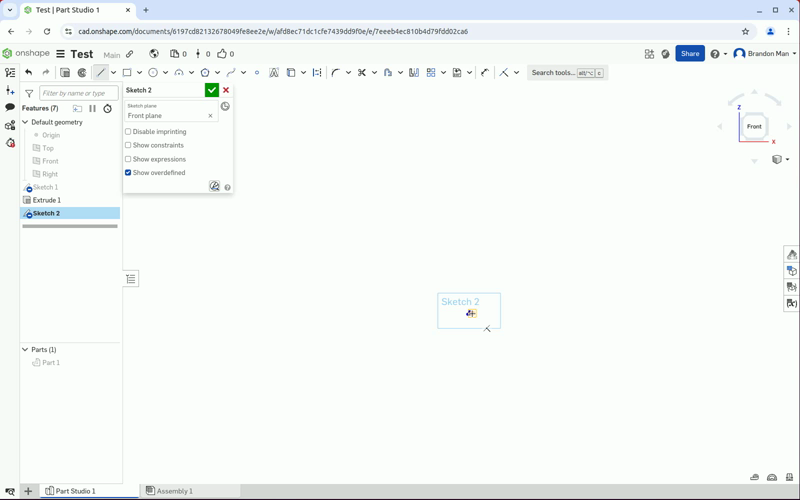
scroll(6)
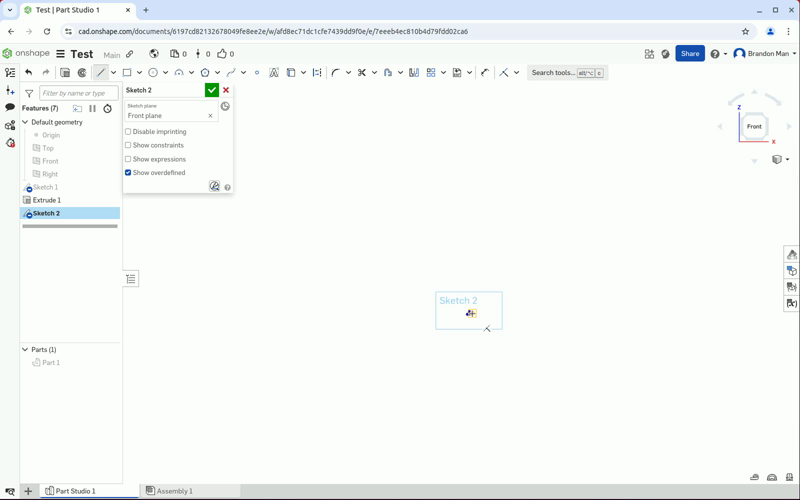
scroll(6)
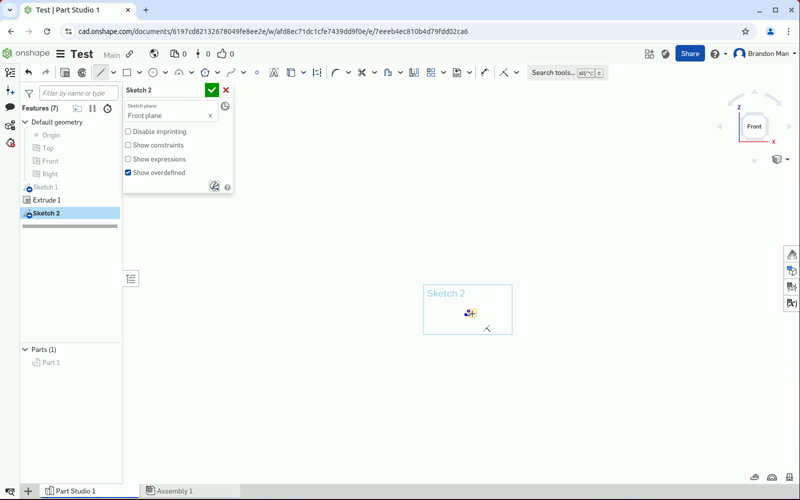
scroll(6)
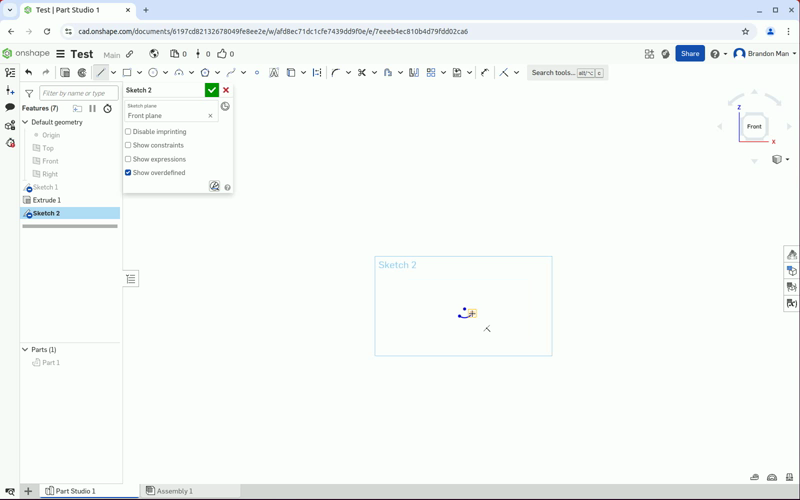
scroll(6)
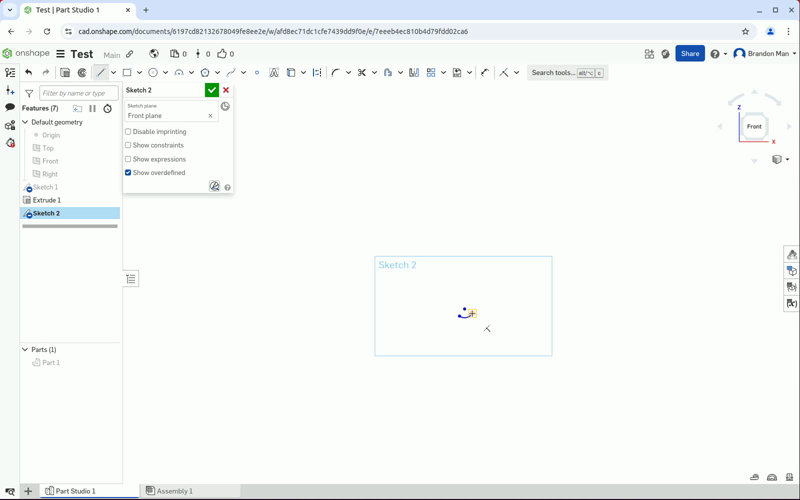
scroll(6)
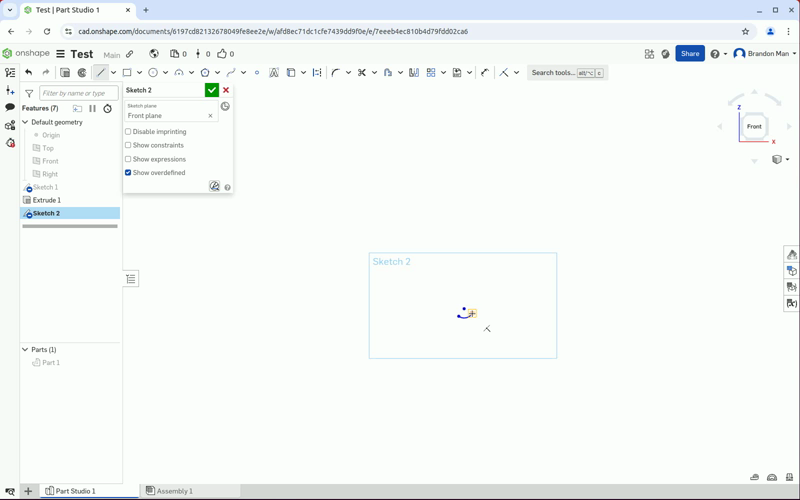
scroll(6)
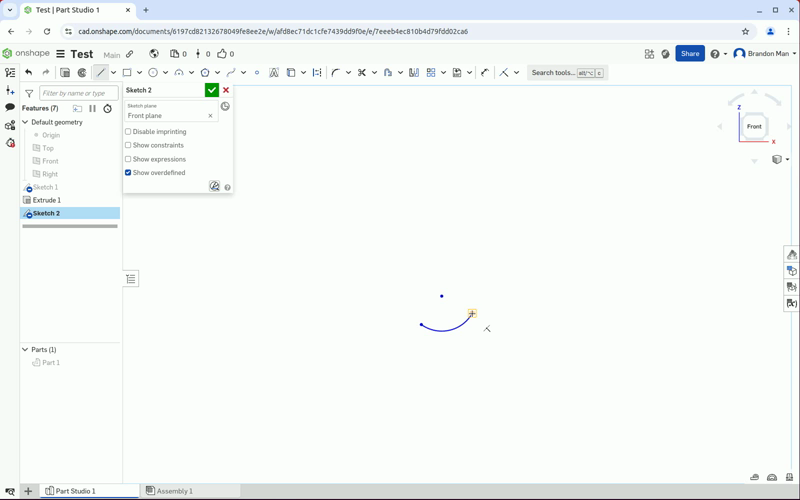
click(472, 313)
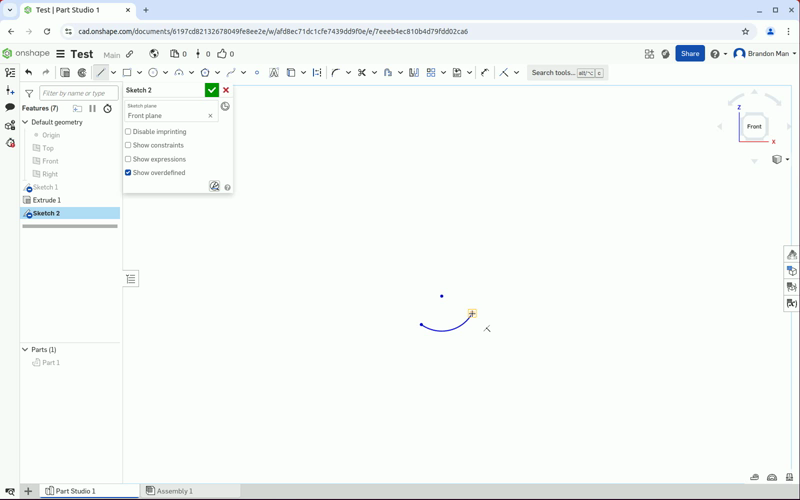
scroll(-6)
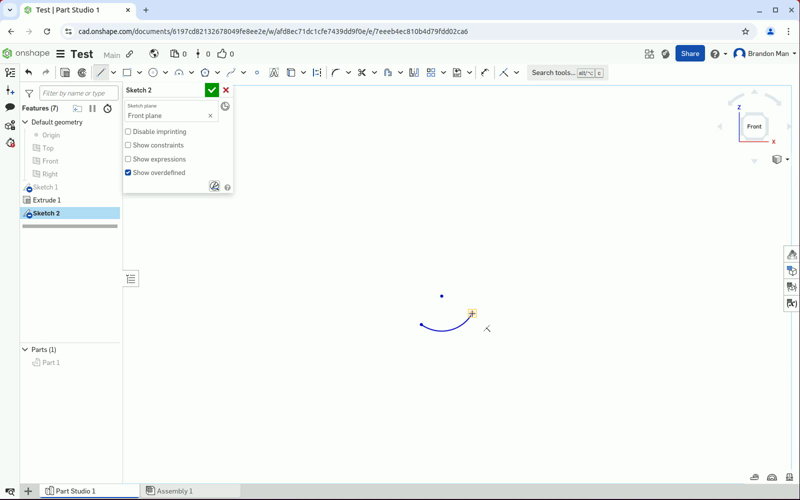
scroll(-6)
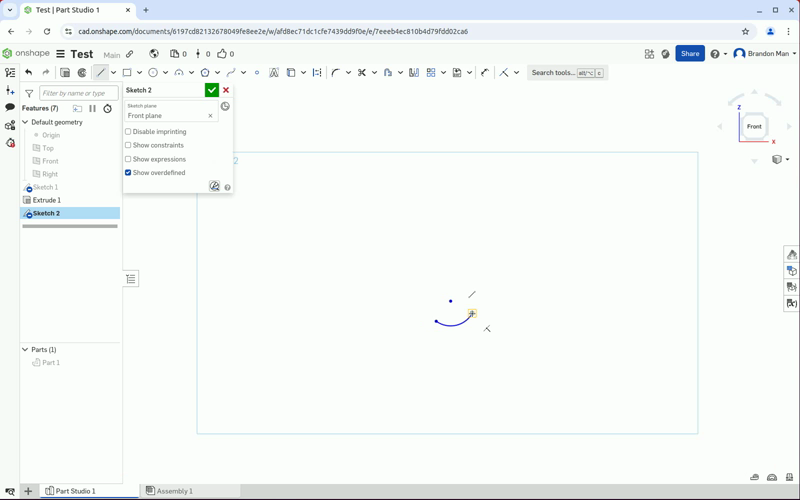
scroll(-6)
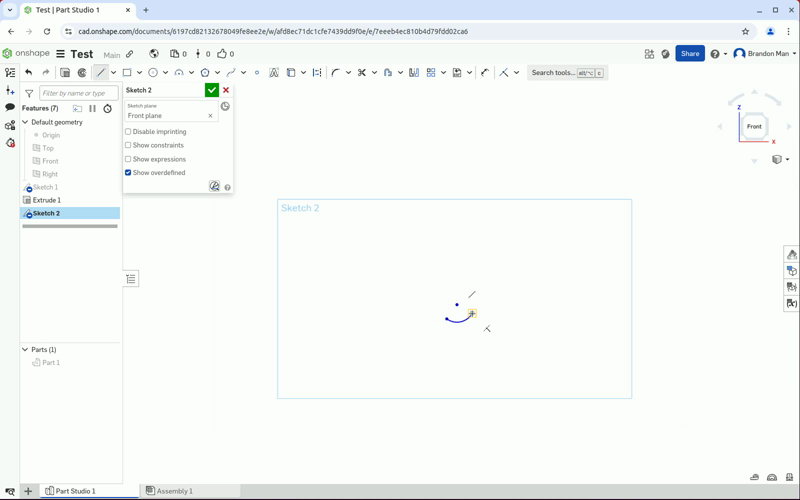
scroll(-6)
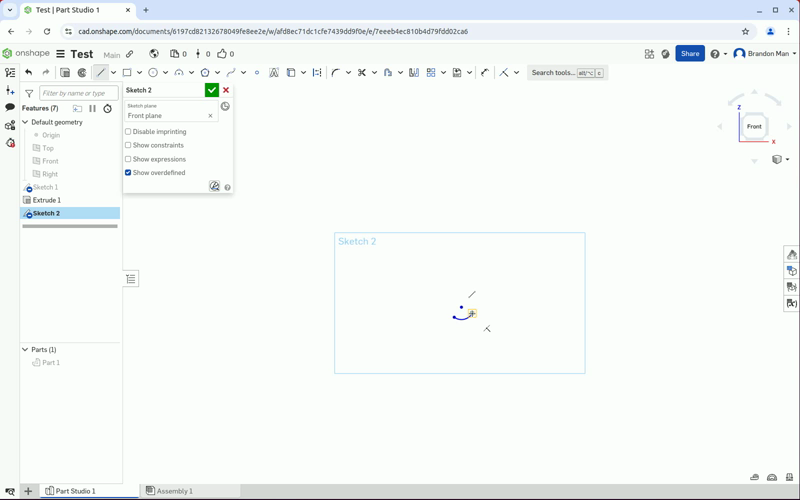
scroll(-6)
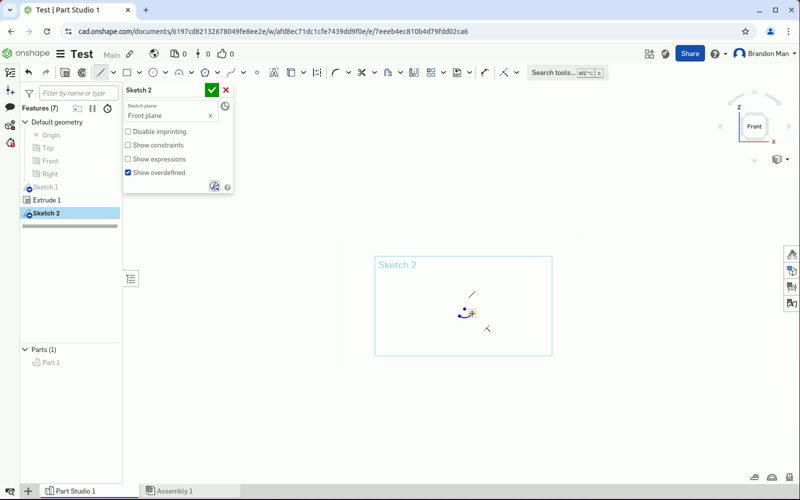
scroll(-6)
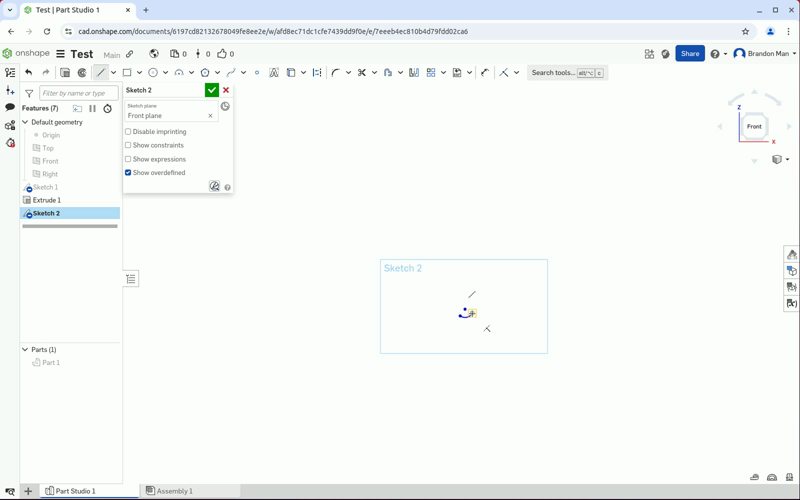
scroll(-6)
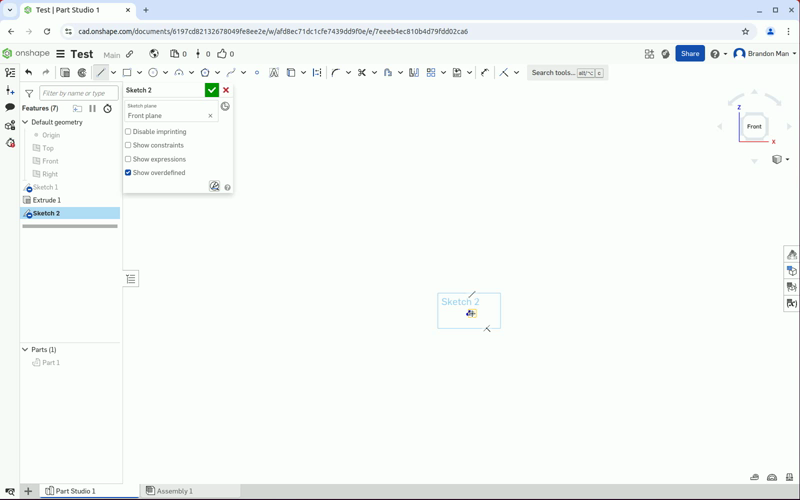
mouse_move(502, 313)
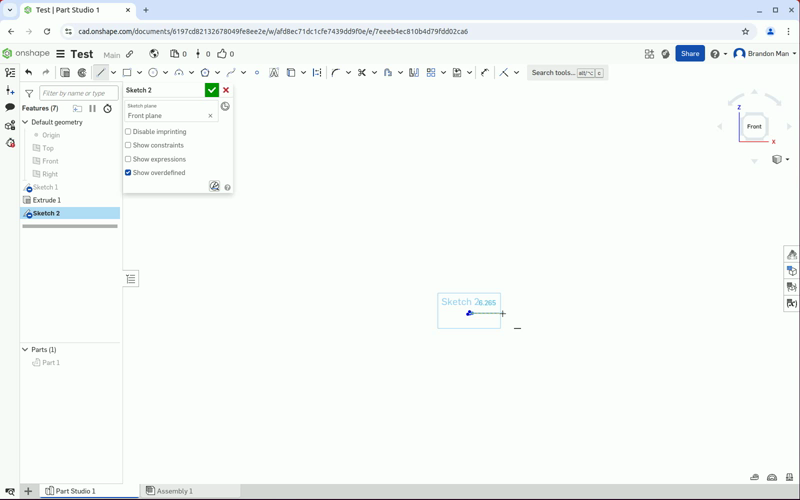
key_down(shift)
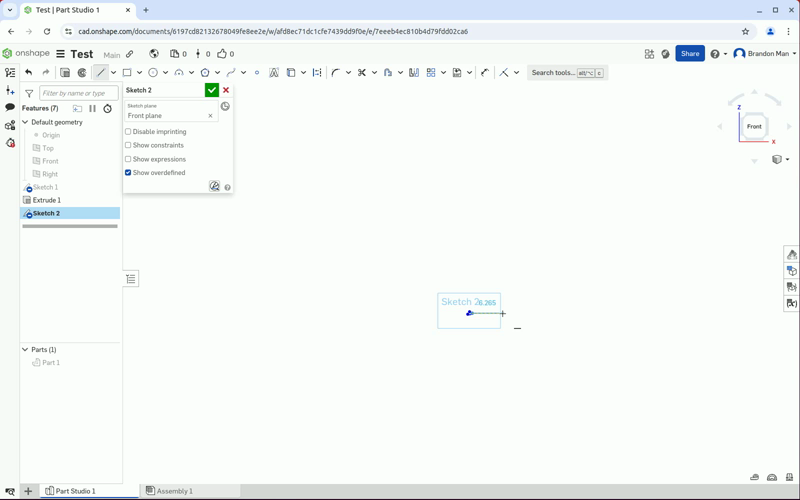
mouse_move(467, 314)
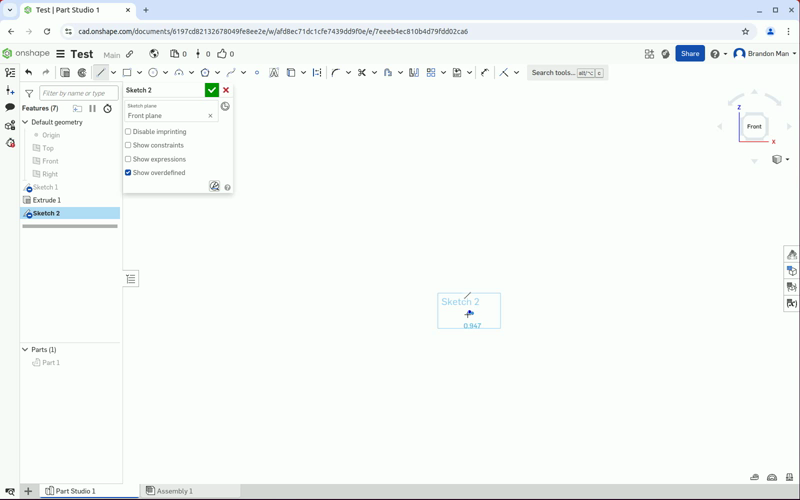
scroll(6)
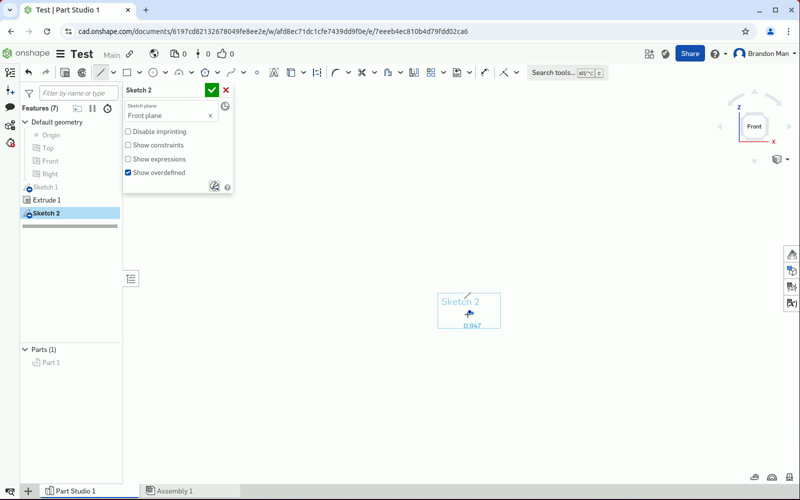
scroll(6)
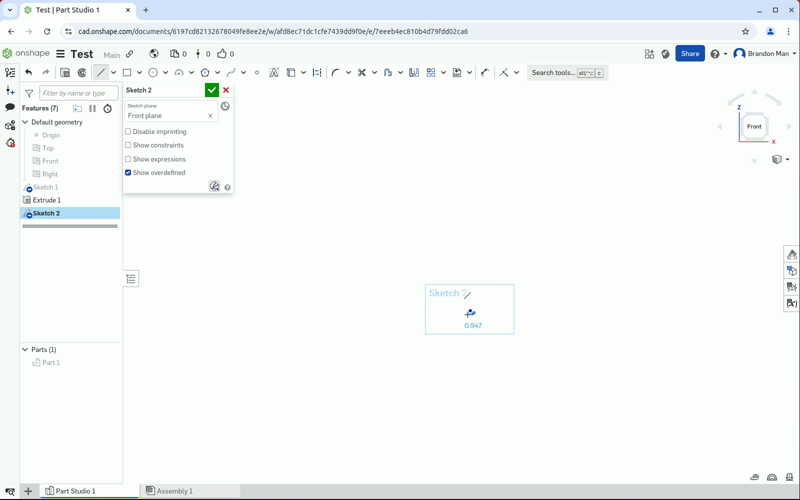
scroll(6)
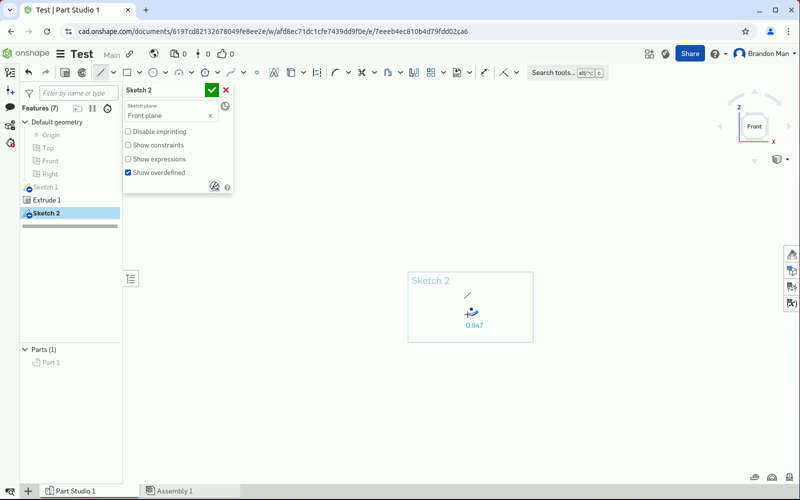
scroll(6)
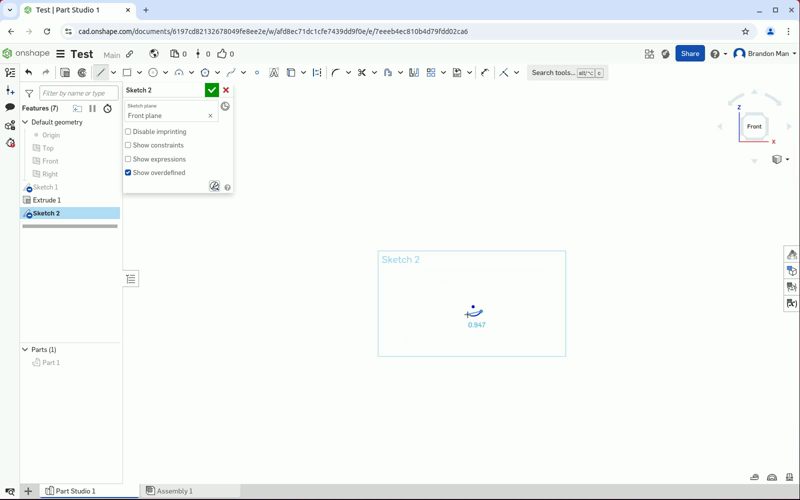
scroll(6)
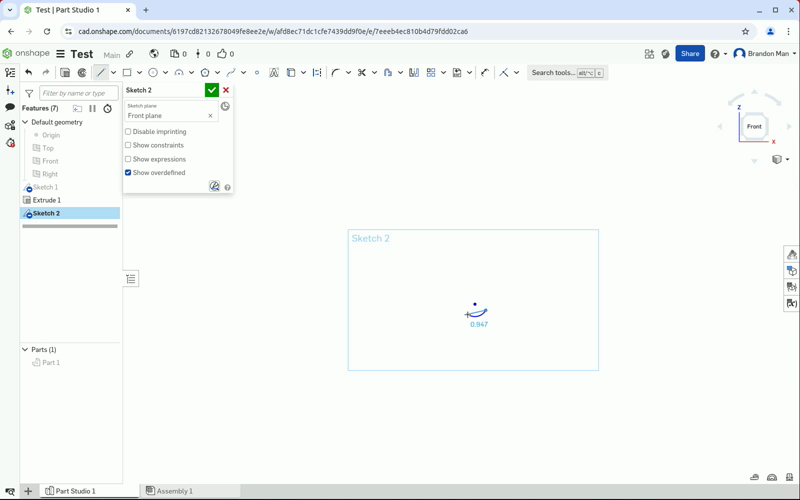
scroll(6)
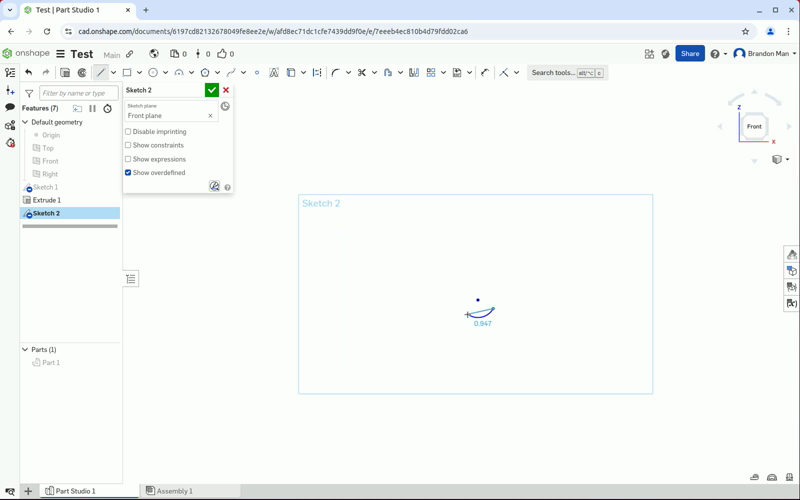
scroll(6)
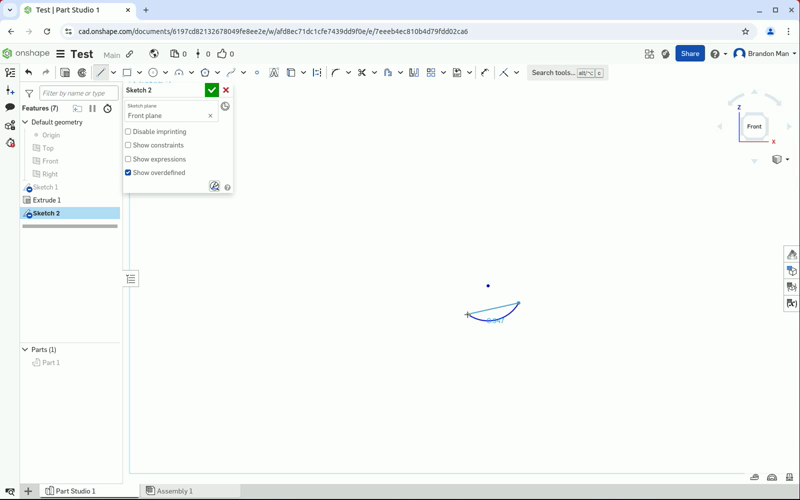
key_up(shift)
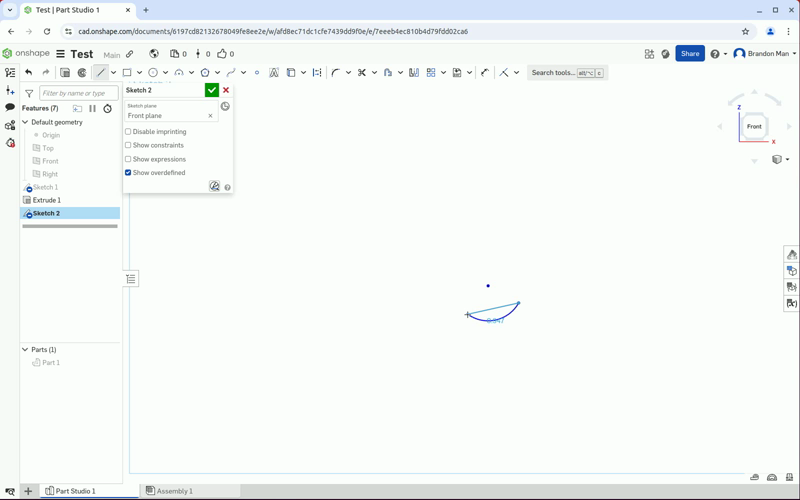
click(467, 314)
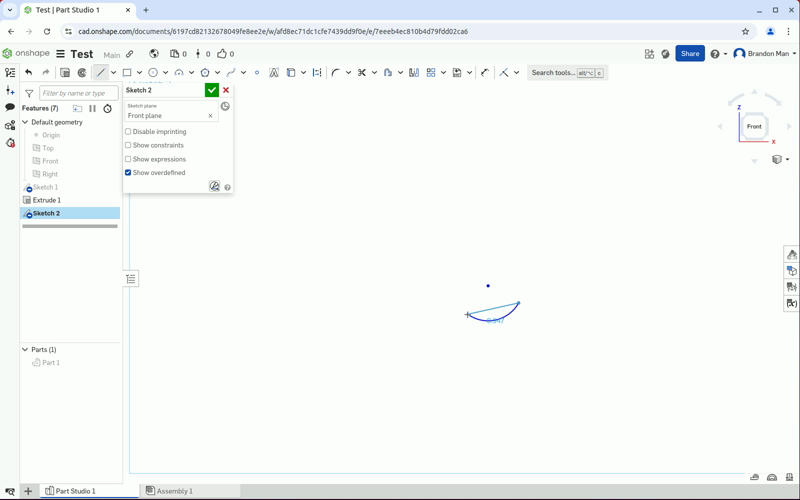
scroll(-6)
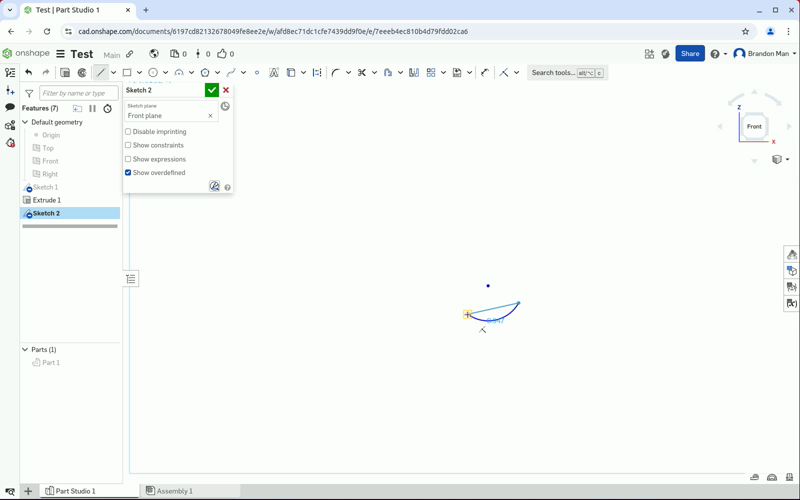
scroll(-6)
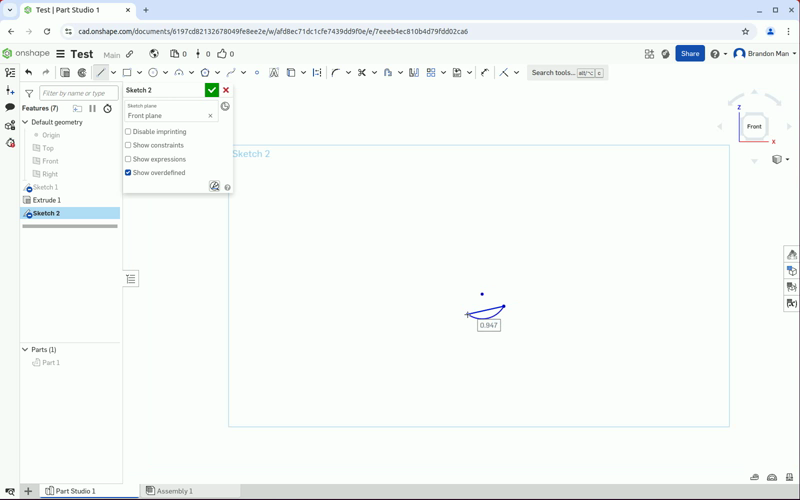
scroll(-6)
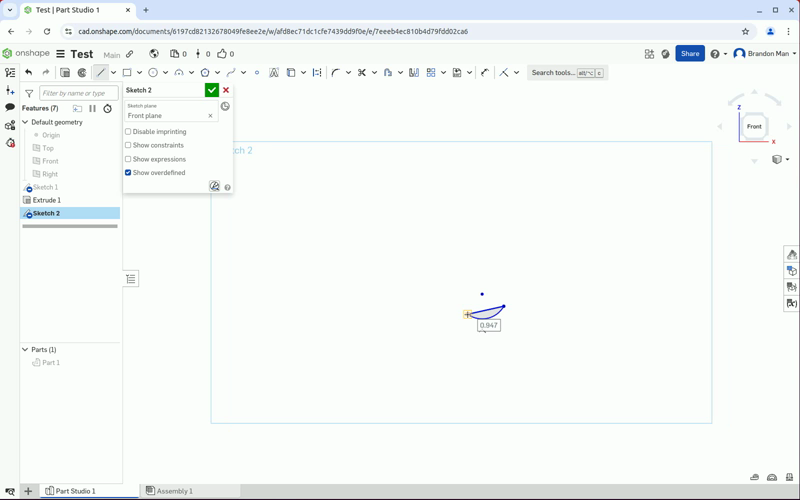
scroll(-6)
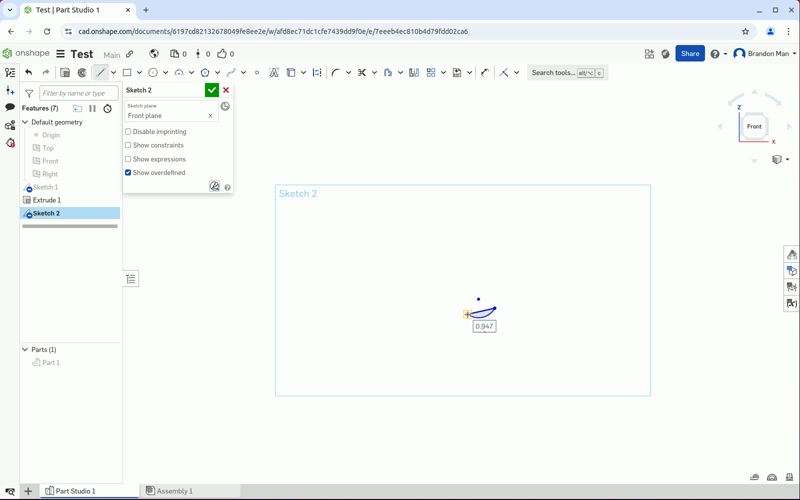
scroll(-6)
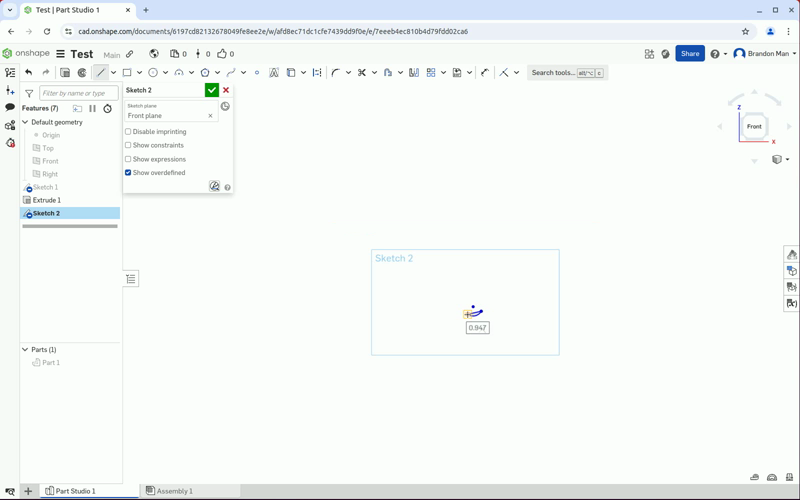
scroll(-6)
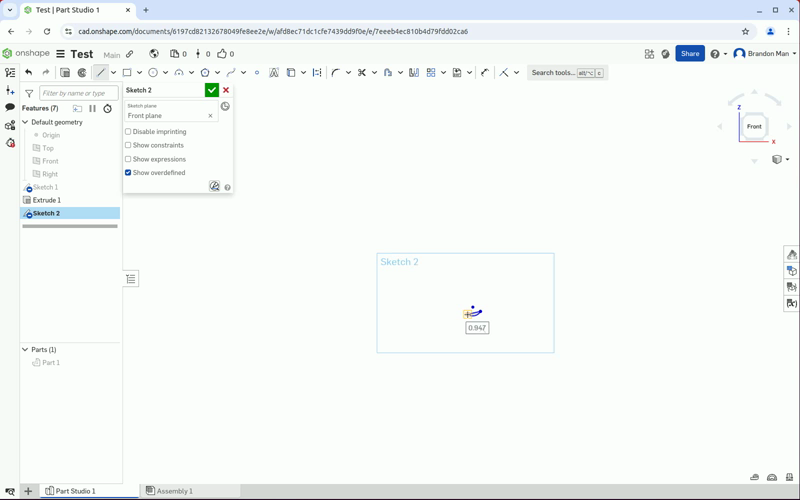
scroll(-6)
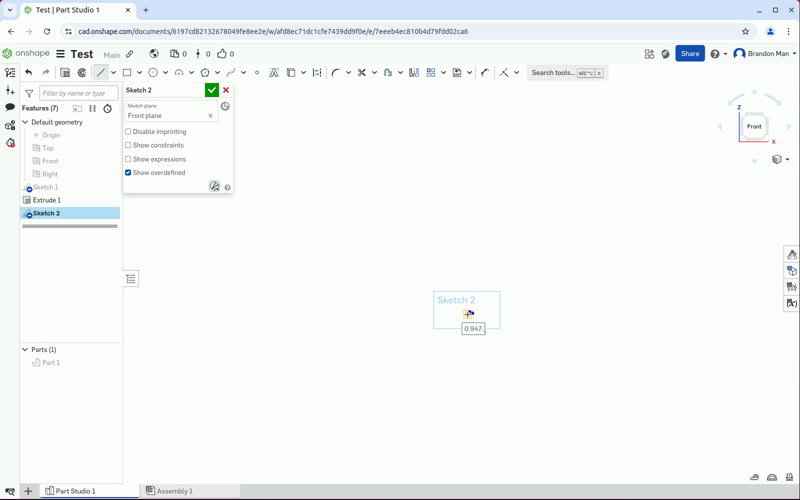
key(esc)
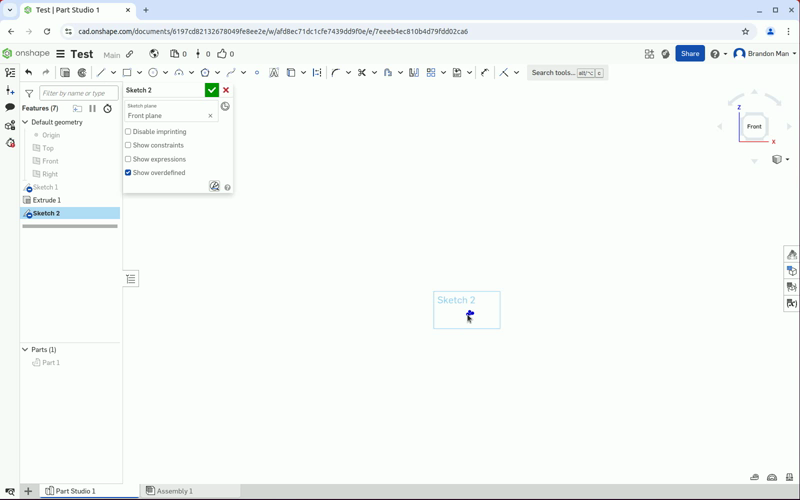
mouse_move(472, 313)
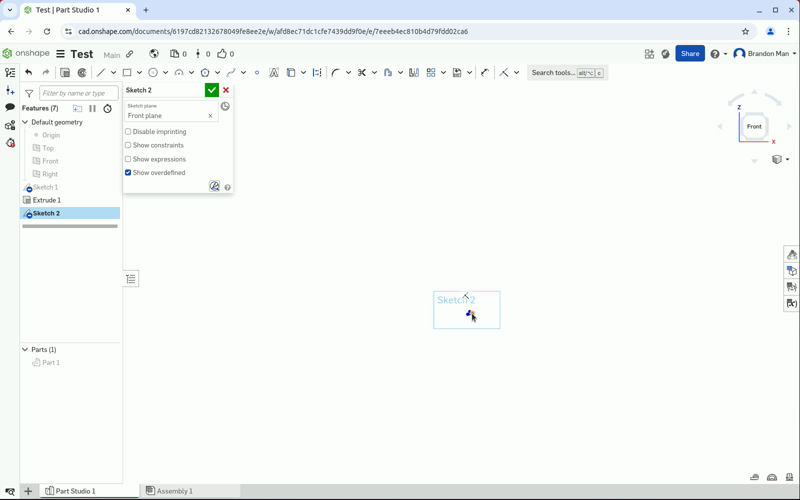
scroll(6)
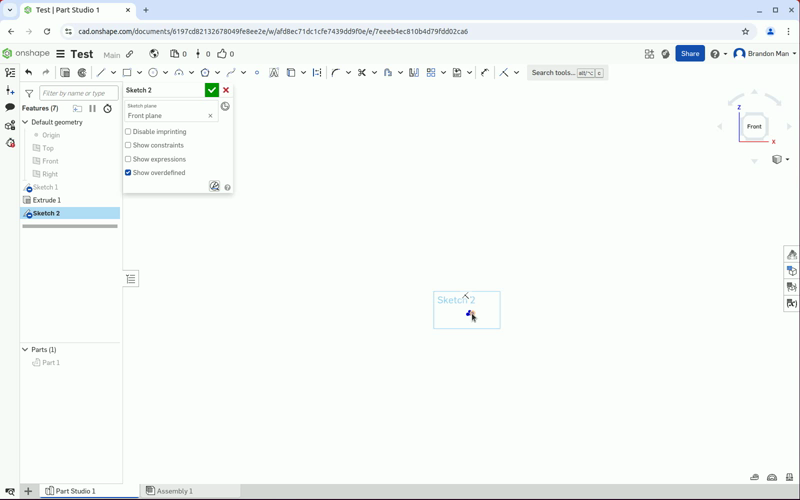
scroll(6)
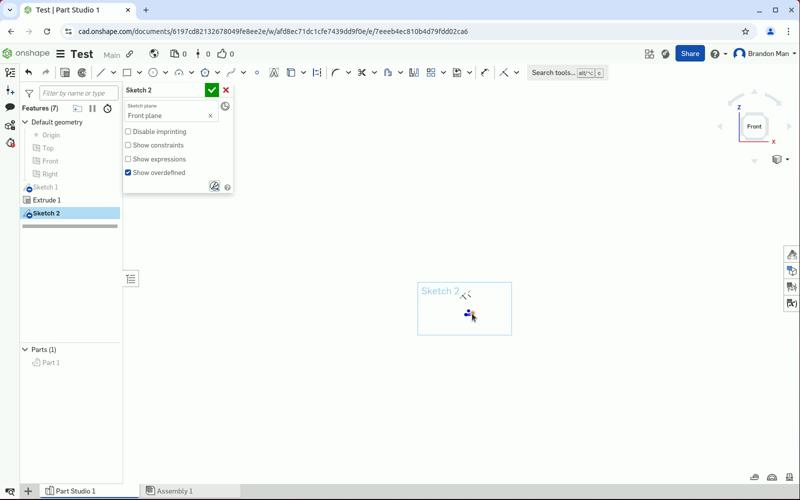
scroll(6)
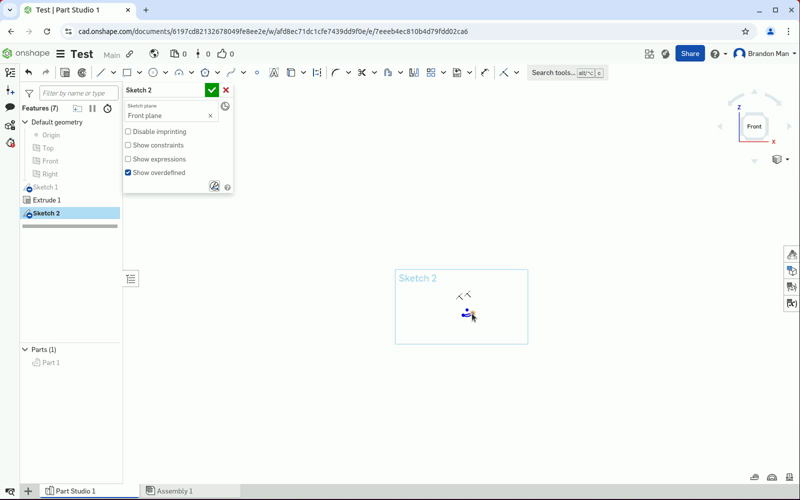
scroll(6)
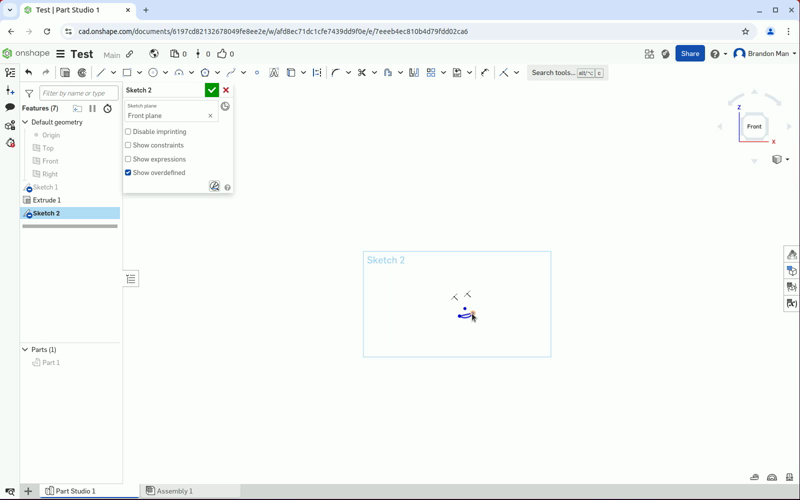
scroll(6)
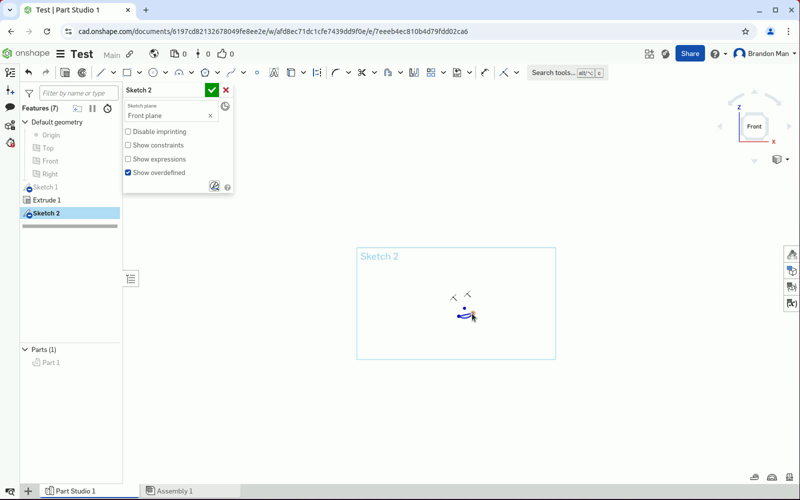
scroll(6)
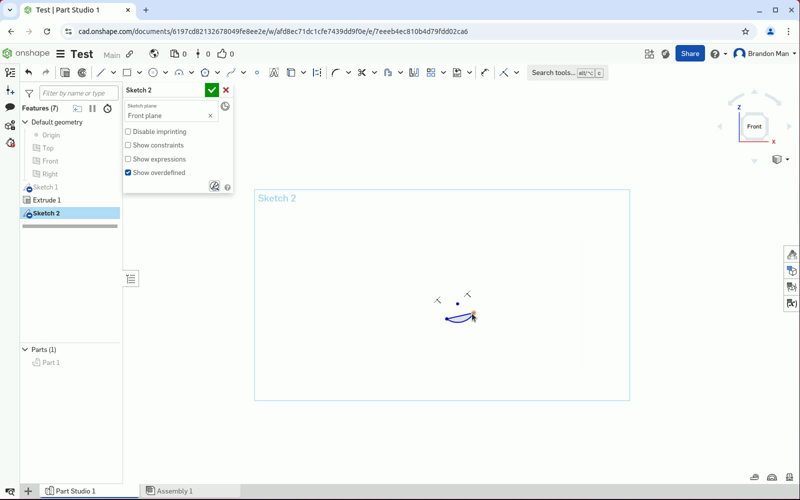
scroll(6)
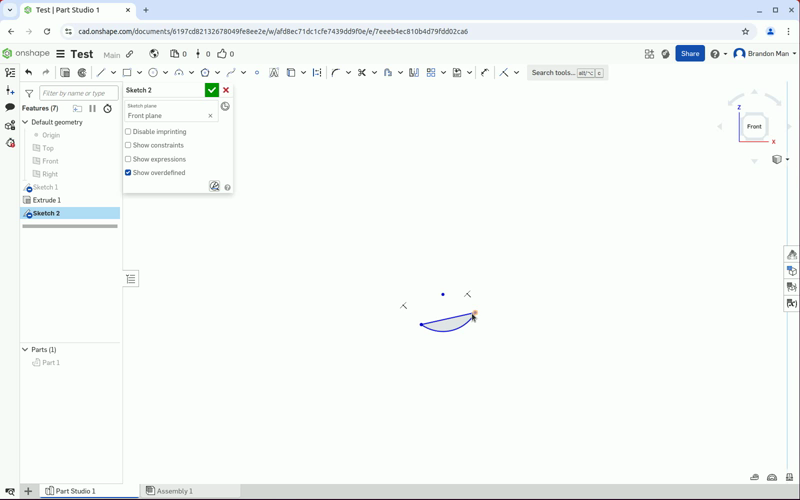
click(472, 313)
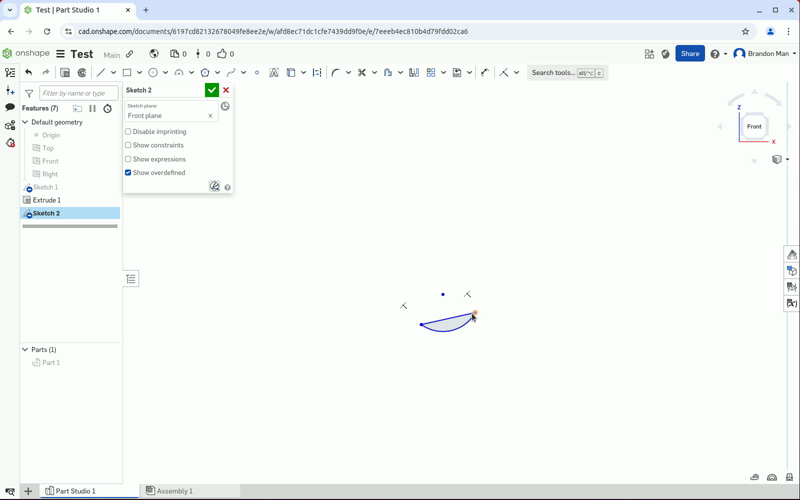
scroll(-6)
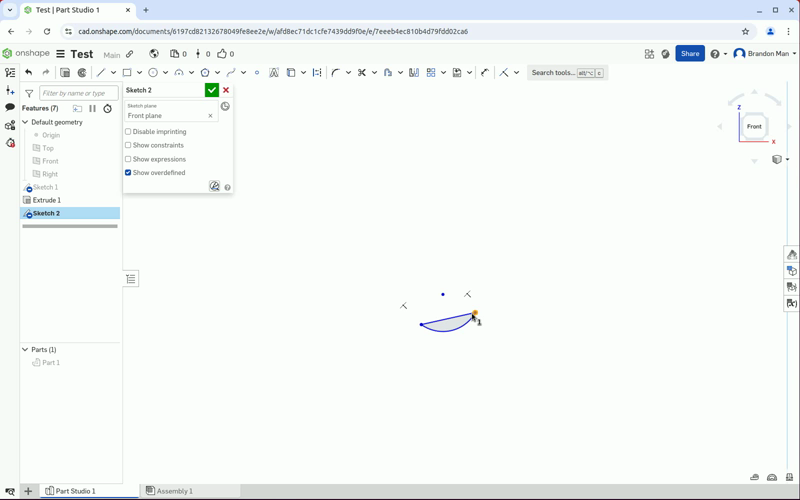
scroll(-6)
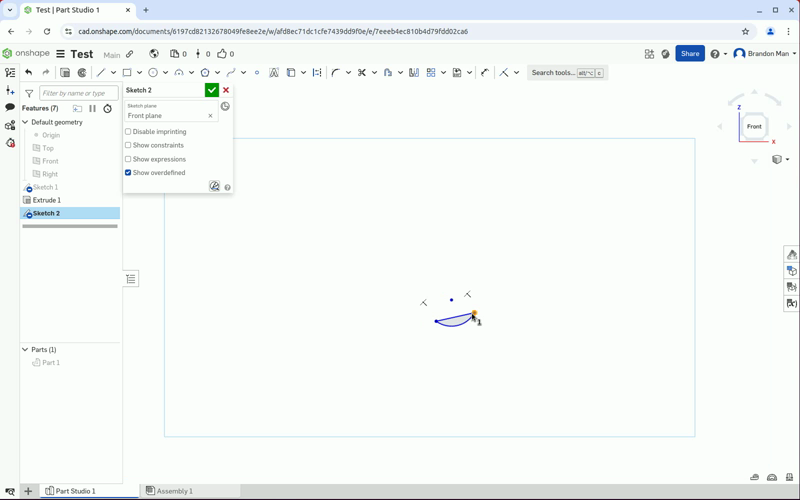
scroll(-6)
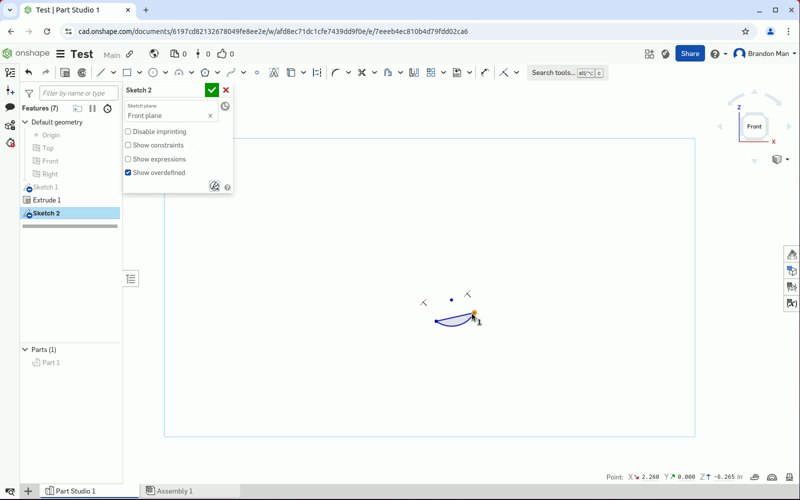
scroll(-6)
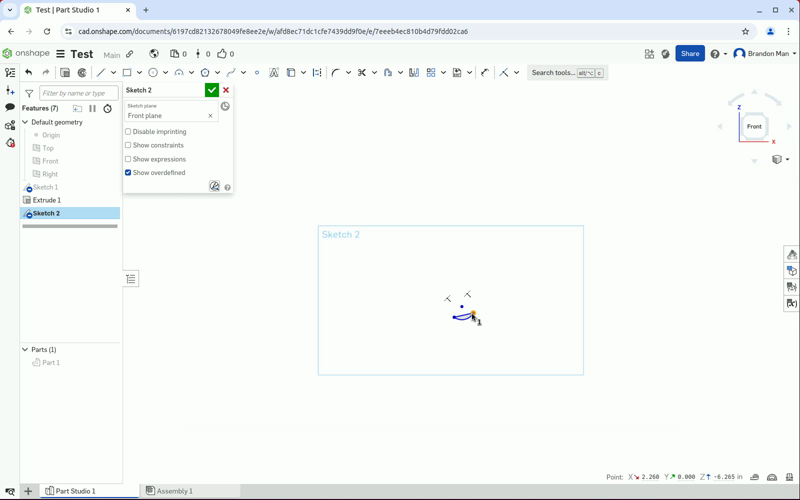
scroll(-6)
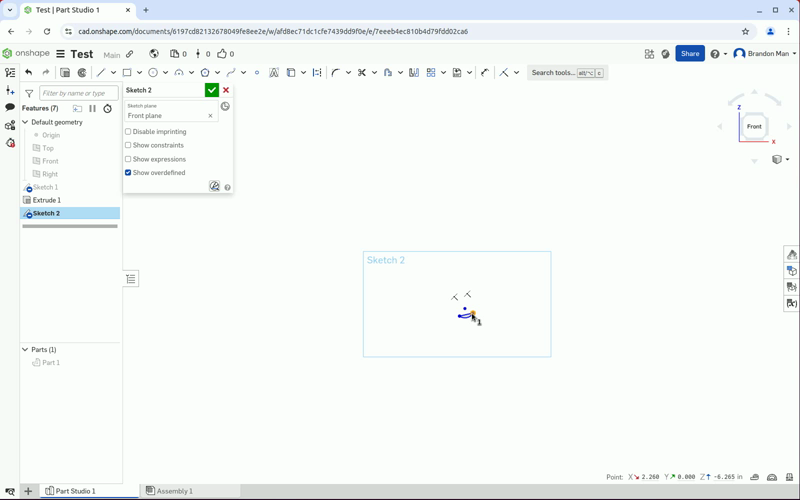
scroll(-6)
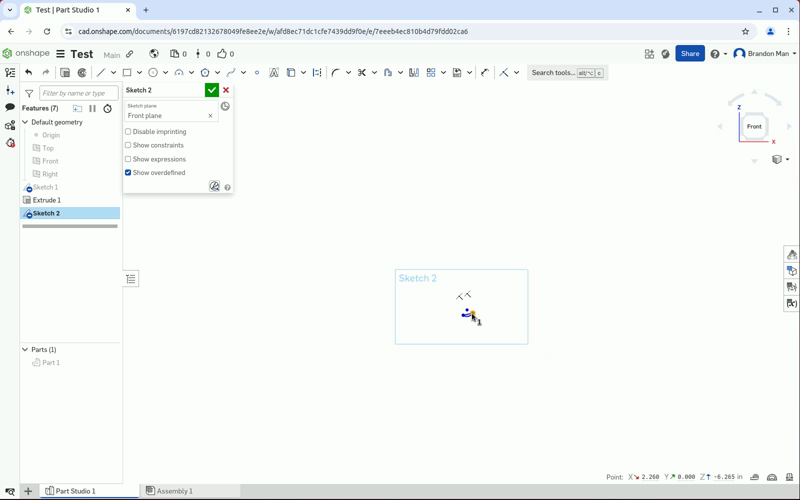
scroll(-6)
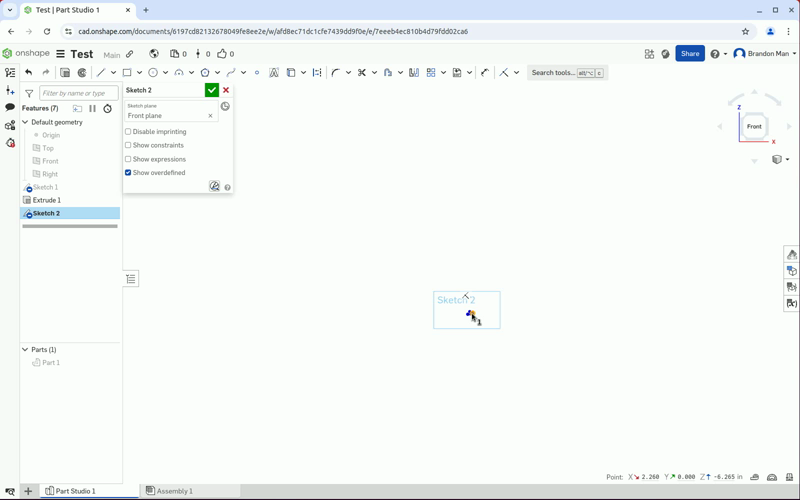
mouse_move(73, 352)
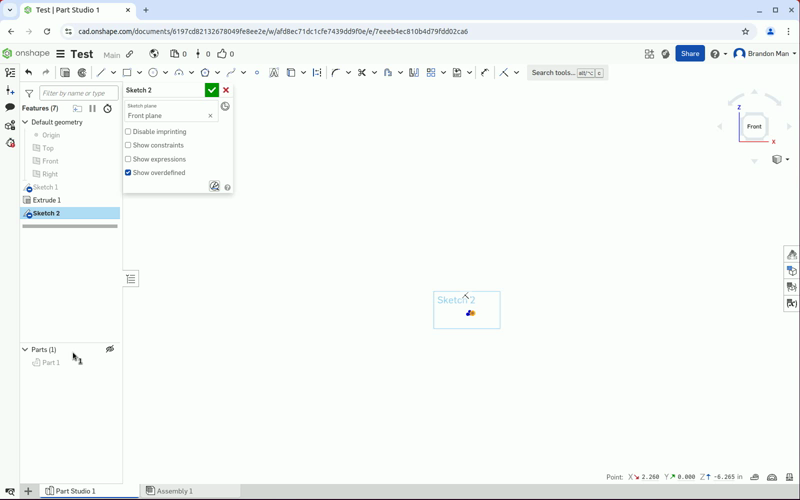
key(shift+y)
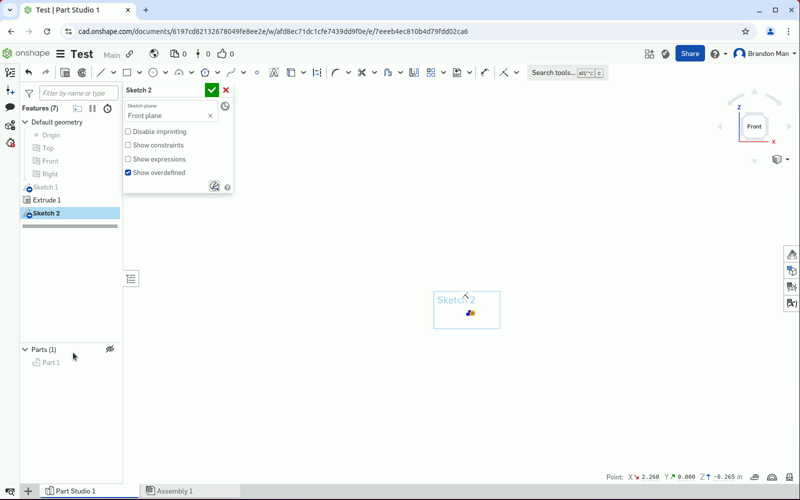
key(shift+e)
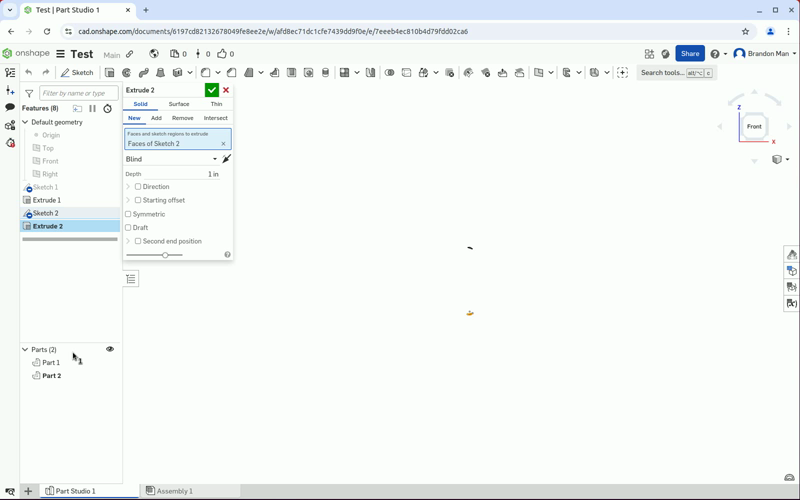
mouse_move(143, 106)
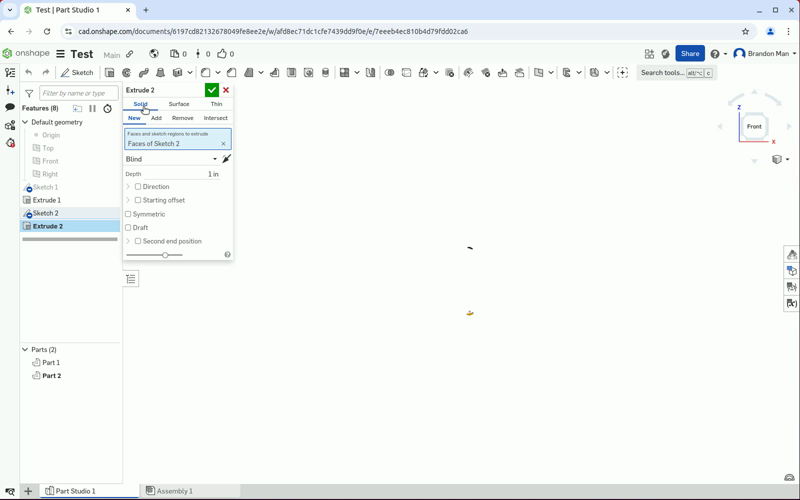
click(143, 106)
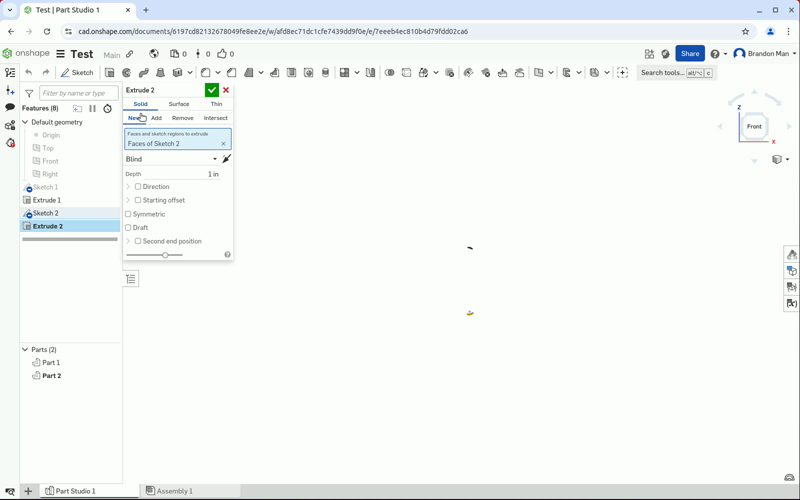
mouse_move(137, 120)
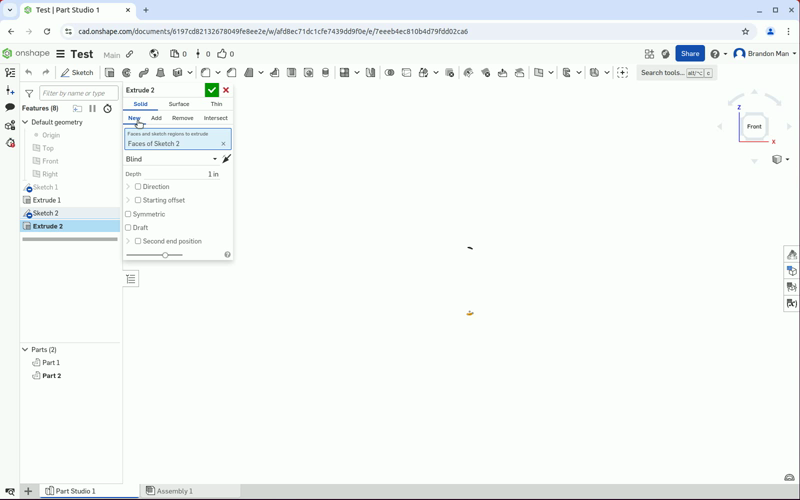
click(137, 120)
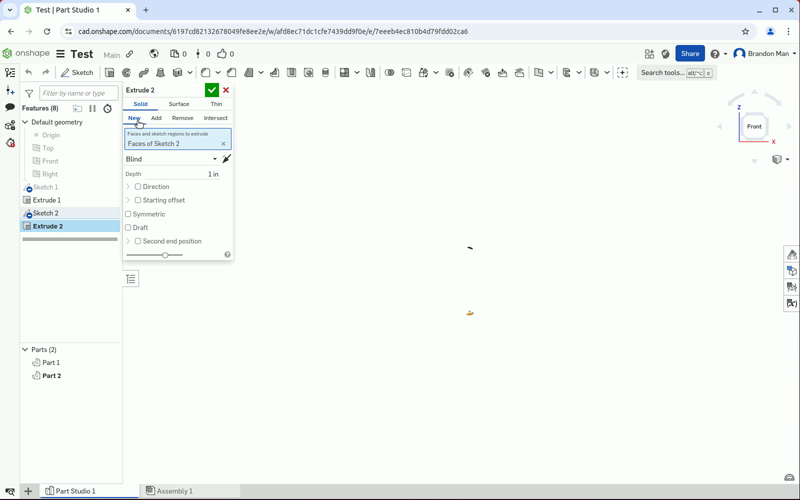
key(tab, 4)
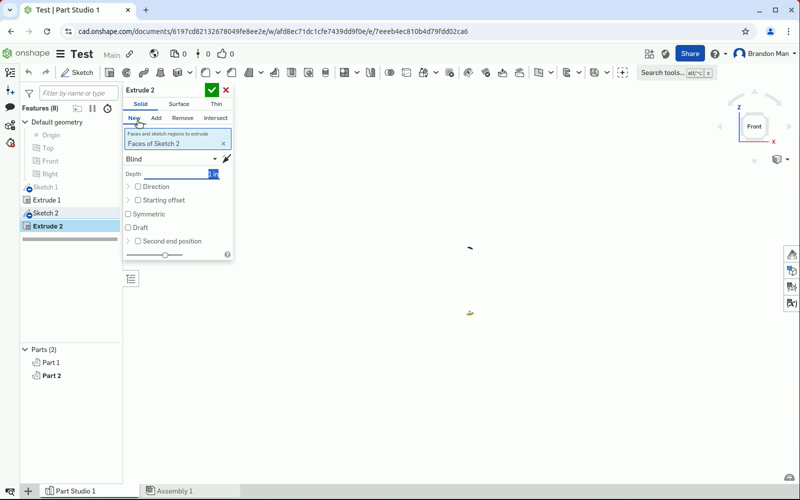
text(16.368)
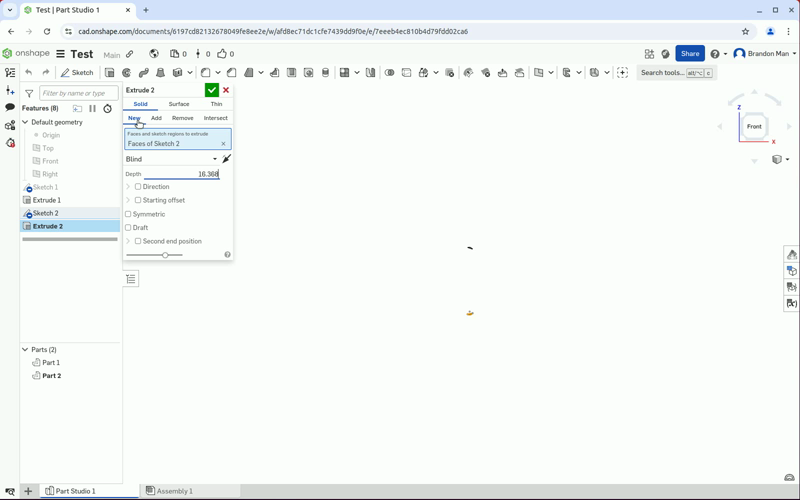
key(tab, 3)
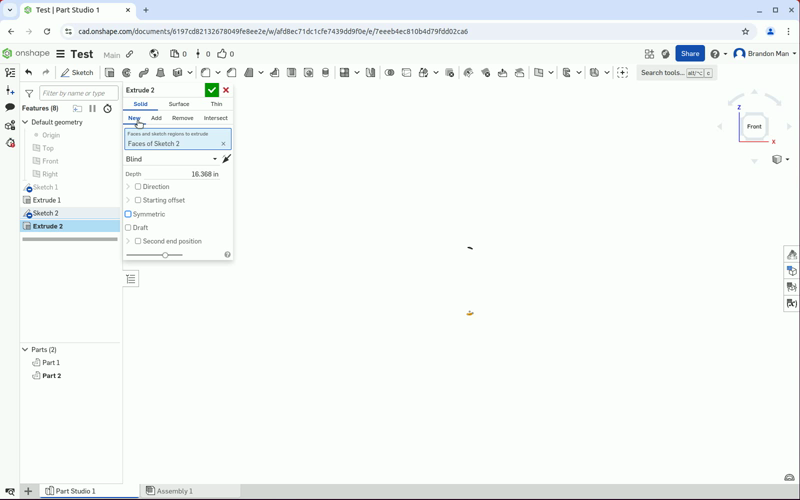
key(space)
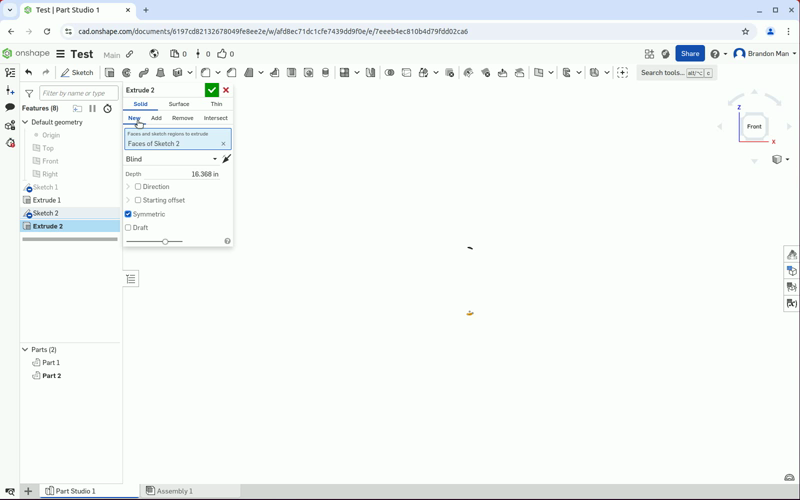
key(enter)
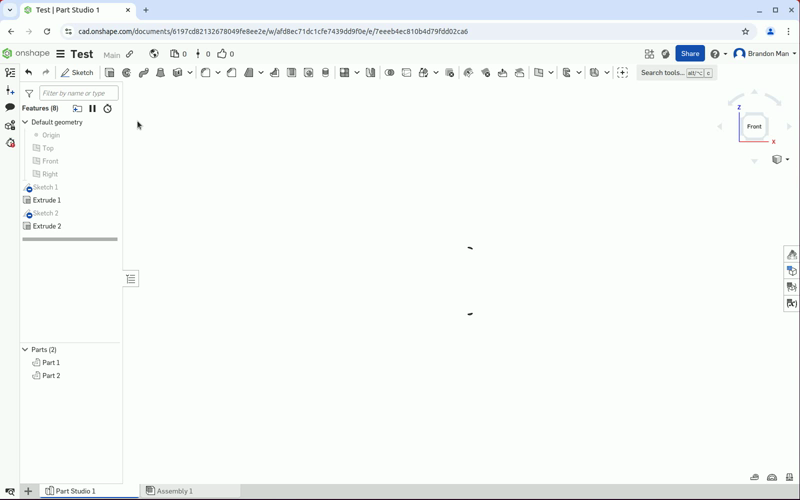
key(shift+h)
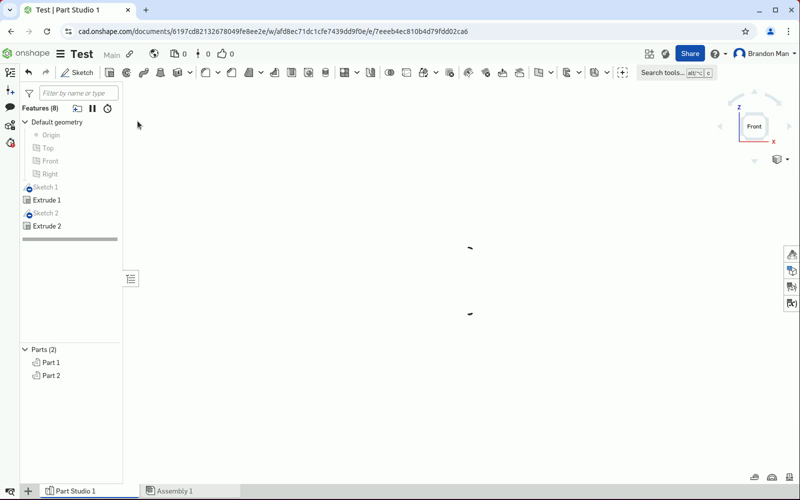
key(shift+h)
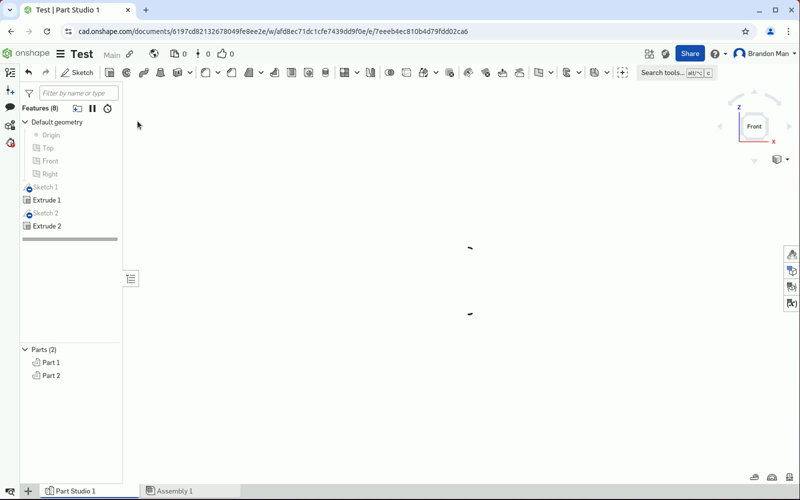
mouse_move(73, 189)
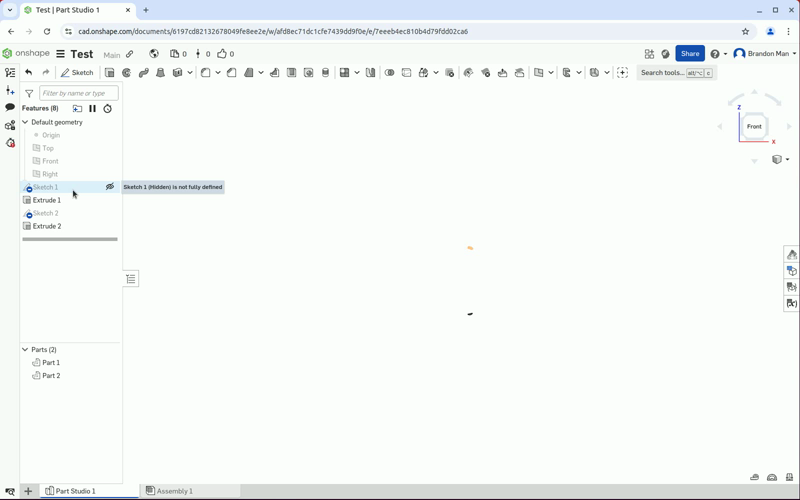
click(73, 189)
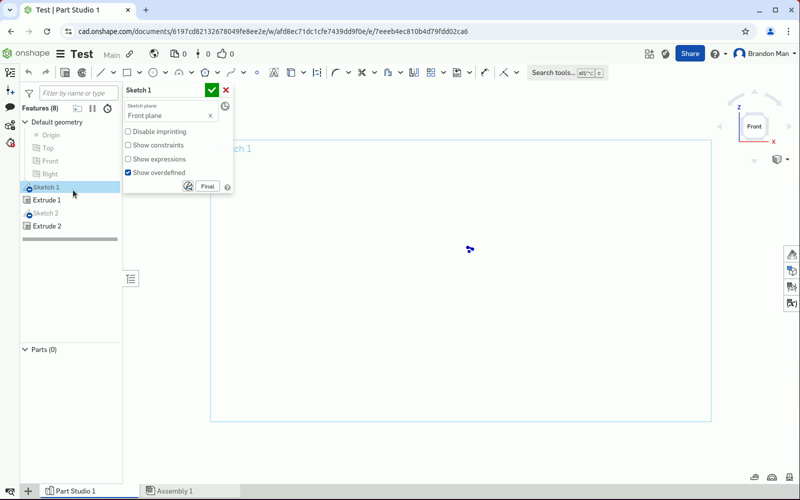
mouse_move(229, 92)
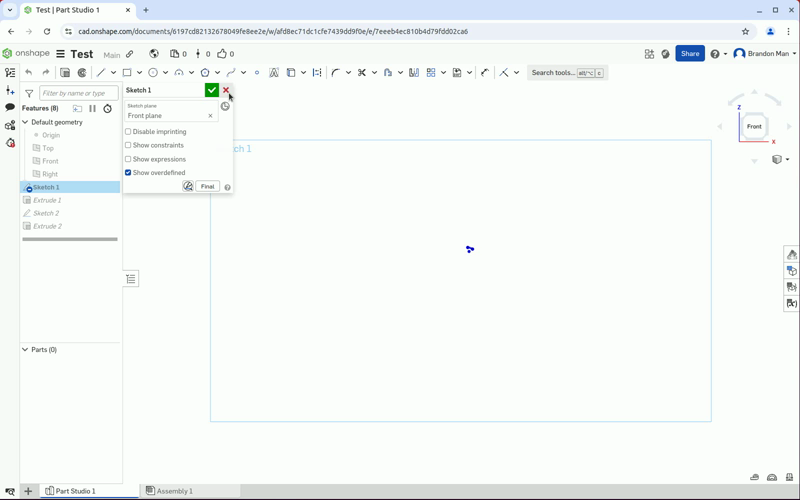
click(229, 92)
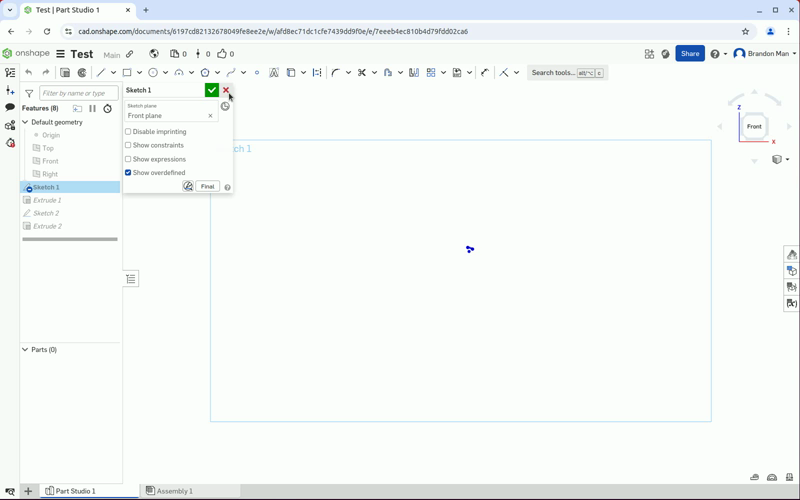
key(shift+s)
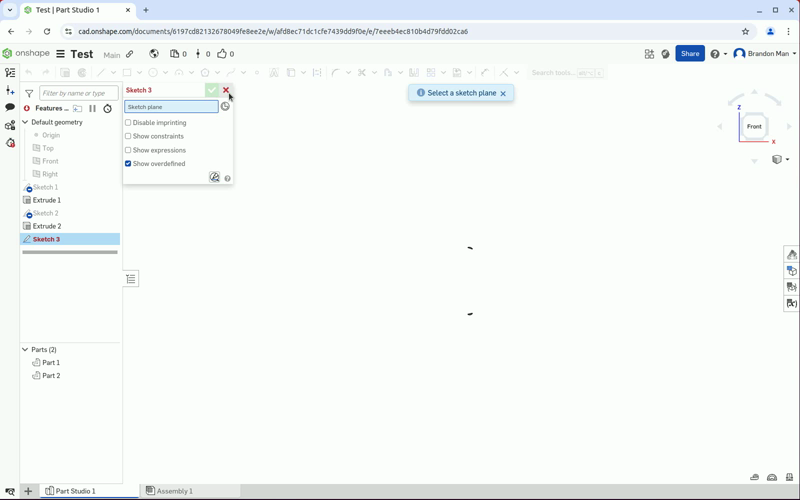
mouse_move(73, 163)
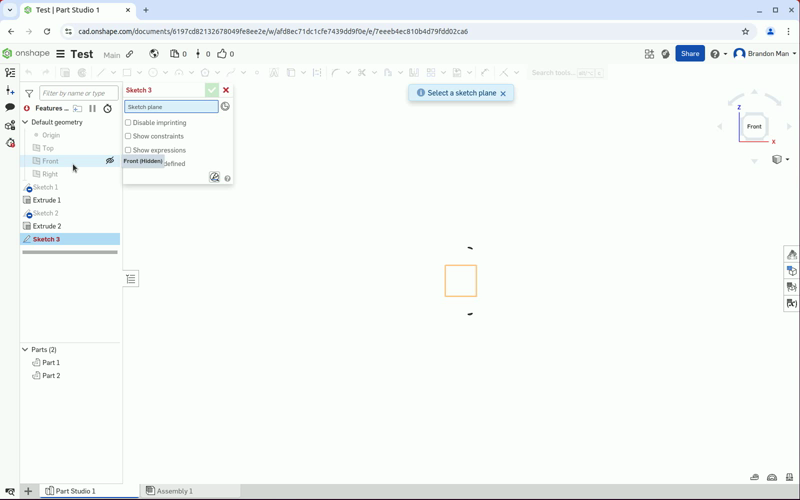
click(73, 163)
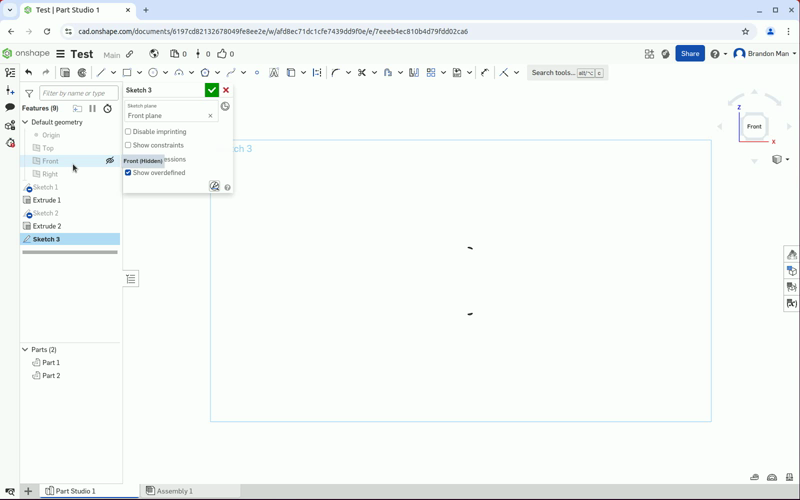
mouse_move(73, 352)
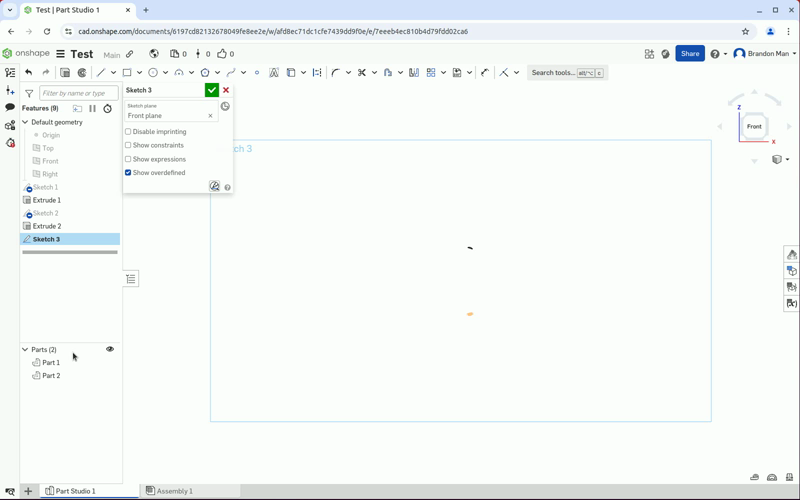
key(y)
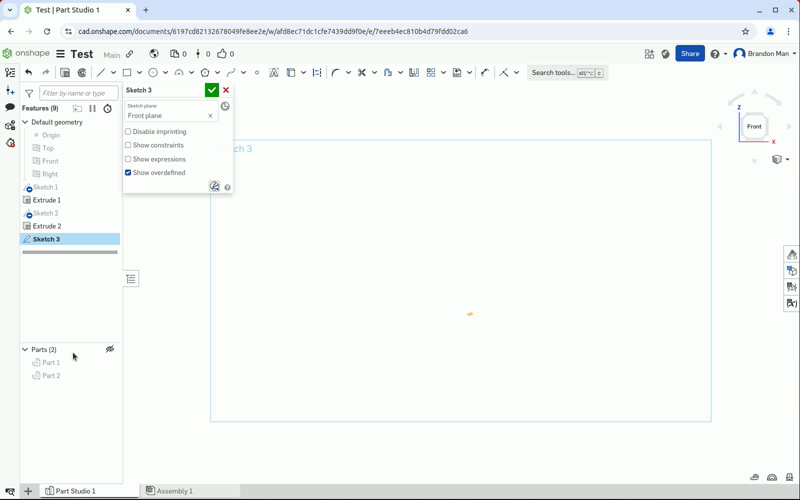
key(c)
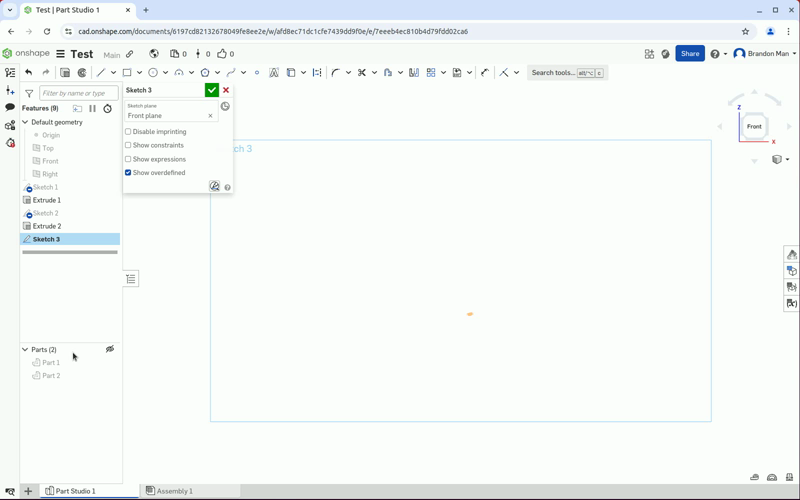
key_down(shift)
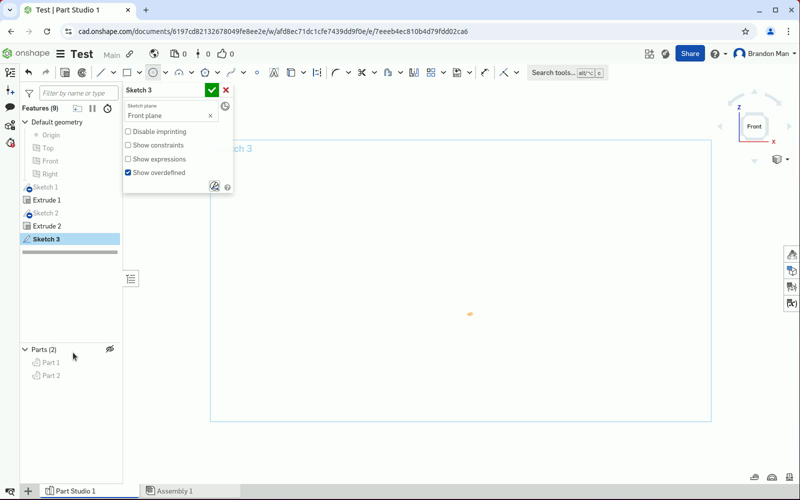
mouse_move(527, 282)
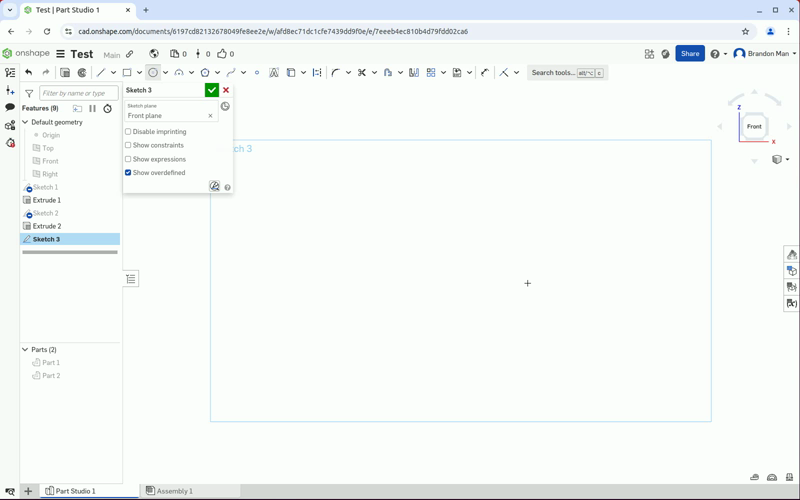
click(527, 282)
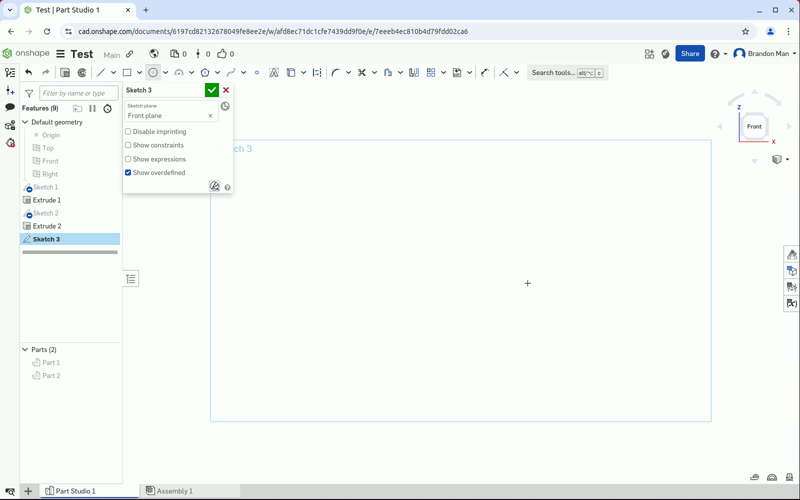
key_up(shift)
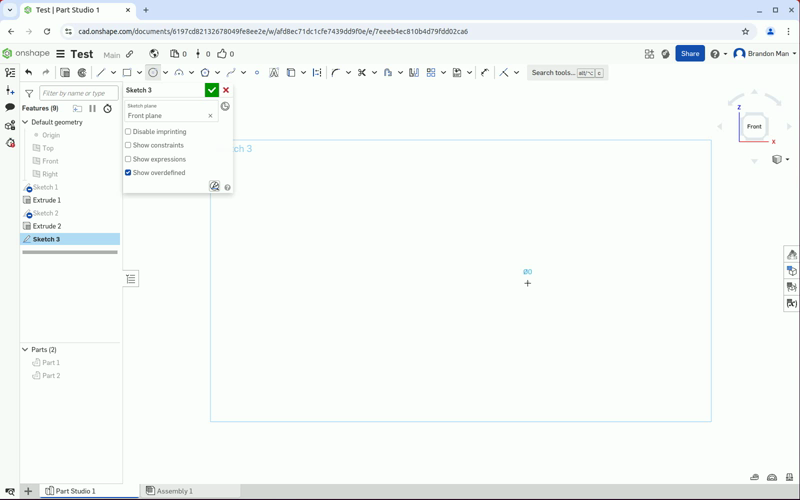
mouse_move(542, 282)
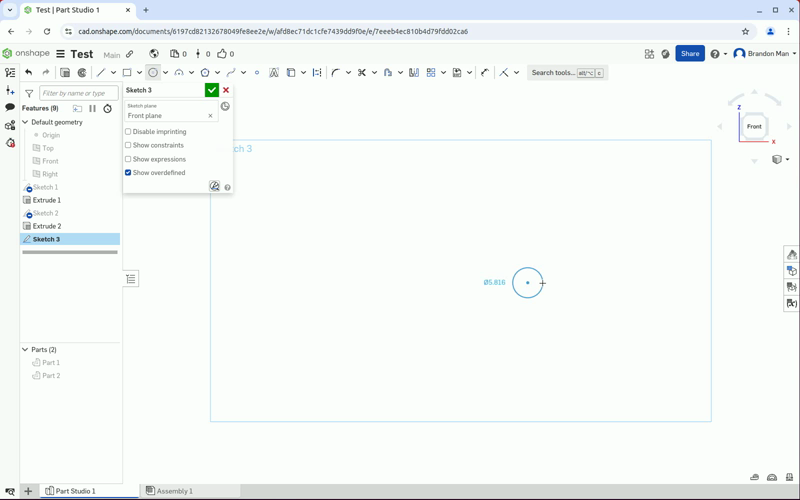
click(542, 282)
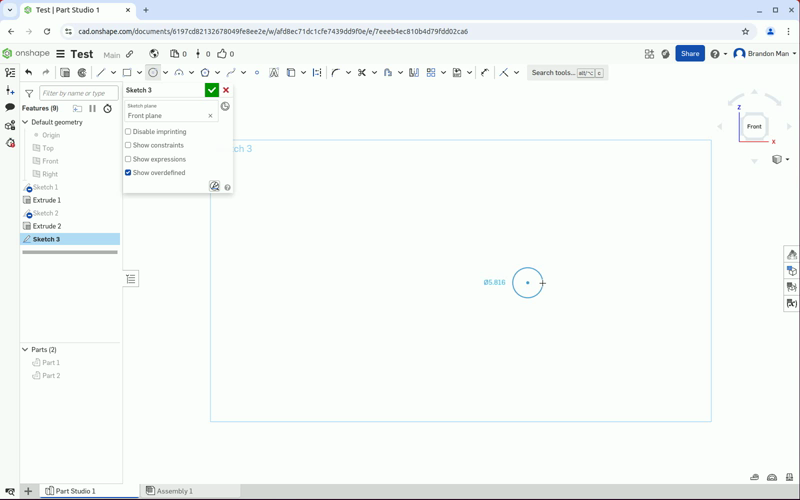
key(esc)
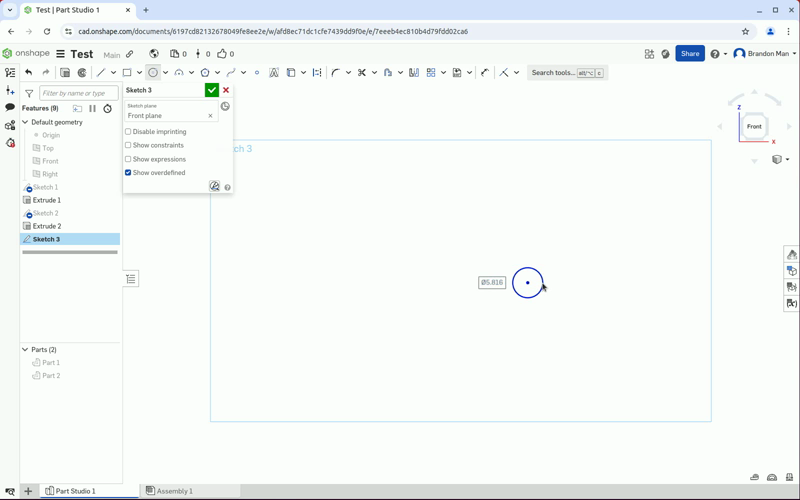
mouse_move(528, 291)
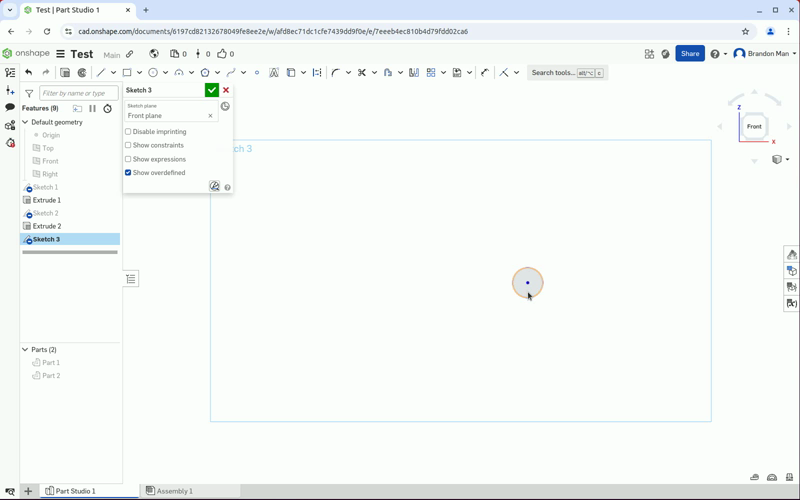
scroll(6)
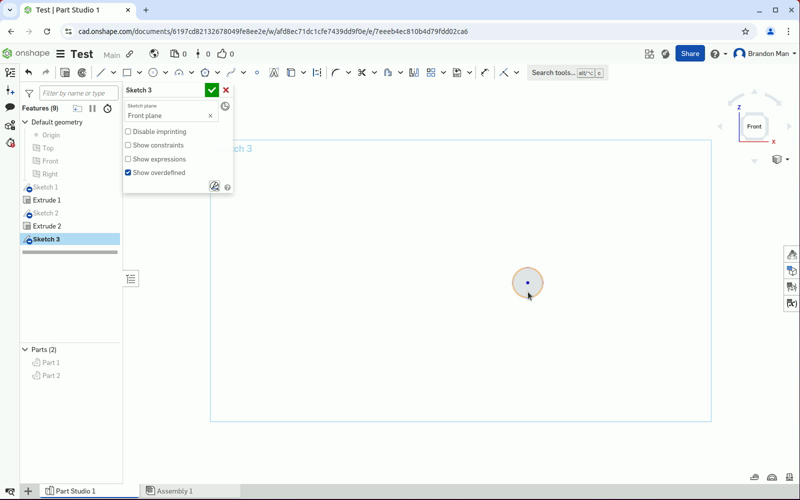
scroll(6)
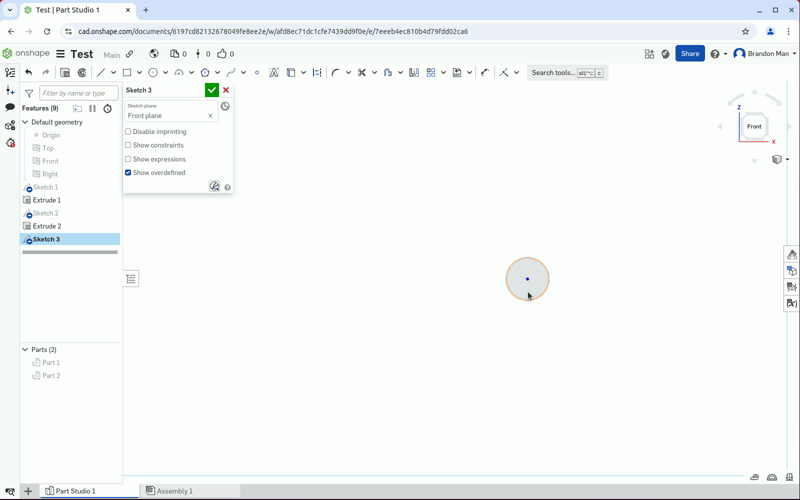
scroll(6)
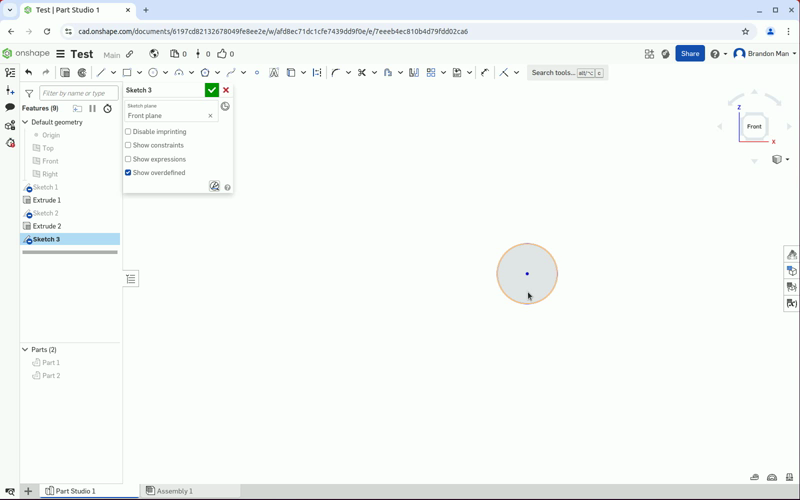
scroll(6)
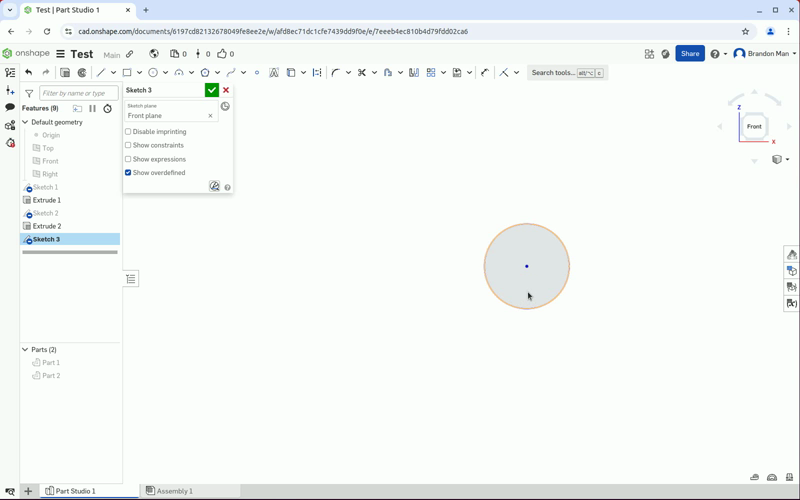
scroll(6)
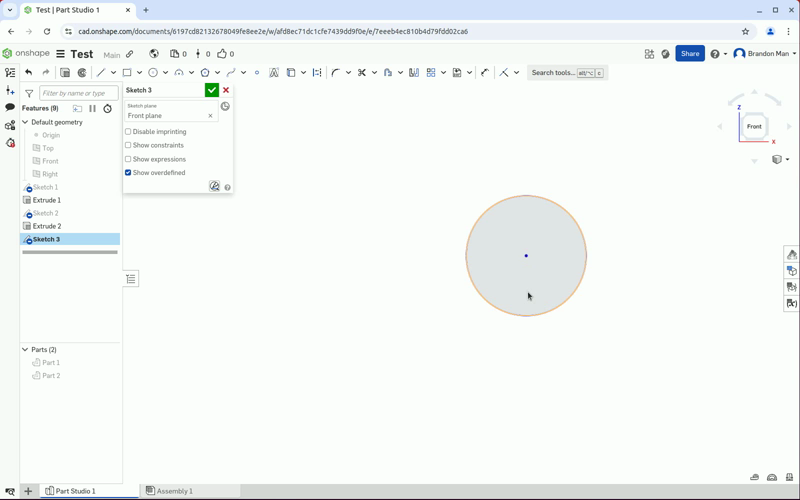
scroll(6)
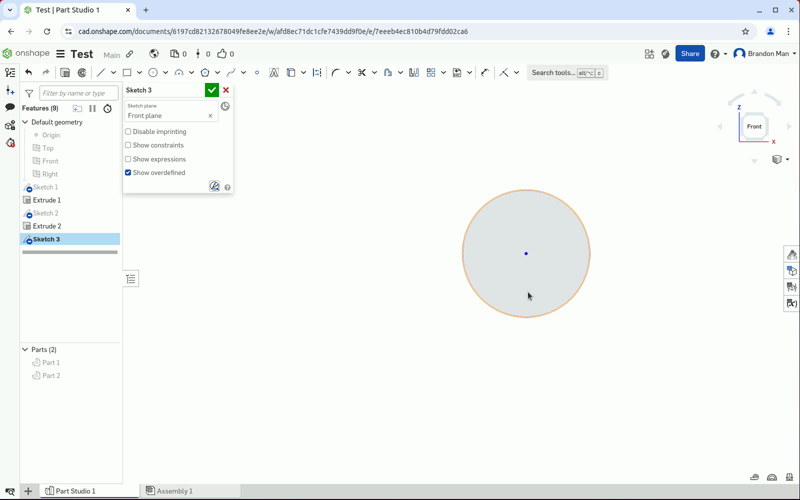
scroll(6)
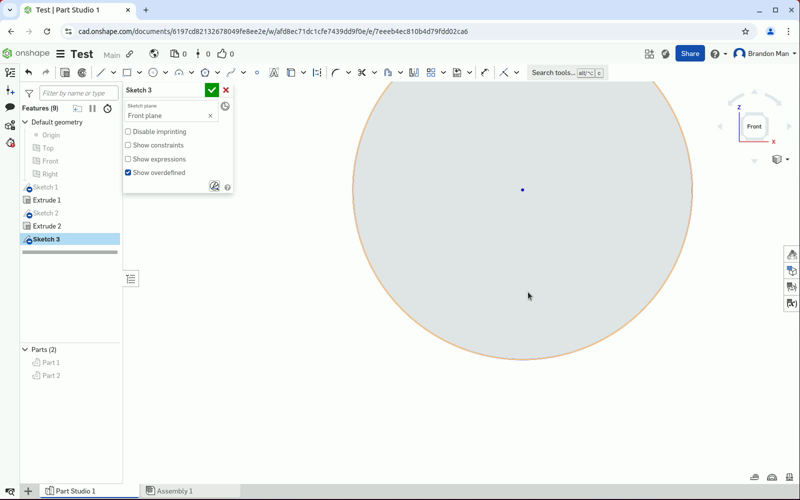
click(528, 291)
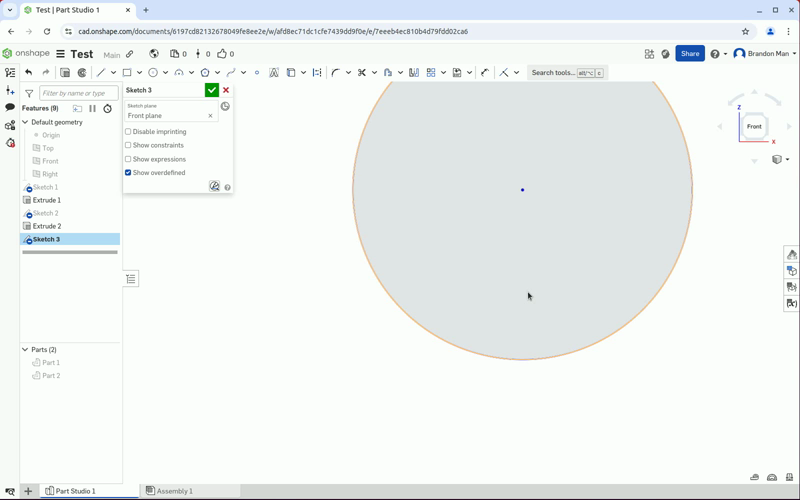
scroll(-6)
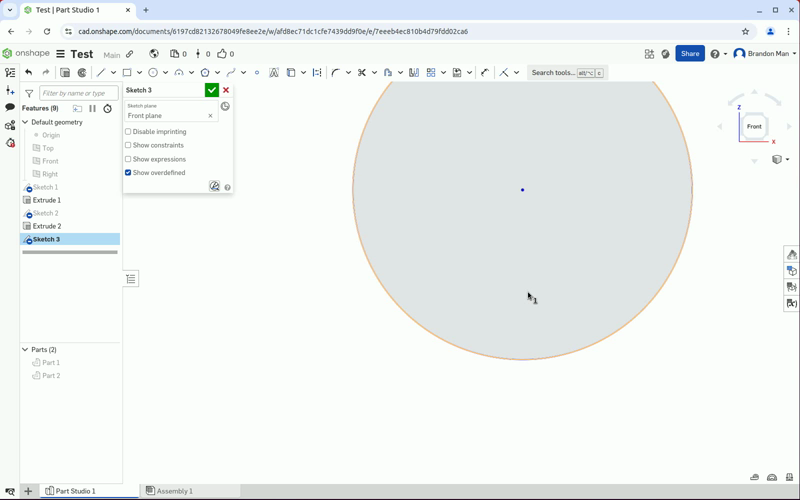
scroll(-6)
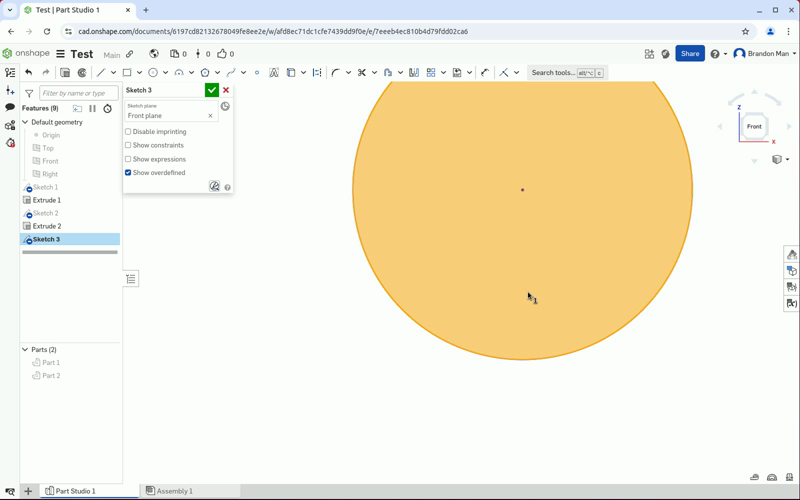
scroll(-6)
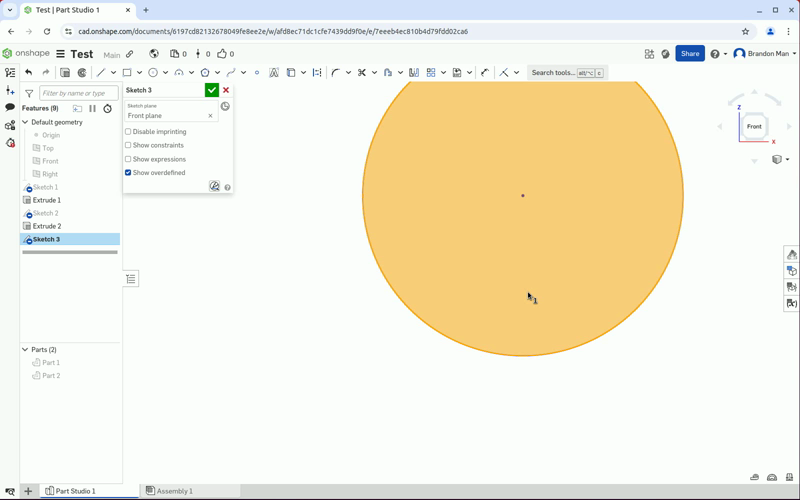
scroll(-6)
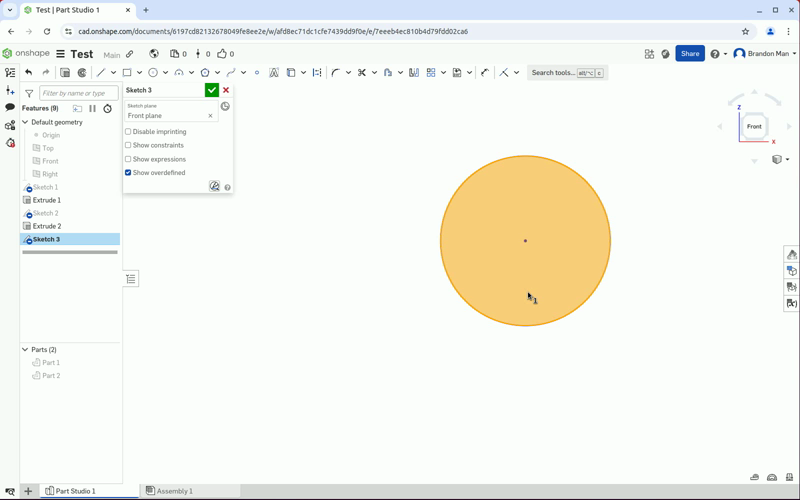
scroll(-6)
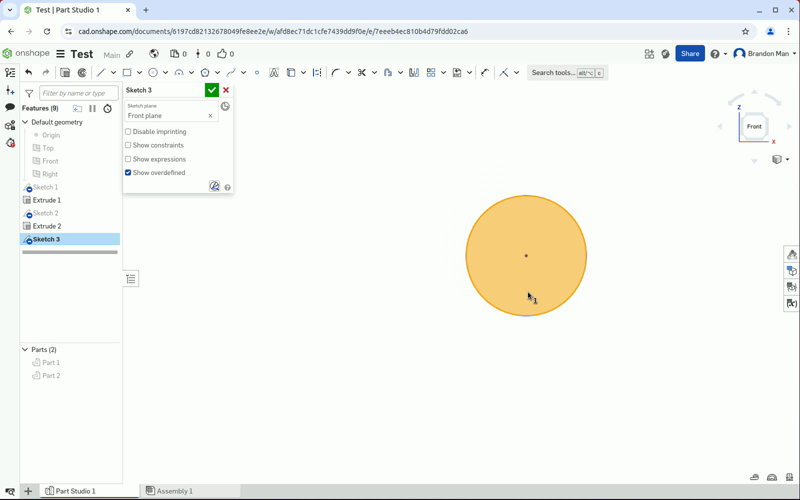
scroll(-6)
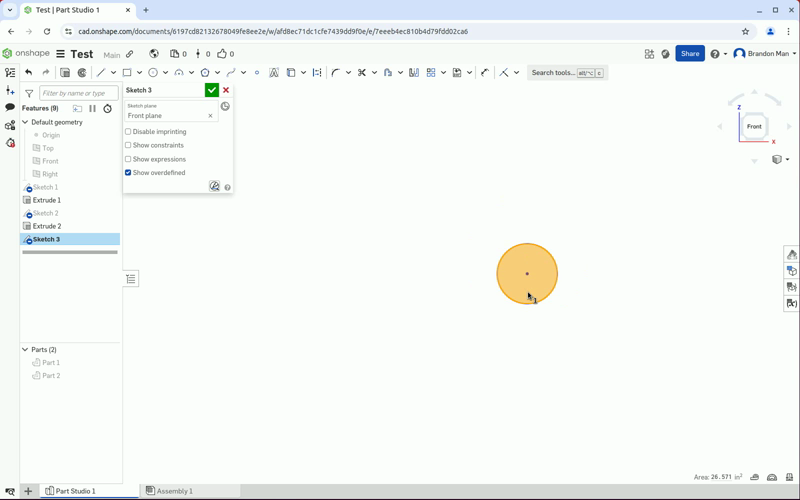
scroll(-6)
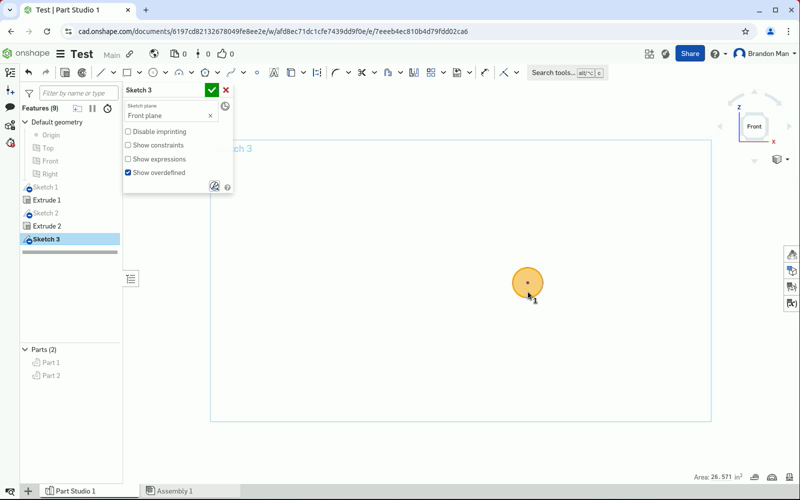
mouse_move(73, 352)
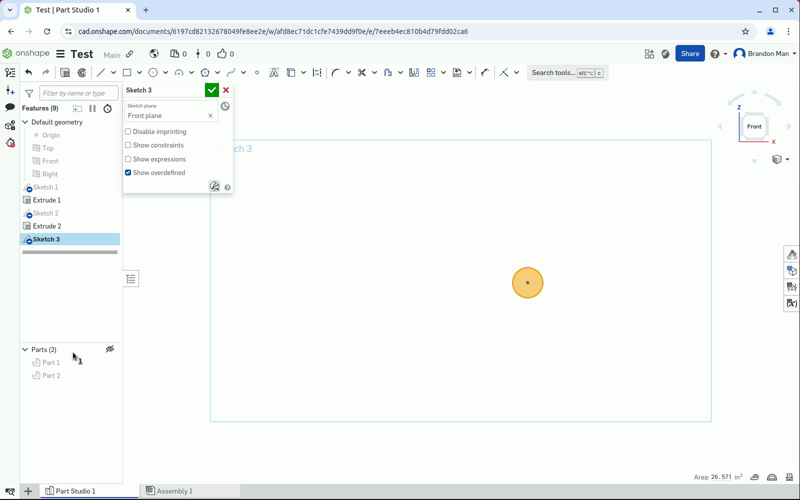
key(shift+y)
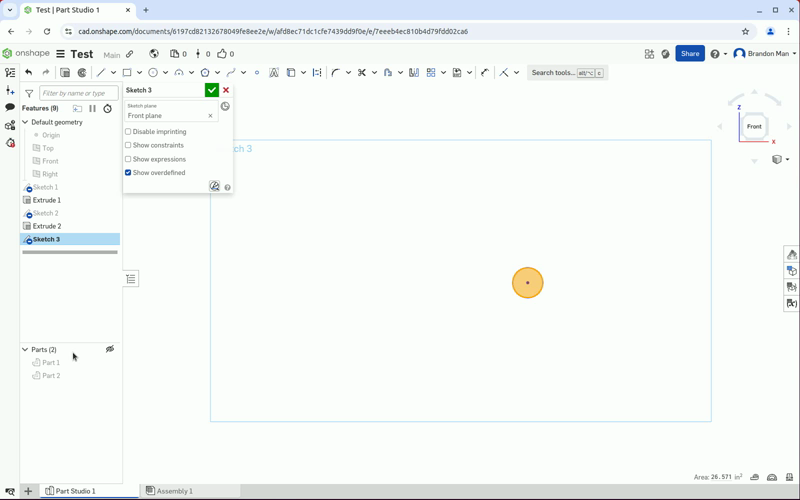
key(shift+e)
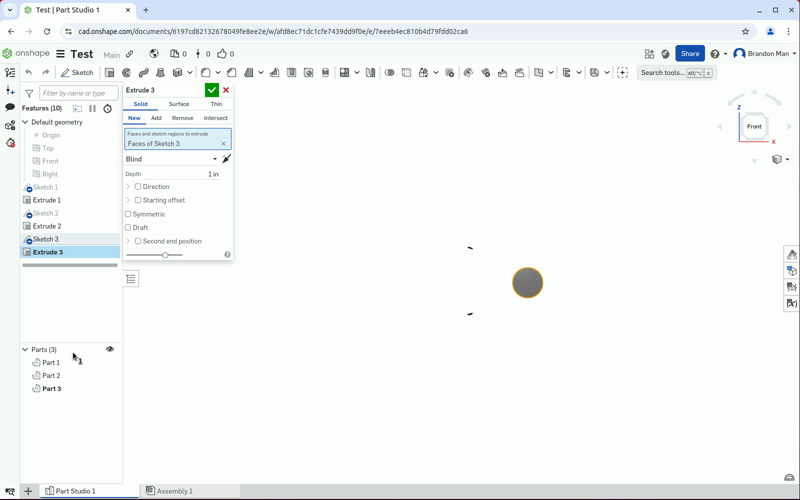
mouse_move(143, 106)
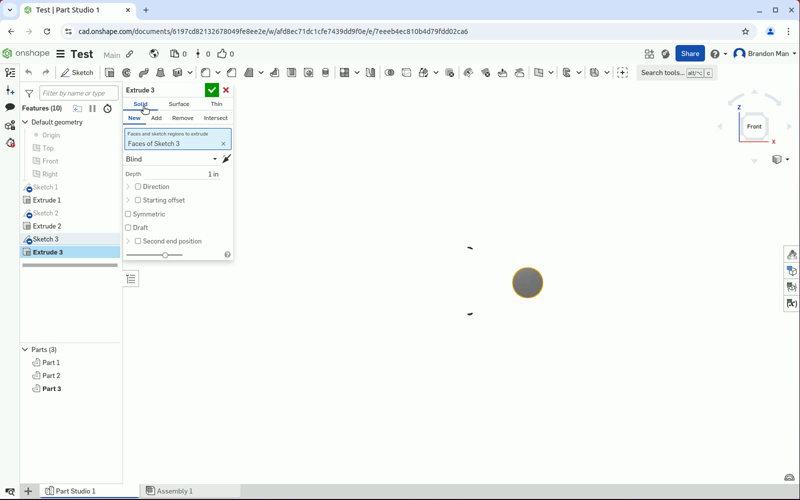
click(143, 106)
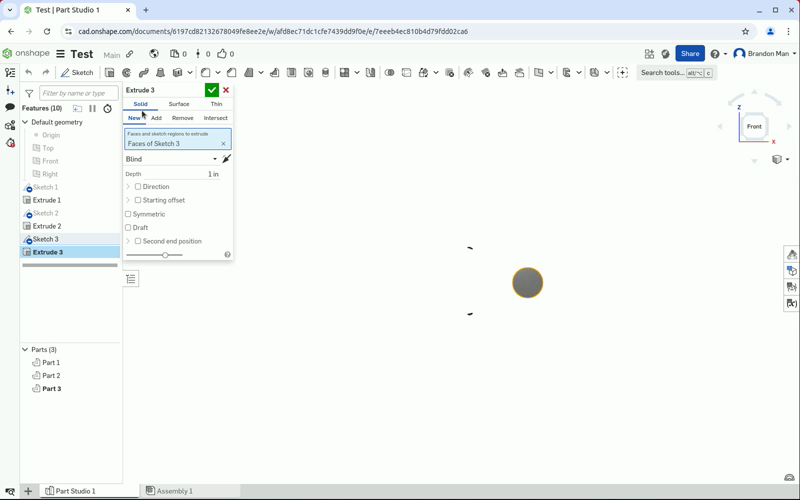
mouse_move(137, 120)
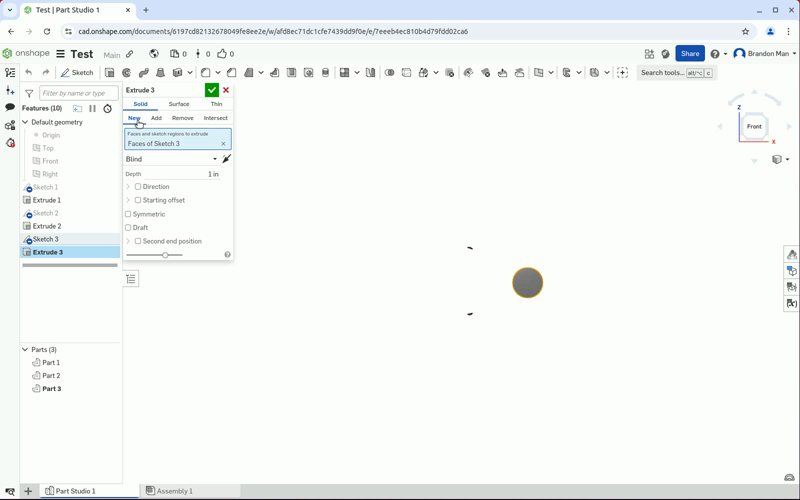
click(137, 120)
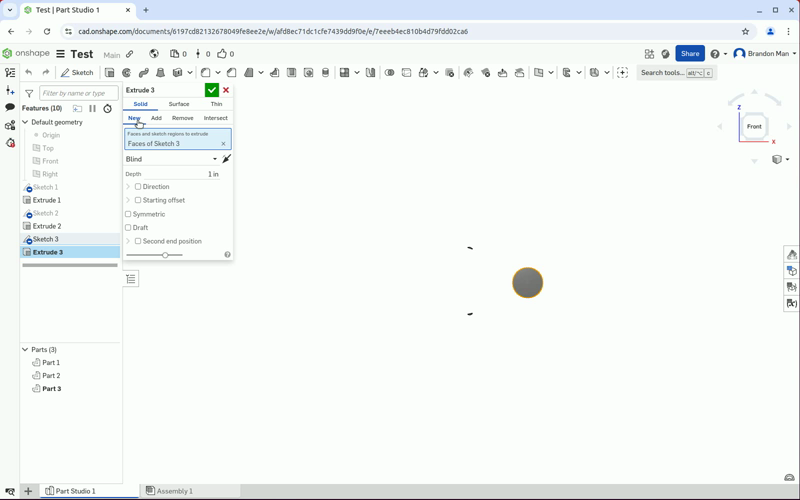
key(tab, 4)
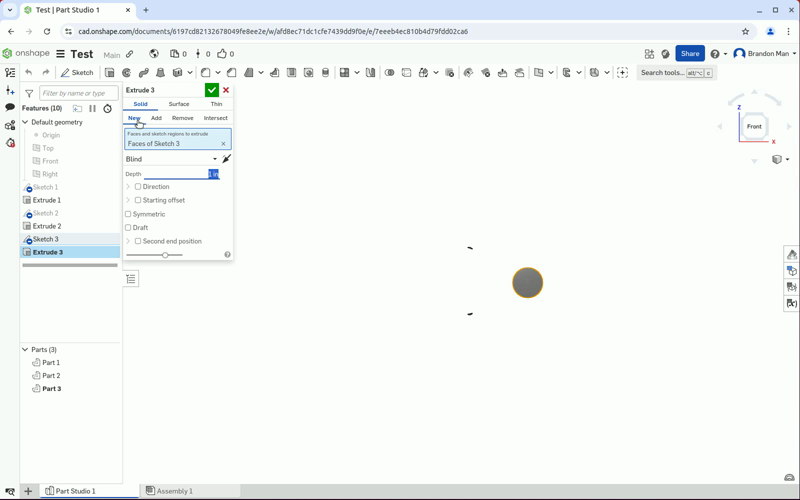
text(16.368)
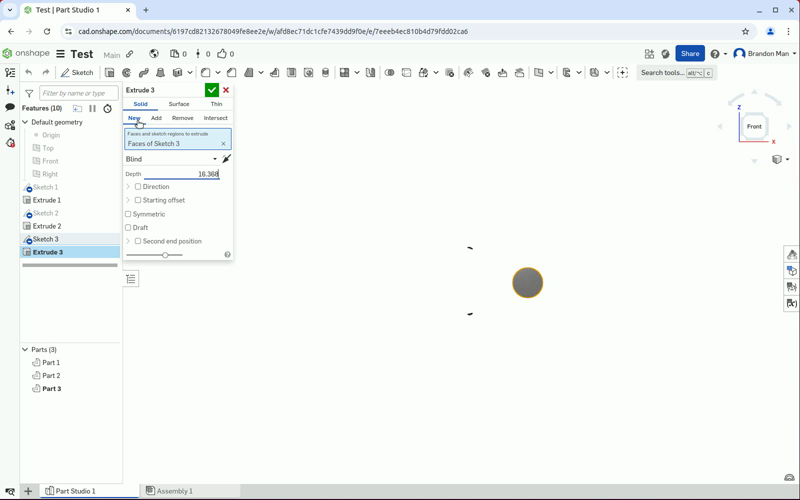
key(tab, 3)
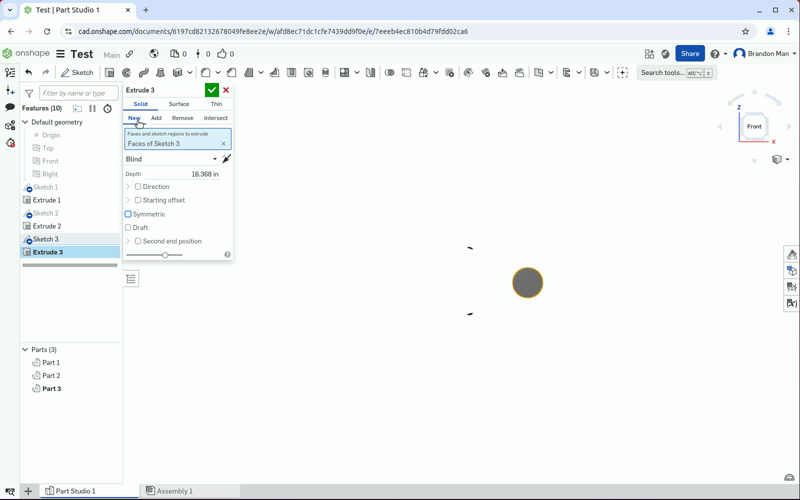
key(space)
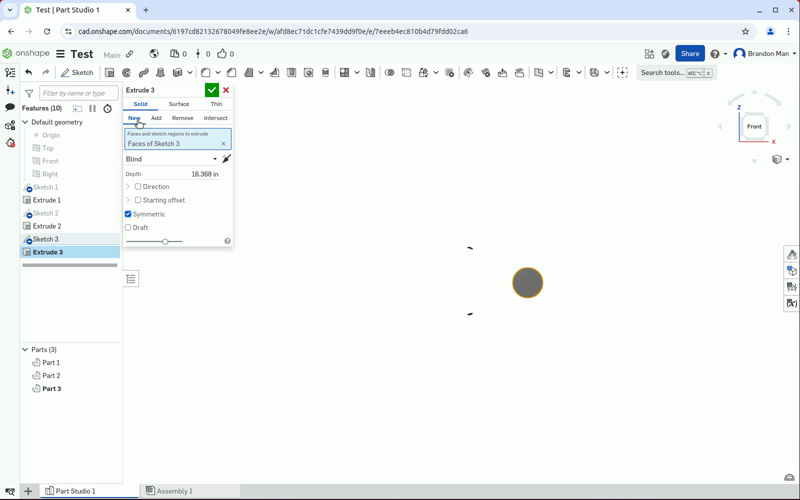
key(enter)
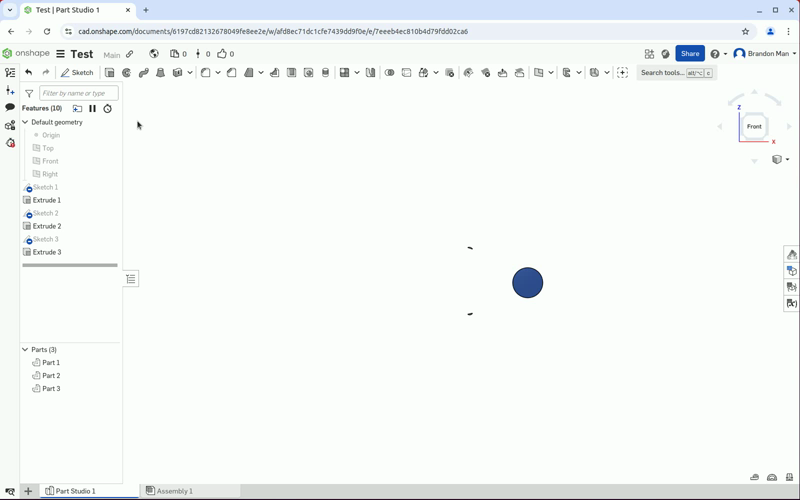
key(shift+h)
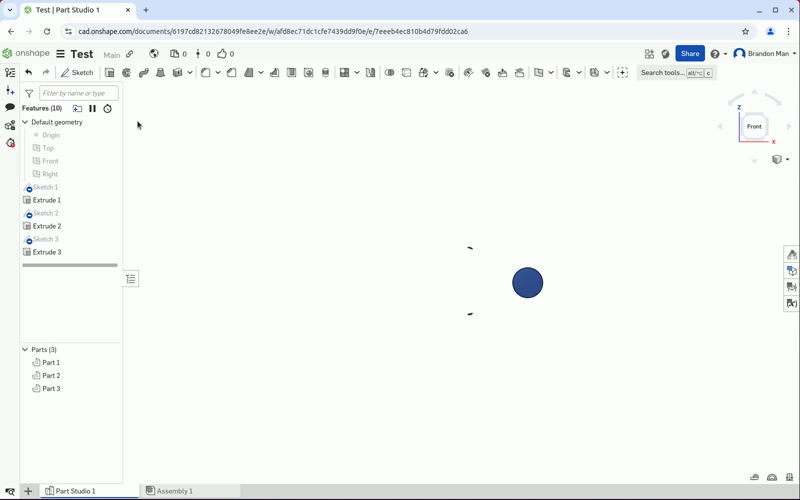
key(shift+h)
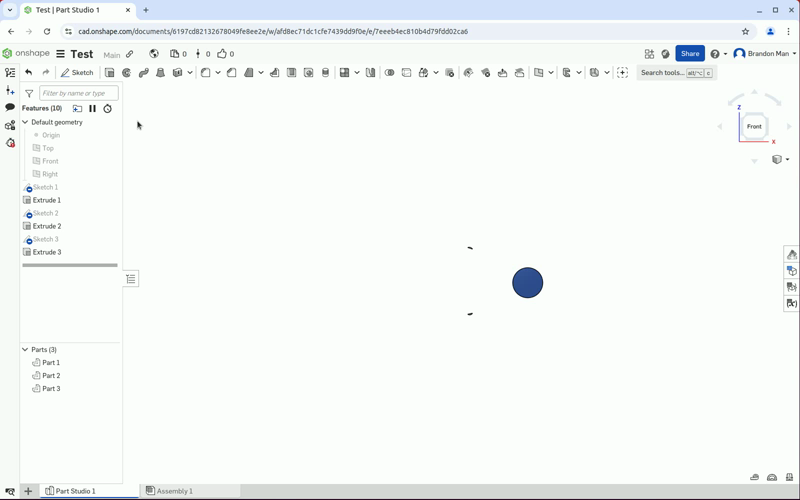
mouse_move(73, 189)
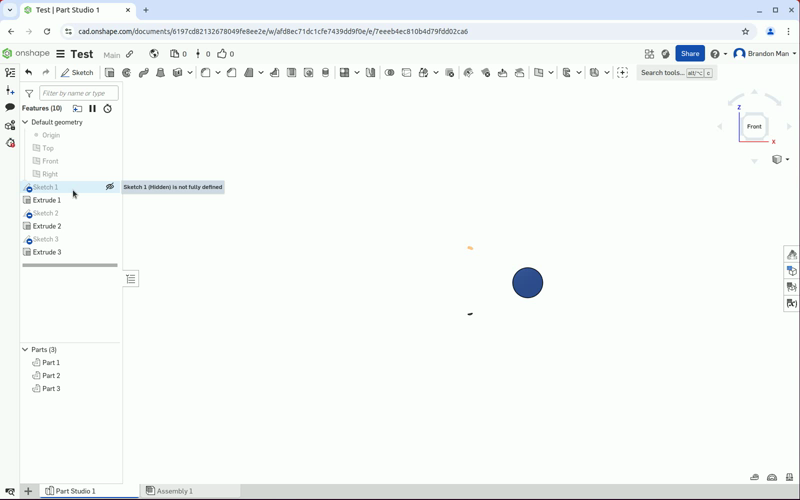
click(73, 189)
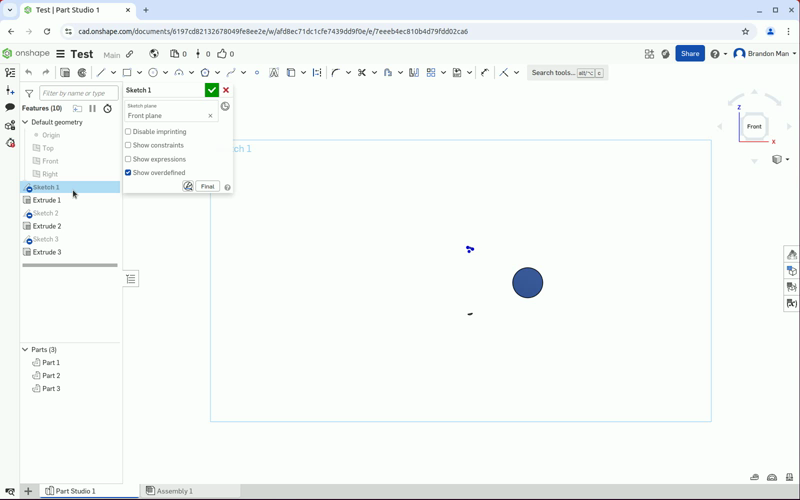
mouse_move(229, 92)
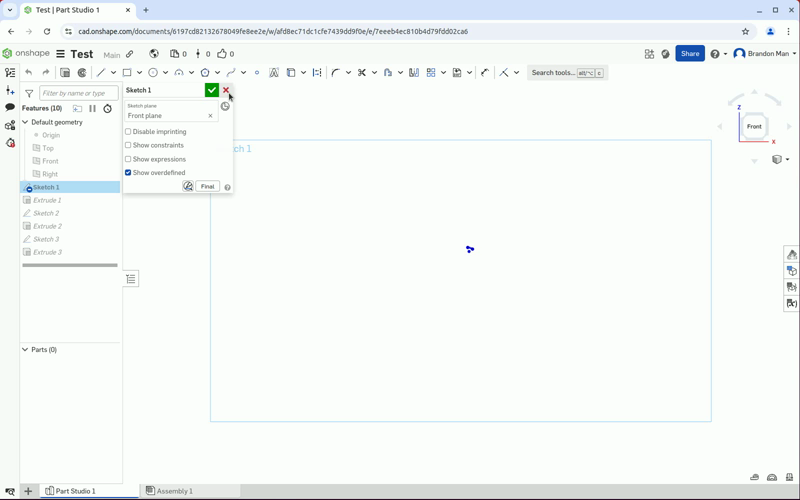
click(229, 92)
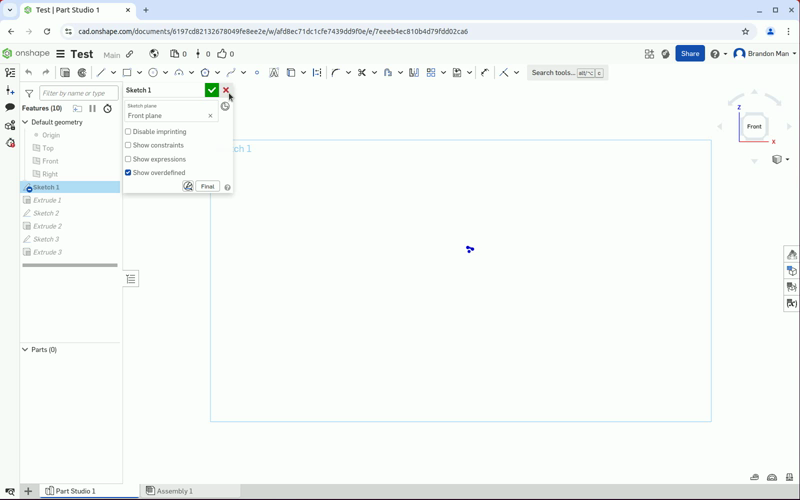
key(shift+s)
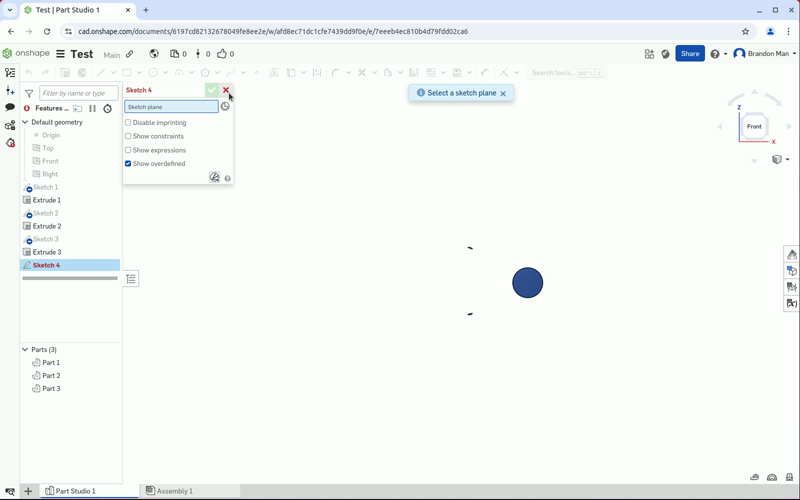
mouse_move(73, 163)
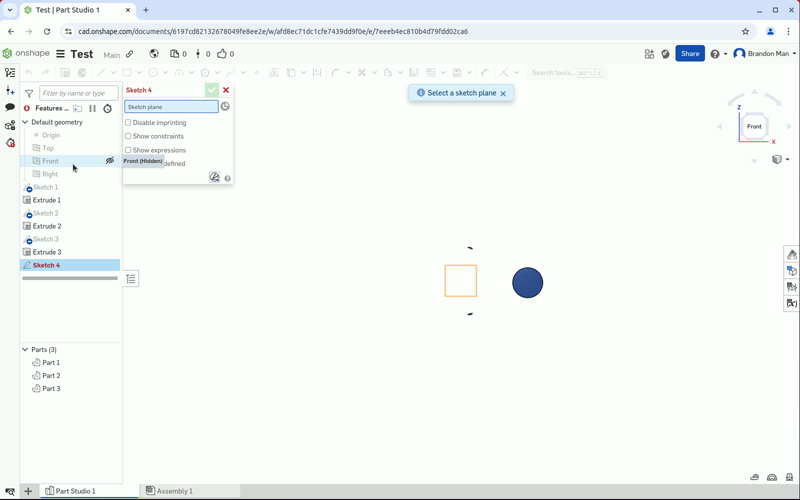
click(73, 163)
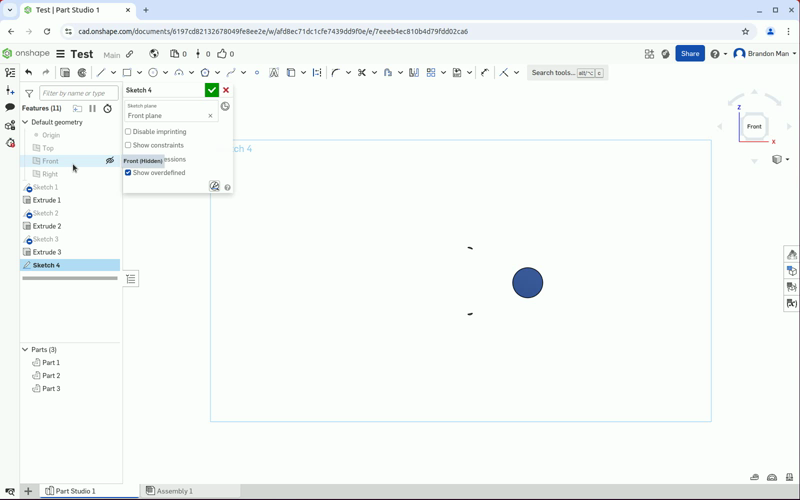
mouse_move(73, 352)
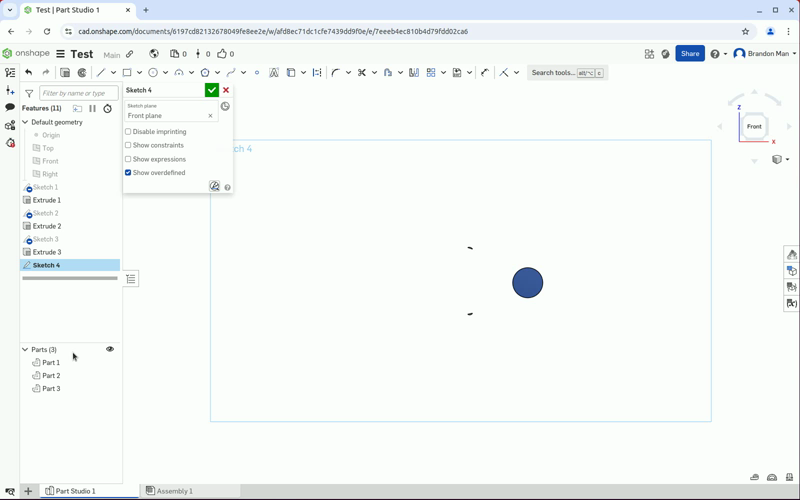
key(y)
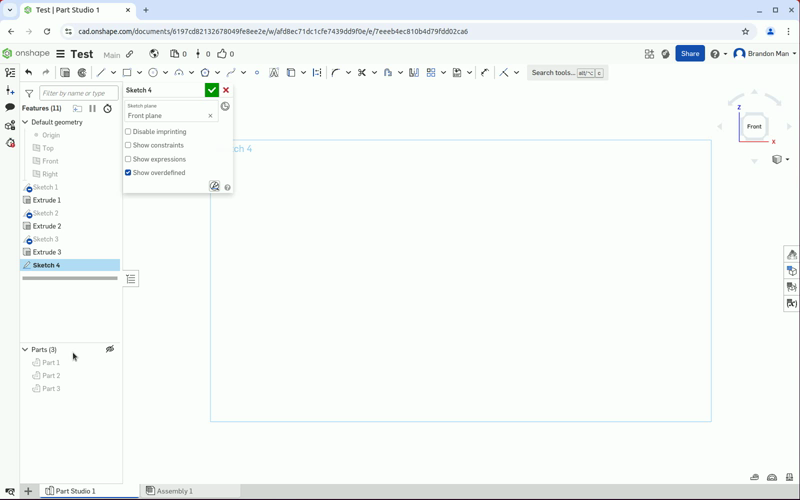
key(l)
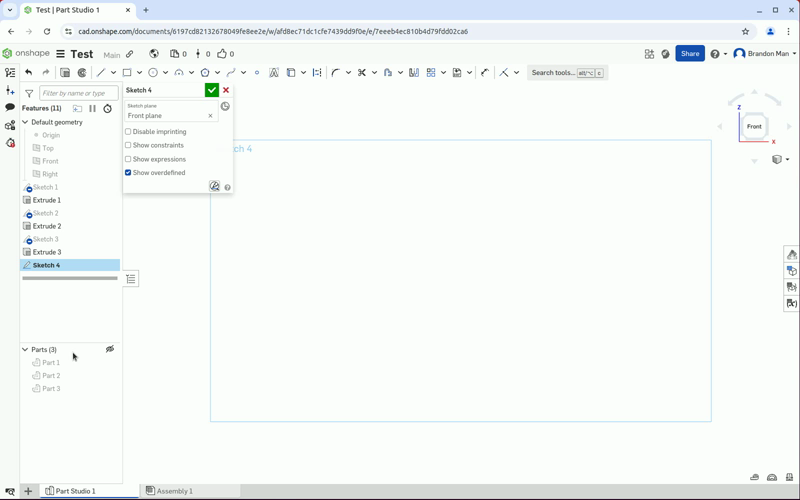
key_down(shift)
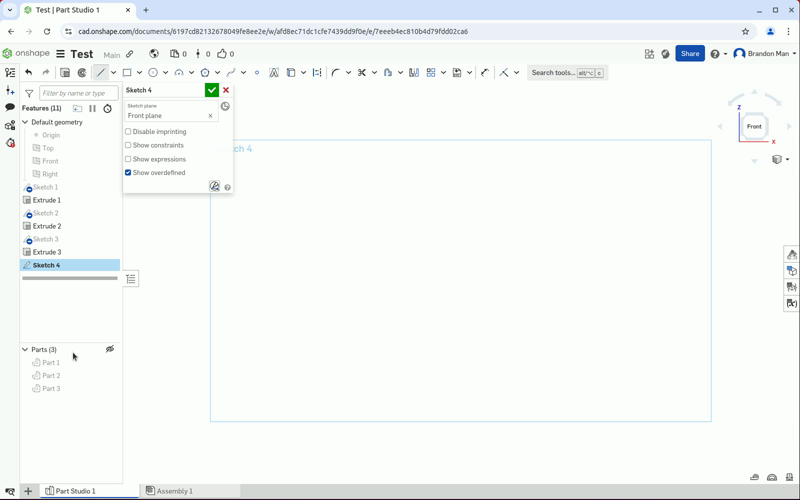
mouse_move(471, 313)
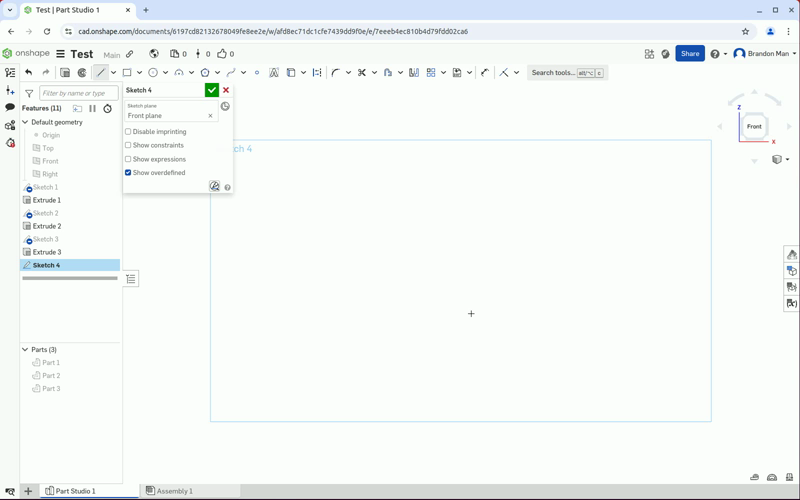
click(471, 313)
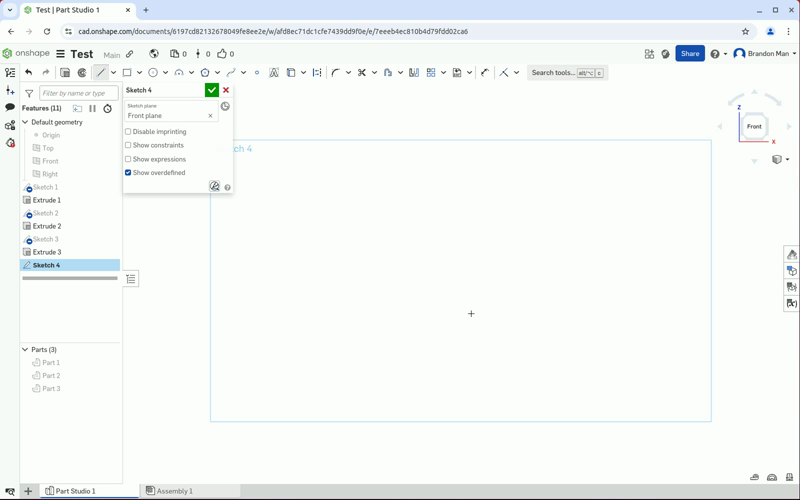
key_up(shift)
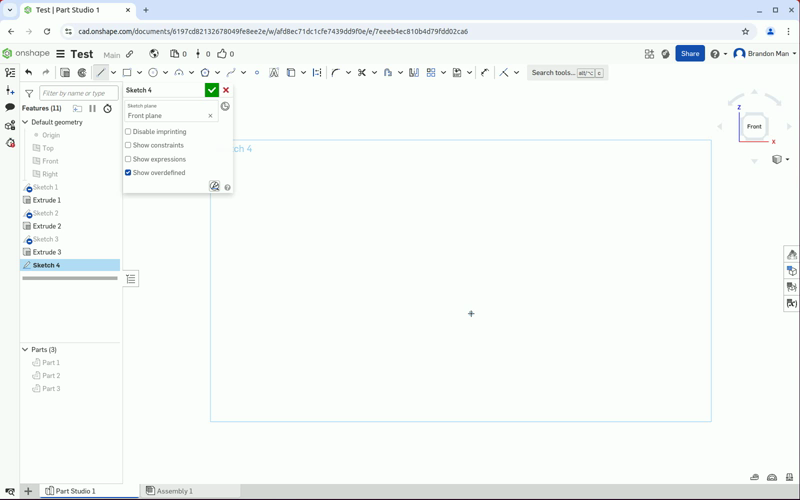
key_down(shift)
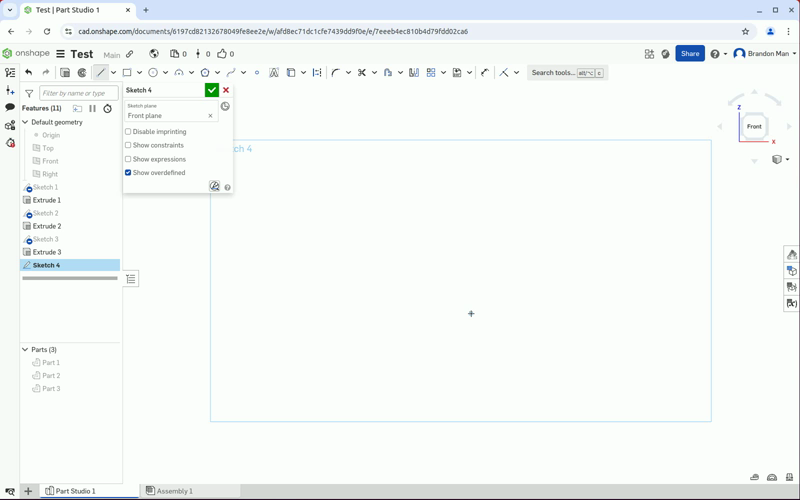
mouse_move(501, 313)
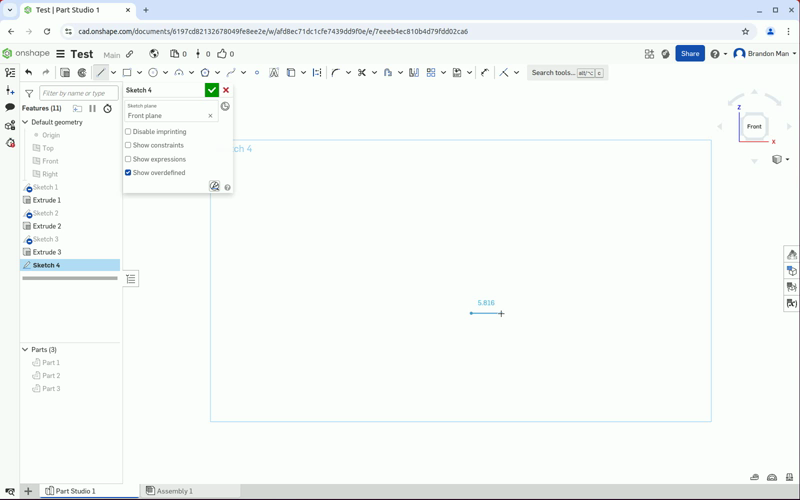
mouse_move(528, 297)
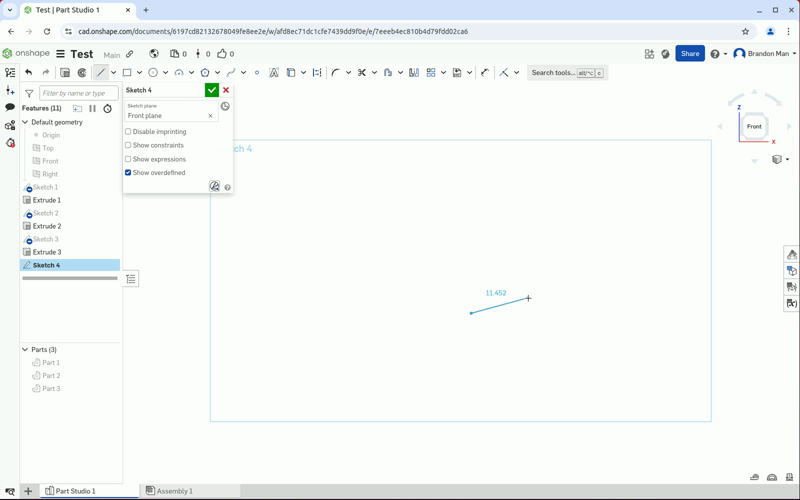
click(528, 297)
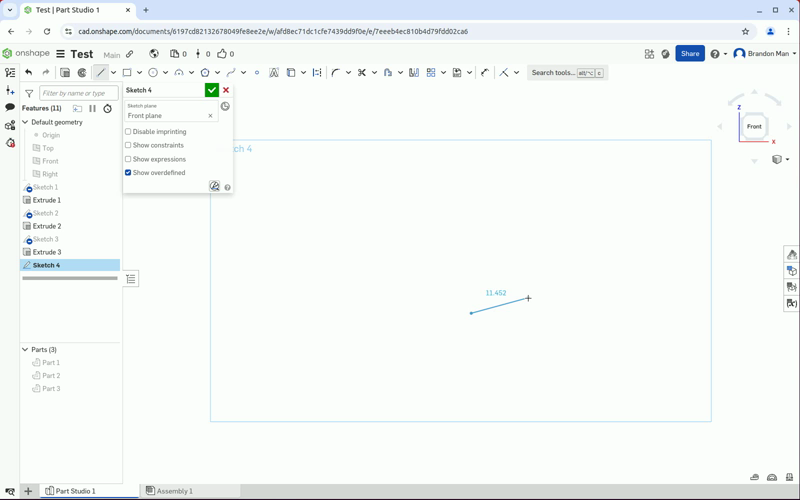
key_up(shift)
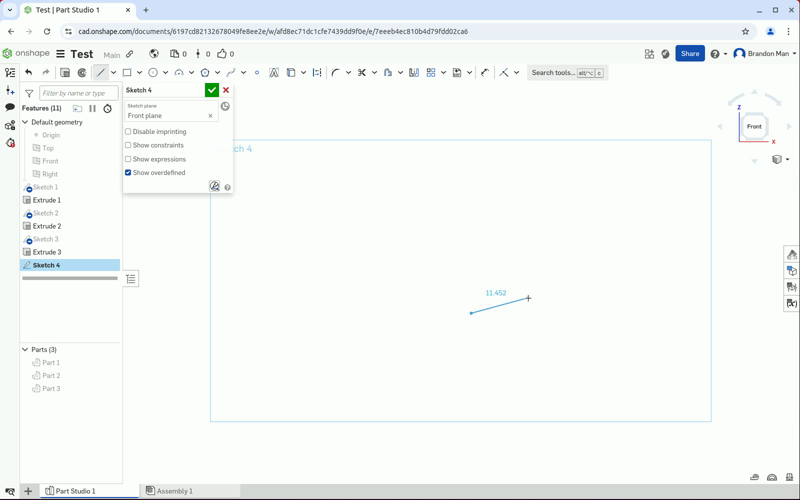
key(esc)
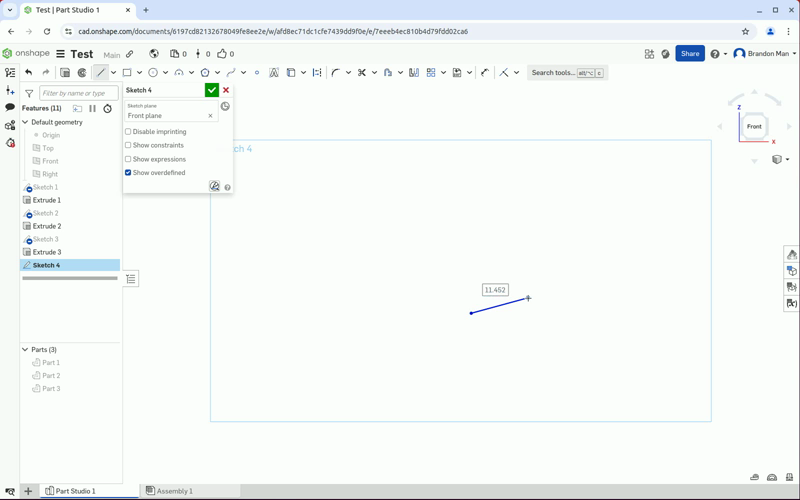
key(a)
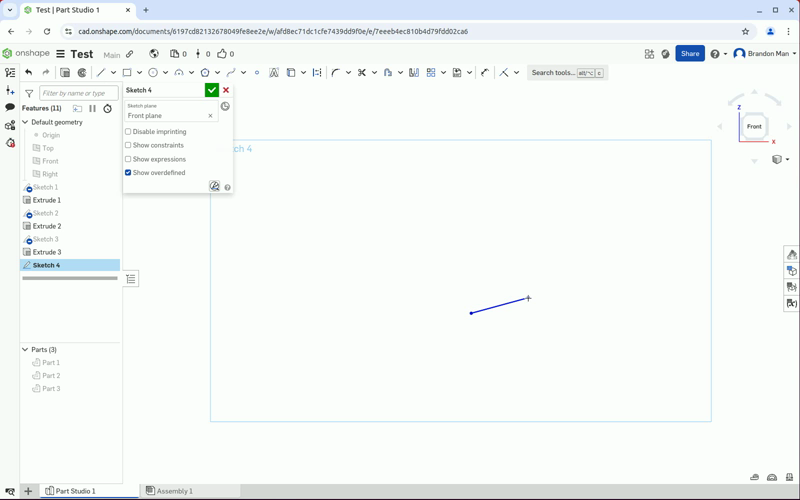
mouse_move(528, 297)
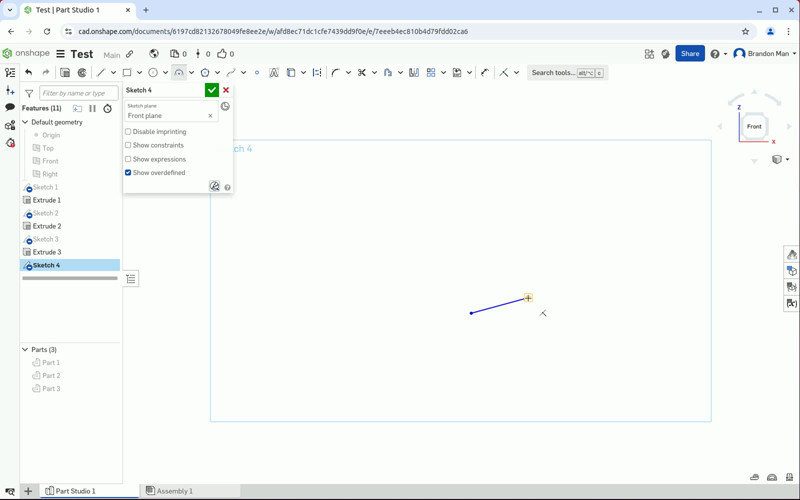
click(528, 297)
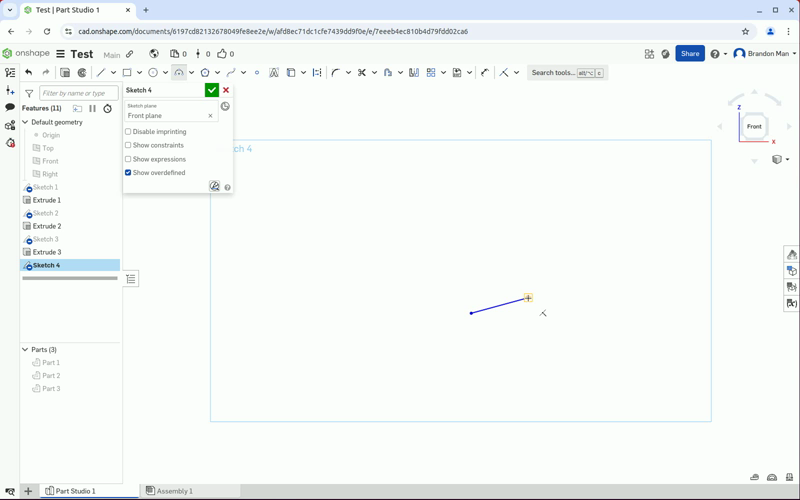
key_down(shift)
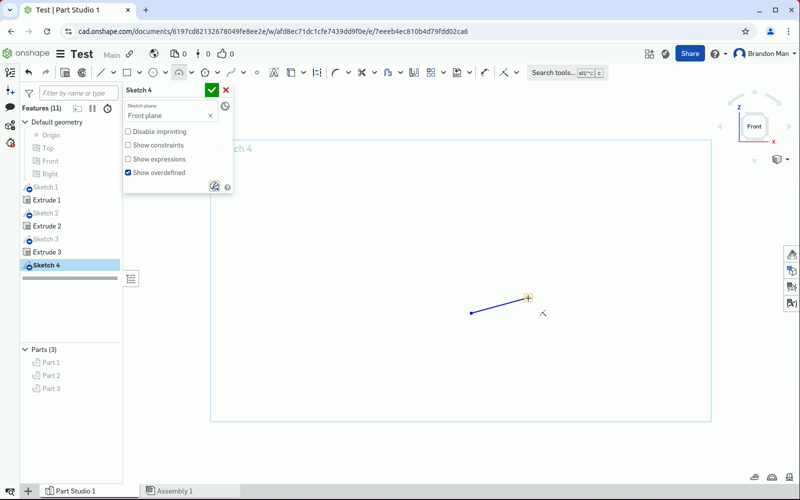
mouse_move(528, 267)
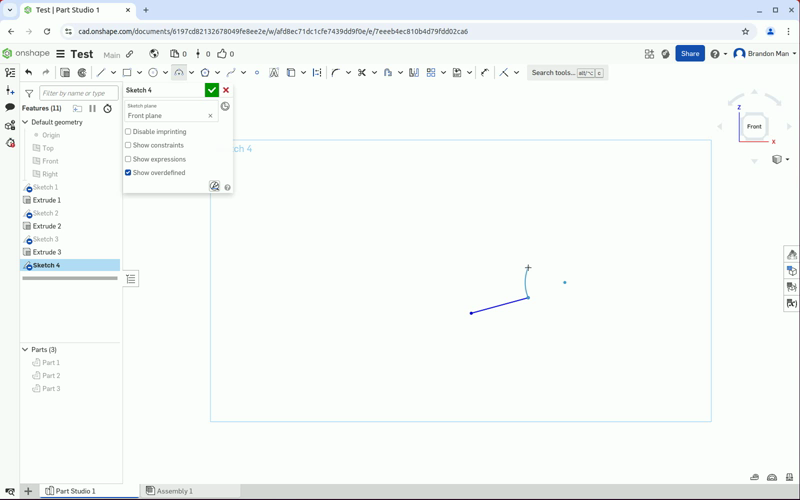
click(528, 267)
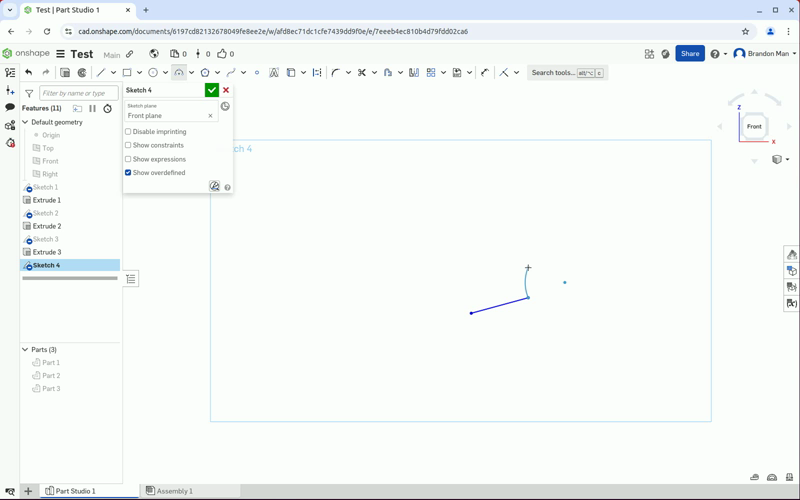
mouse_move(512, 282)
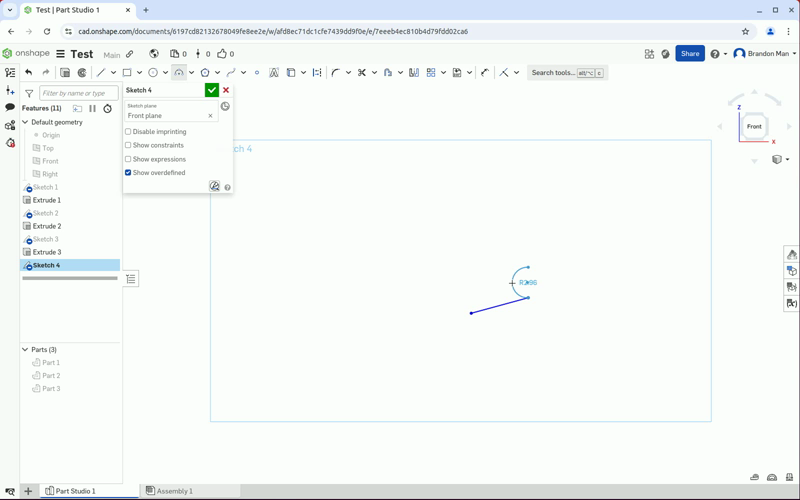
click(512, 282)
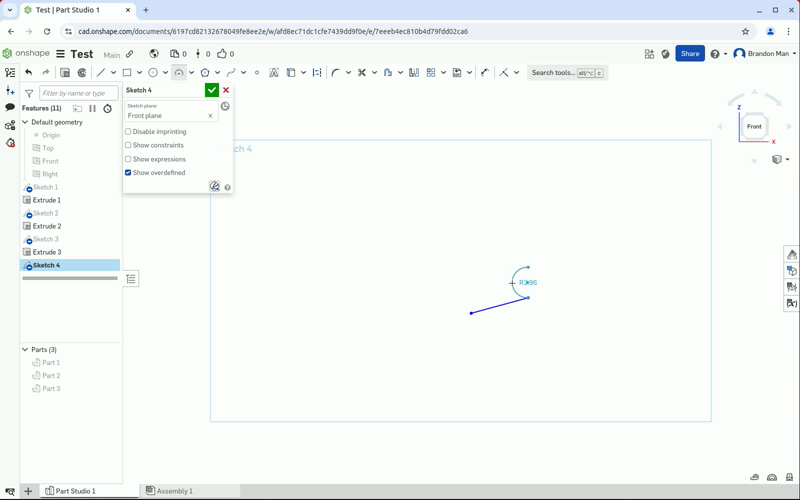
key_up(shift)
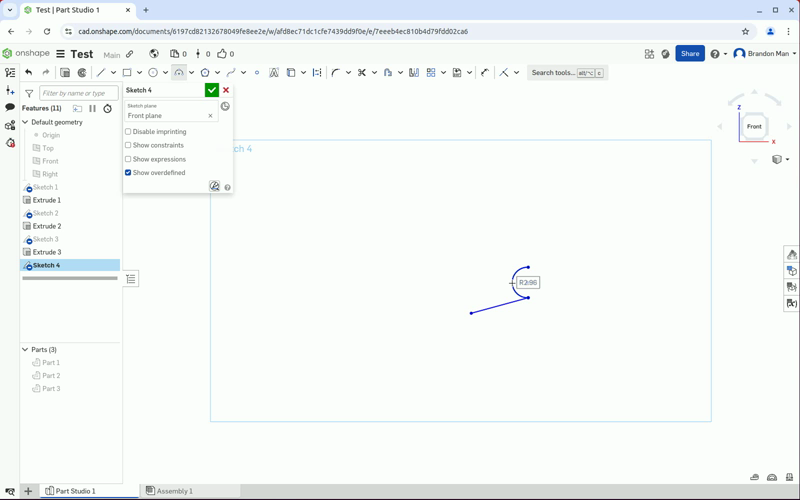
key(esc)
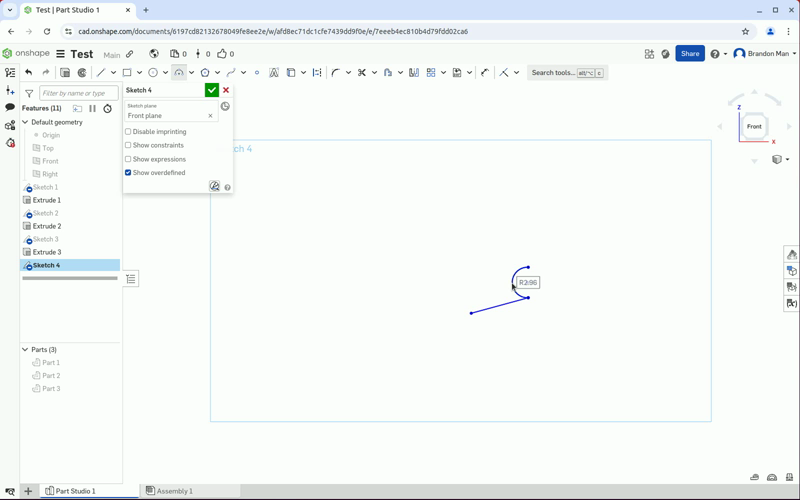
key(l)
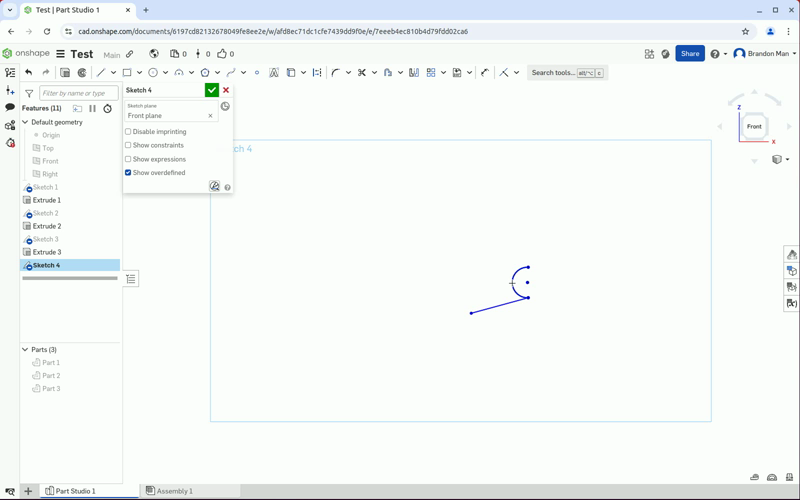
mouse_move(528, 267)
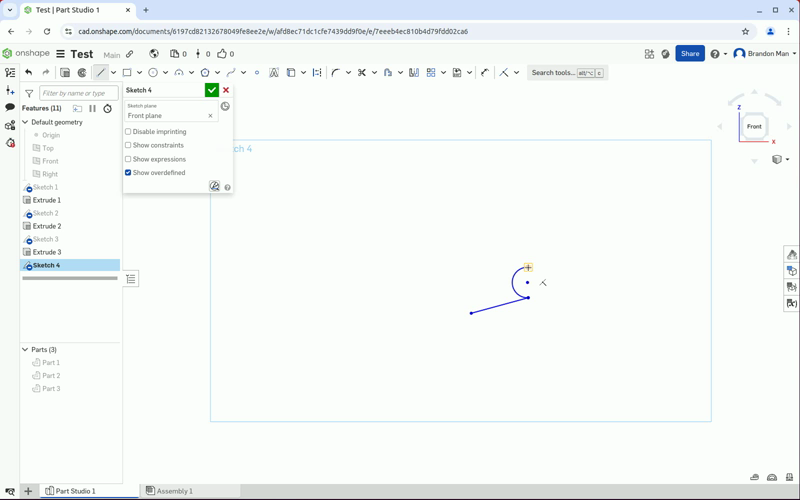
click(528, 267)
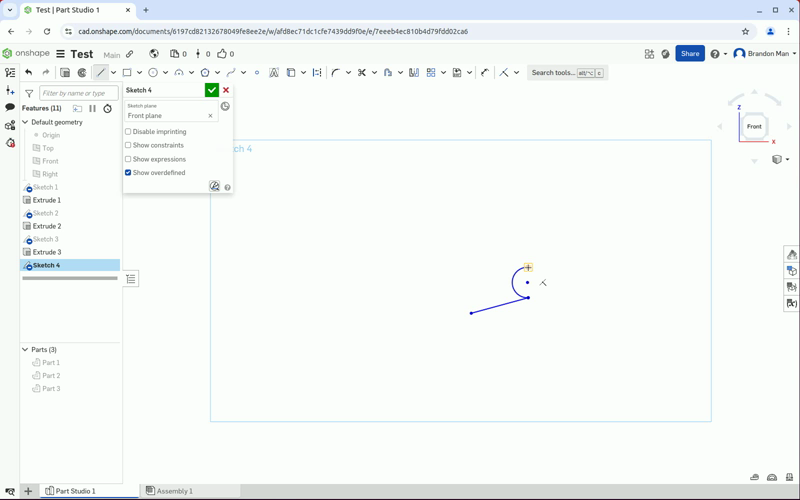
key_down(shift)
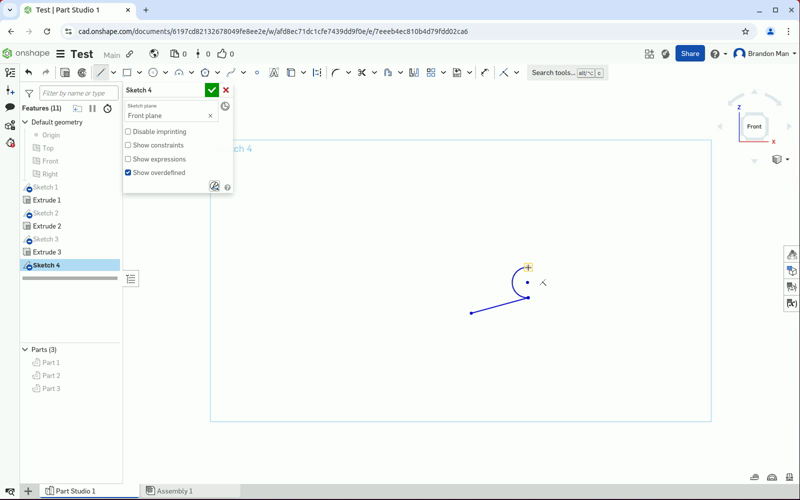
mouse_move(558, 267)
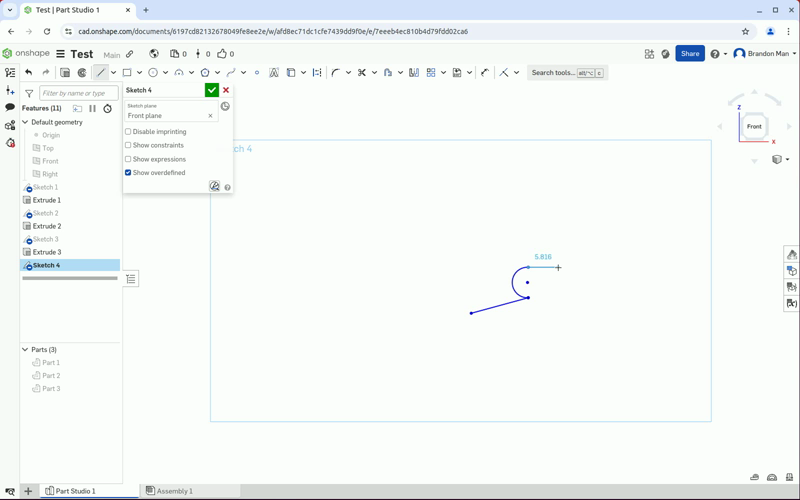
mouse_move(471, 252)
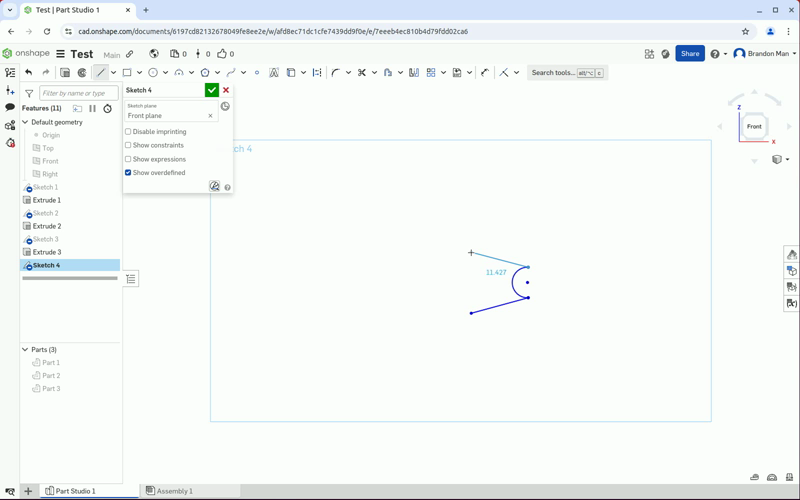
click(471, 252)
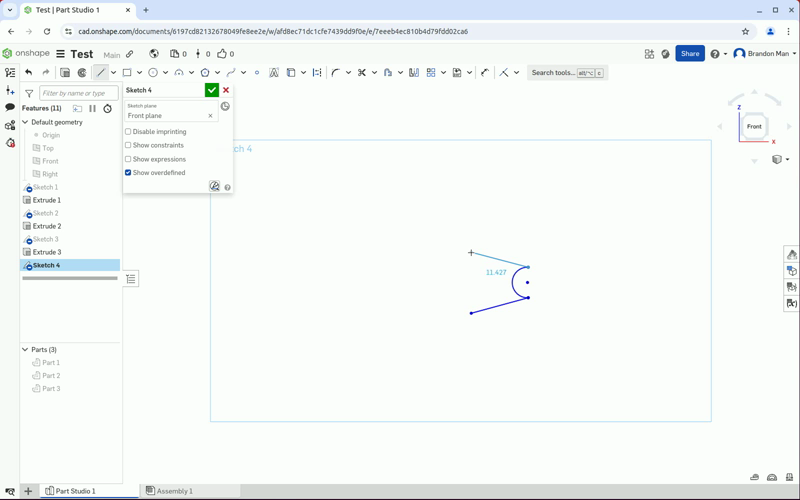
key_up(shift)
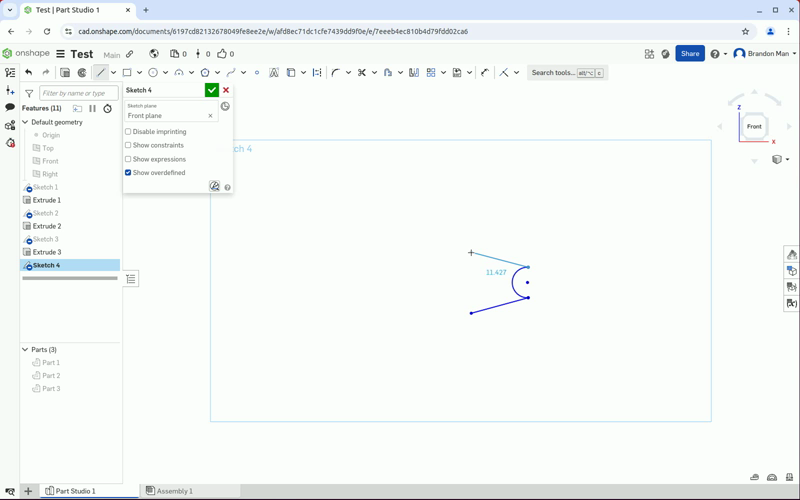
key(esc)
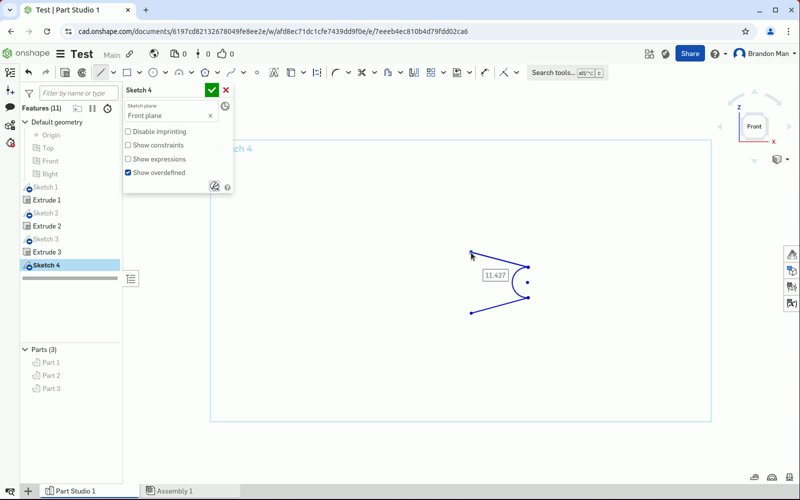
key(a)
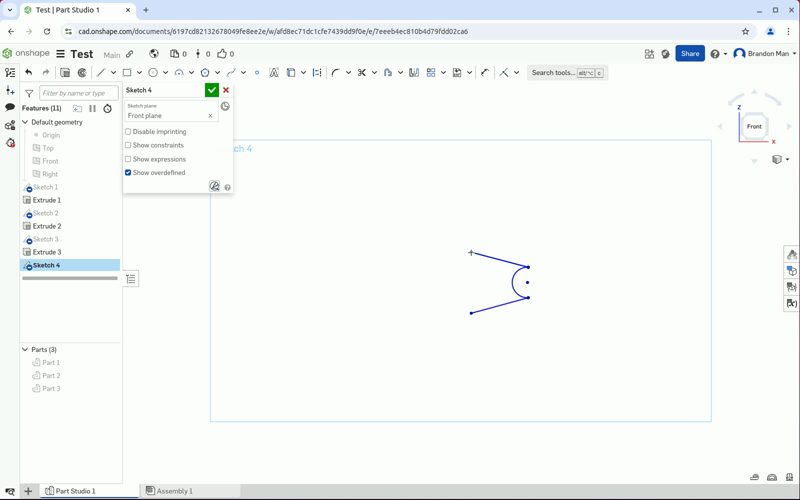
mouse_move(471, 252)
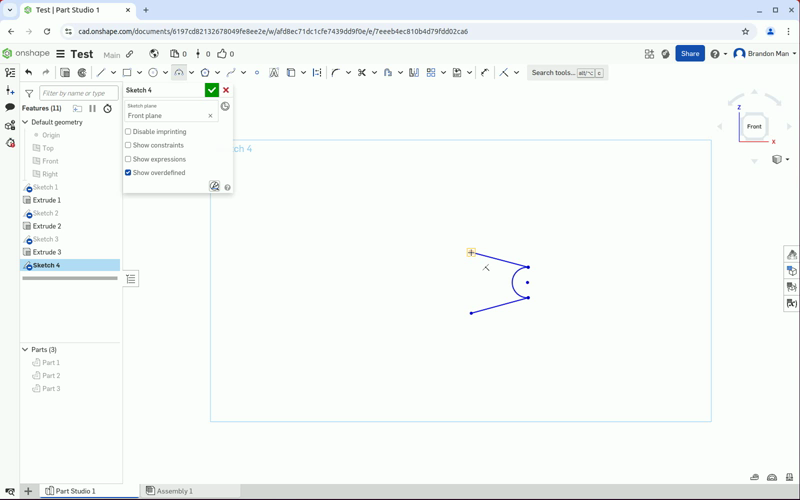
click(471, 252)
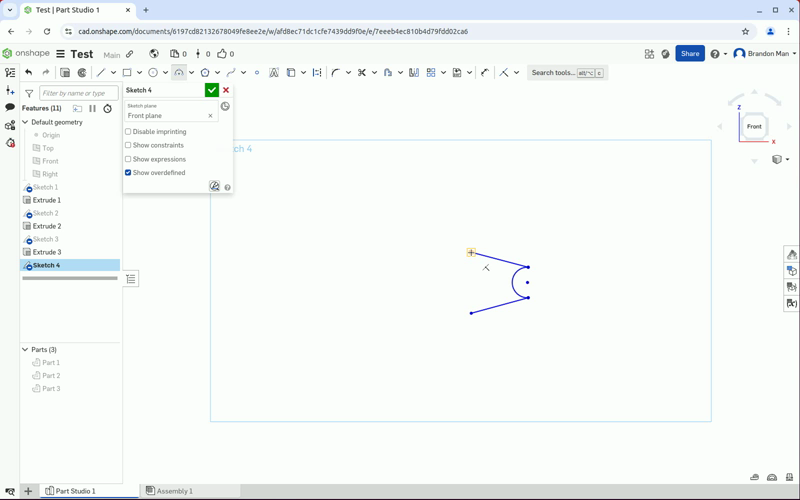
mouse_move(471, 313)
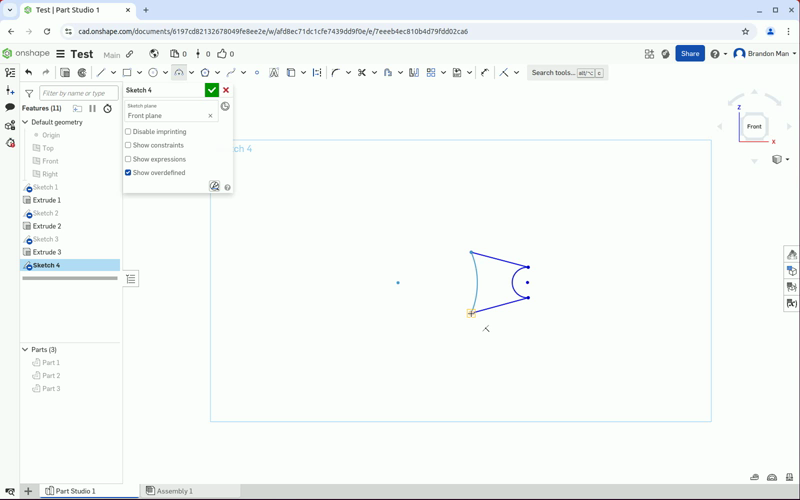
click(471, 313)
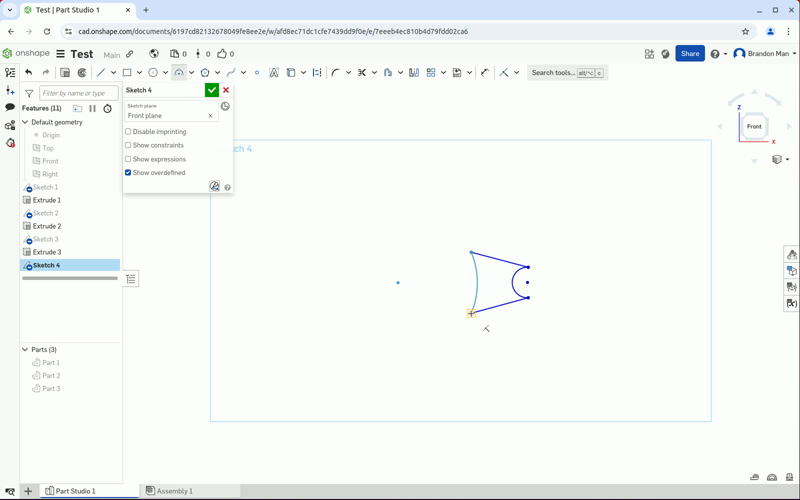
key_down(shift)
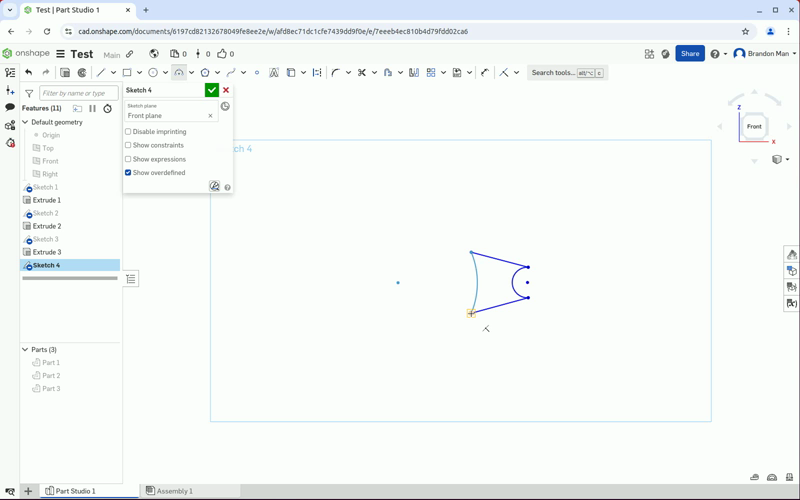
mouse_move(493, 282)
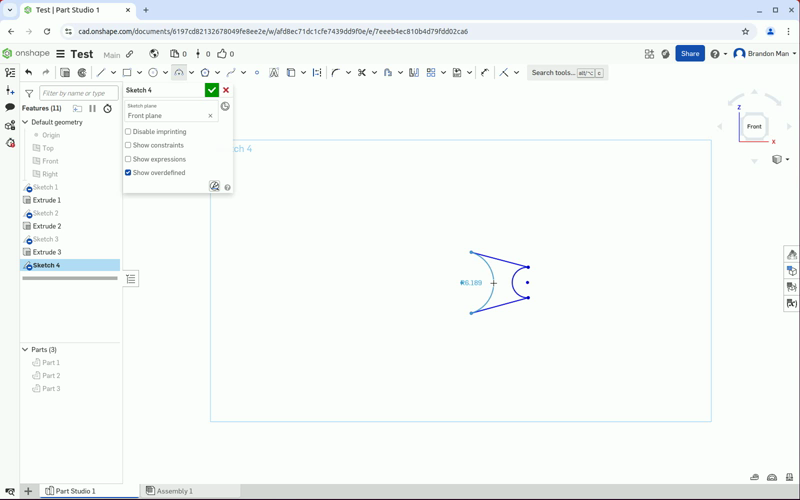
click(493, 282)
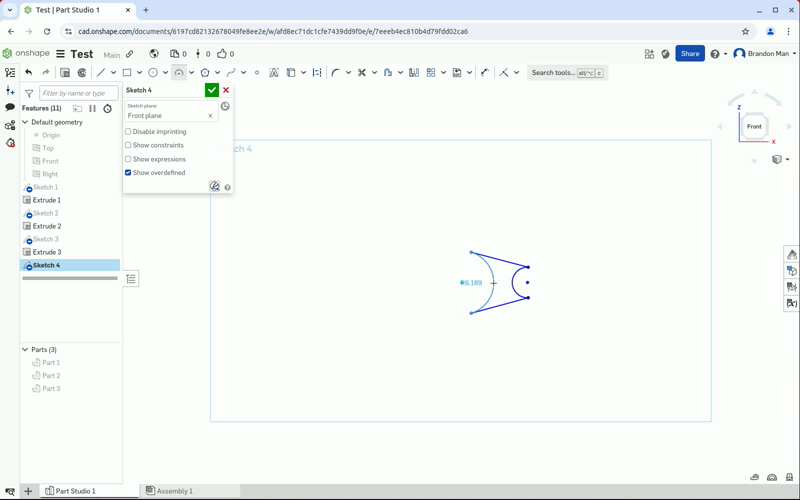
key_up(shift)
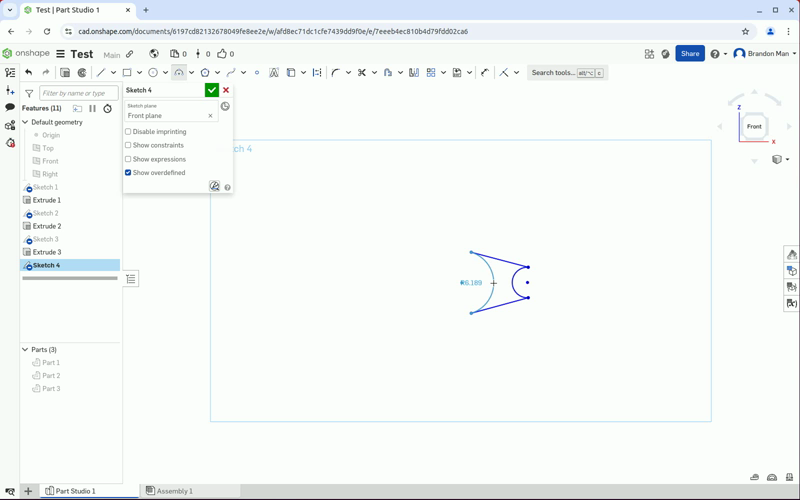
key(esc)
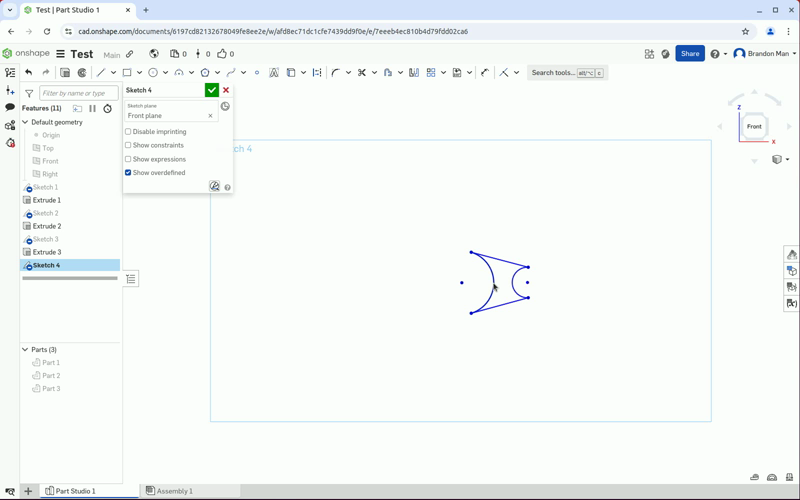
mouse_move(500, 266)
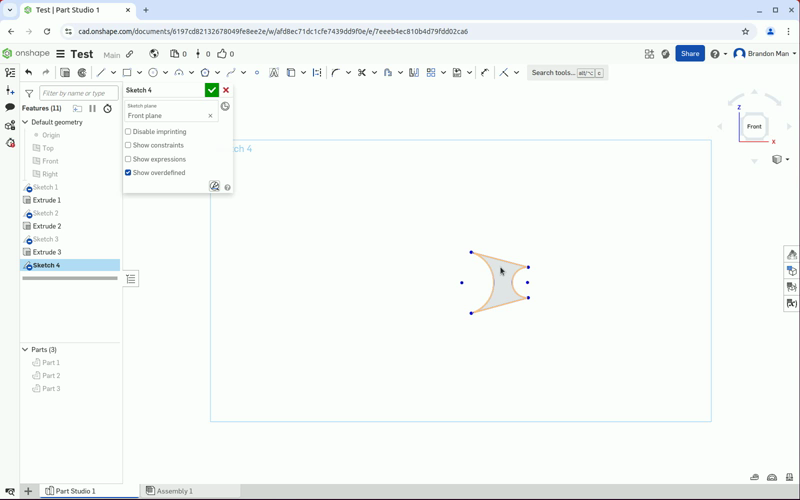
scroll(6)
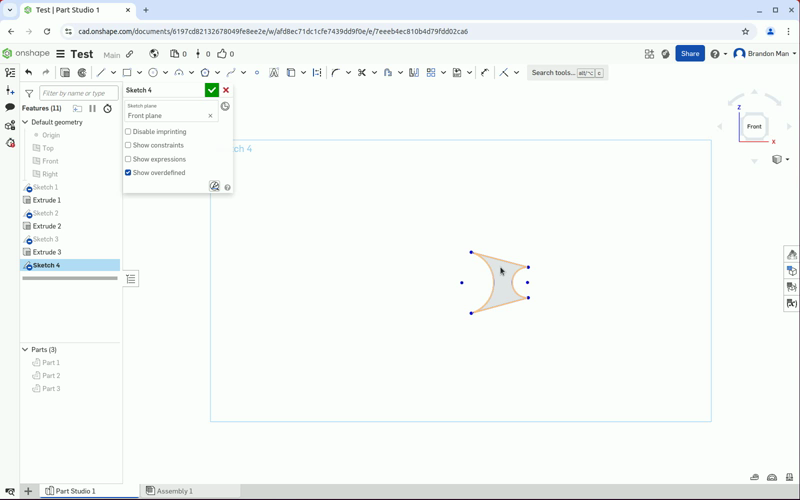
scroll(6)
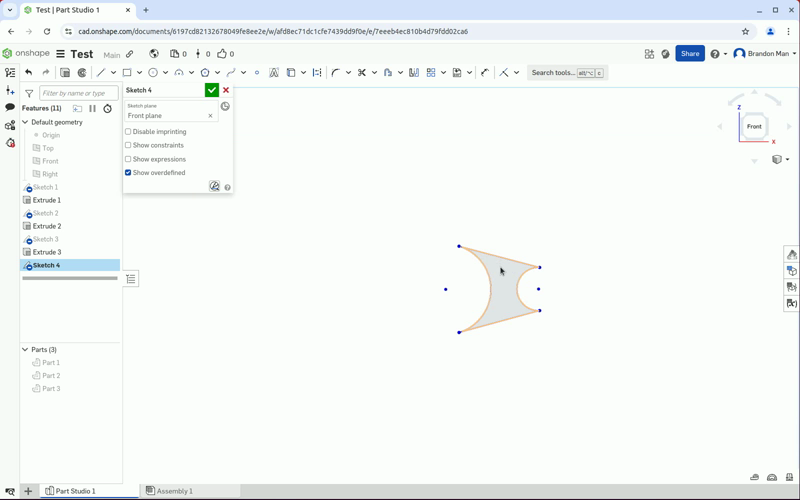
scroll(6)
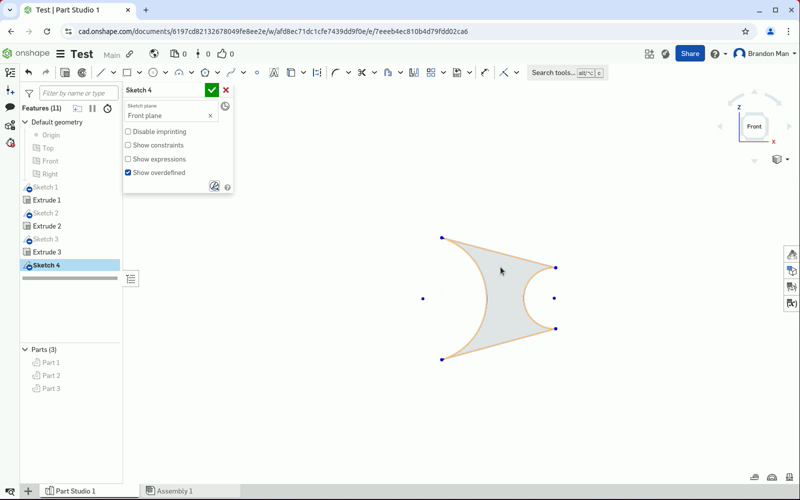
scroll(6)
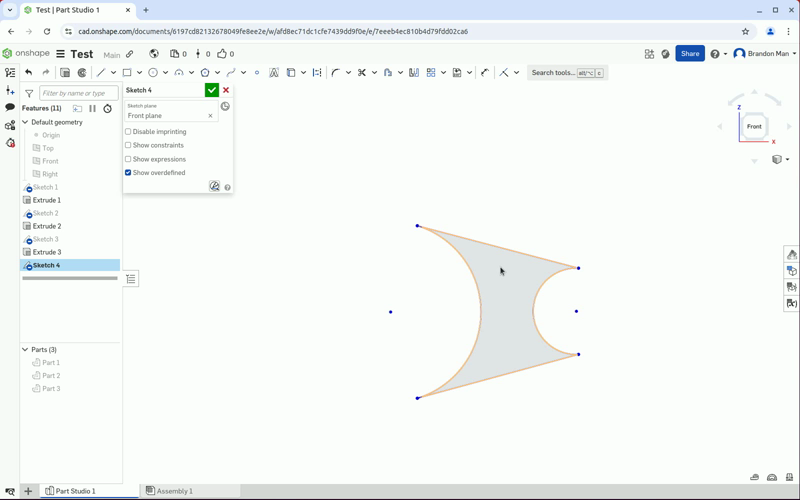
scroll(6)
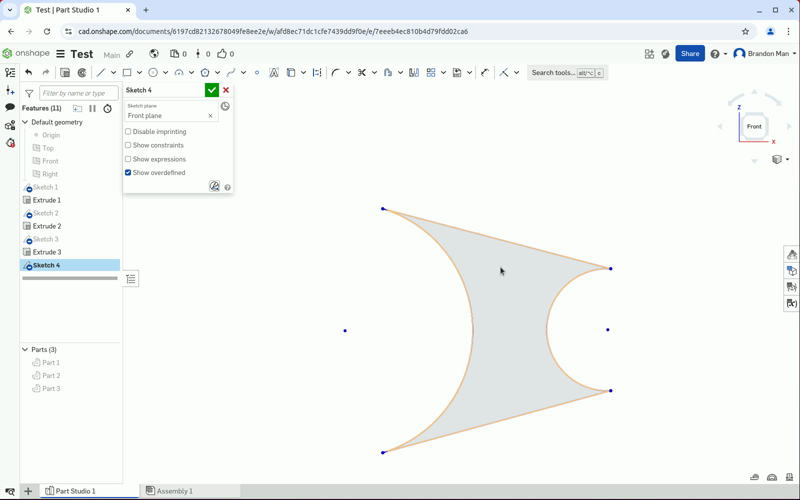
scroll(6)
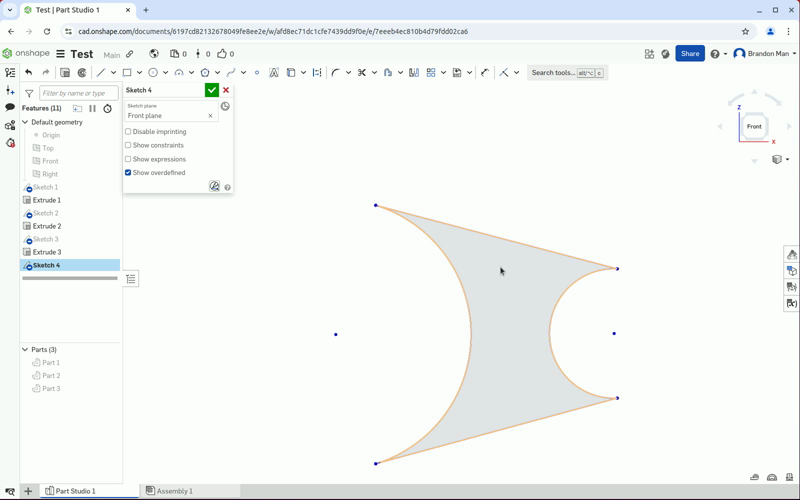
scroll(6)
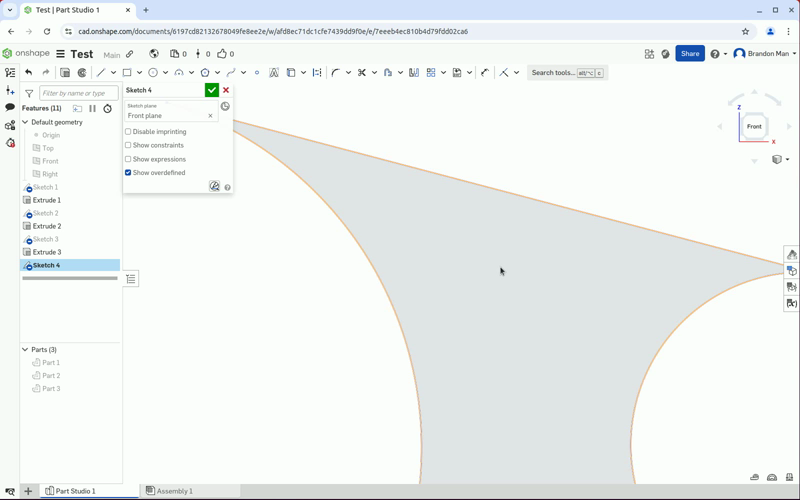
click(500, 266)
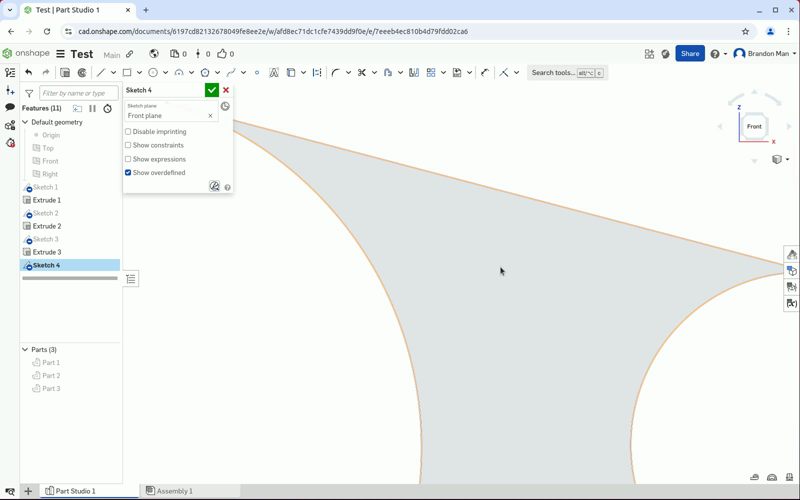
scroll(-6)
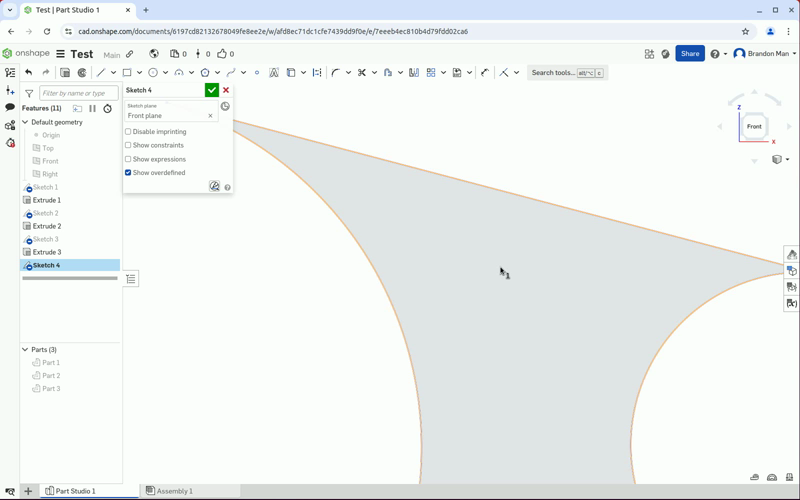
scroll(-6)
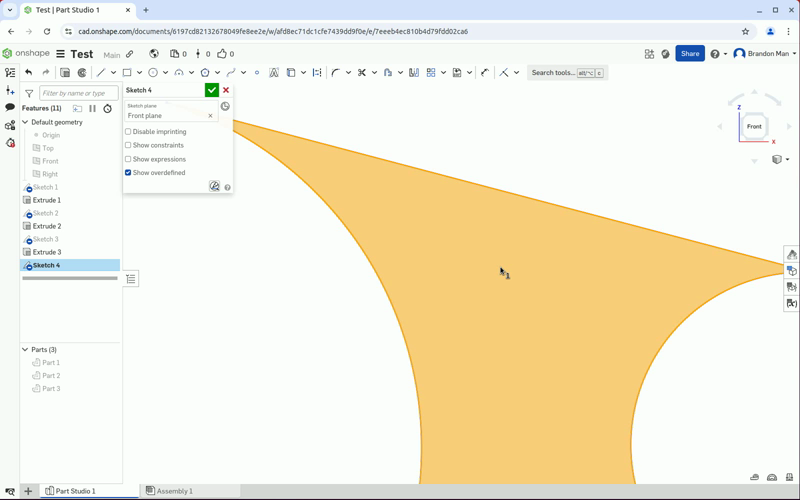
scroll(-6)
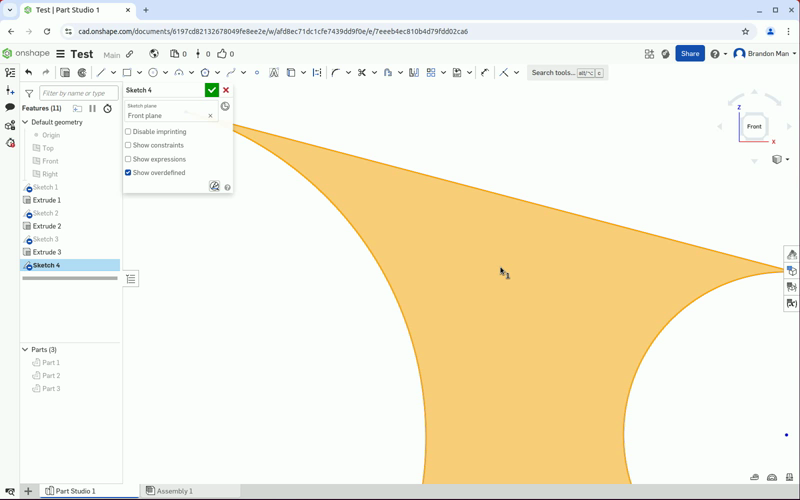
scroll(-6)
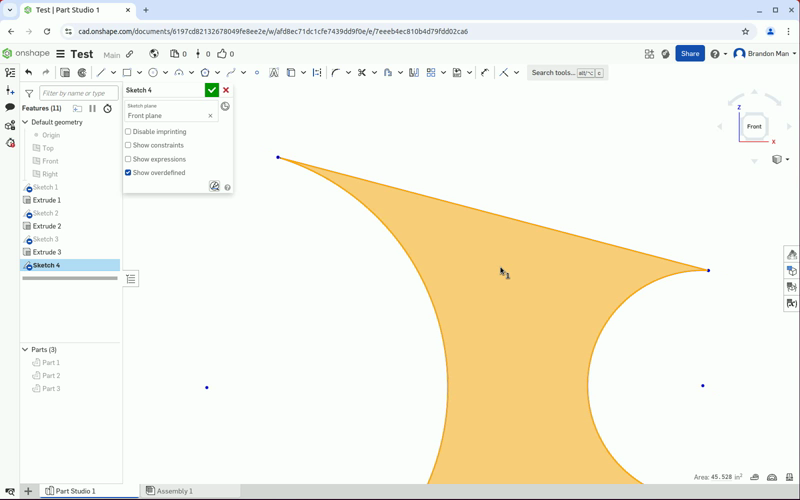
scroll(-6)
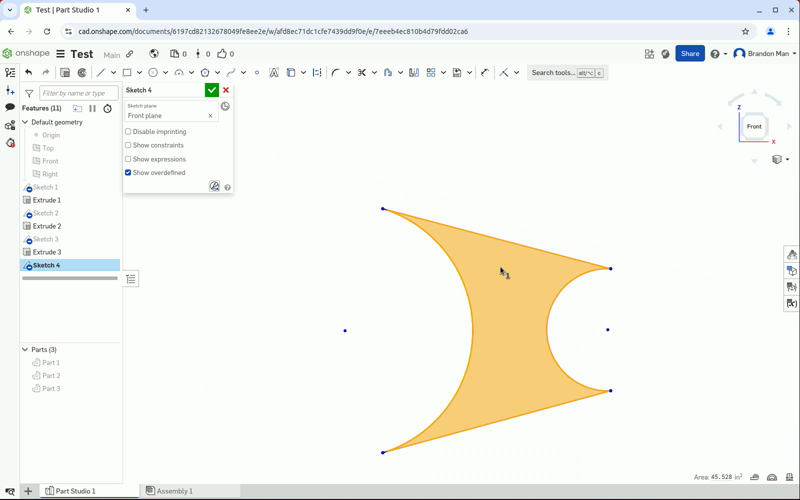
scroll(-6)
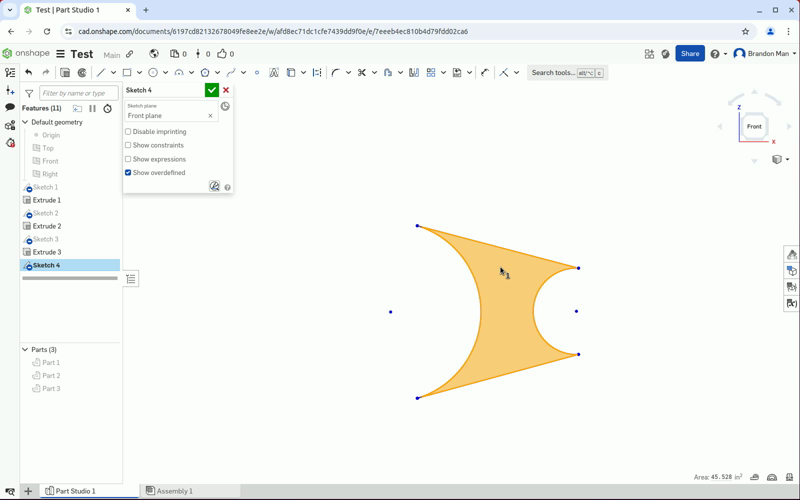
scroll(-6)
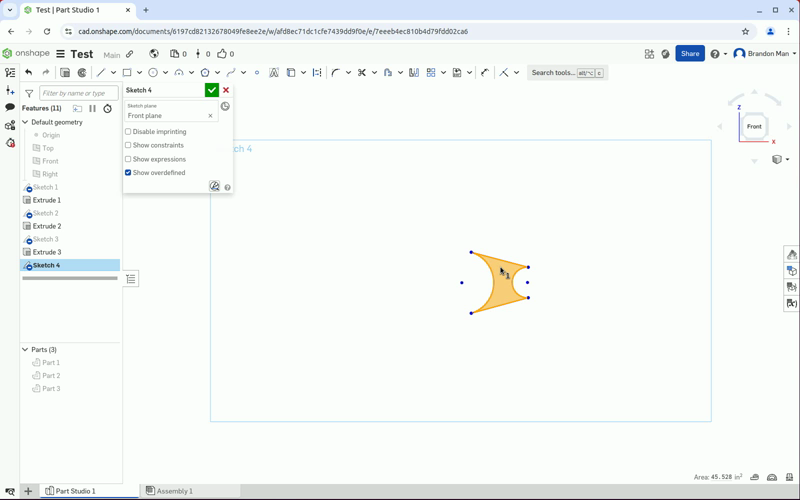
mouse_move(73, 352)
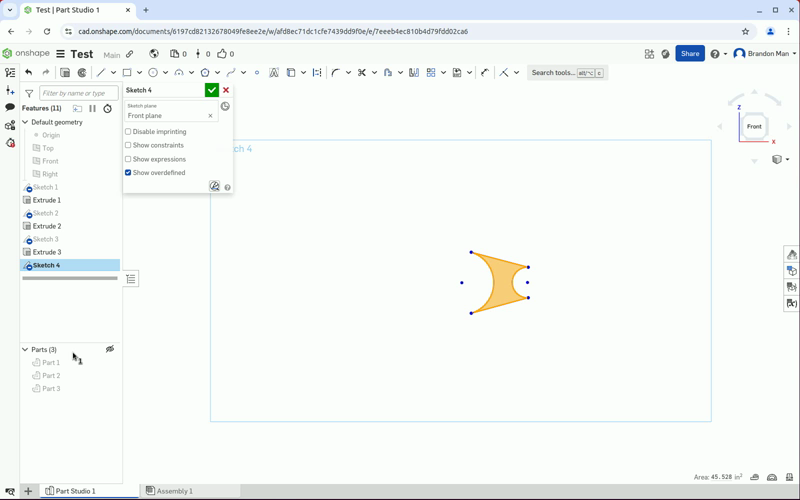
key(shift+y)
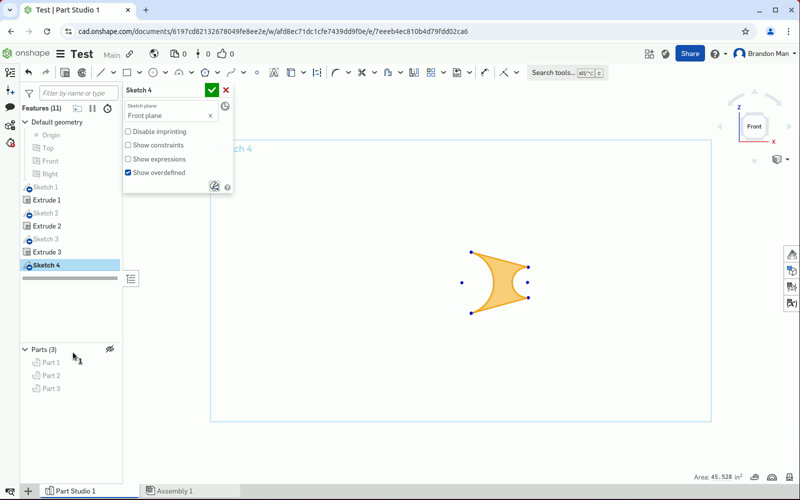
key(shift+e)
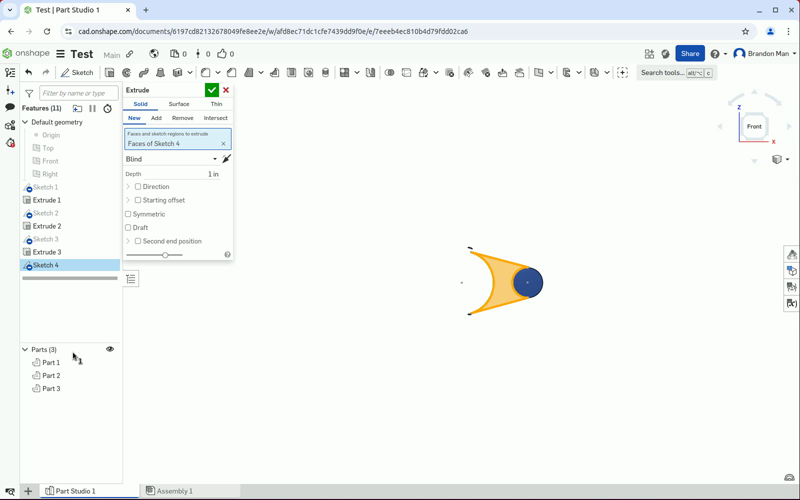
mouse_move(143, 106)
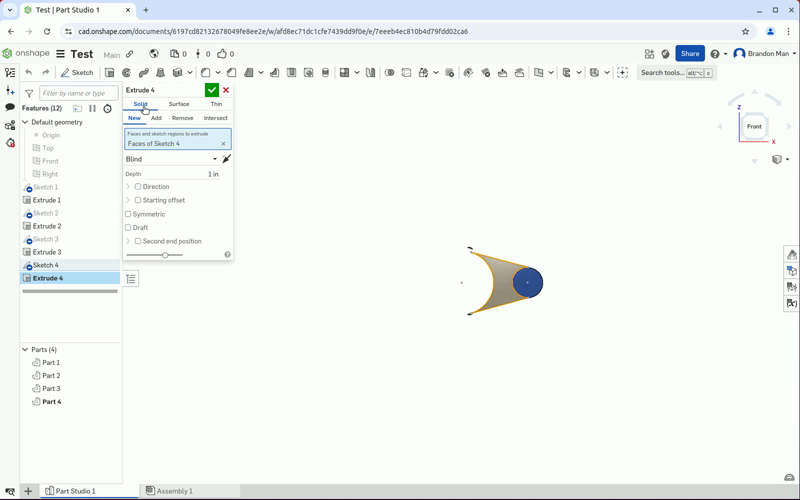
click(143, 106)
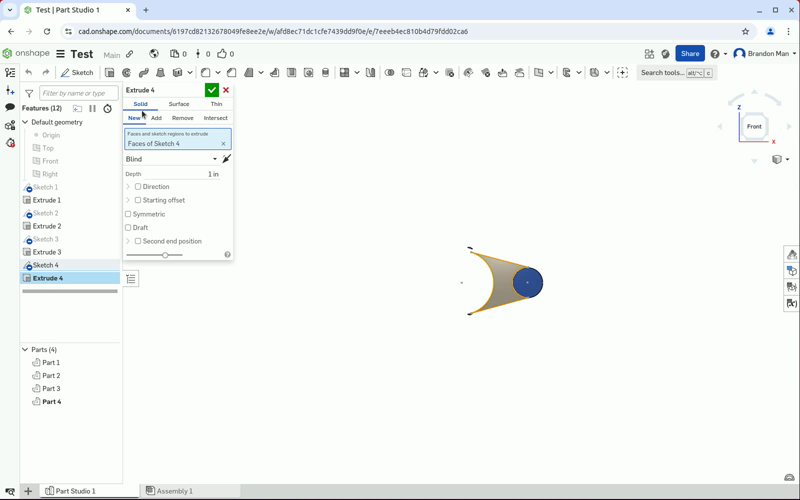
mouse_move(137, 120)
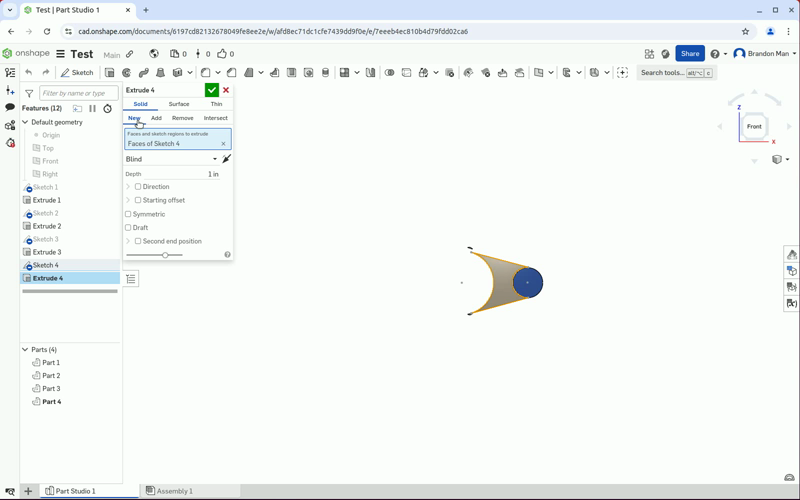
click(137, 120)
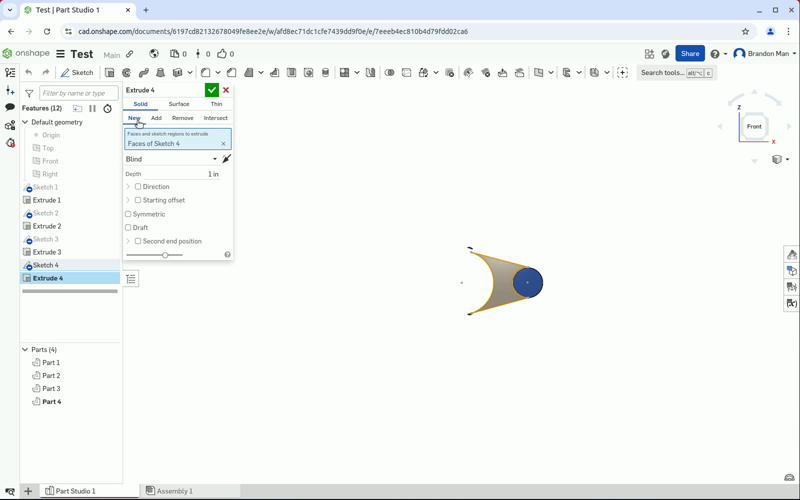
key(tab, 4)
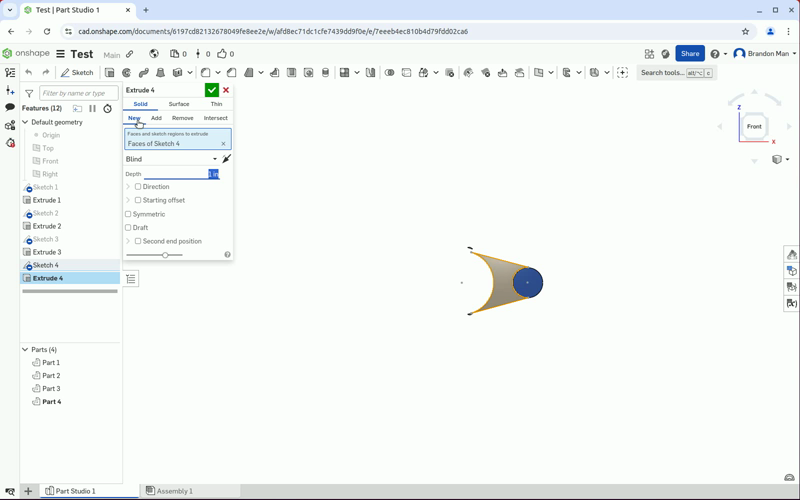
text(16.368)
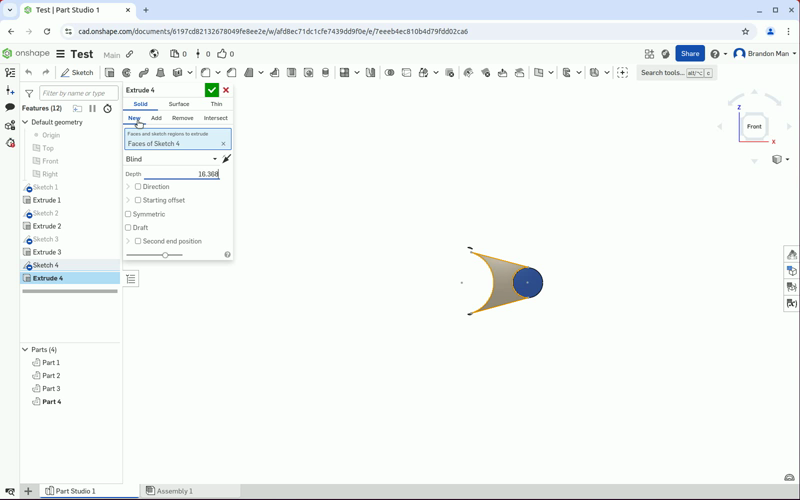
key(tab, 3)
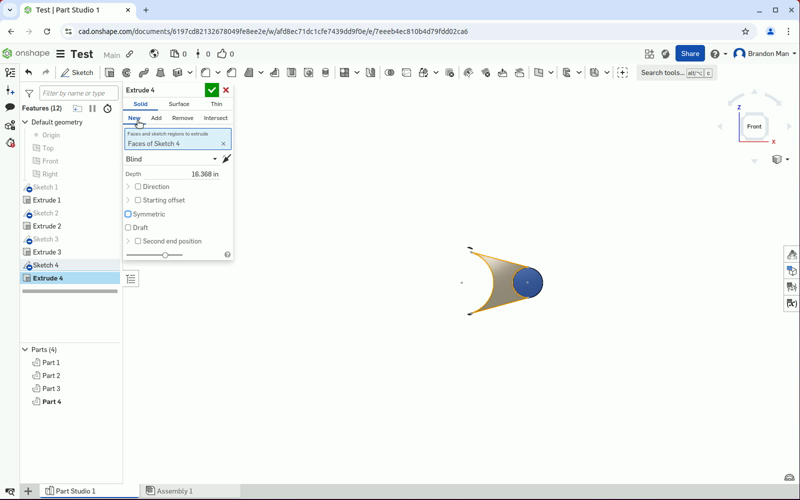
key(space)
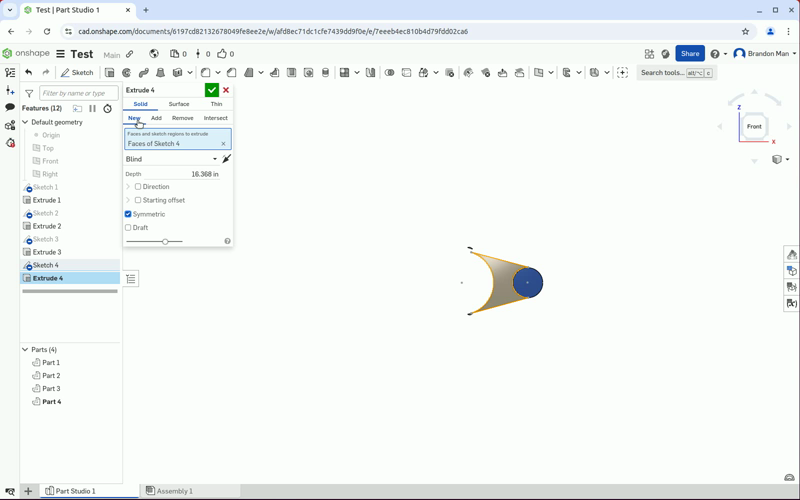
key(enter)
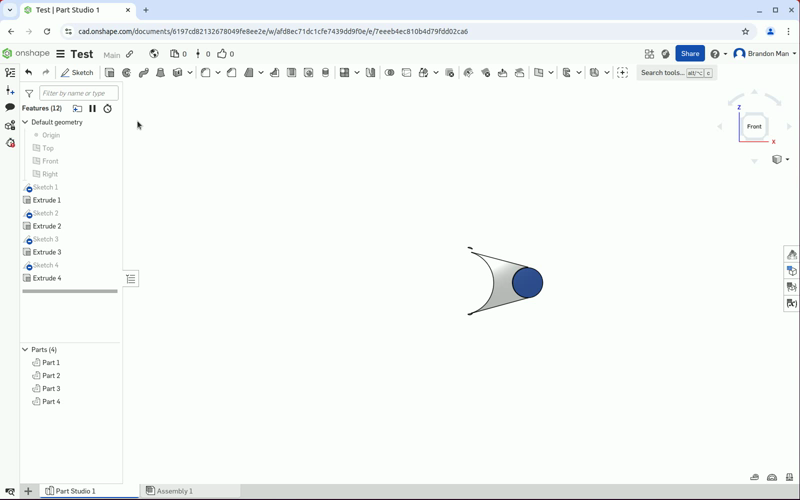
key(shift+h)
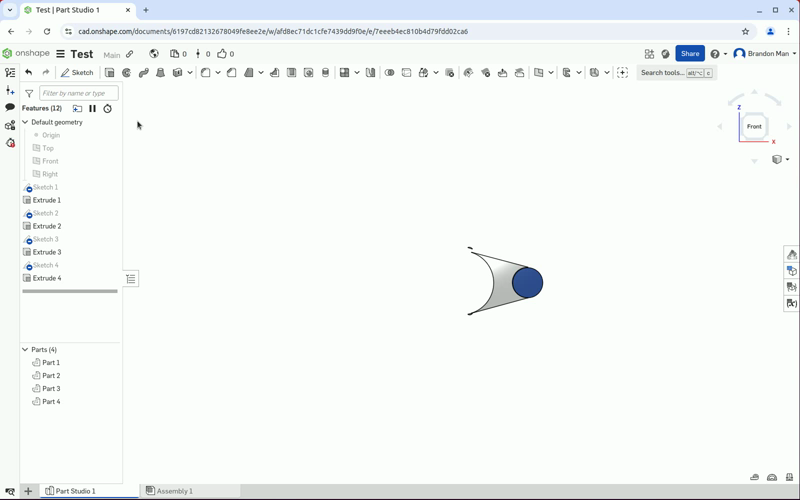
key(shift+h)
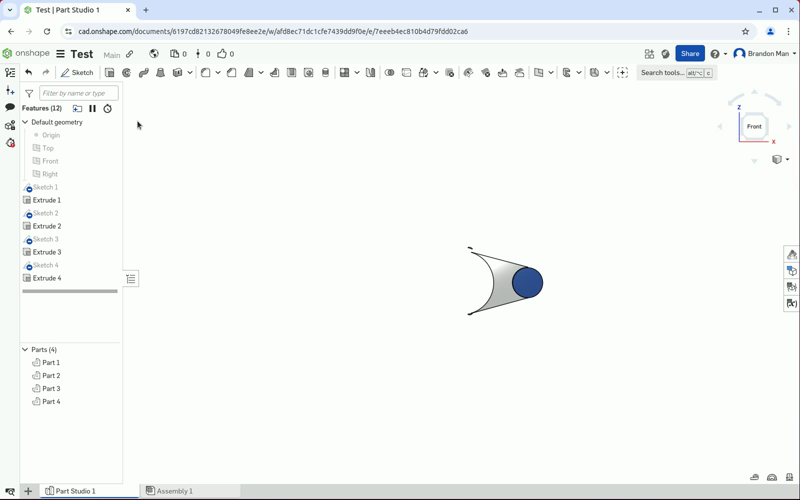
mouse_move(73, 189)
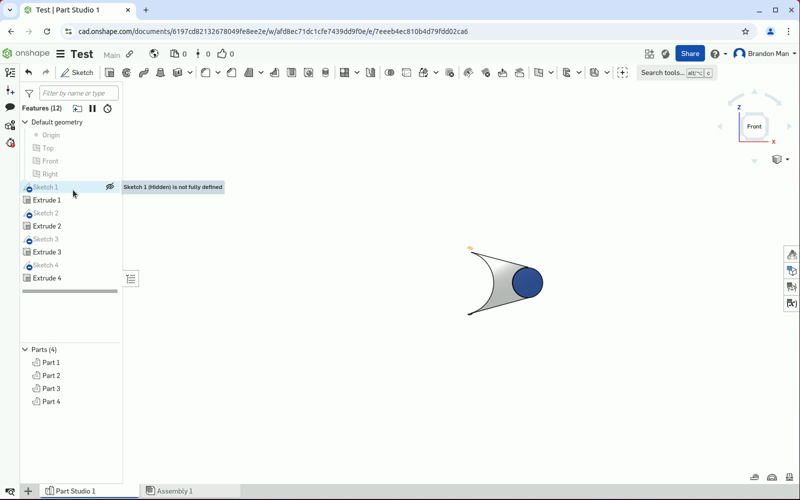
click(73, 189)
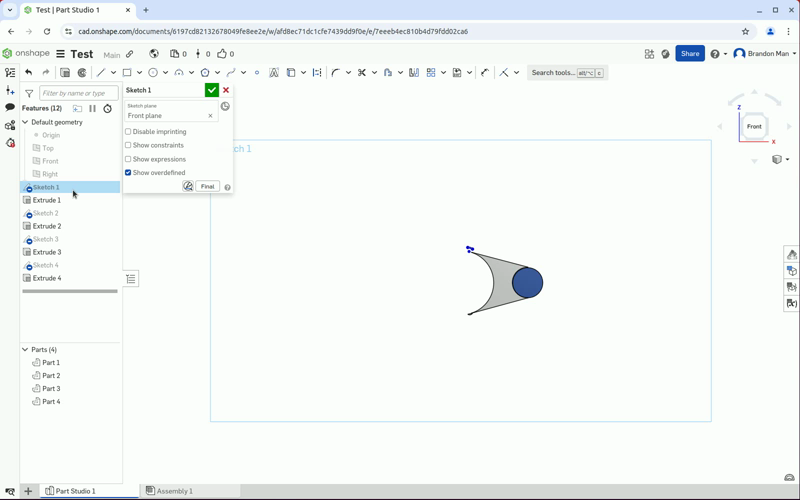
mouse_move(229, 92)
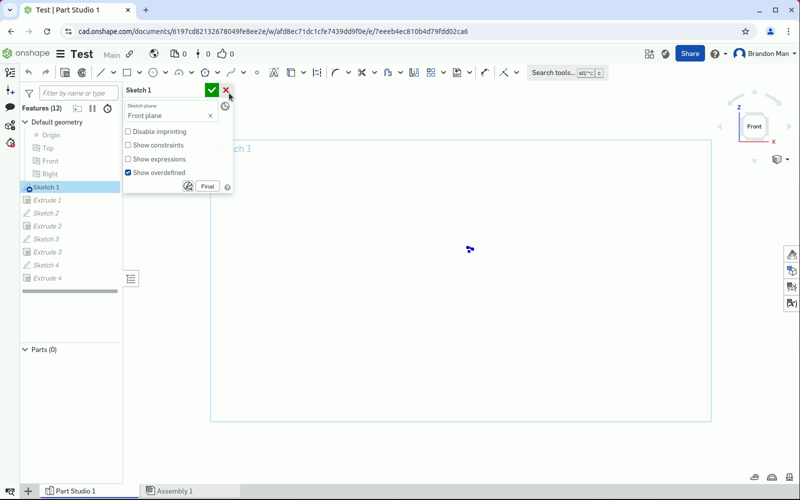
click(229, 92)
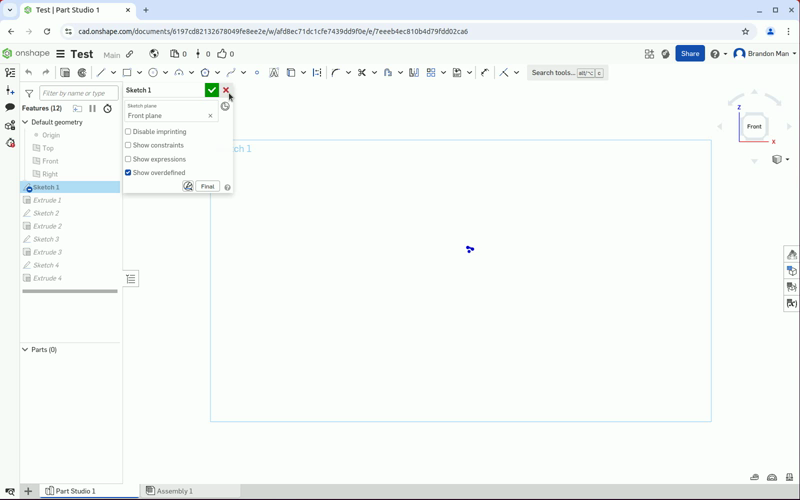
key(shift+s)
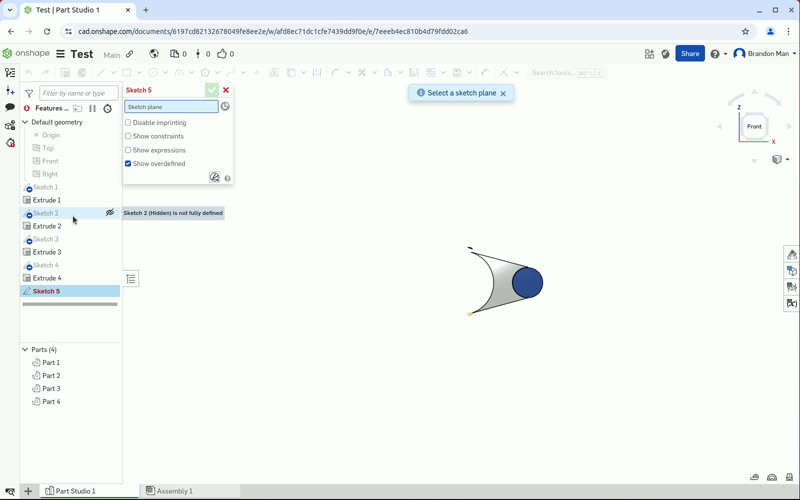
scroll(3)
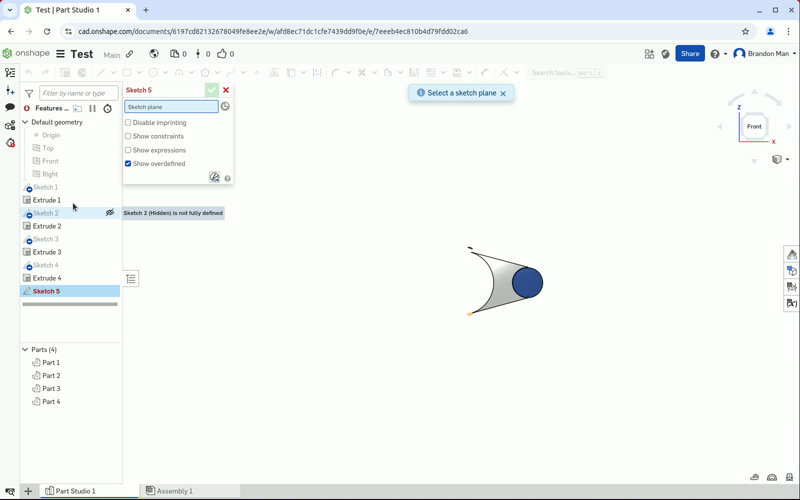
mouse_move(73, 163)
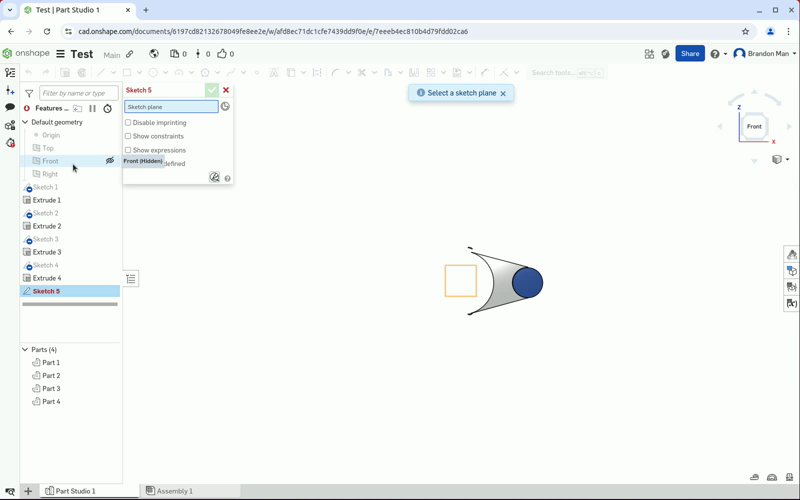
click(73, 163)
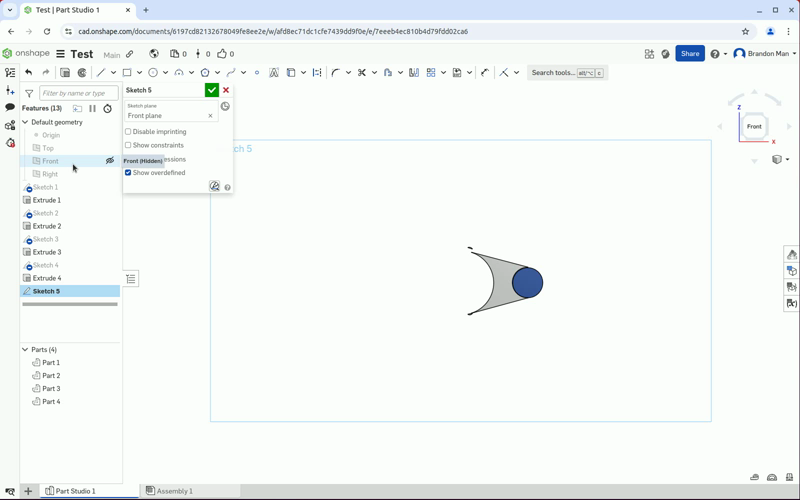
mouse_move(73, 352)
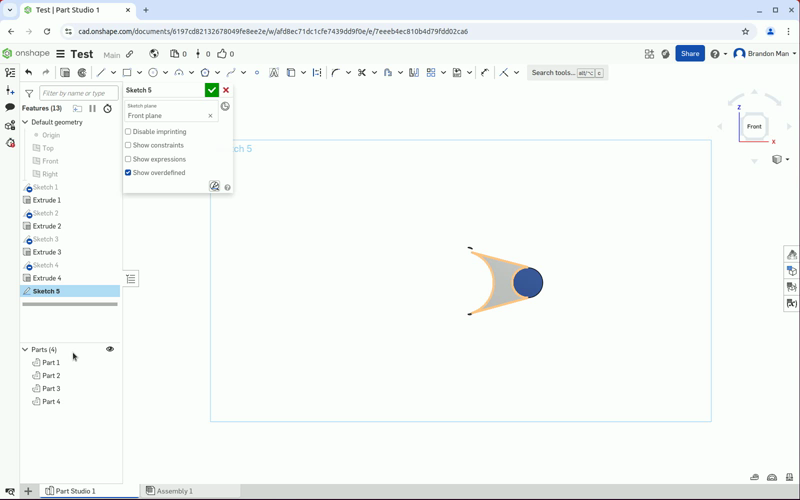
key(y)
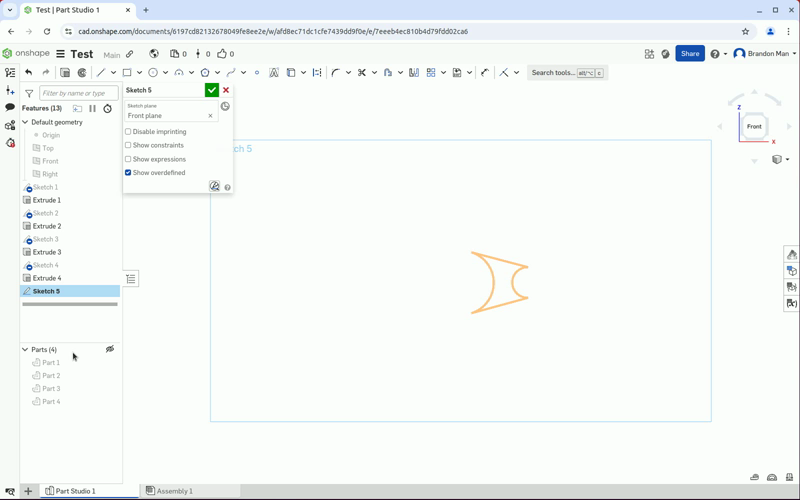
key(l)
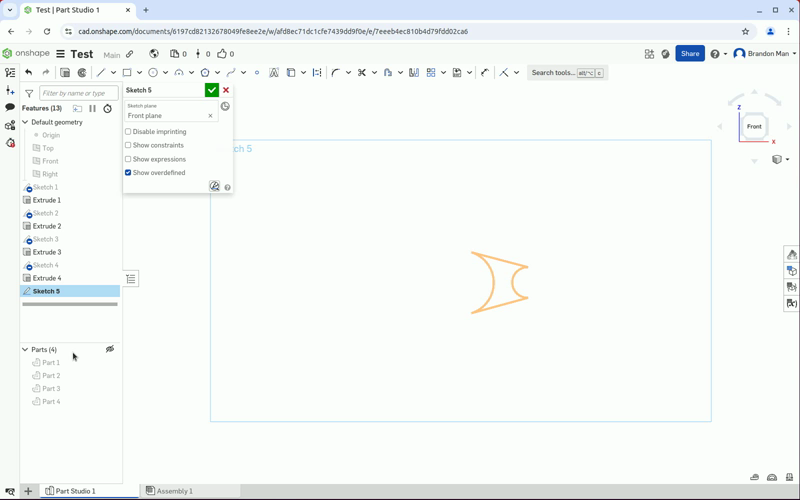
key_down(shift)
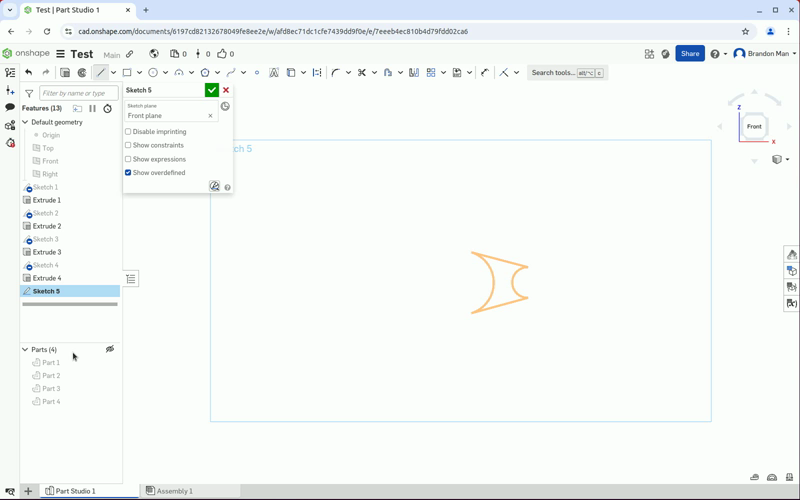
mouse_move(467, 314)
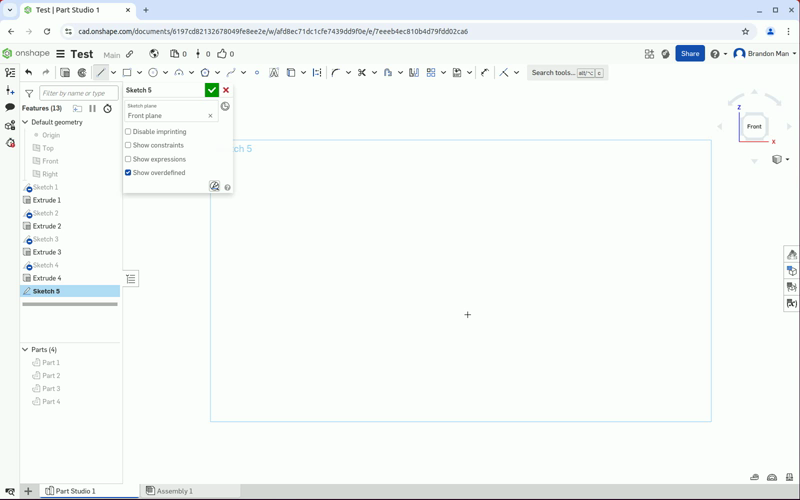
click(467, 314)
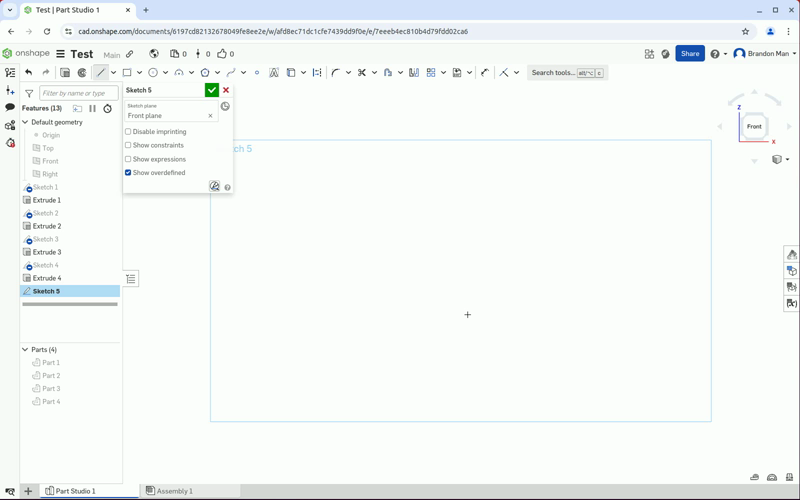
key_up(shift)
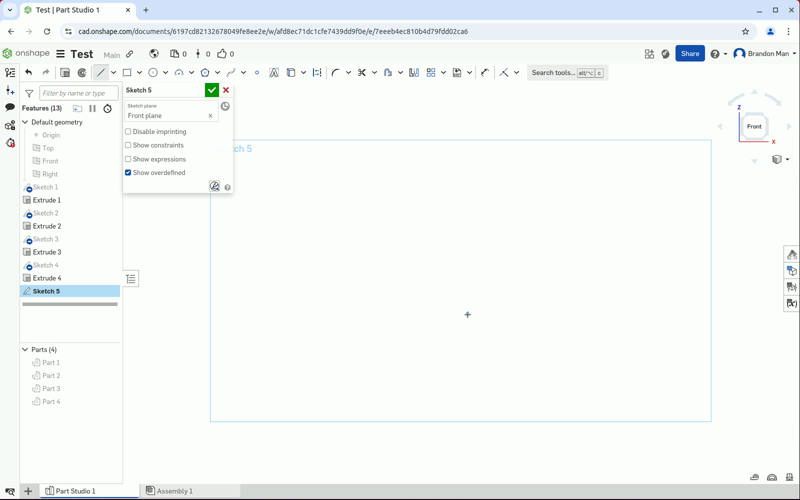
key_down(shift)
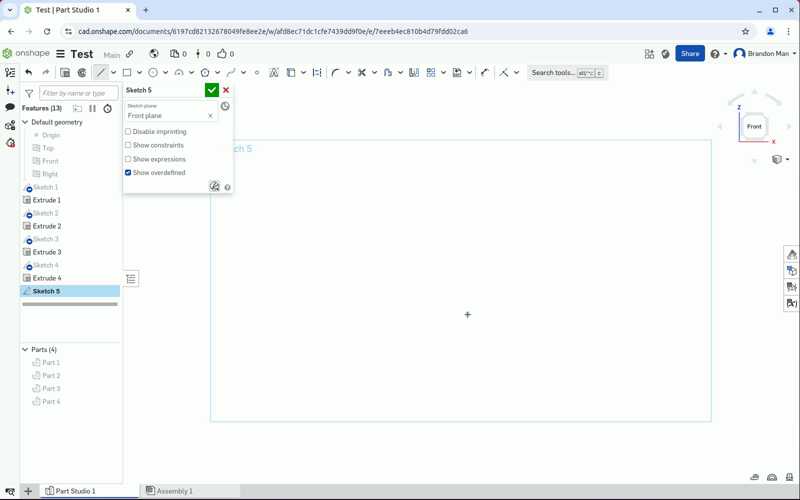
mouse_move(497, 314)
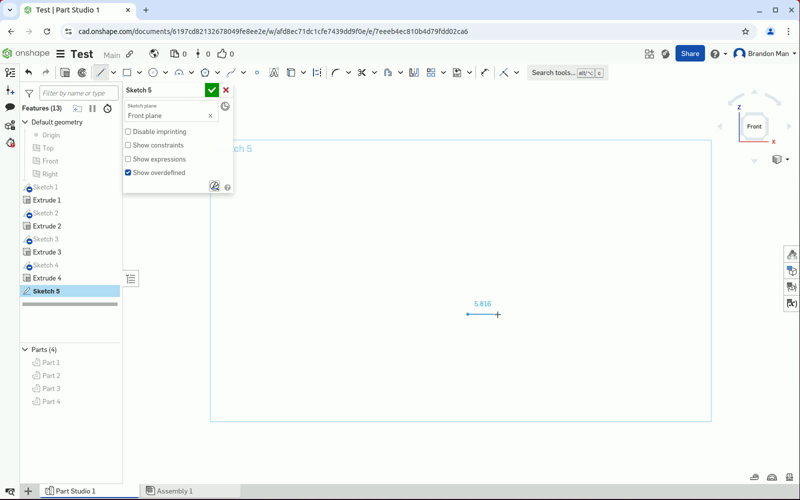
mouse_move(471, 313)
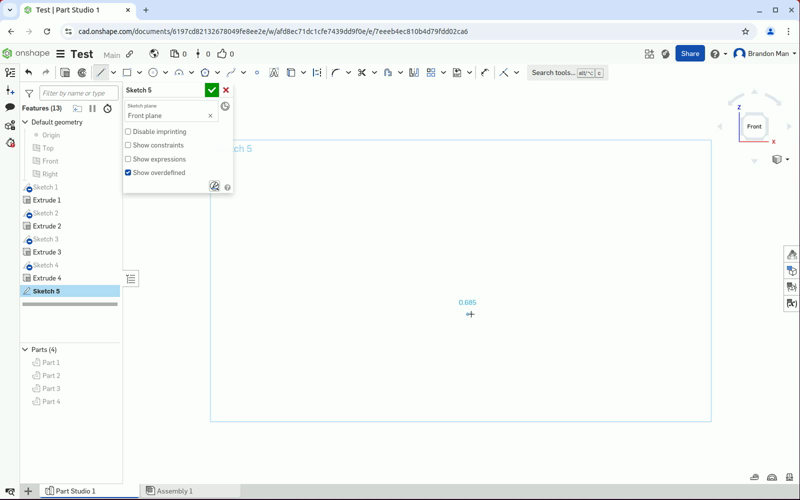
scroll(6)
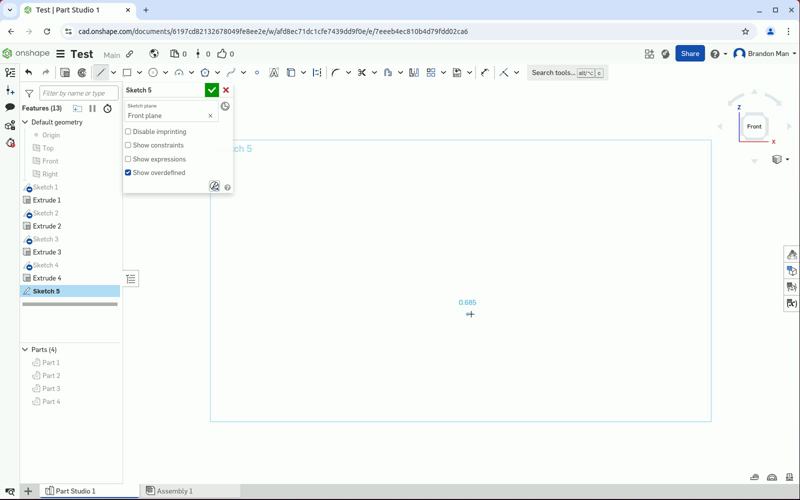
scroll(6)
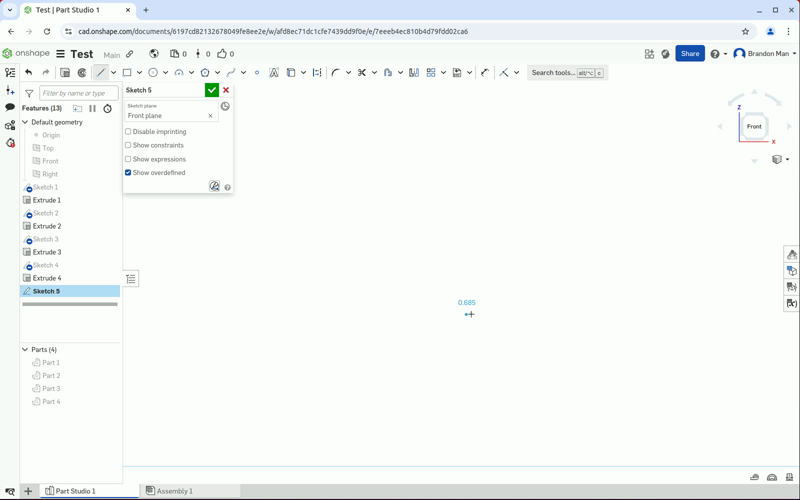
scroll(6)
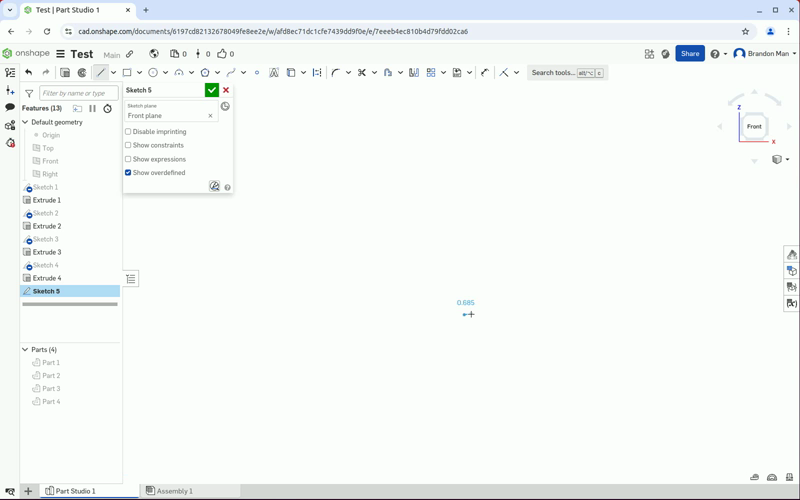
scroll(6)
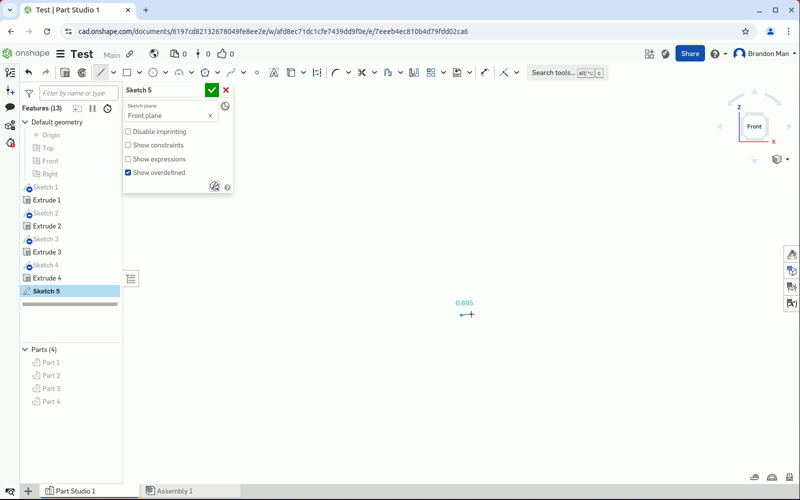
scroll(6)
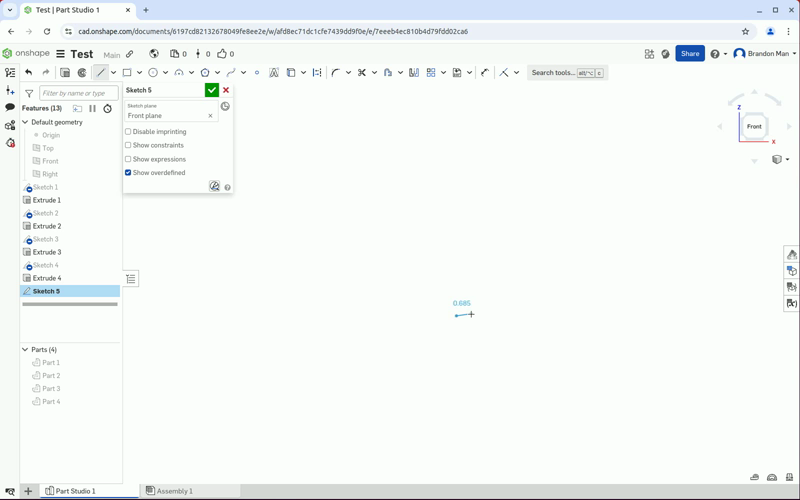
scroll(6)
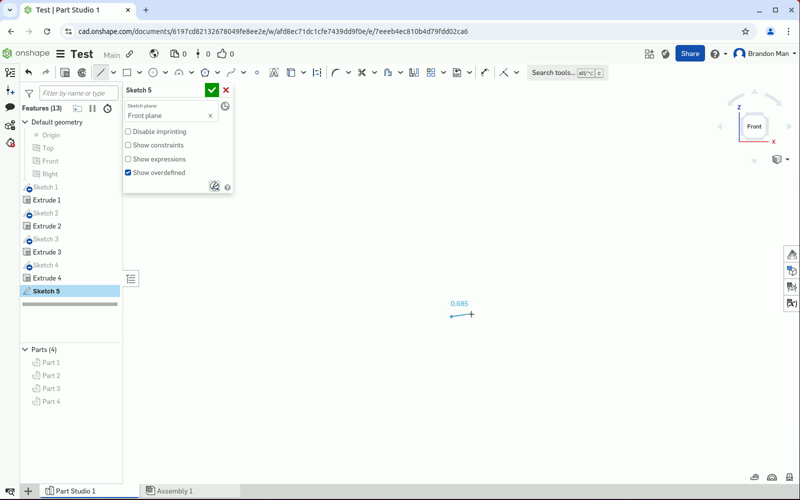
scroll(6)
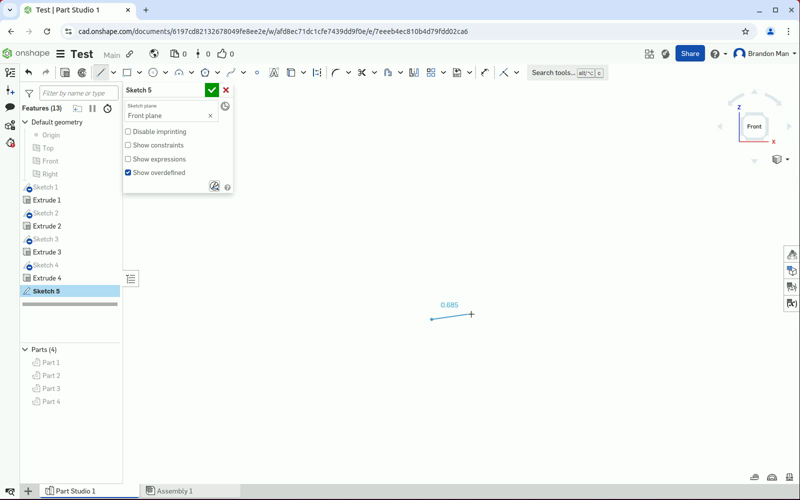
click(471, 313)
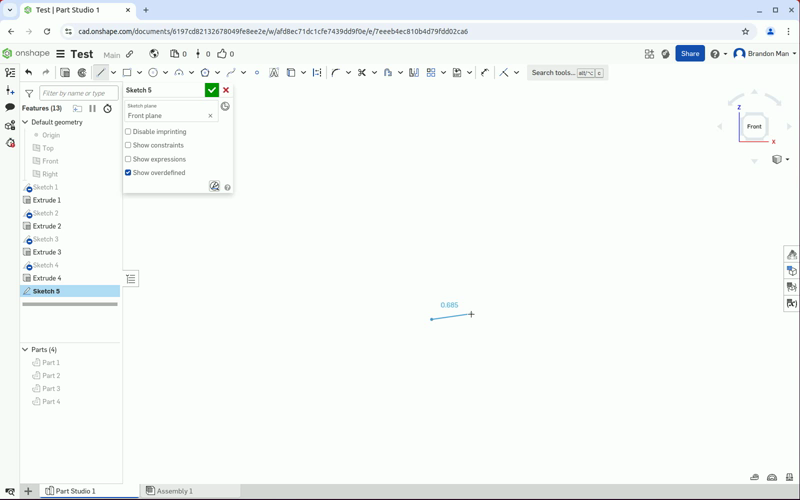
scroll(-6)
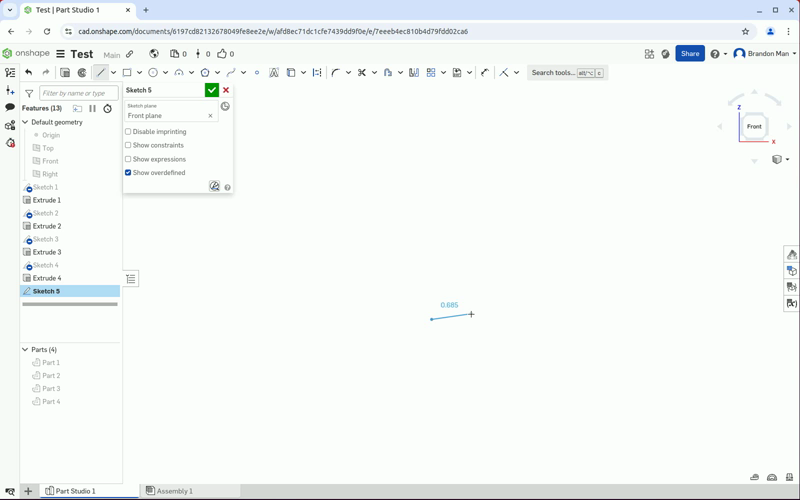
scroll(-6)
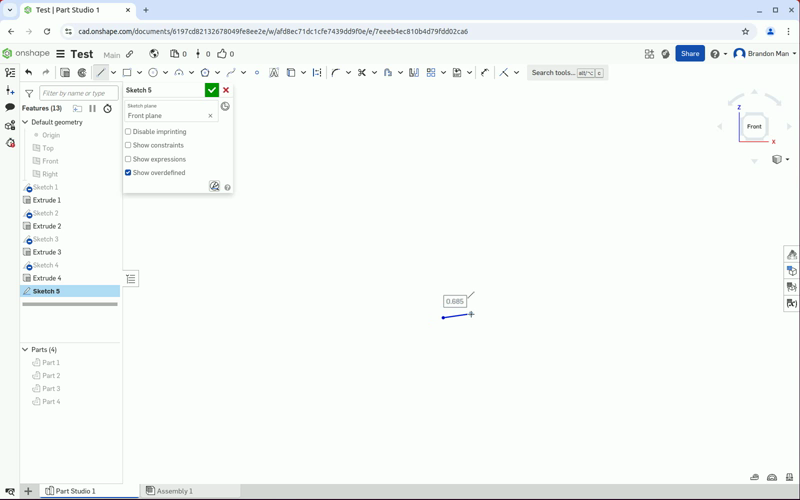
scroll(-6)
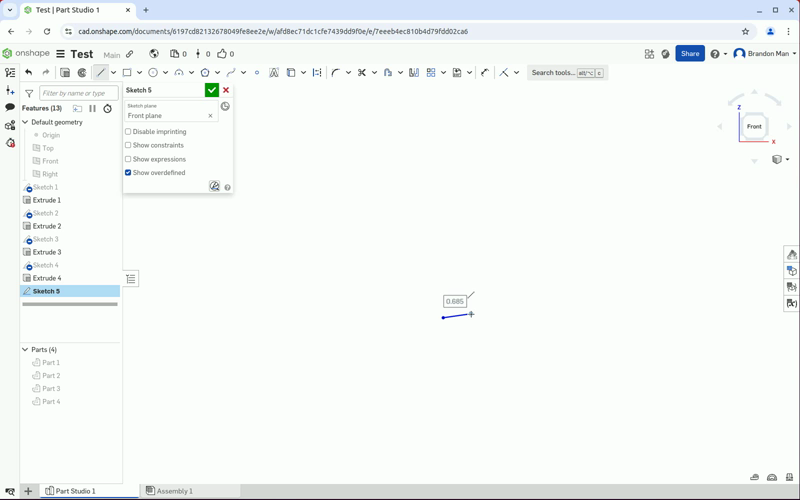
scroll(-6)
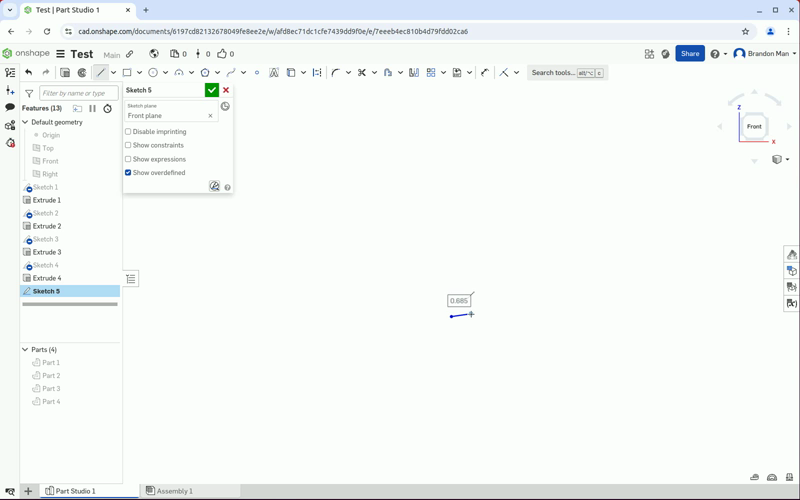
scroll(-6)
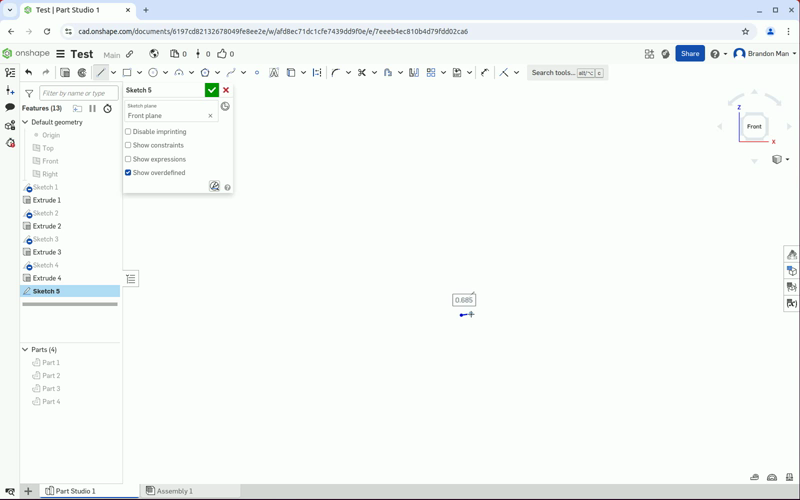
scroll(-6)
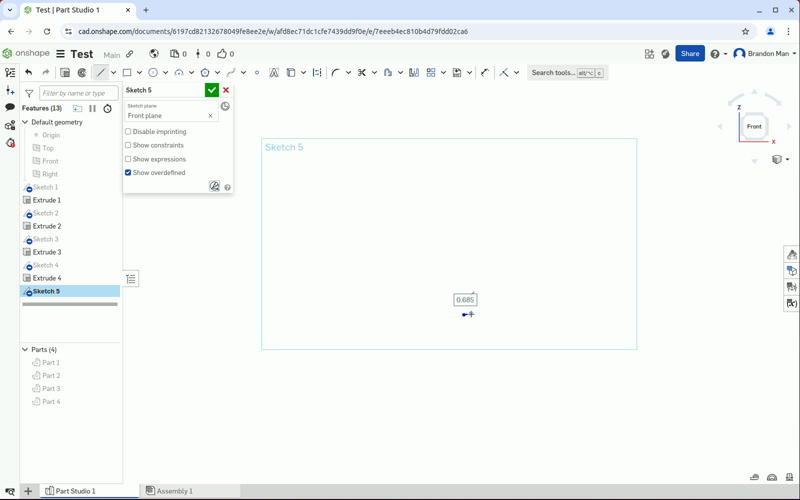
scroll(-6)
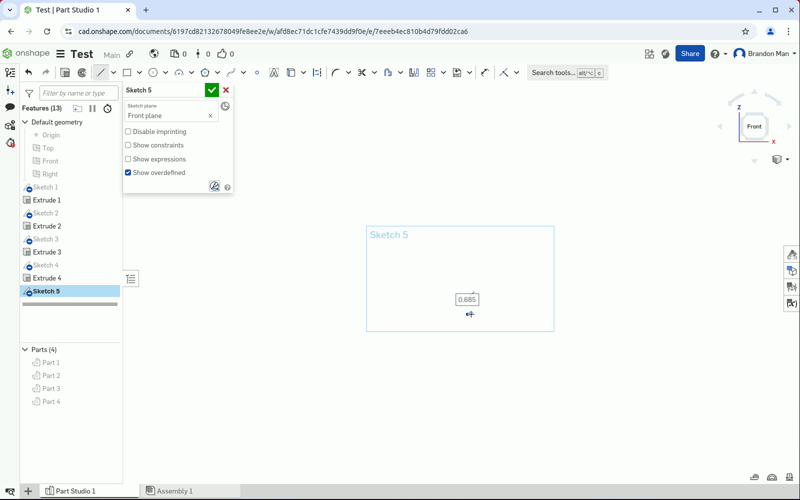
key_up(shift)
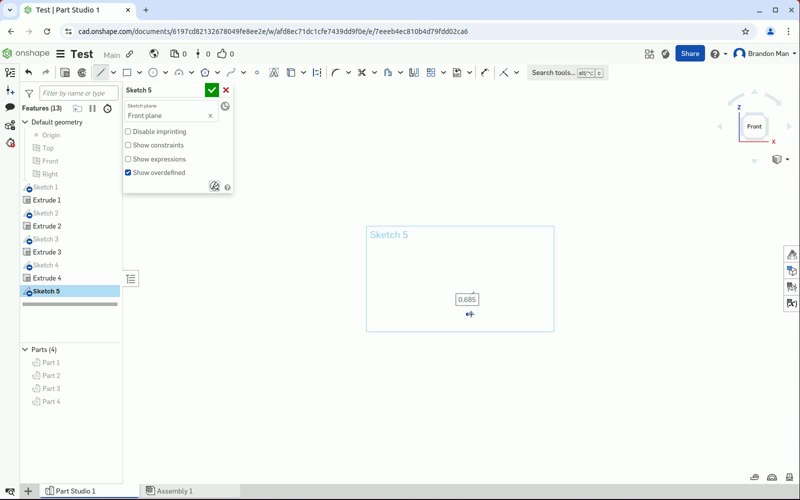
key(esc)
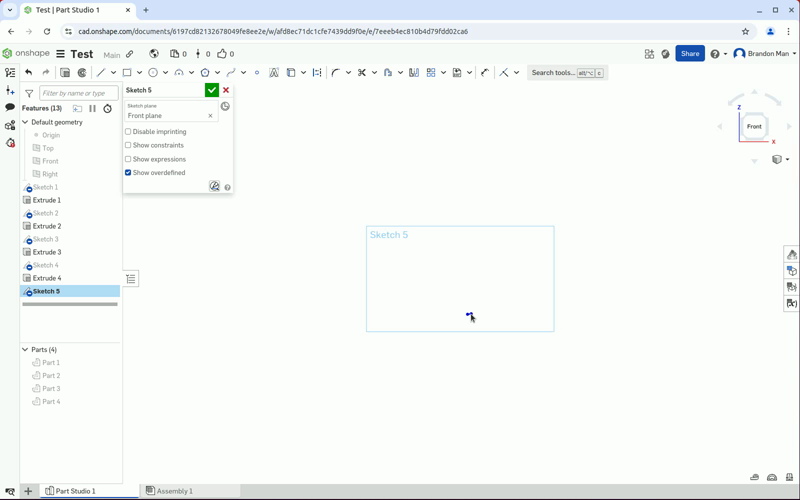
key(a)
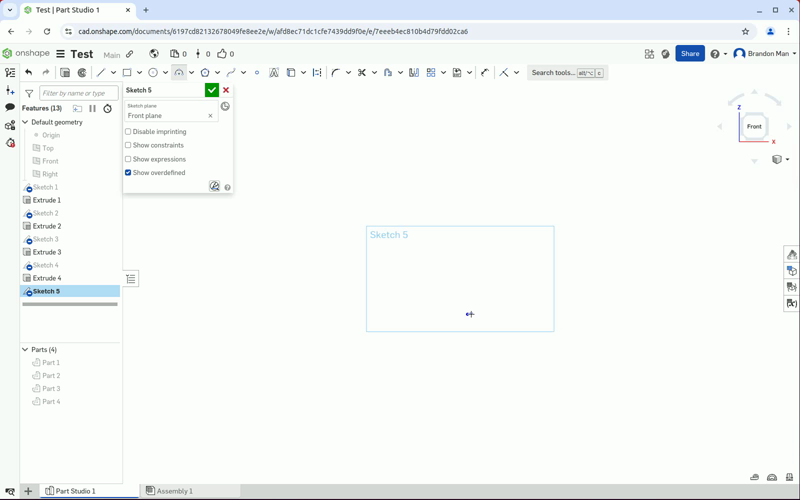
mouse_move(471, 313)
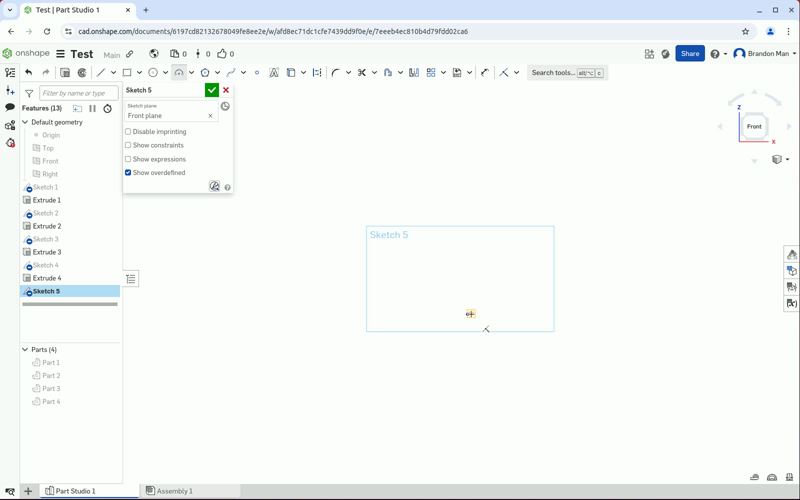
scroll(6)
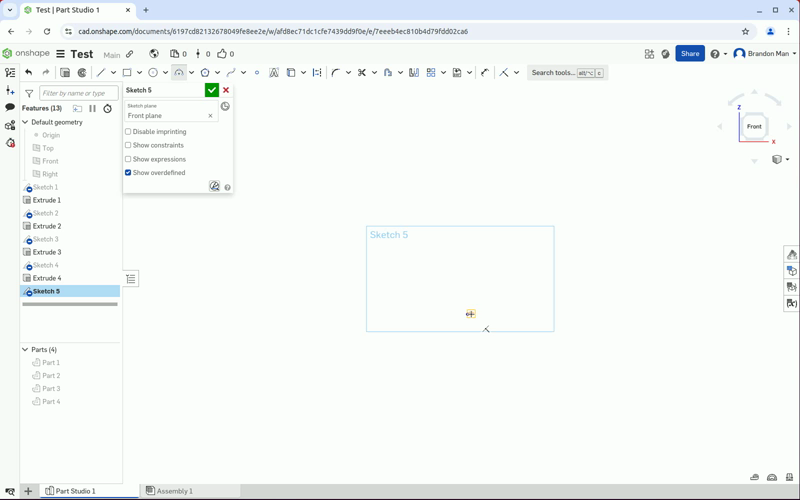
scroll(6)
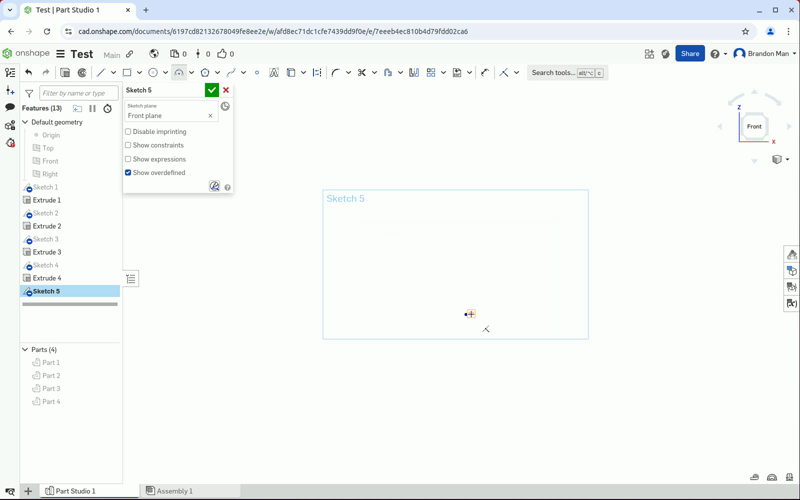
scroll(6)
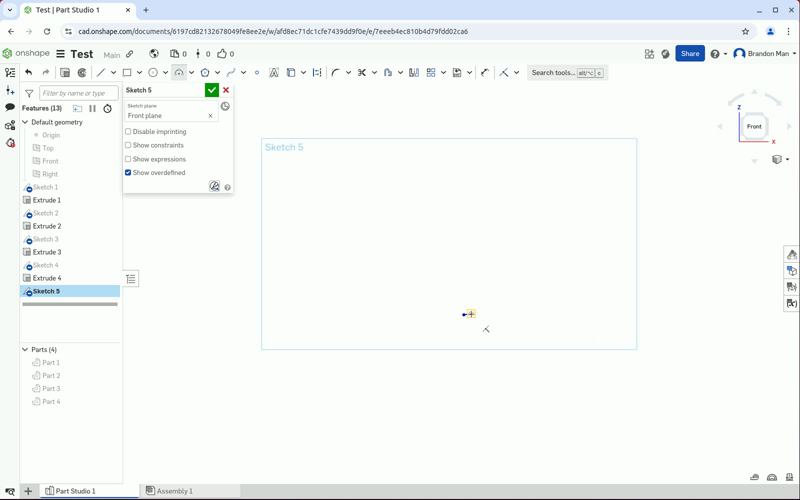
scroll(6)
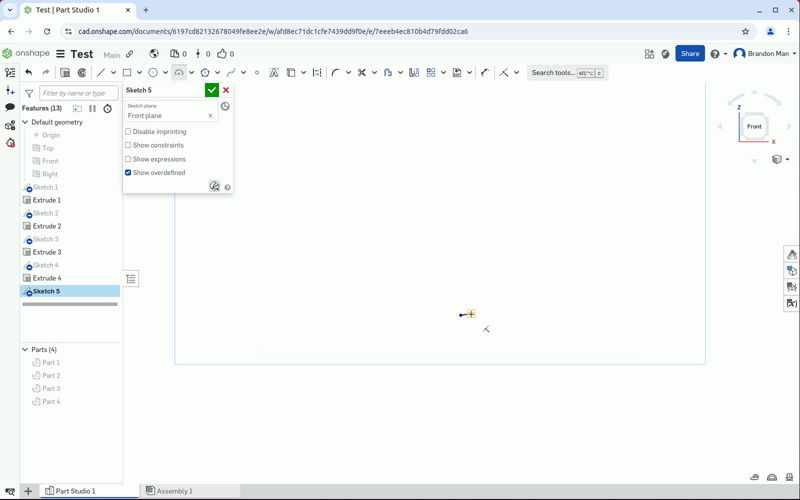
scroll(6)
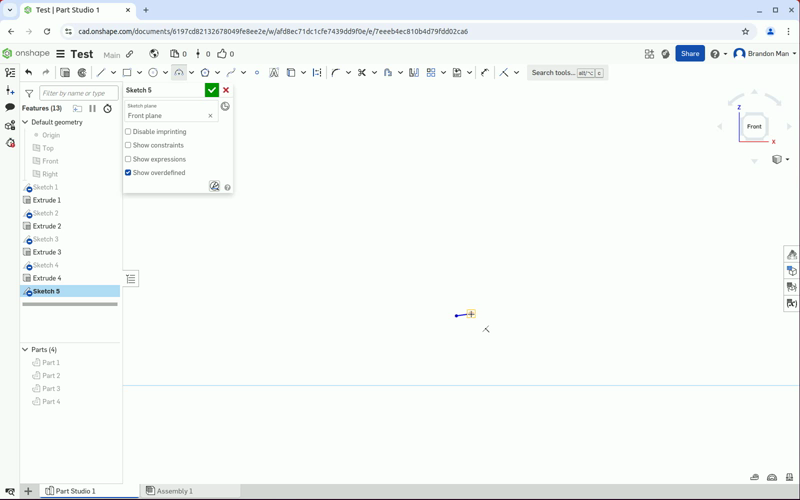
scroll(6)
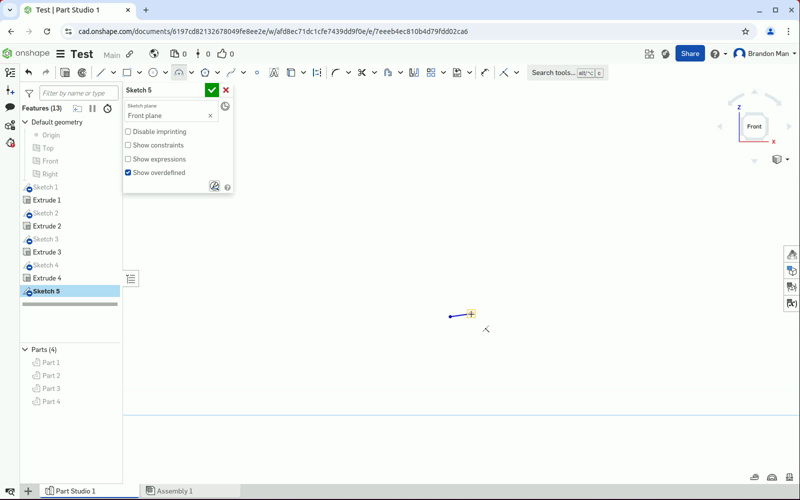
scroll(6)
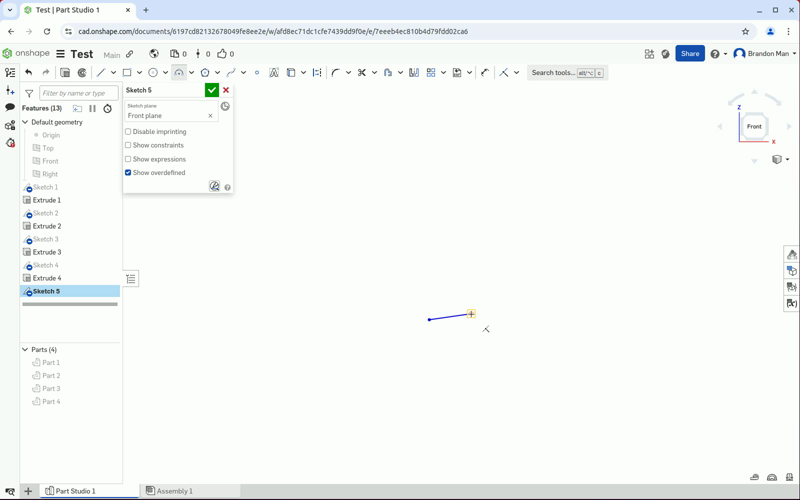
click(471, 313)
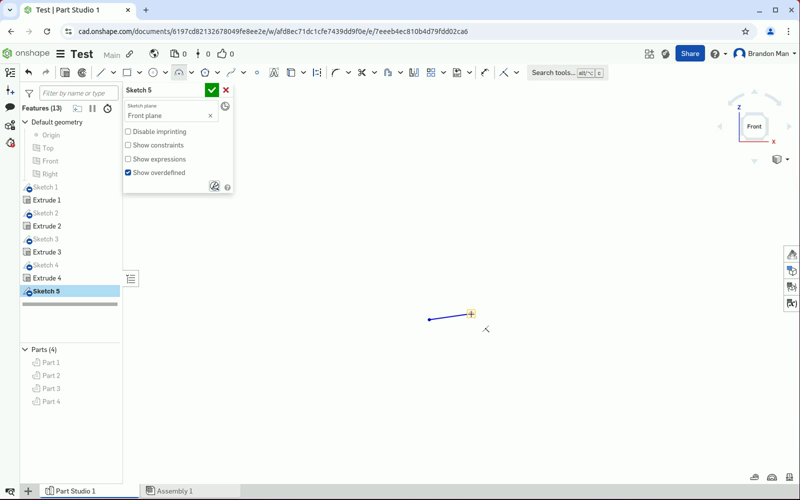
scroll(-6)
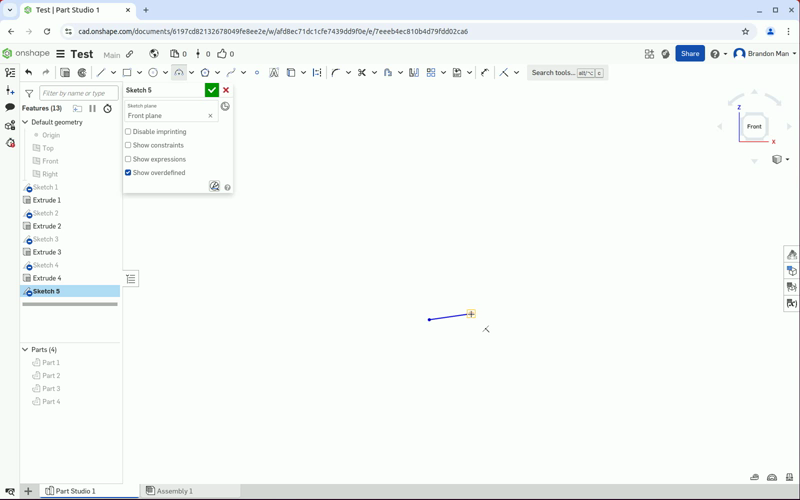
scroll(-6)
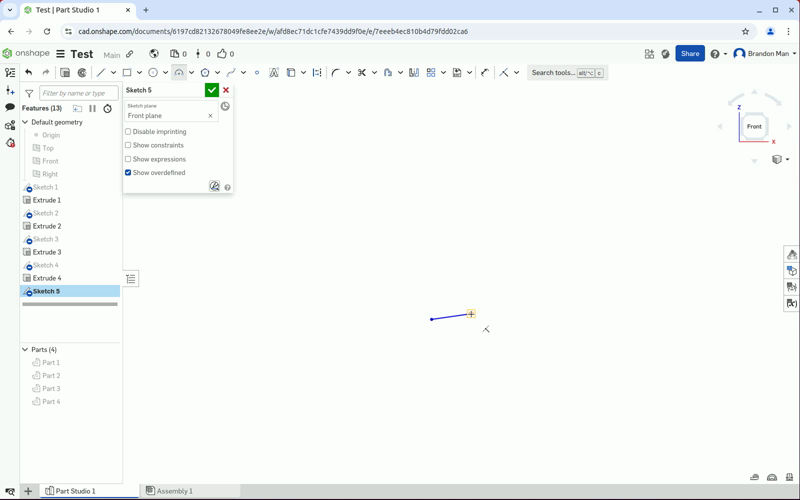
scroll(-6)
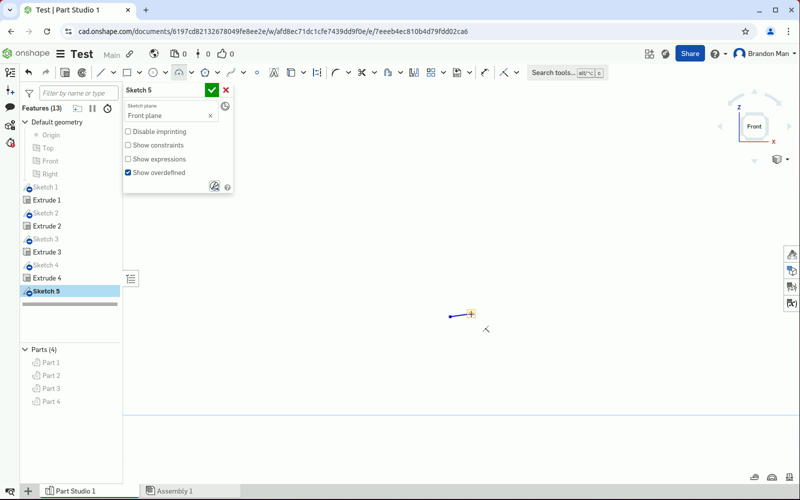
scroll(-6)
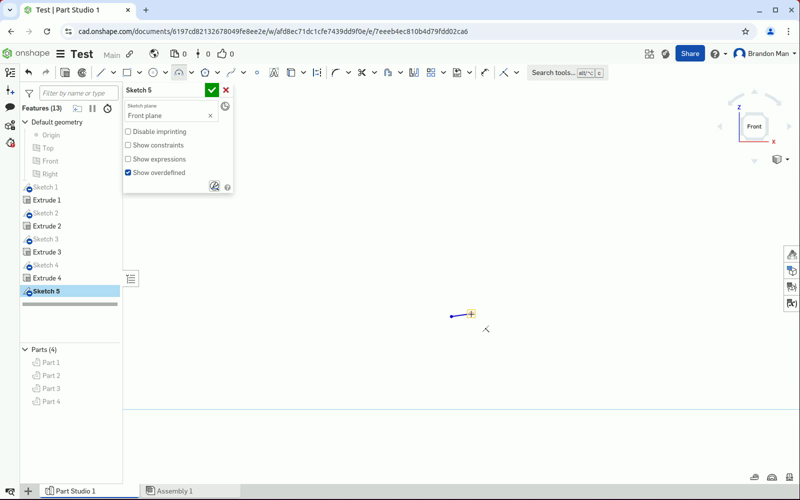
scroll(-6)
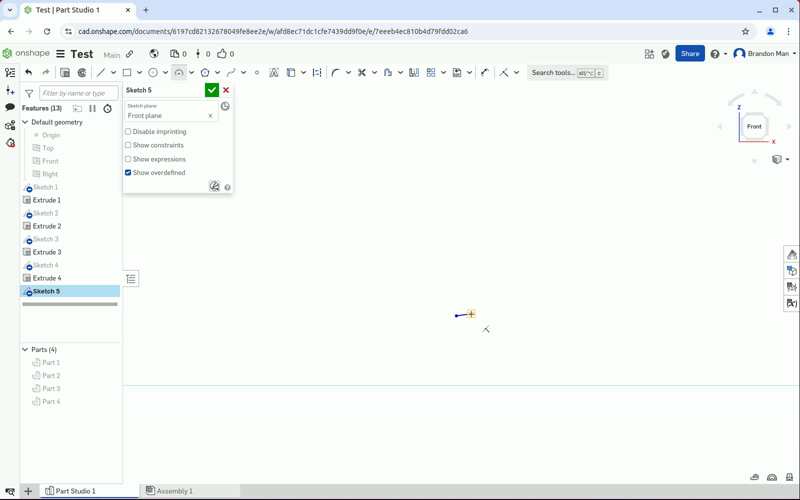
scroll(-6)
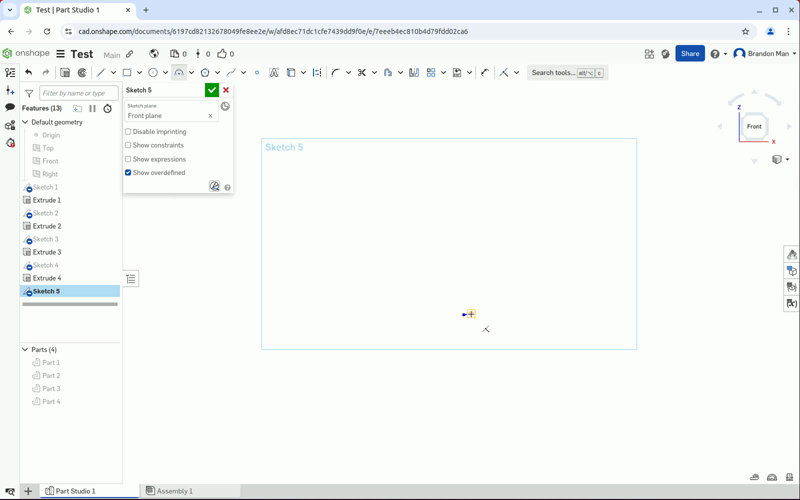
scroll(-6)
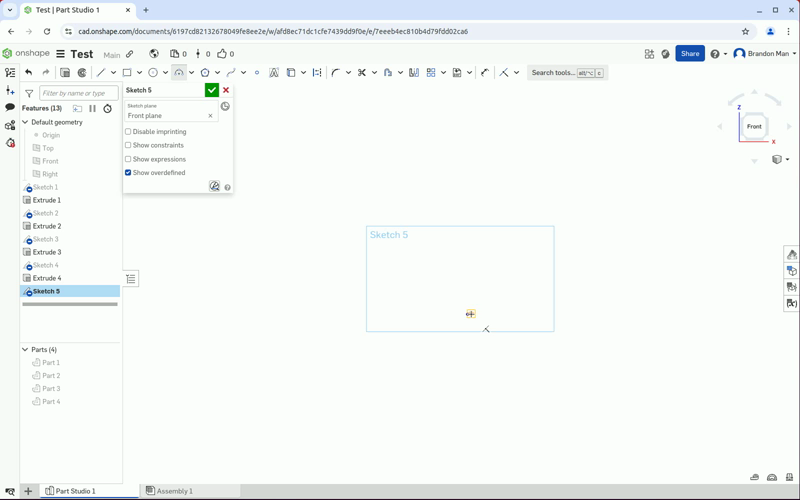
key_down(shift)
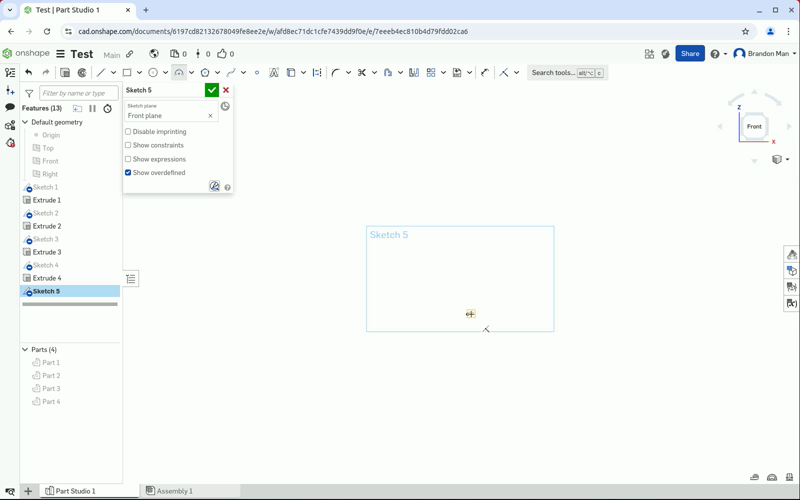
mouse_move(471, 252)
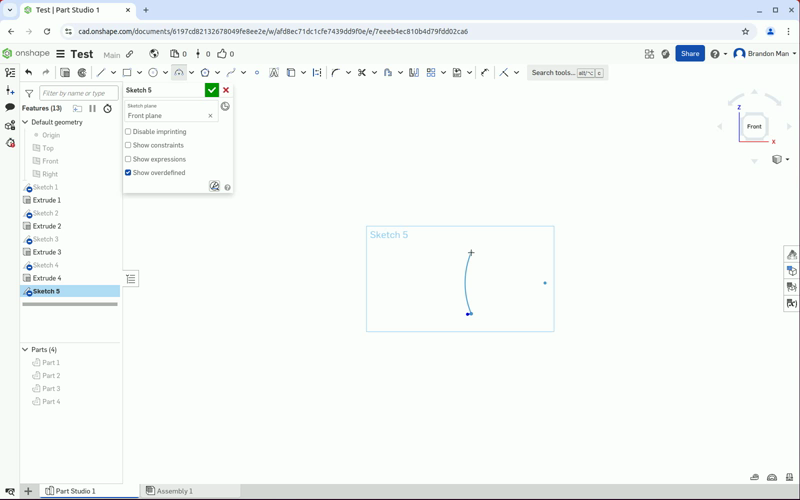
click(471, 252)
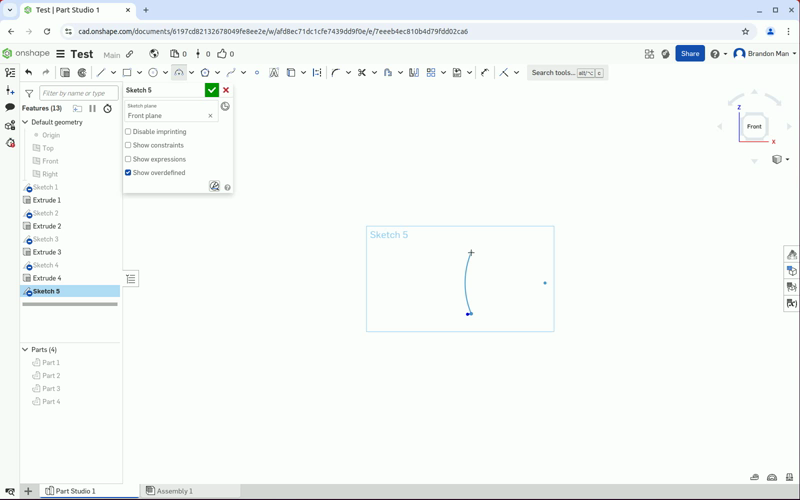
mouse_move(493, 282)
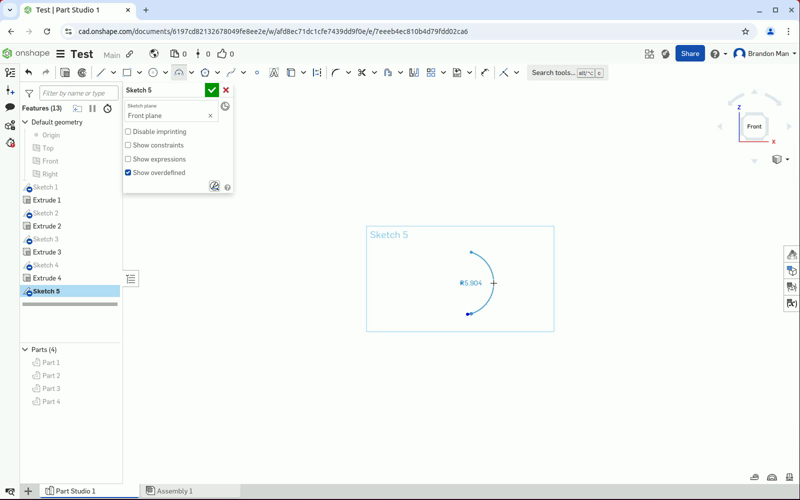
click(493, 282)
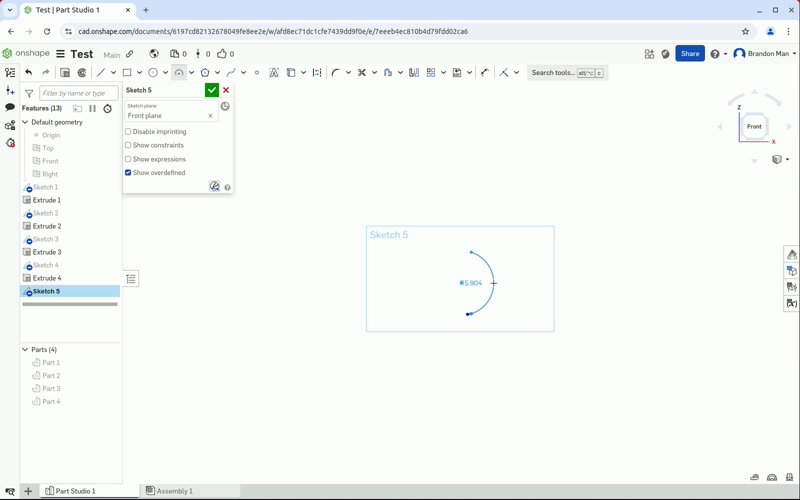
key_up(shift)
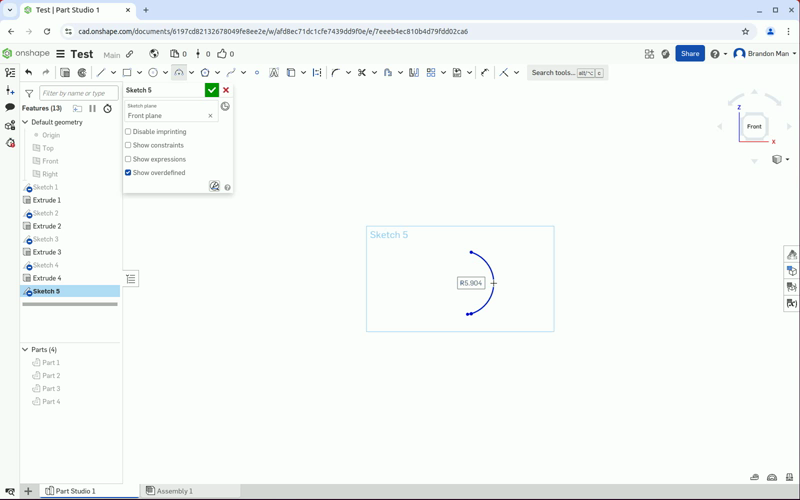
key(esc)
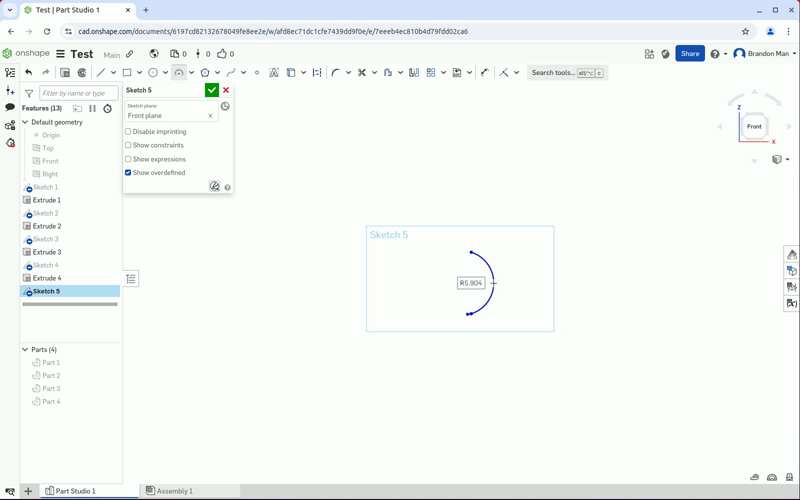
key(l)
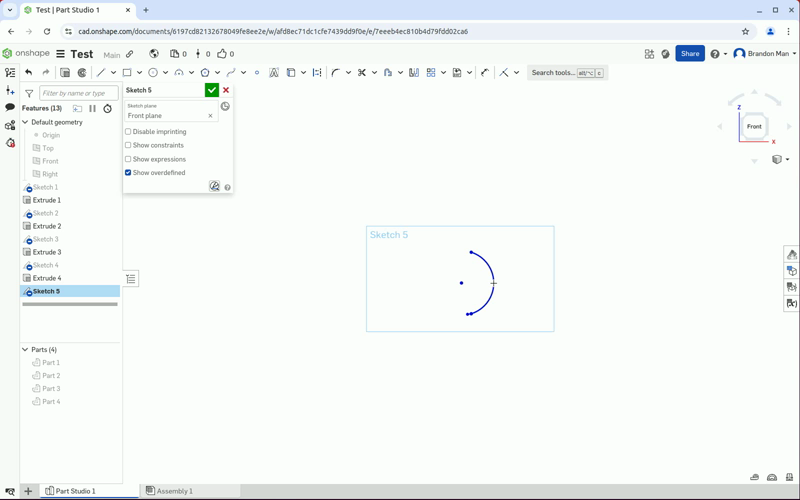
mouse_move(471, 252)
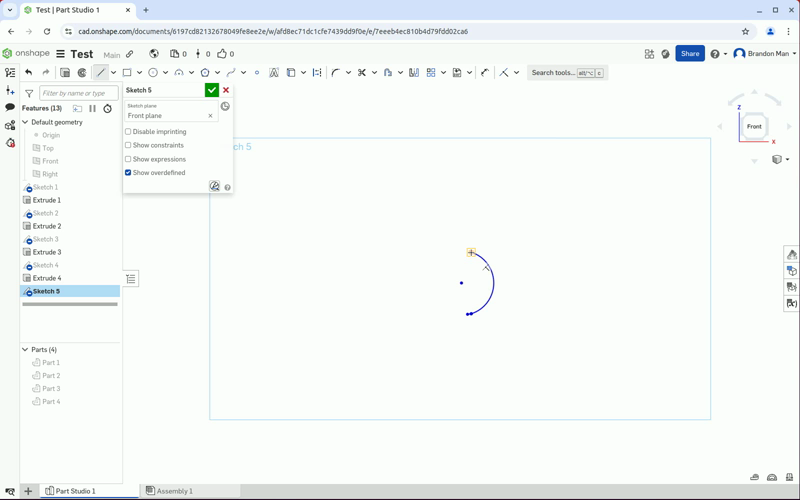
click(471, 252)
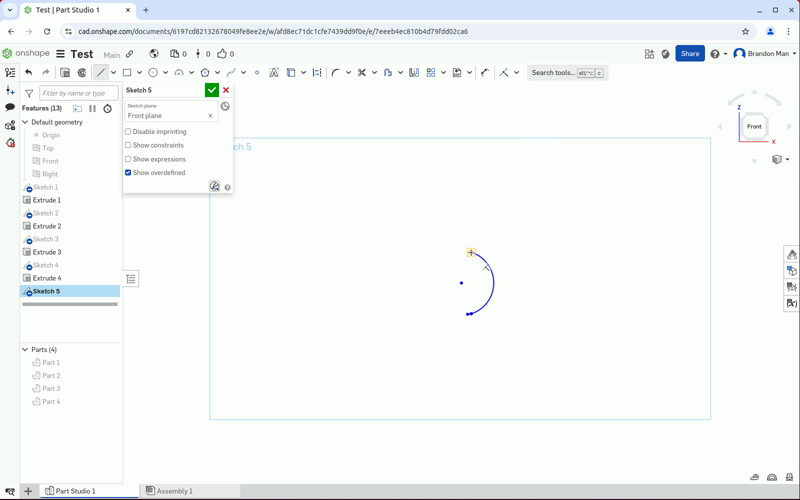
key_down(shift)
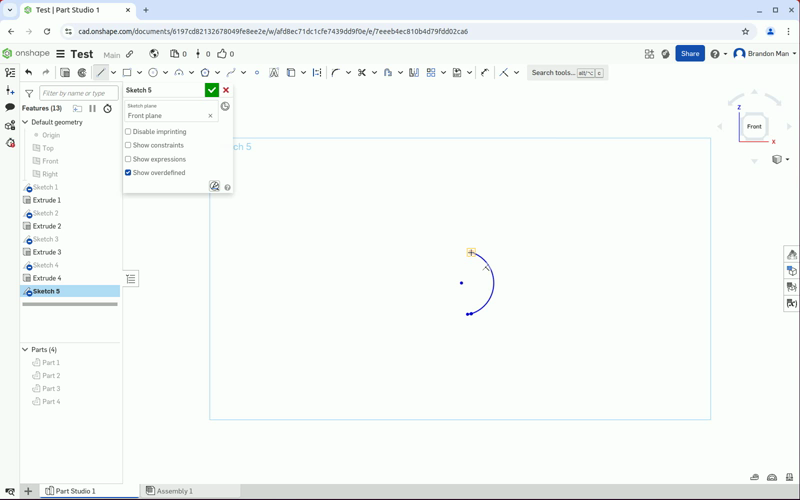
mouse_move(501, 252)
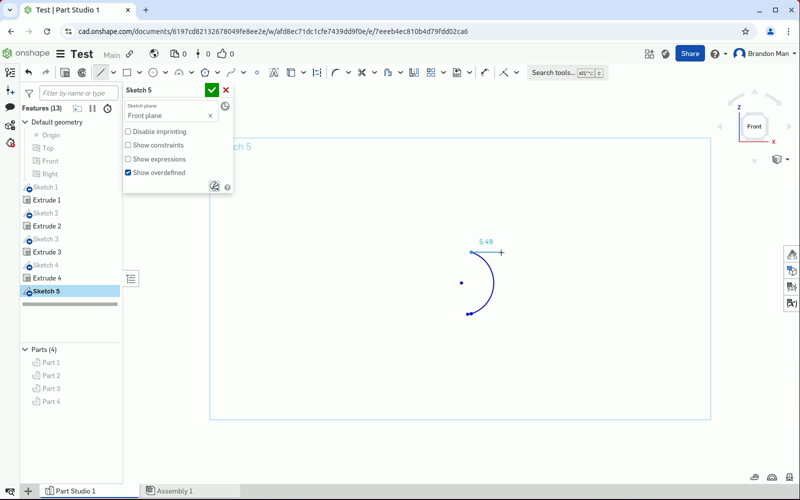
mouse_move(467, 251)
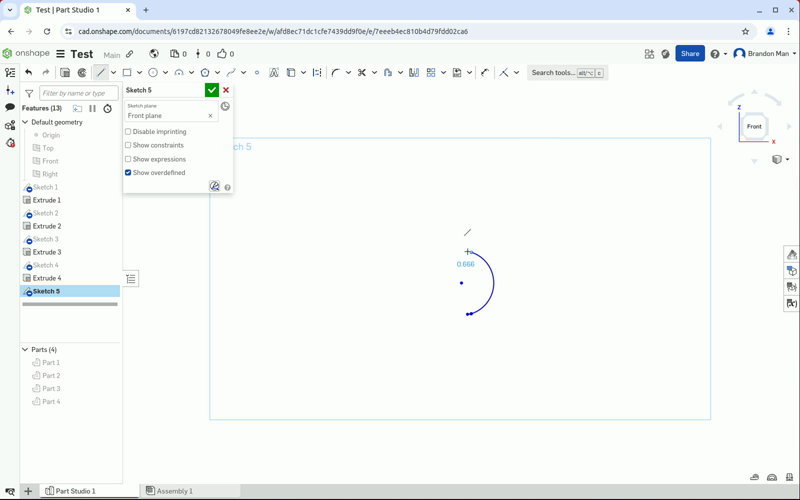
scroll(6)
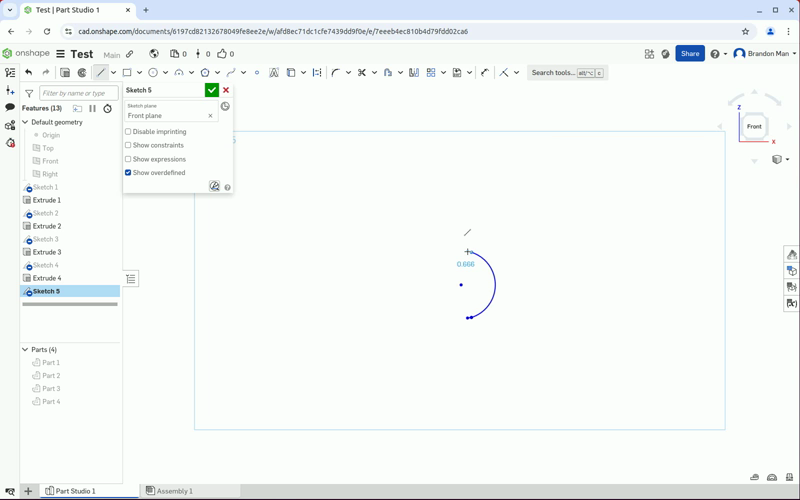
scroll(6)
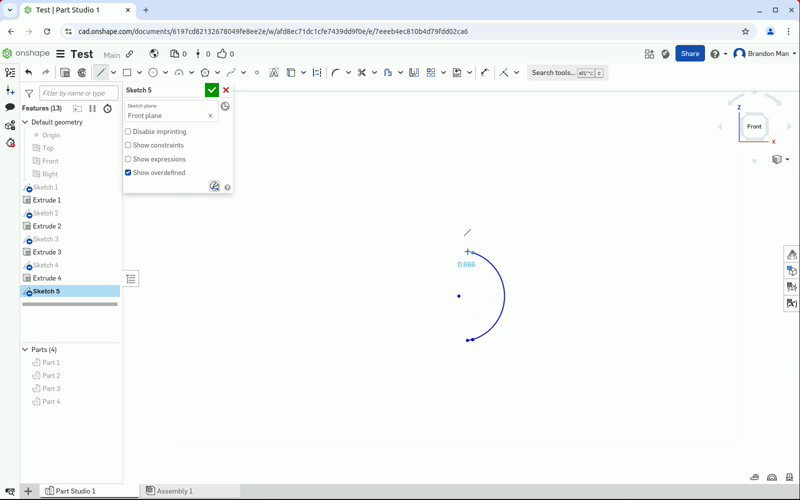
scroll(6)
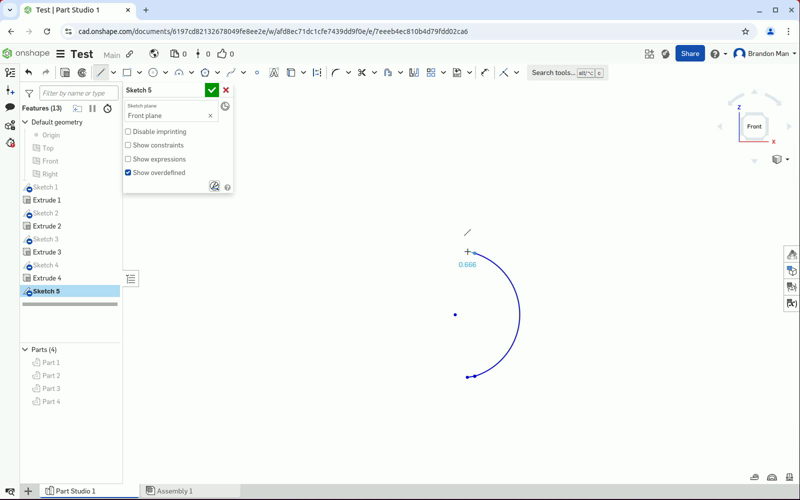
scroll(6)
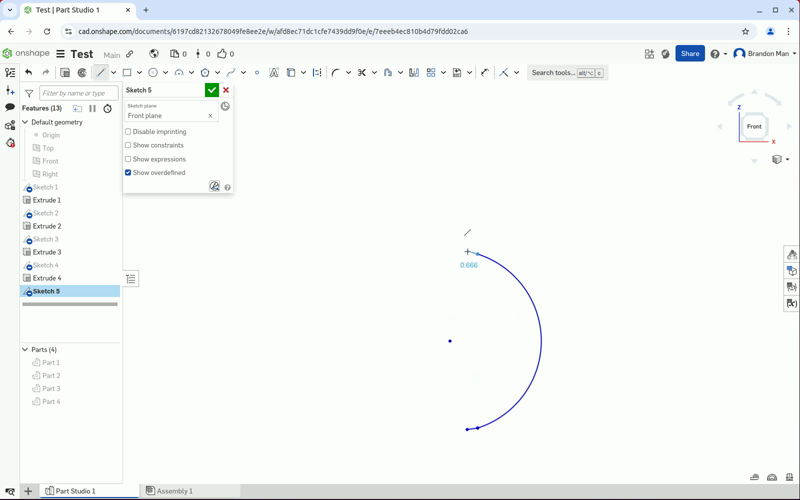
scroll(6)
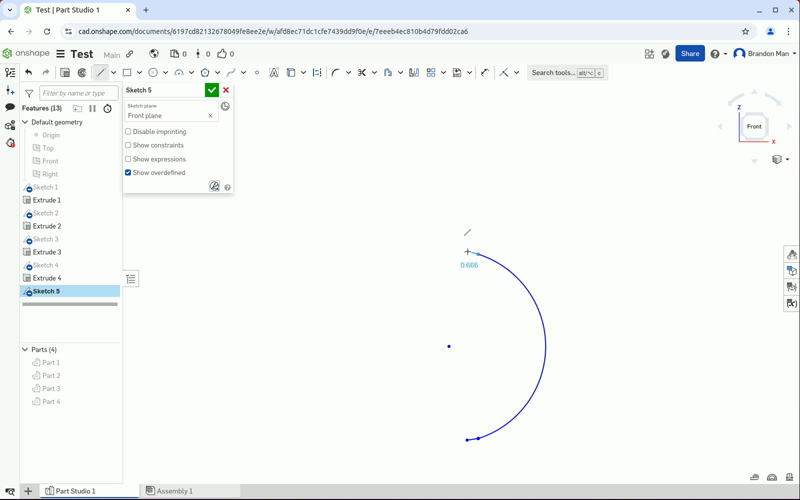
scroll(6)
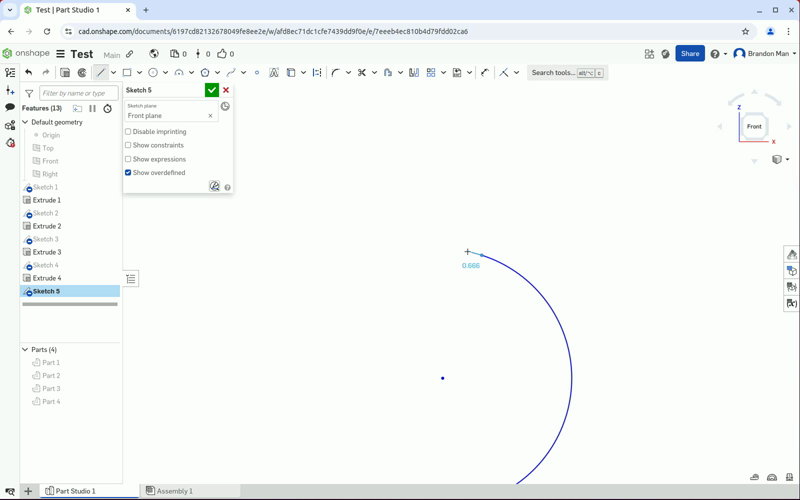
scroll(6)
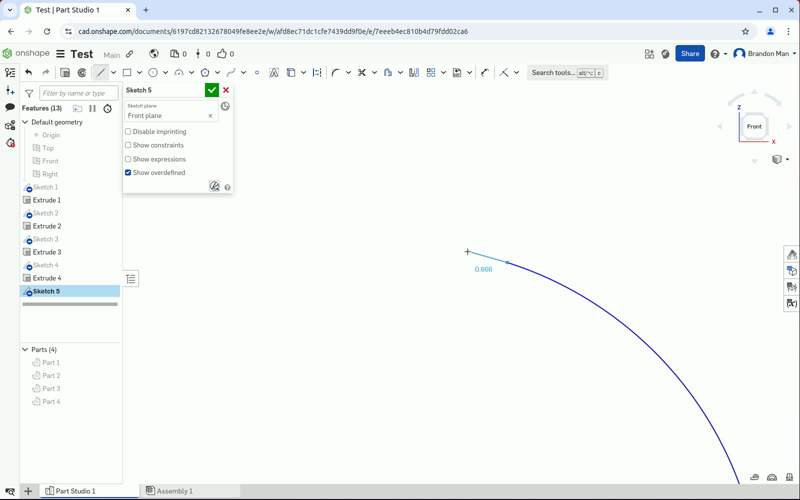
click(467, 251)
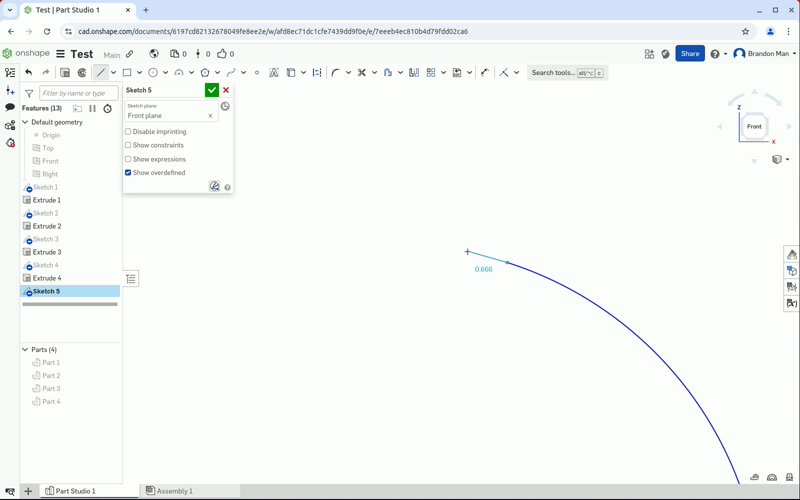
scroll(-6)
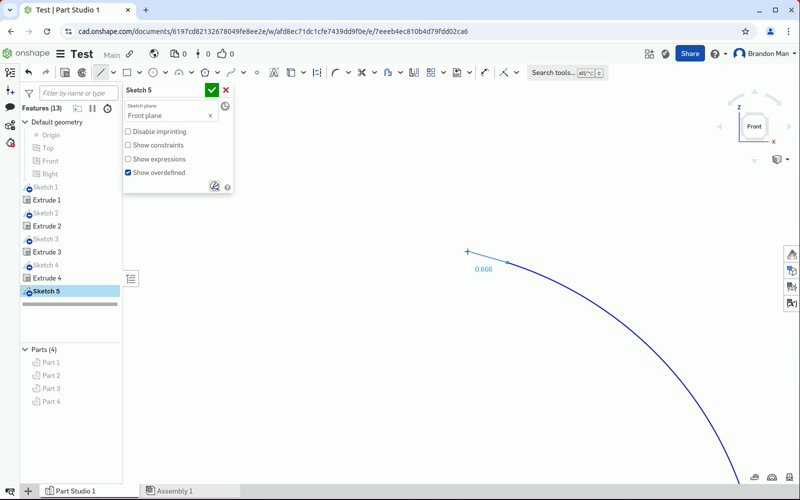
scroll(-6)
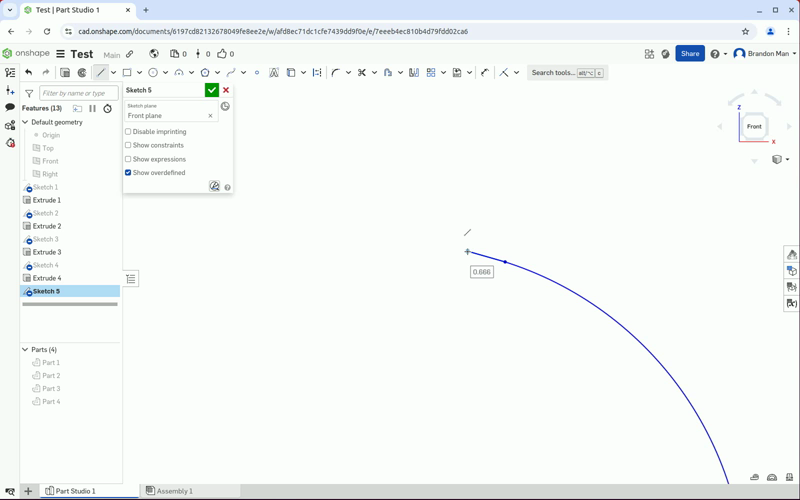
scroll(-6)
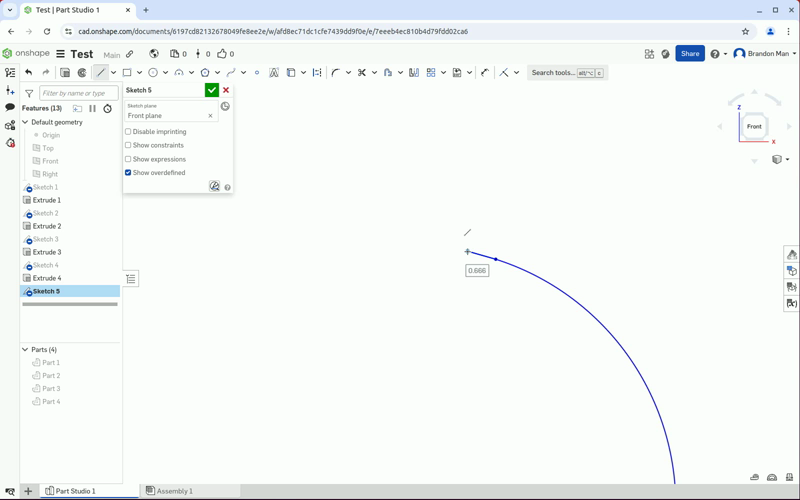
scroll(-6)
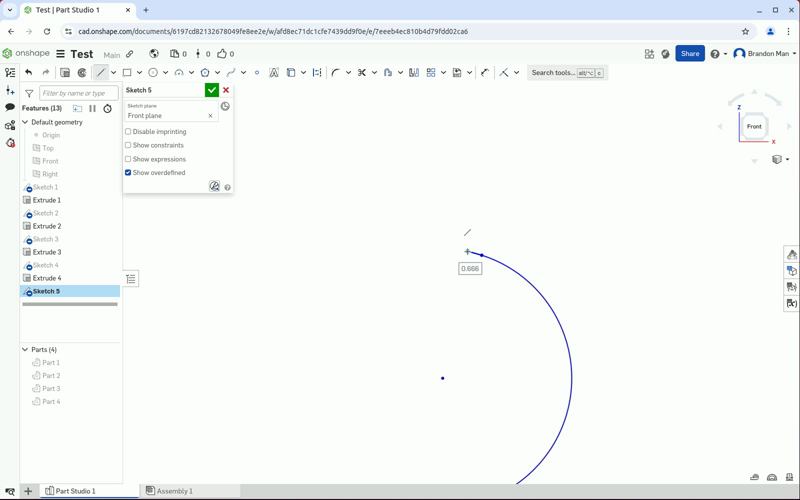
scroll(-6)
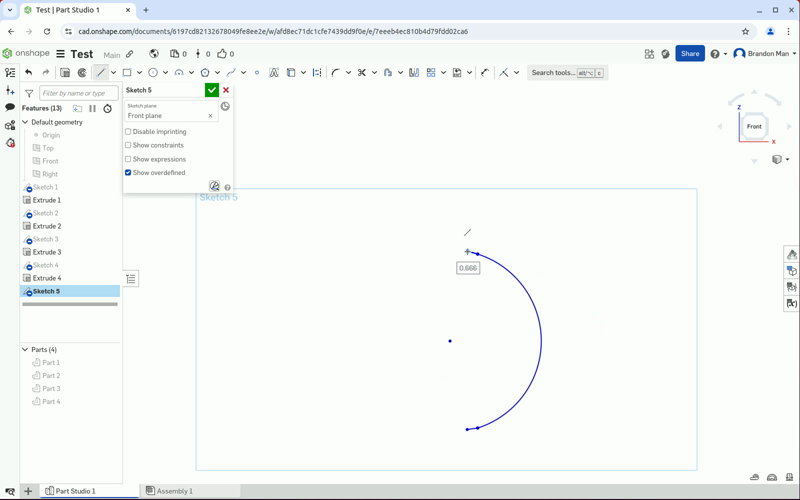
scroll(-6)
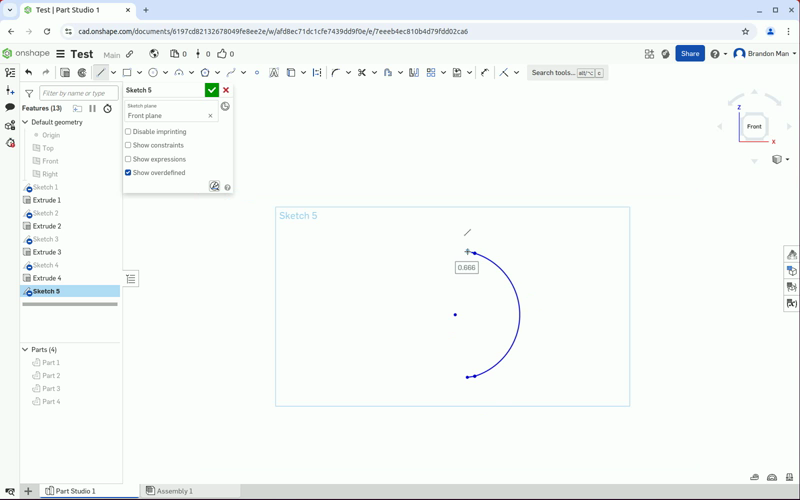
scroll(-6)
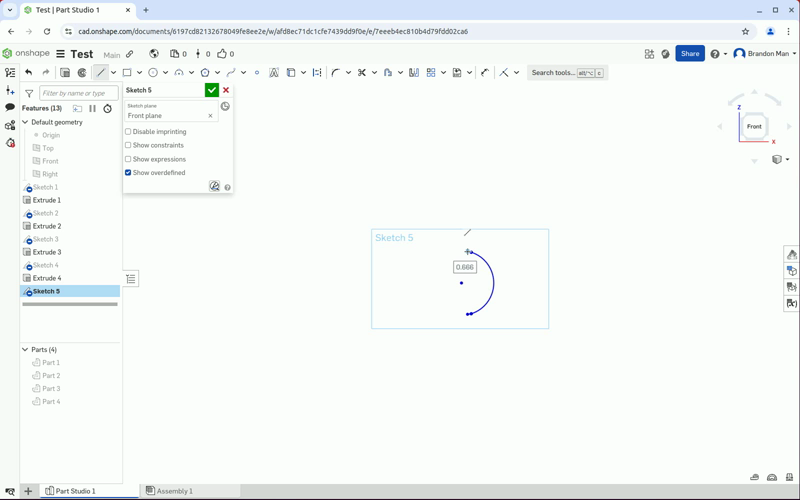
key_up(shift)
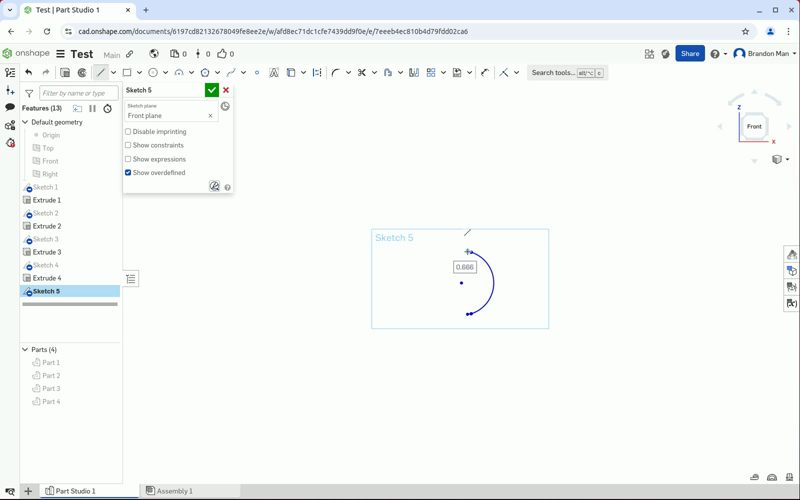
key(esc)
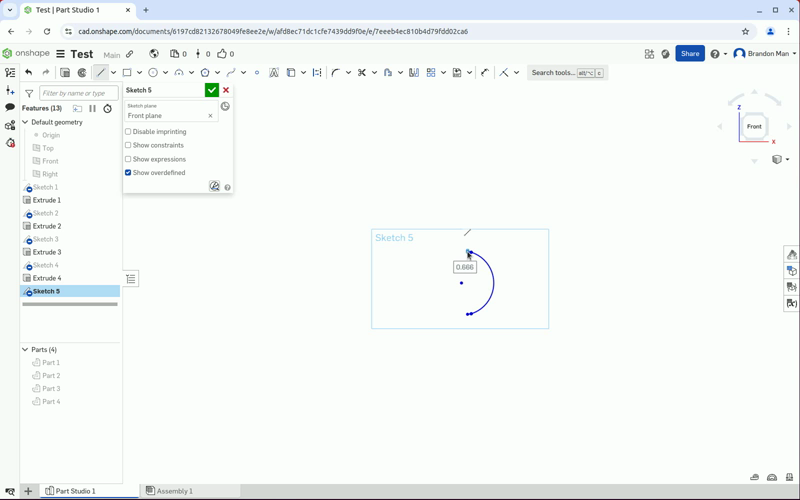
key(a)
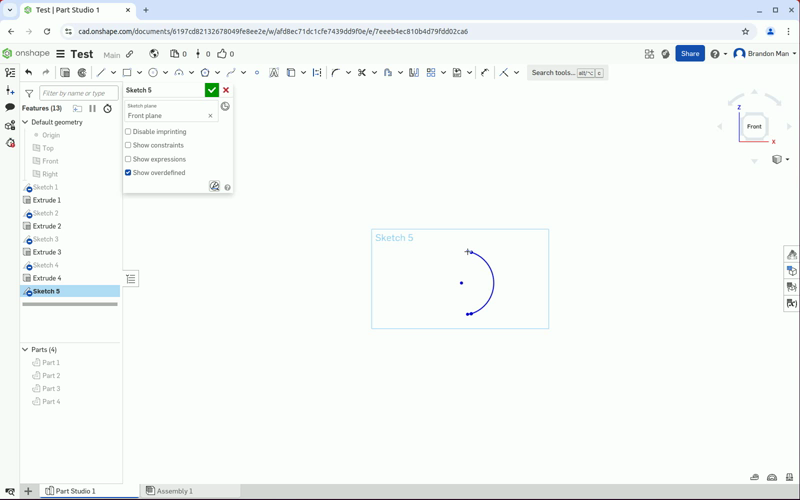
mouse_move(467, 251)
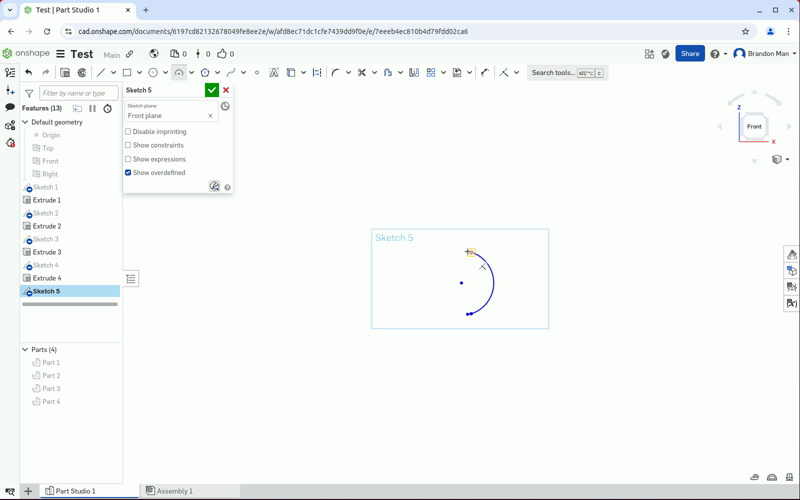
scroll(6)
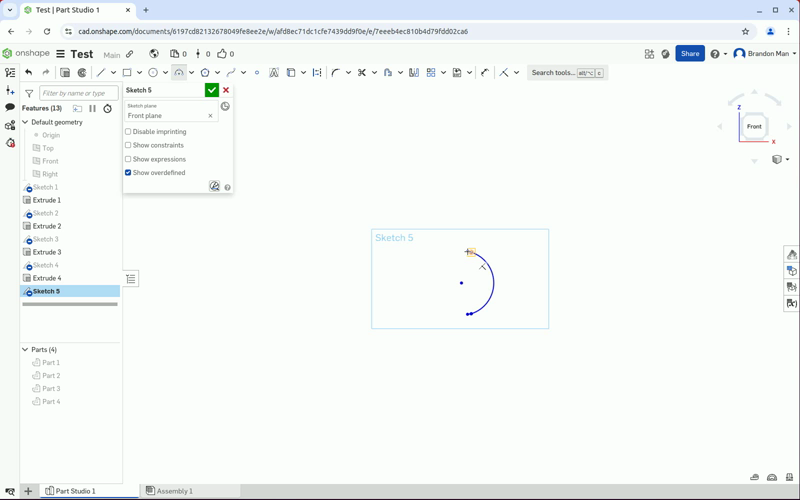
scroll(6)
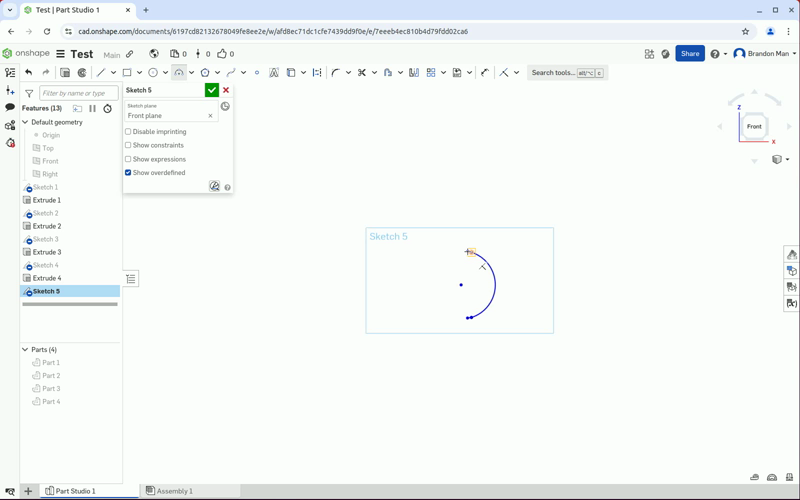
scroll(6)
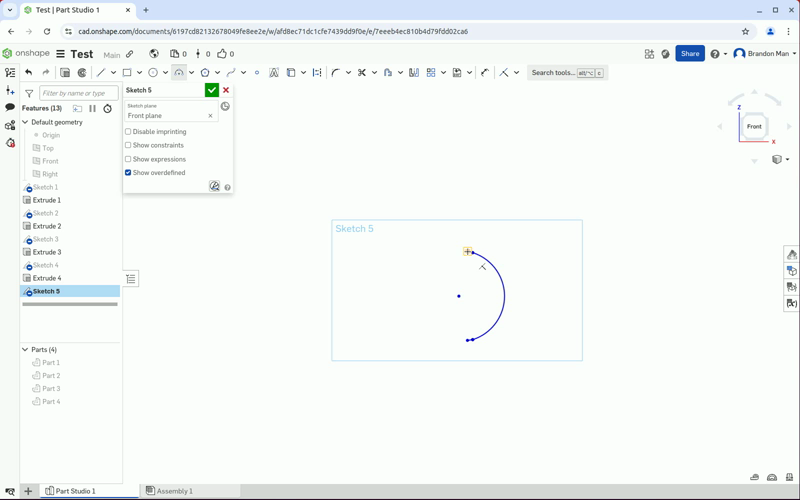
scroll(6)
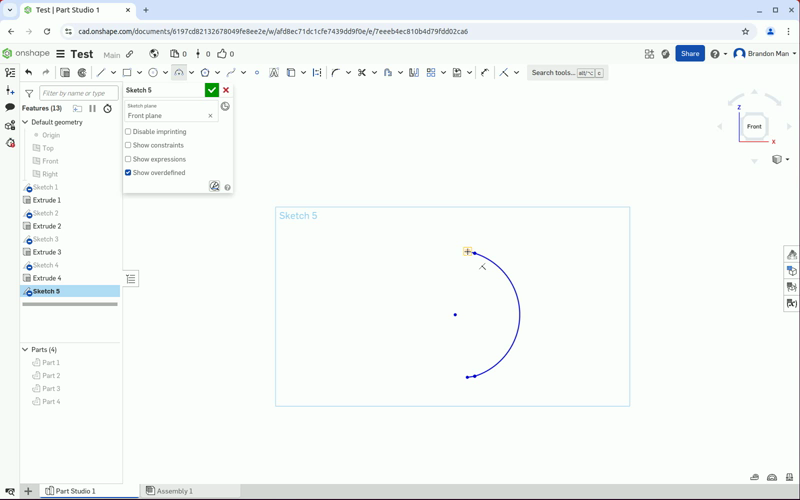
scroll(6)
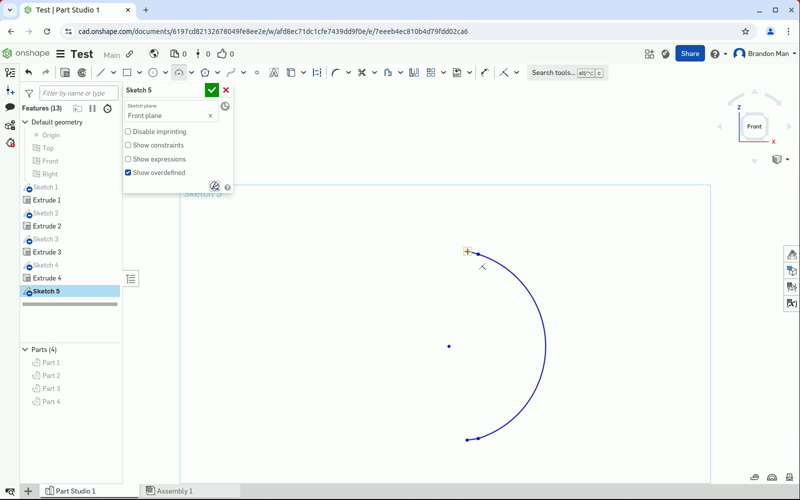
scroll(6)
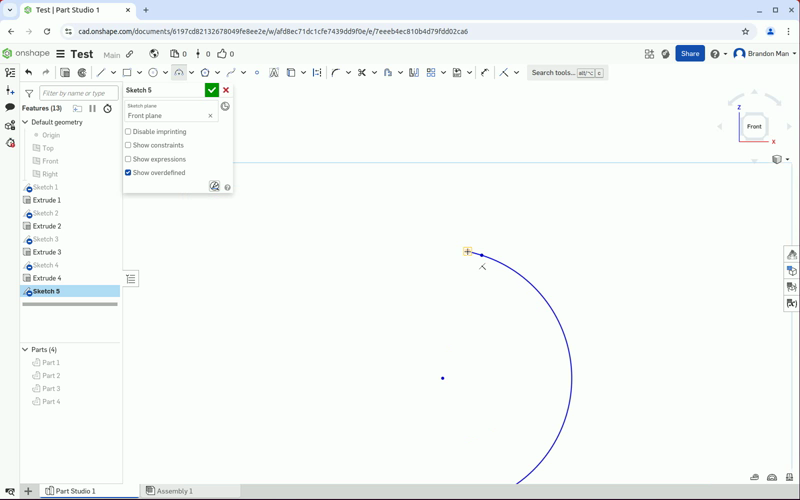
scroll(6)
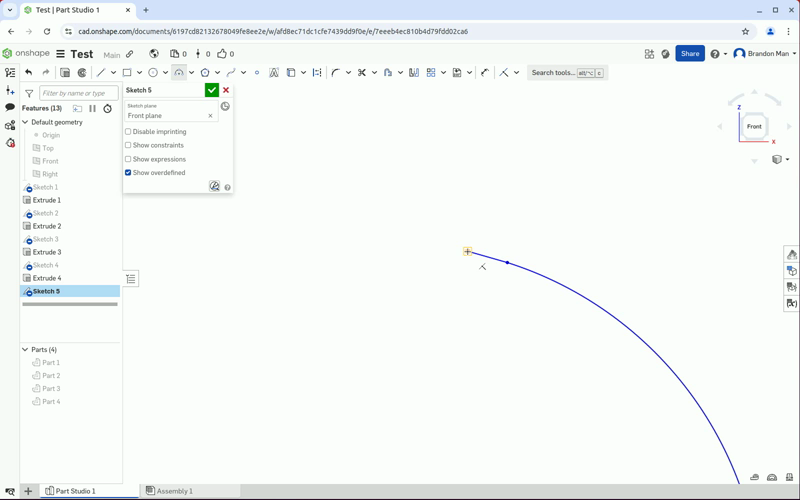
click(467, 251)
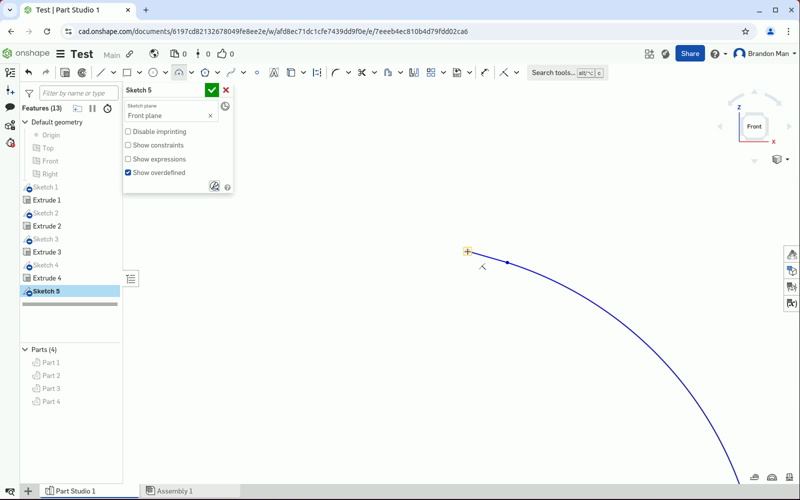
scroll(-6)
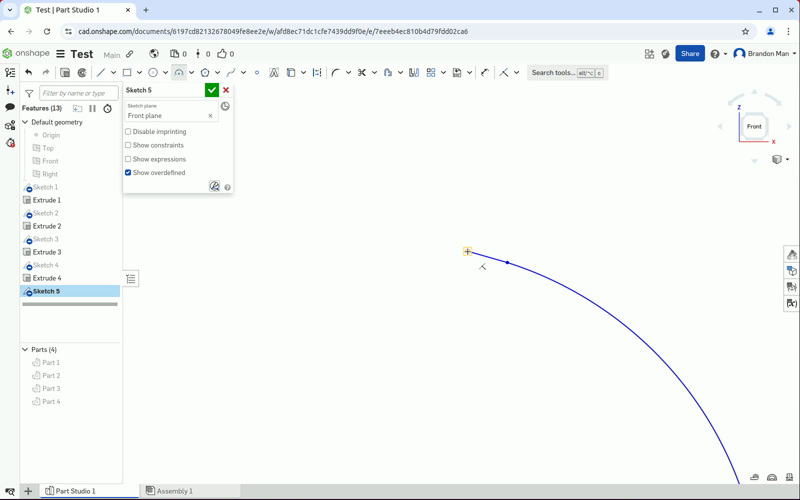
scroll(-6)
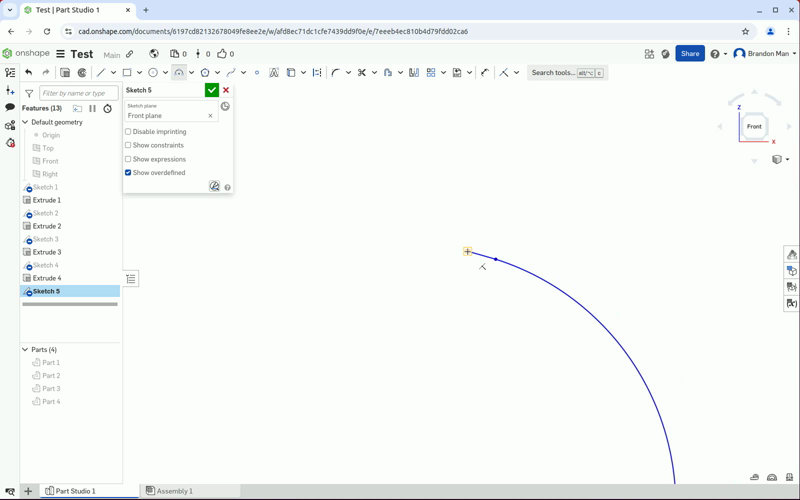
scroll(-6)
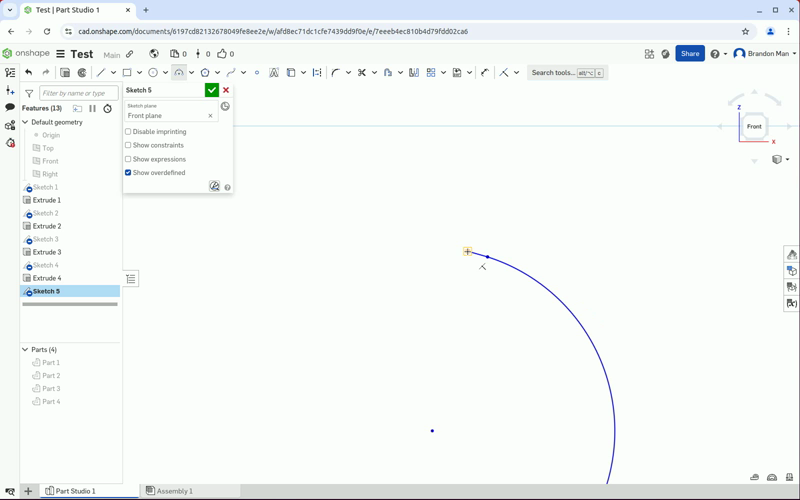
scroll(-6)
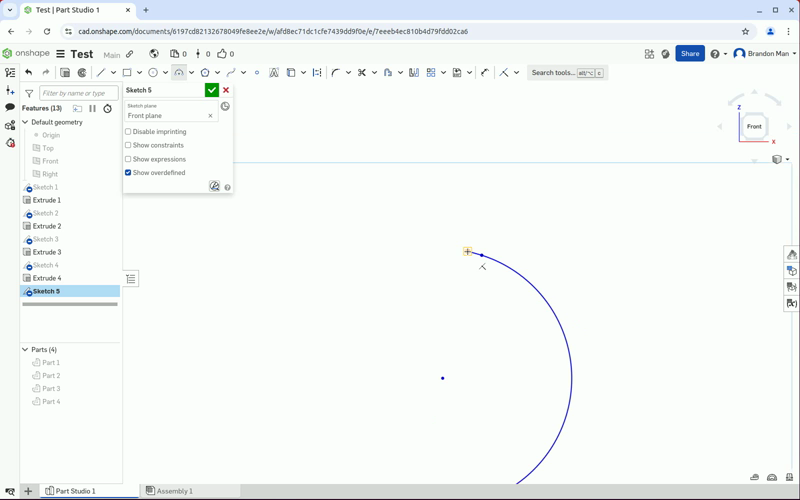
scroll(-6)
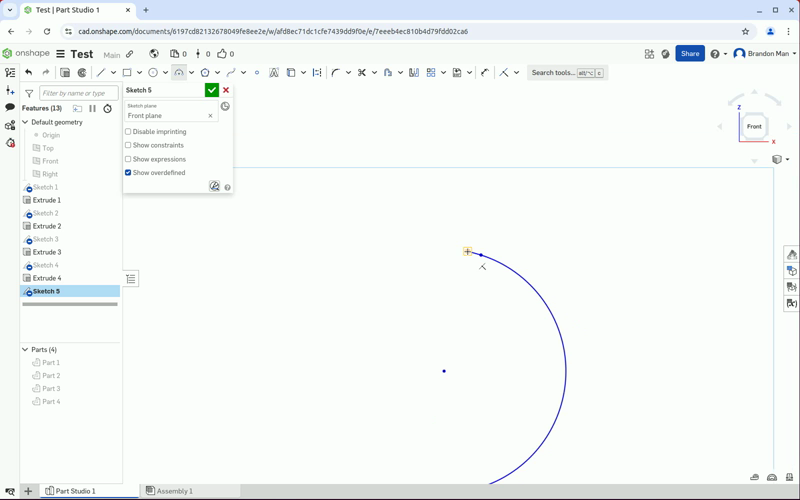
scroll(-6)
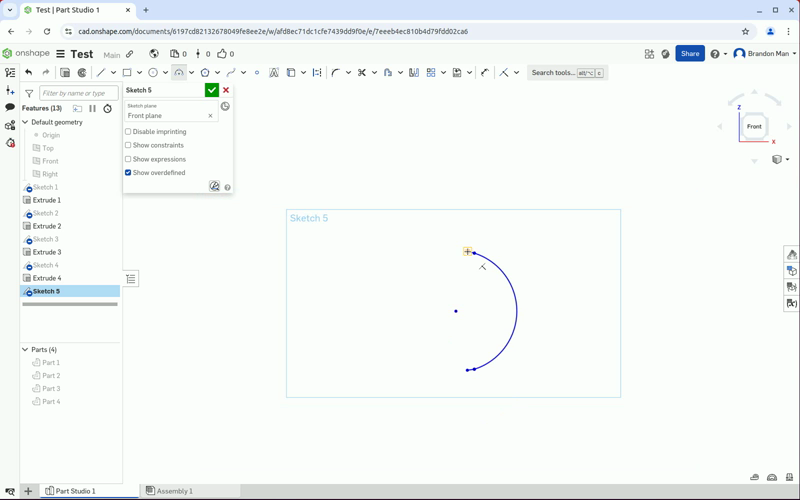
scroll(-6)
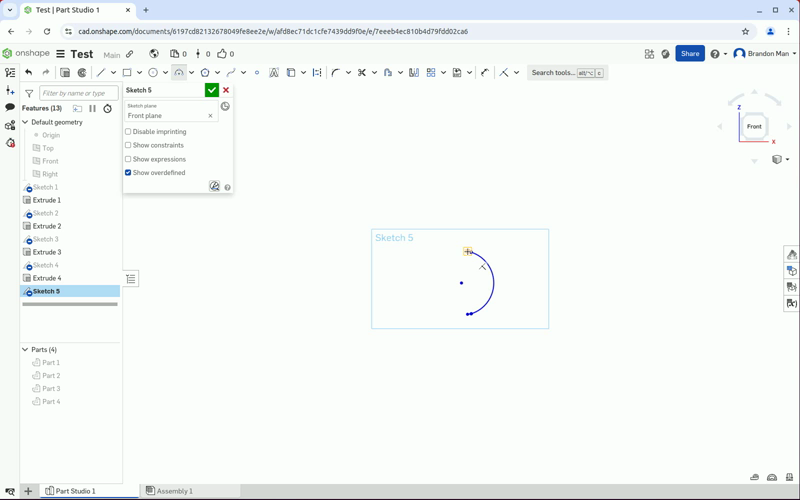
mouse_move(467, 314)
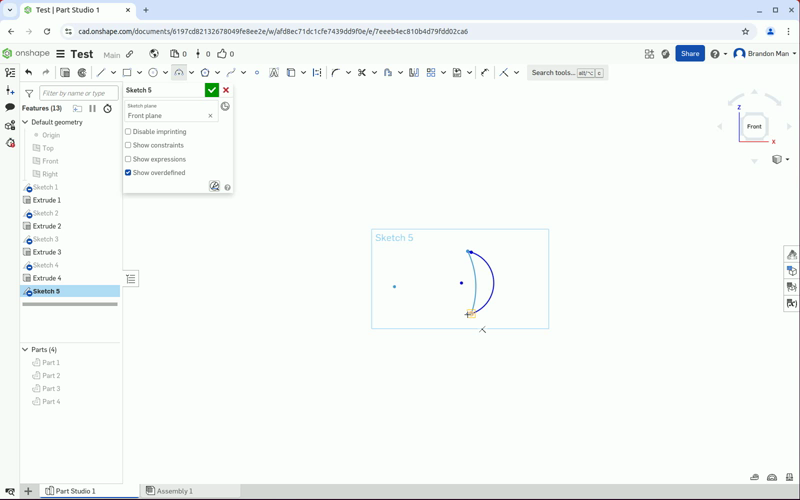
scroll(6)
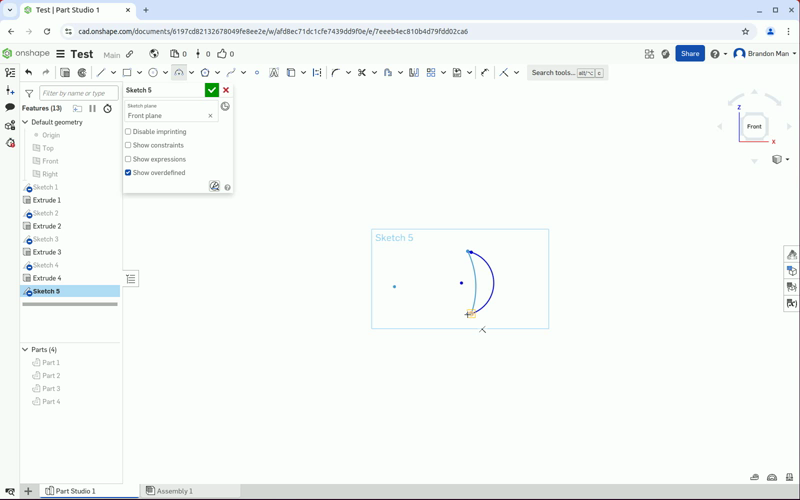
scroll(6)
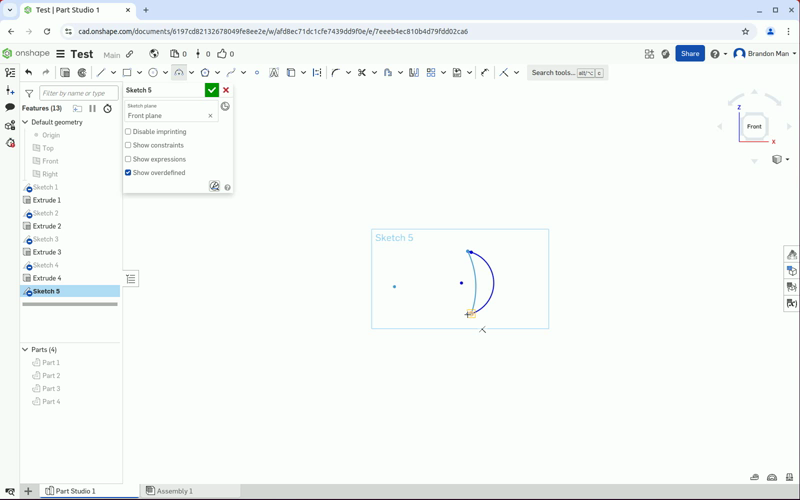
scroll(6)
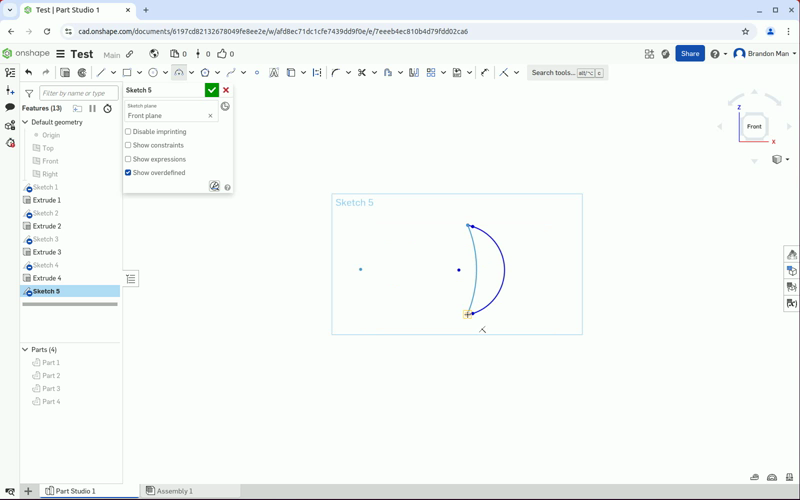
scroll(6)
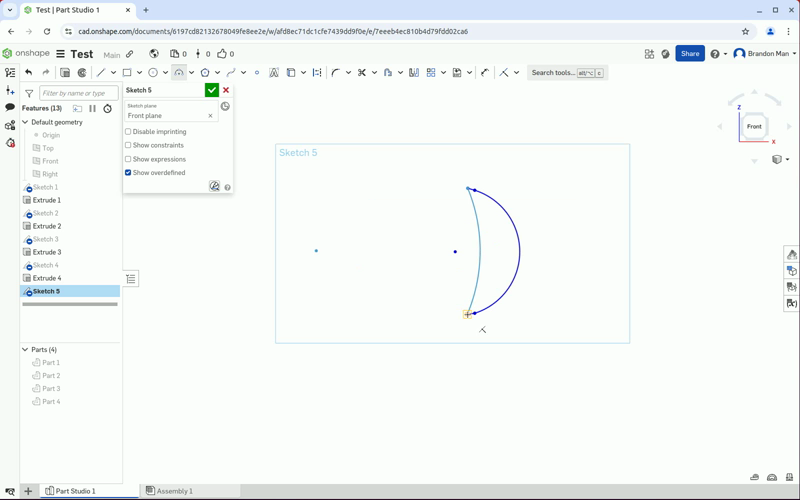
scroll(6)
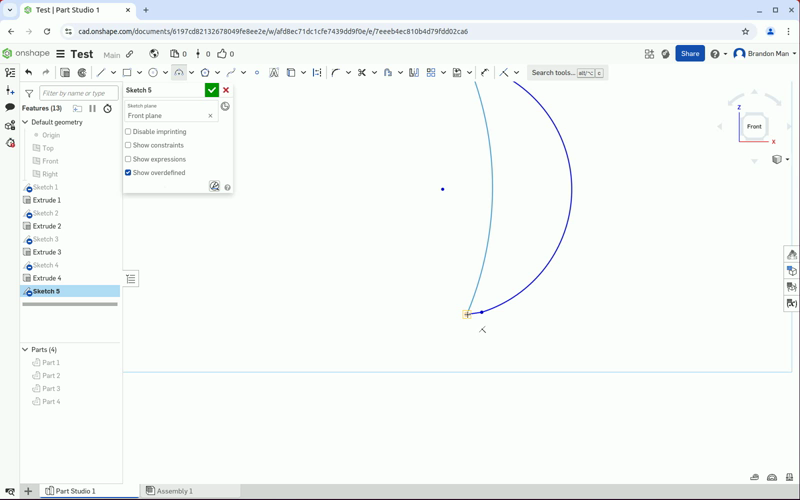
scroll(6)
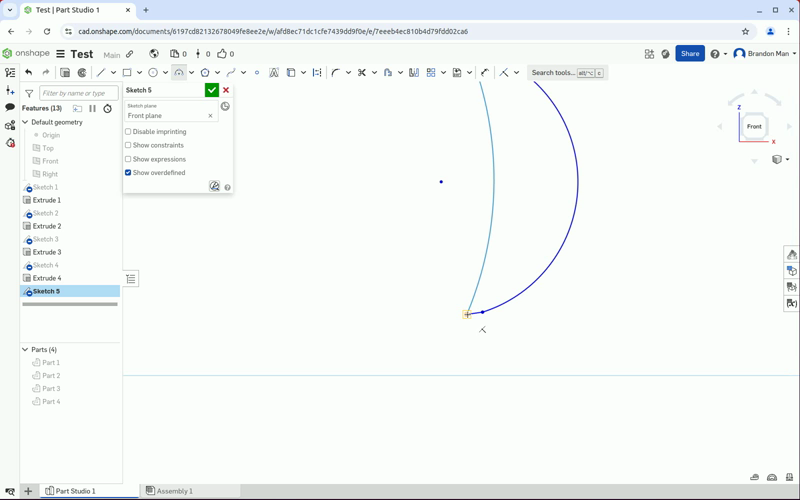
scroll(6)
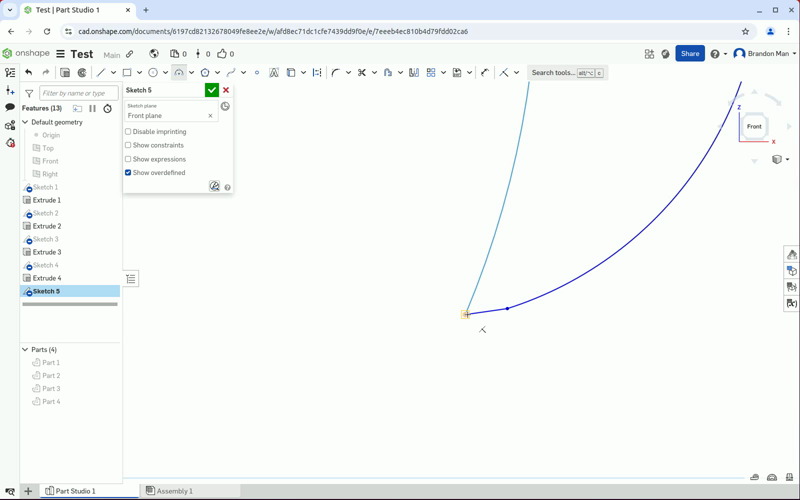
click(467, 314)
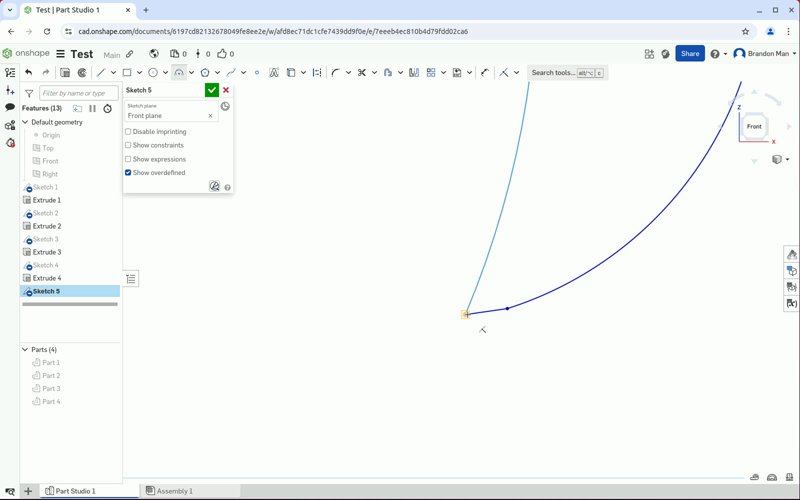
scroll(-6)
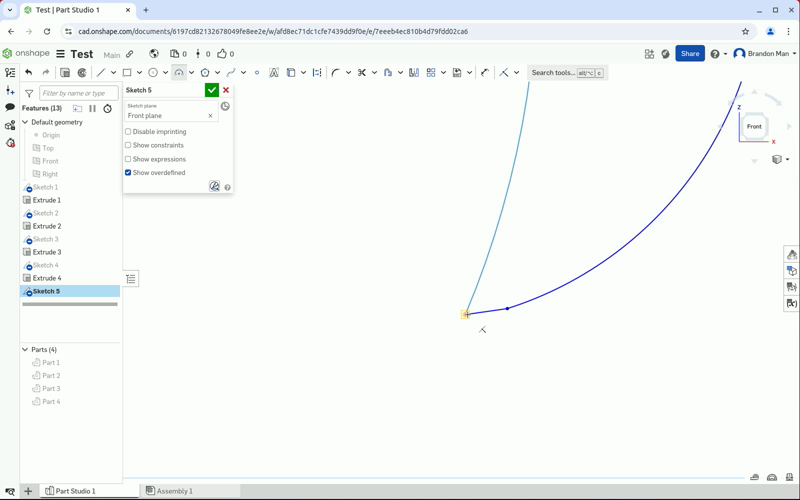
scroll(-6)
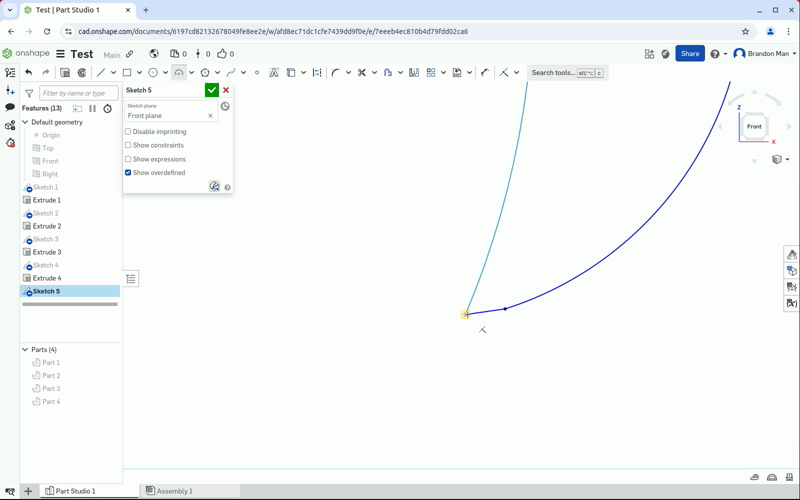
scroll(-6)
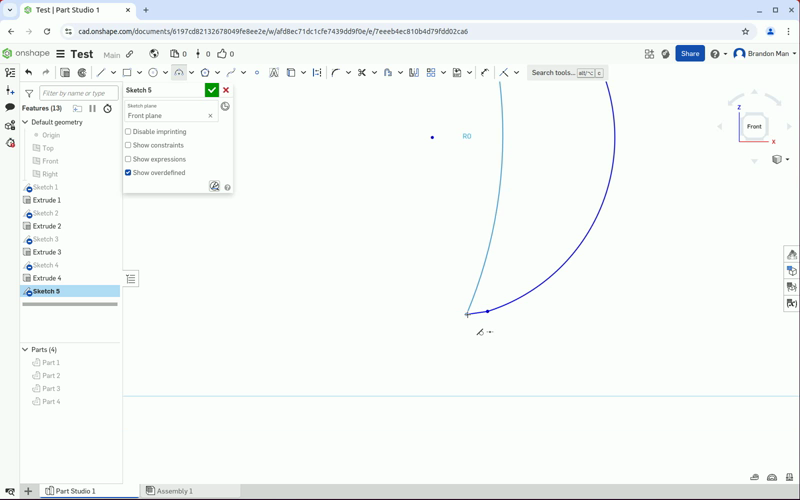
scroll(-6)
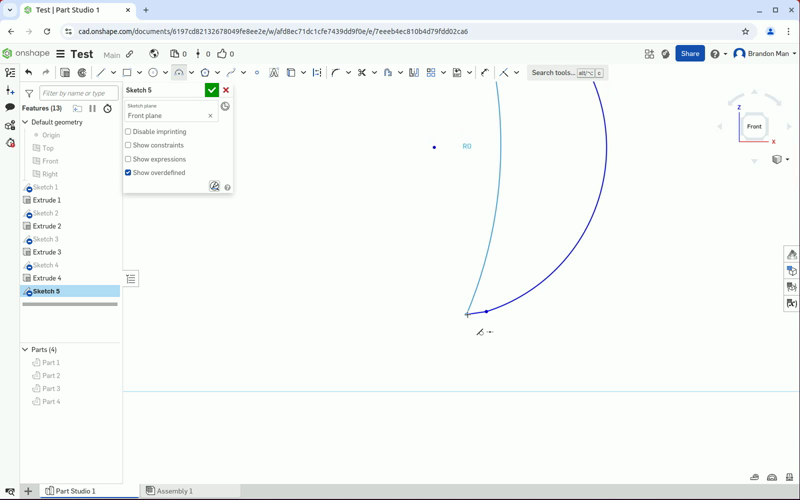
scroll(-6)
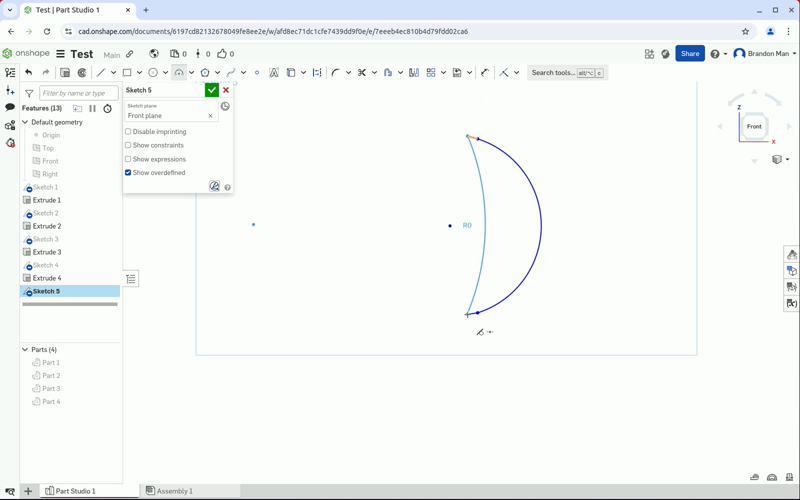
scroll(-6)
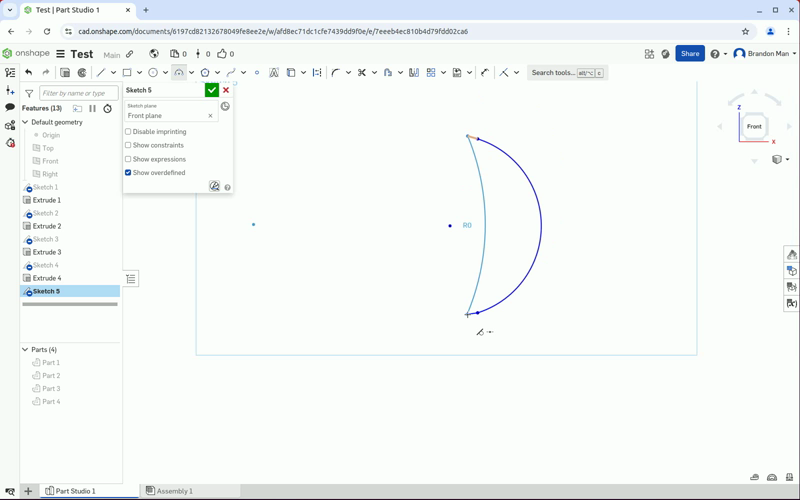
scroll(-6)
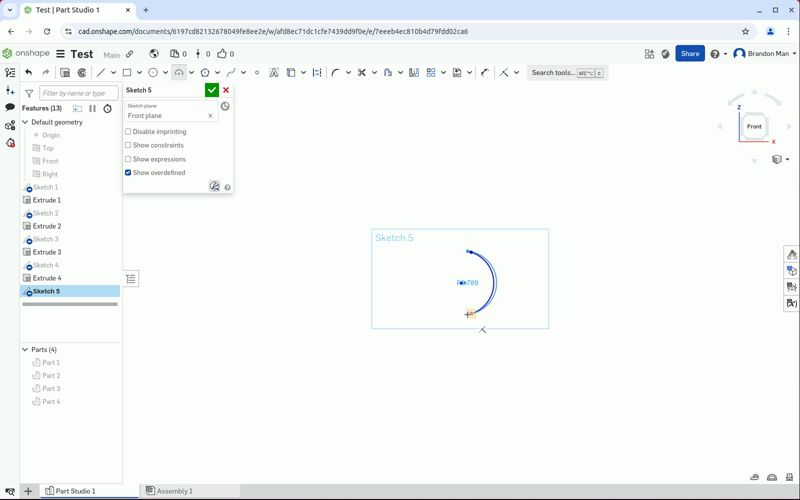
key_down(shift)
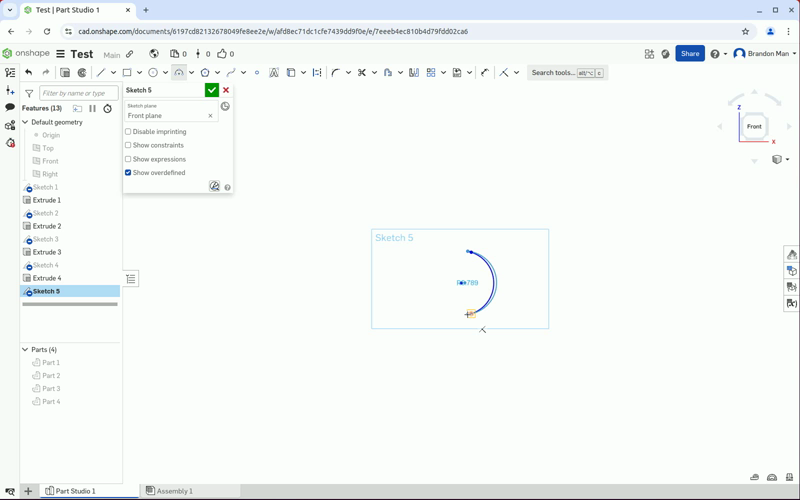
mouse_move(428, 282)
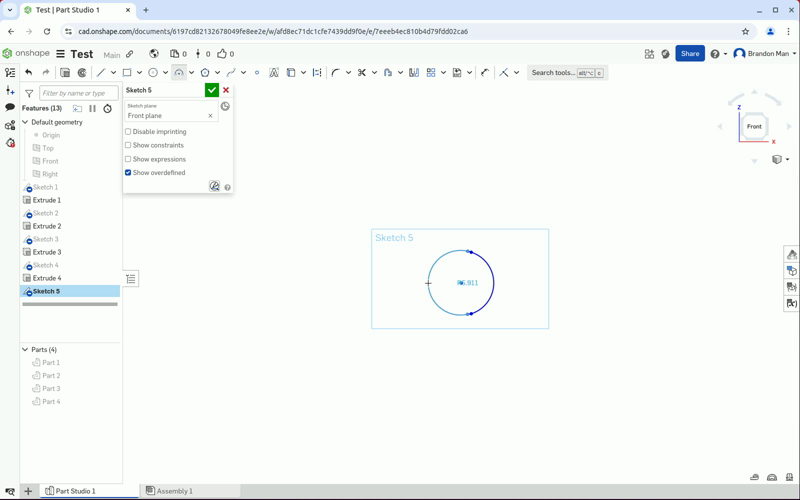
click(428, 282)
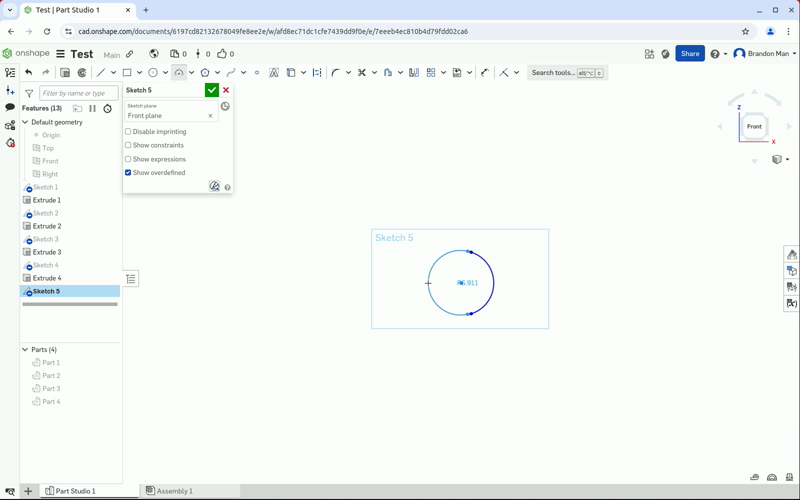
key_up(shift)
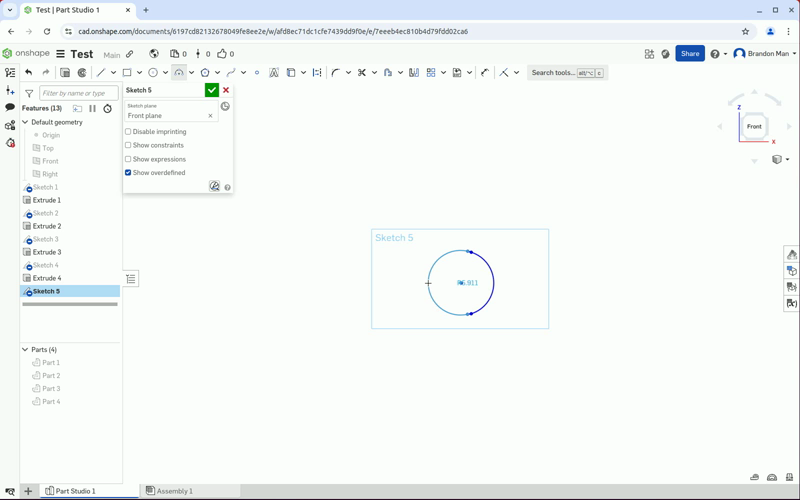
key(esc)
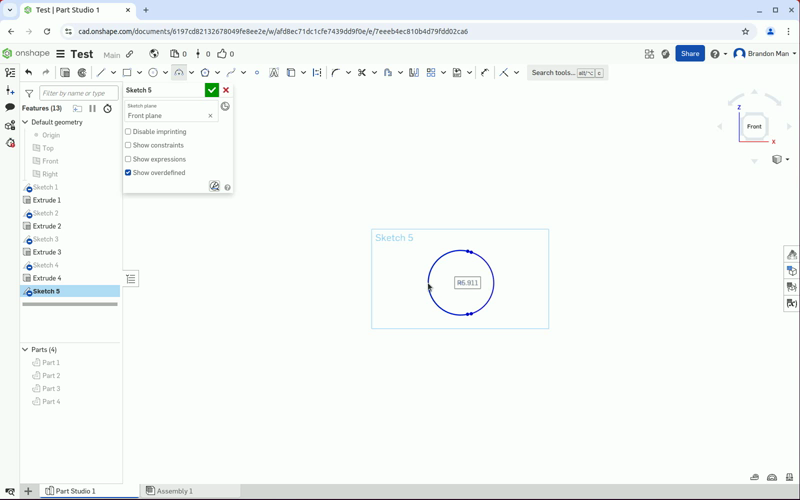
mouse_move(461, 256)
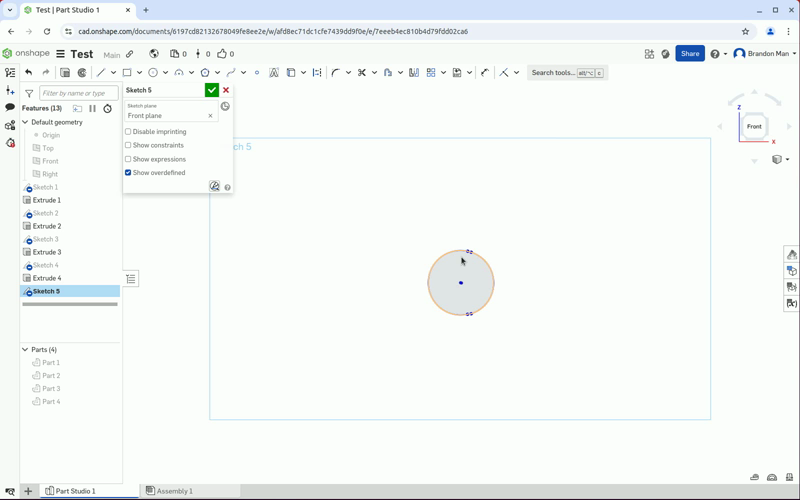
click(461, 256)
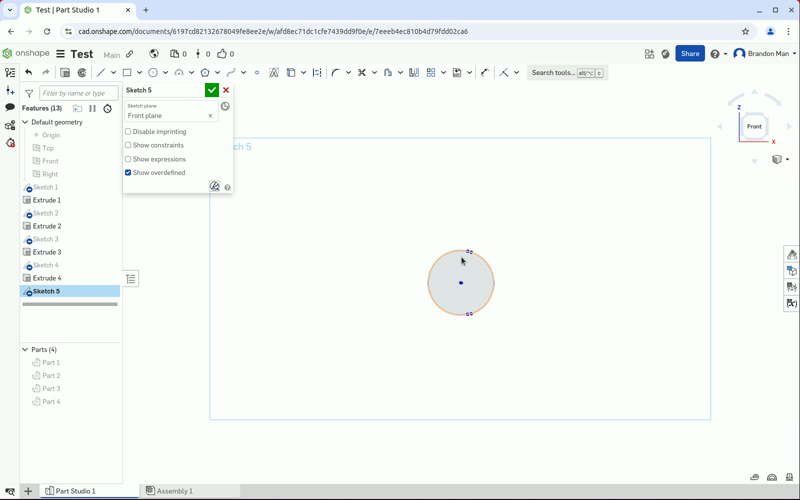
mouse_move(73, 352)
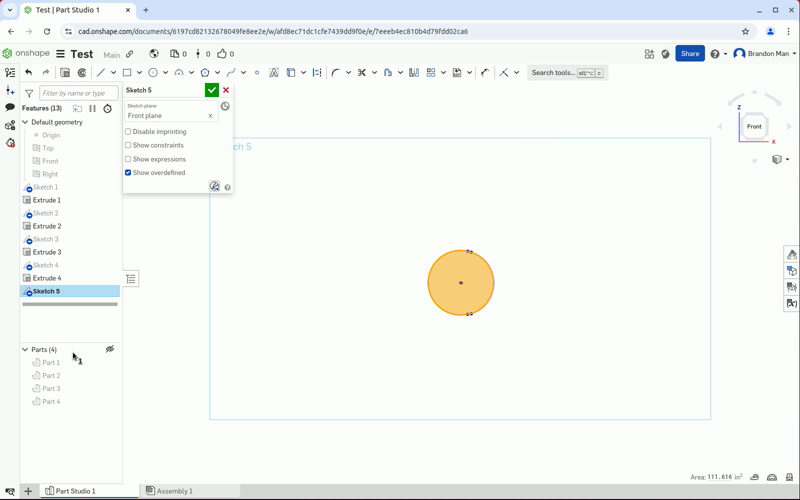
key(shift+y)
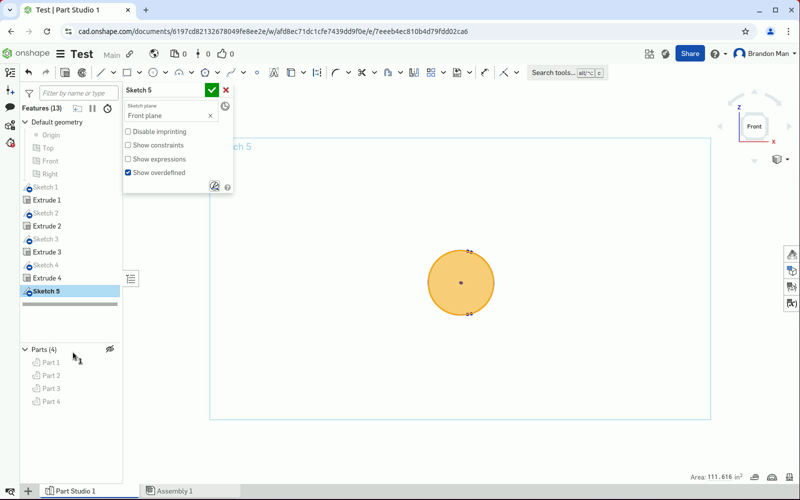
key(shift+e)
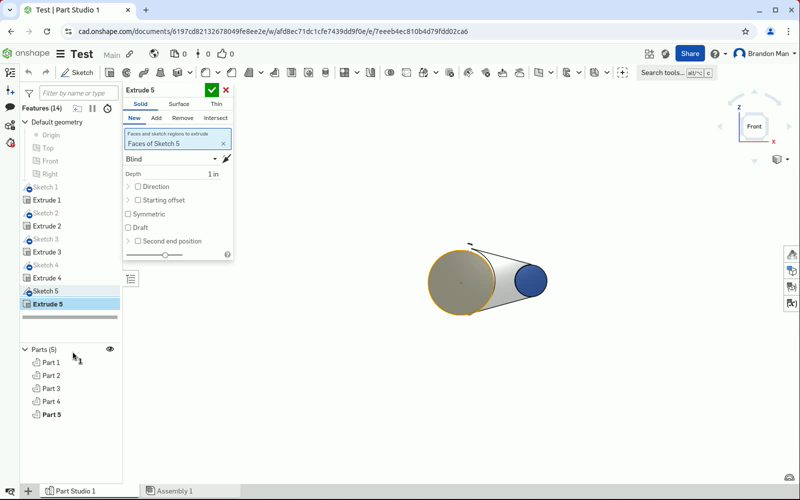
mouse_move(143, 106)
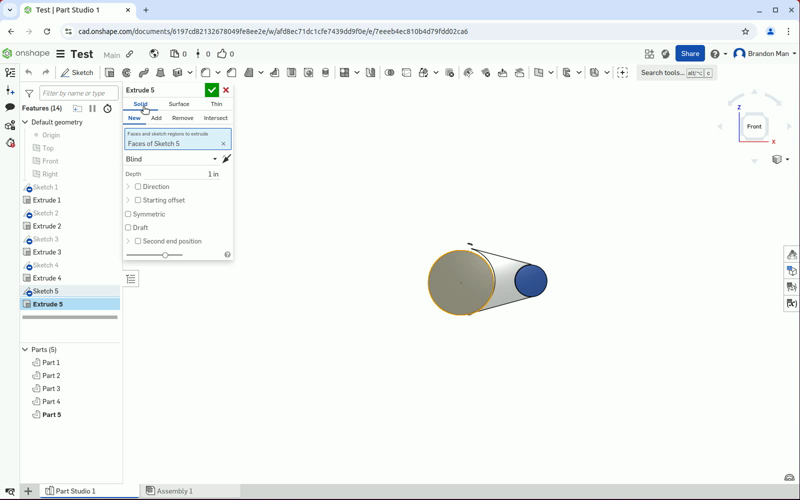
click(143, 106)
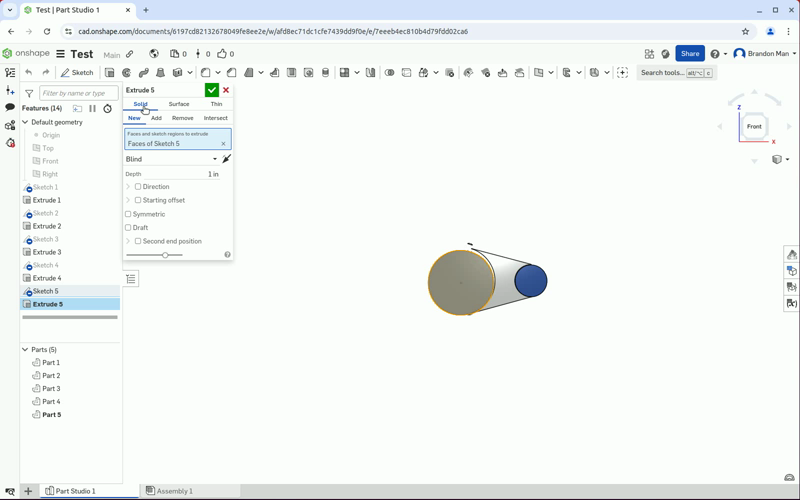
mouse_move(137, 120)
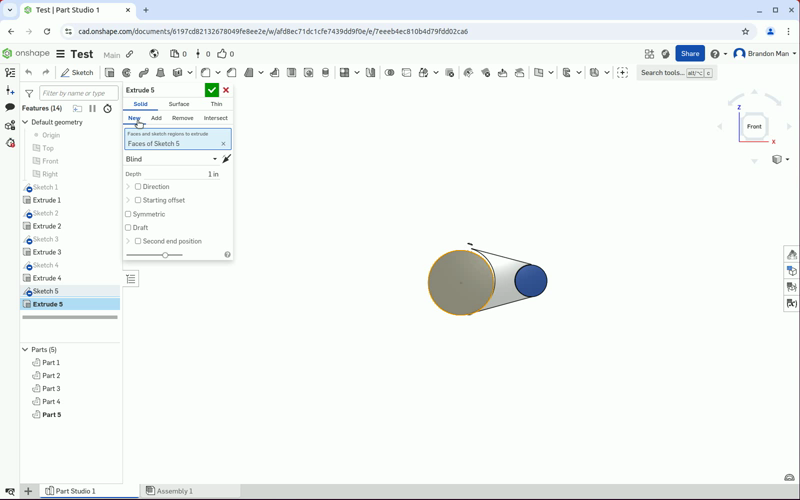
click(137, 120)
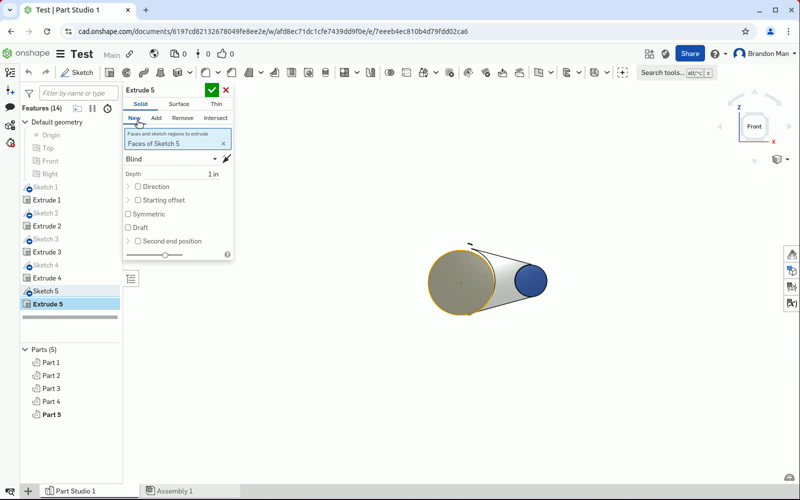
key(tab, 4)
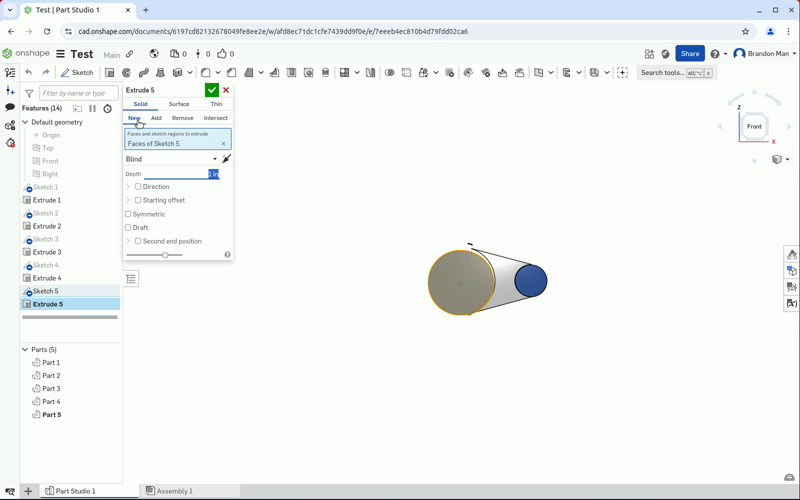
text(16.368)
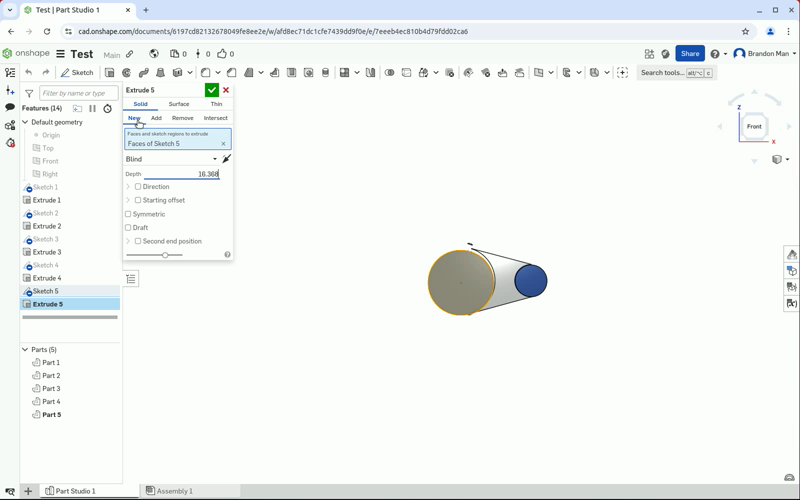
key(tab, 3)
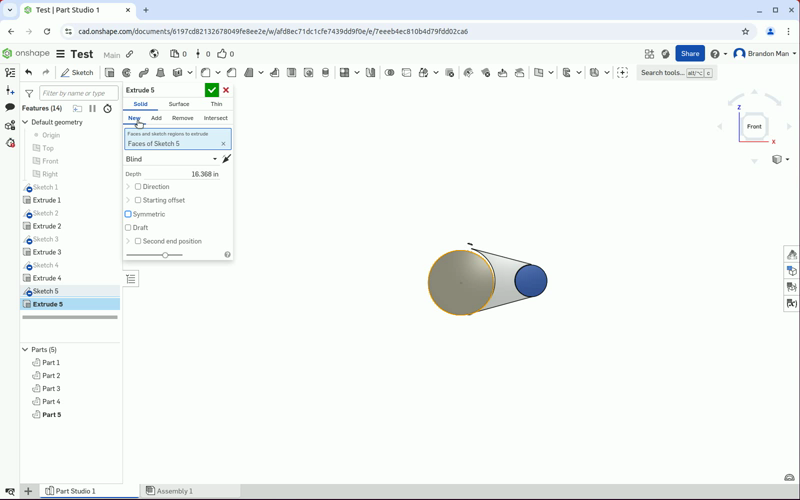
key(space)
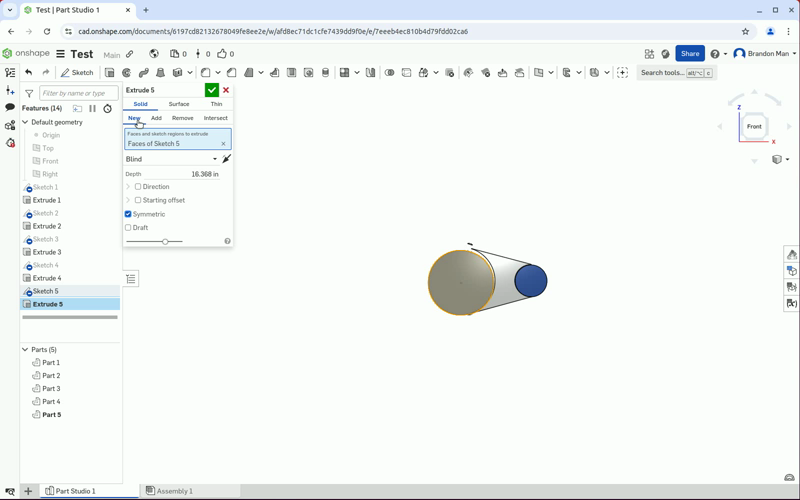
key(enter)
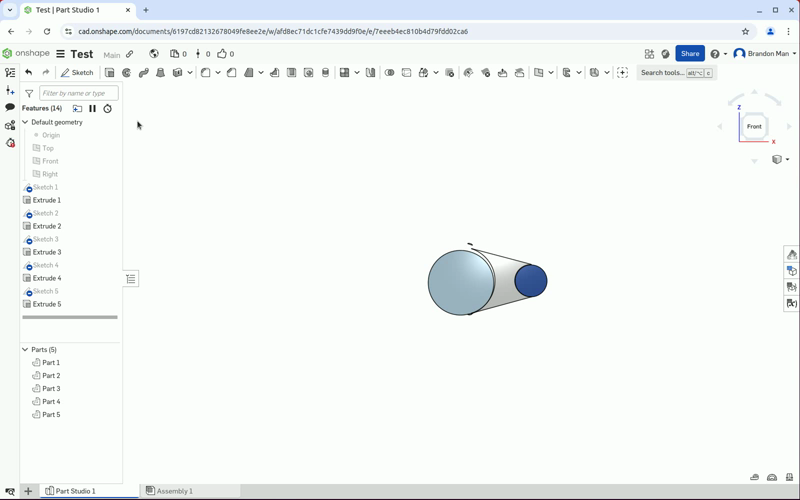
key(shift+h)
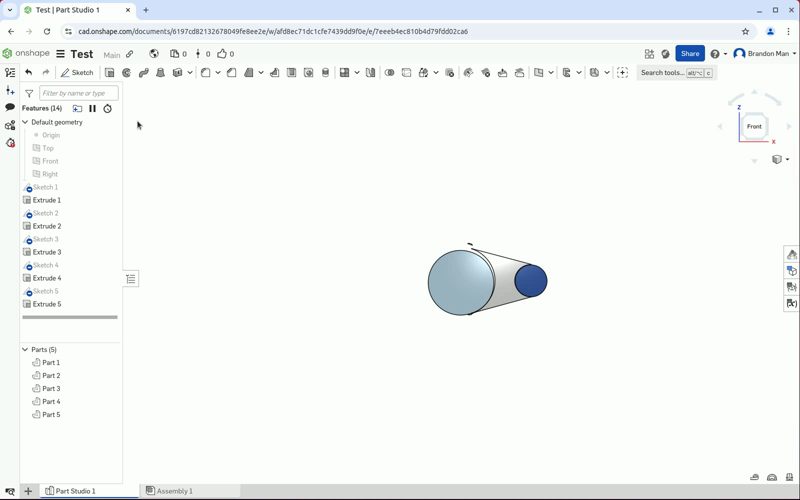
key(shift+h)
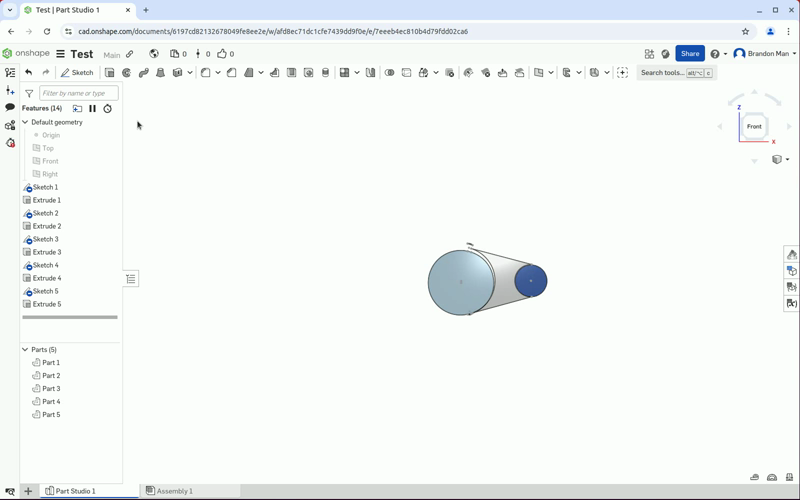
key(shift+7)
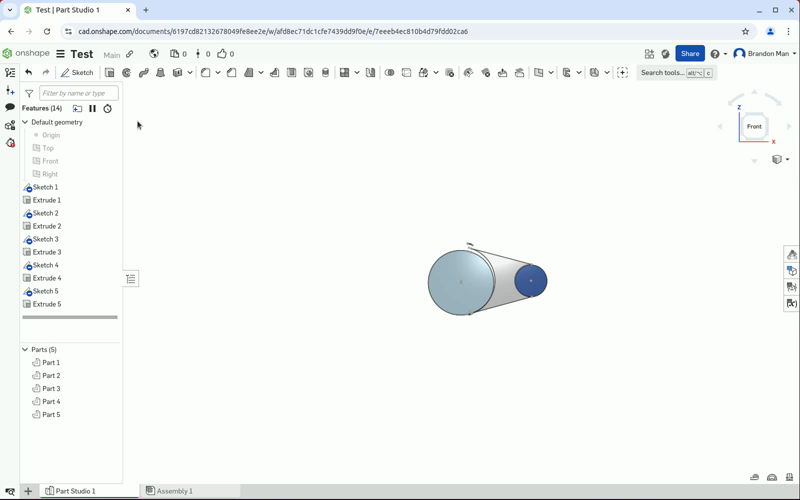
key(left, 2)
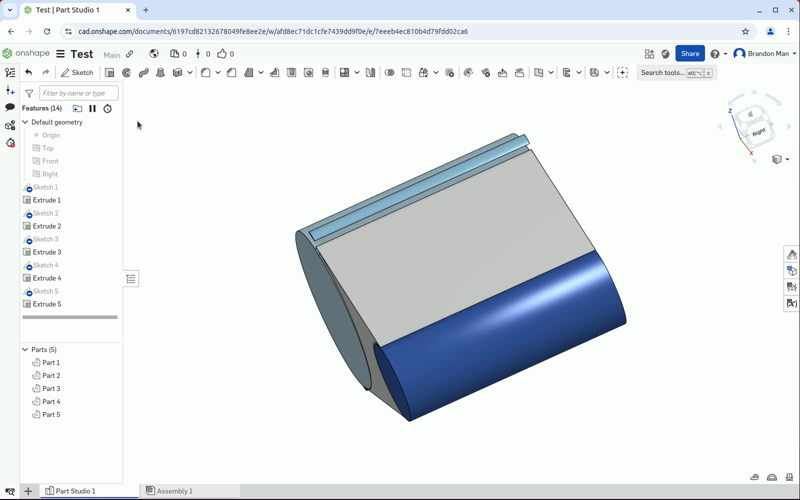
key(down, 2)
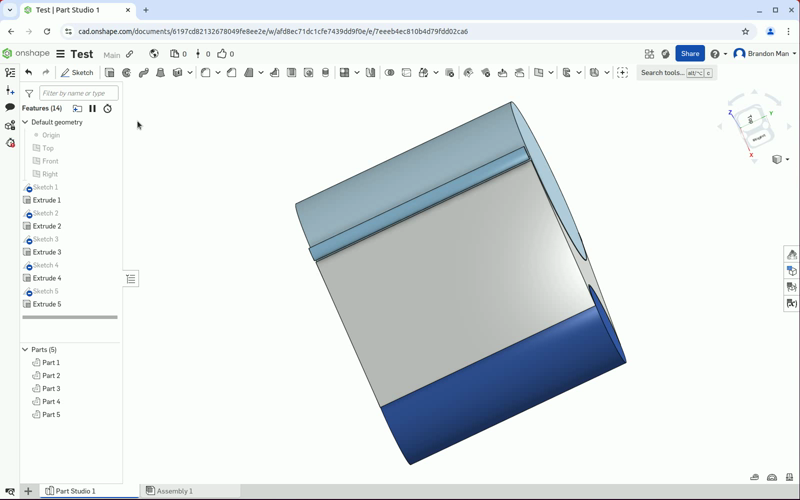
key(up, 2)
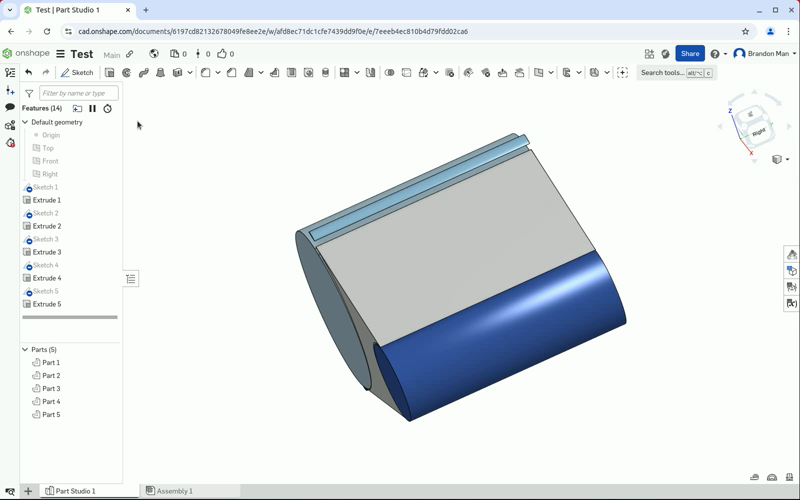
key(right, 2)
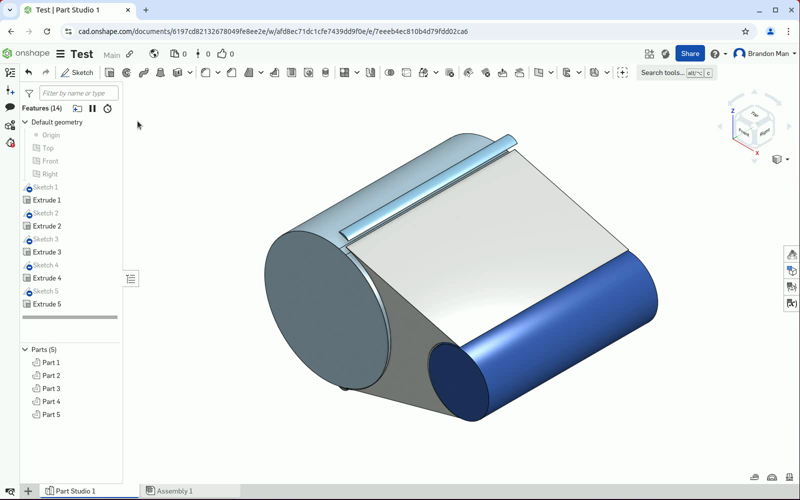
mouse_move(73, 189)
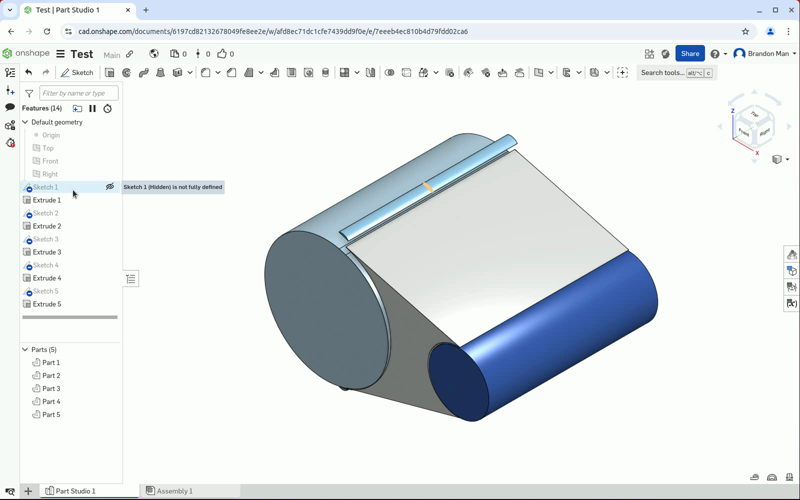
click(73, 189)